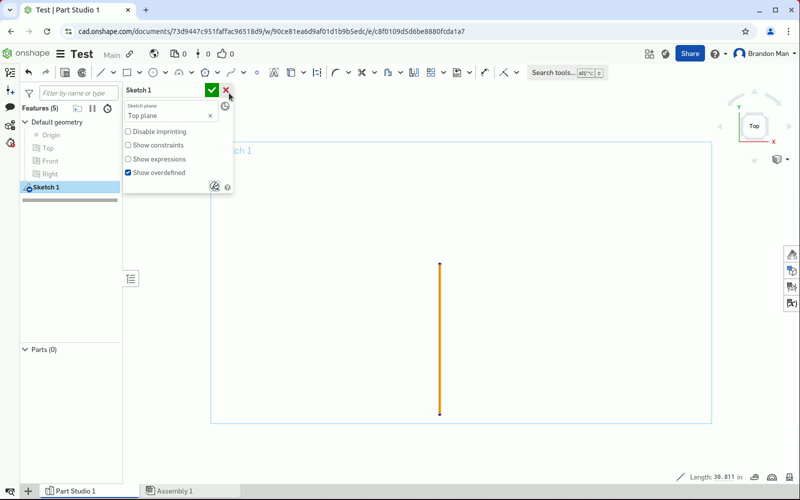
key(shift+h)
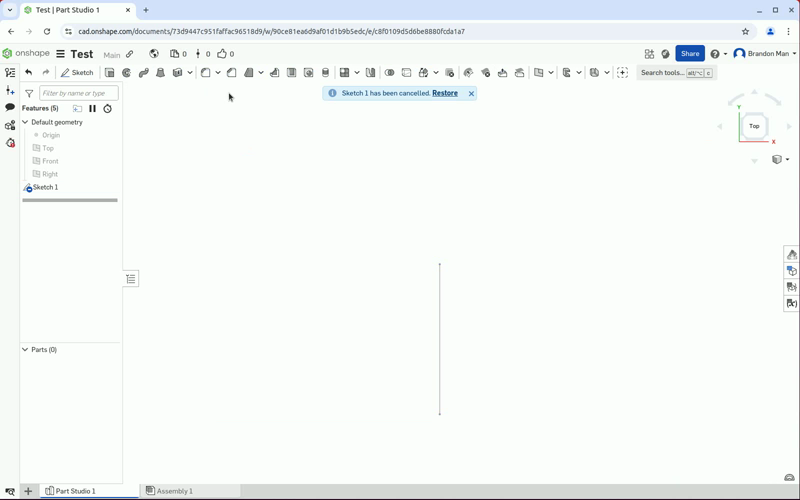
key(shift+s)
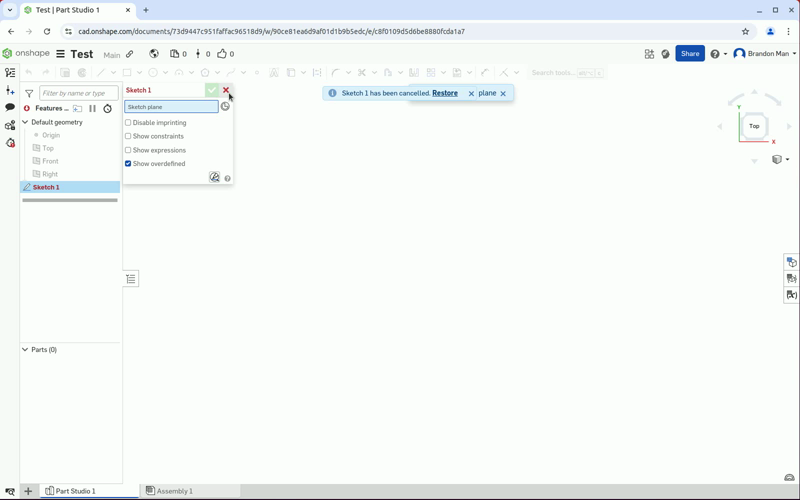
mouse_move(73, 150)
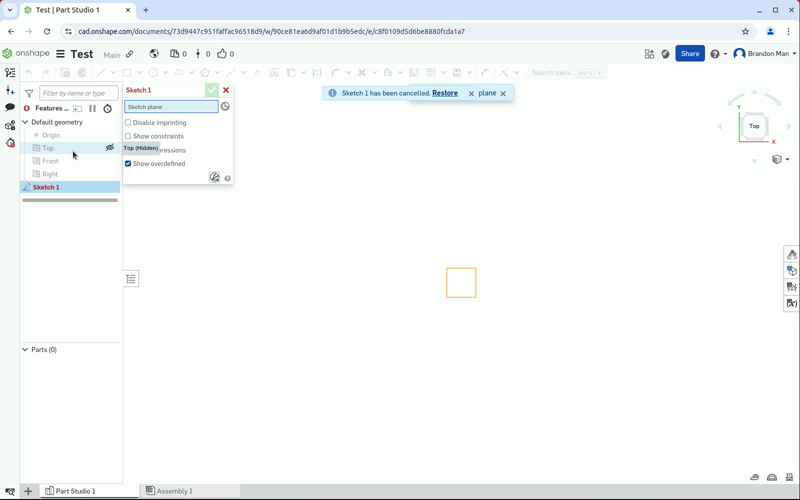
click(73, 150)
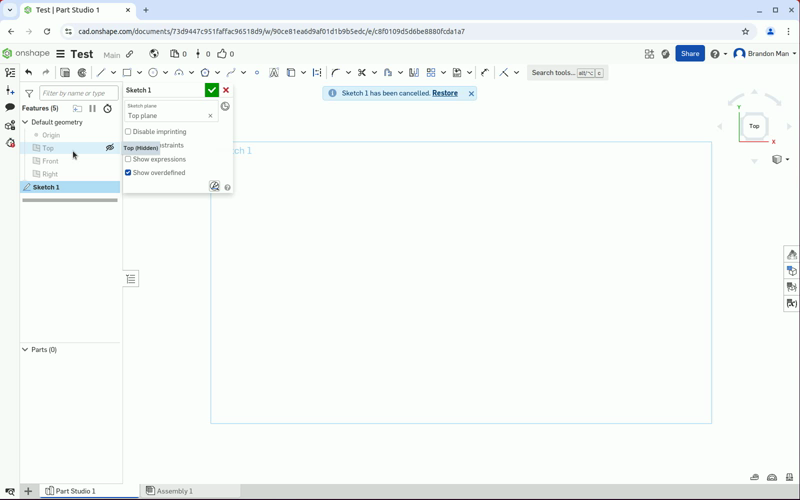
mouse_move(73, 352)
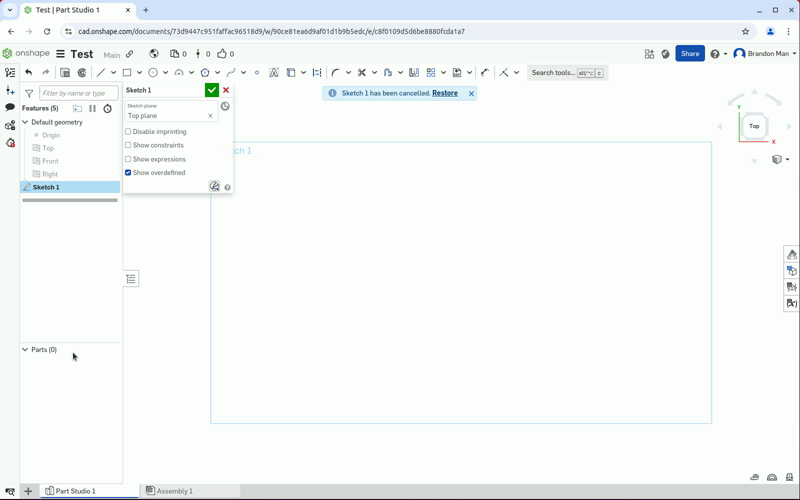
key(y)
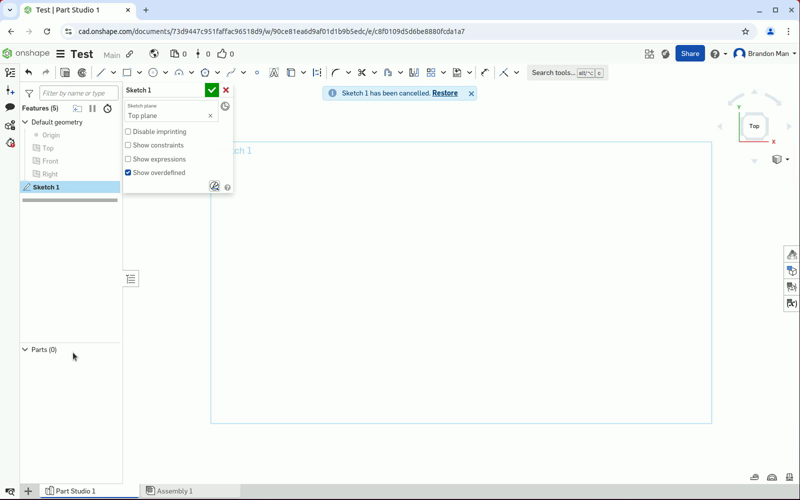
key(c)
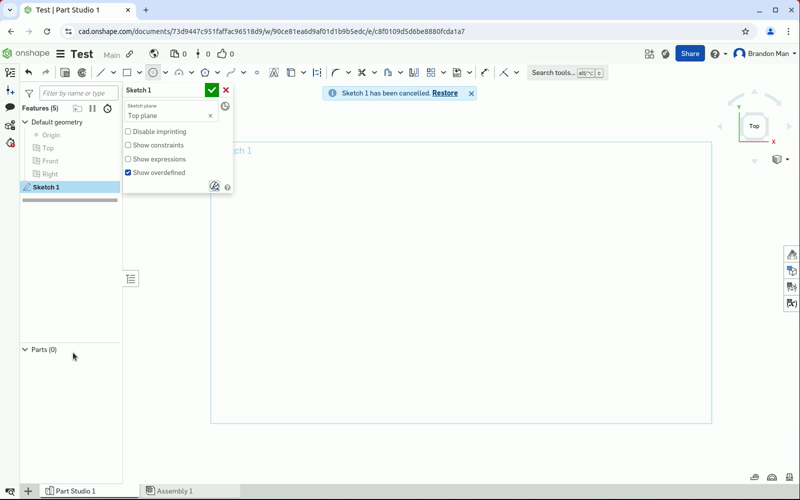
key_down(shift)
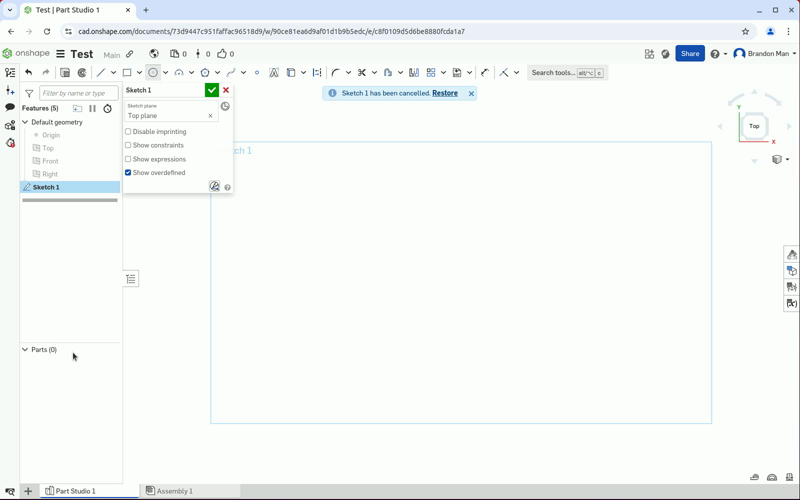
mouse_move(461, 282)
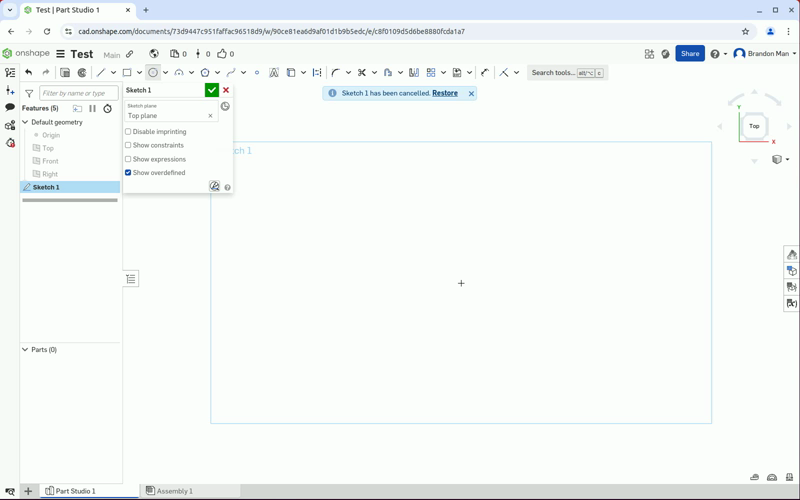
click(461, 282)
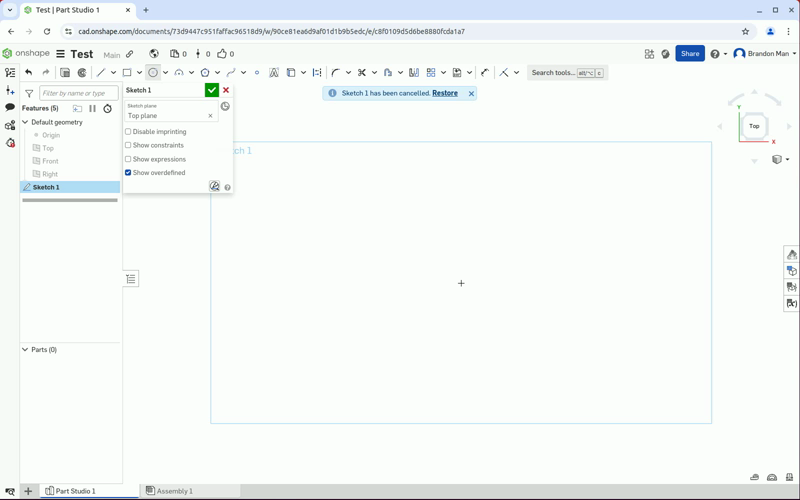
key_up(shift)
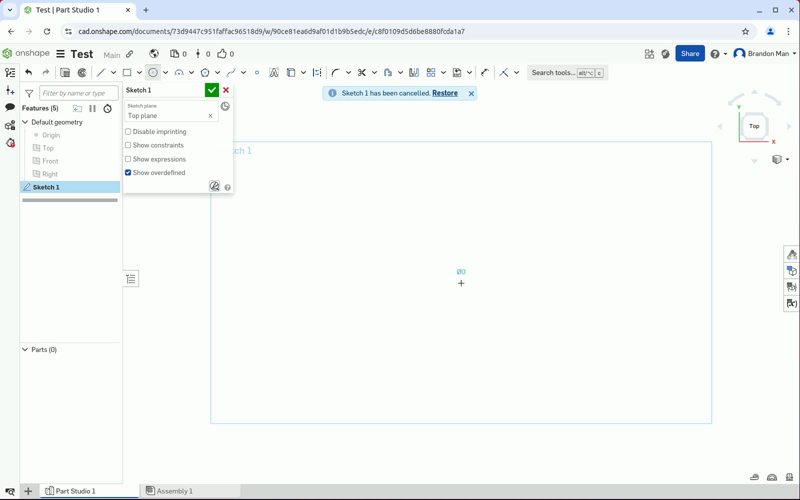
mouse_move(574, 282)
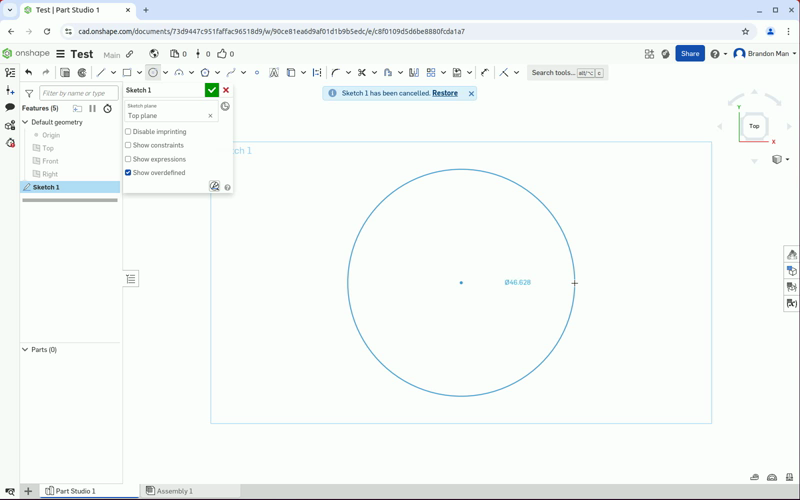
click(574, 282)
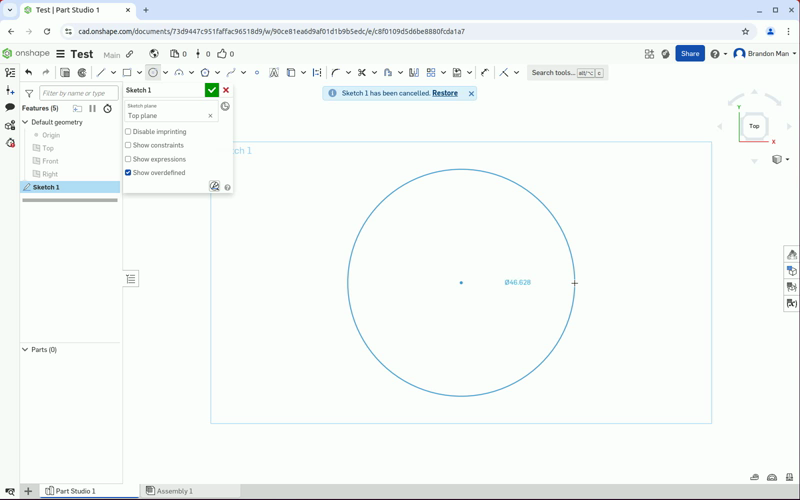
key(esc)
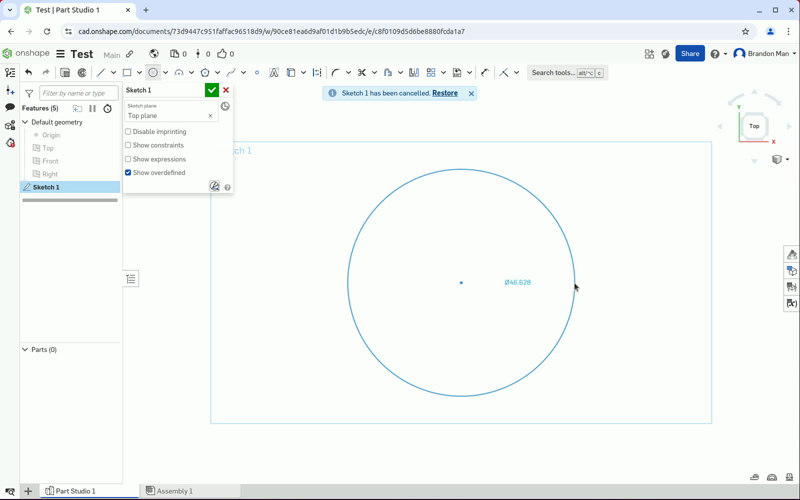
key(c)
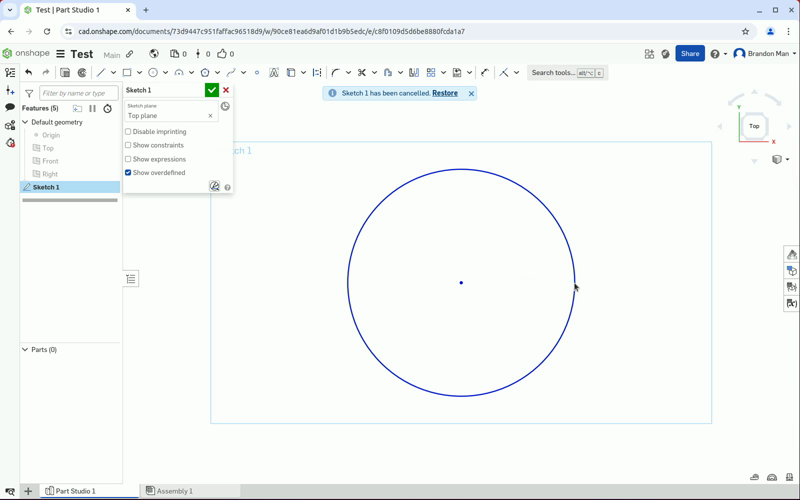
key_down(shift)
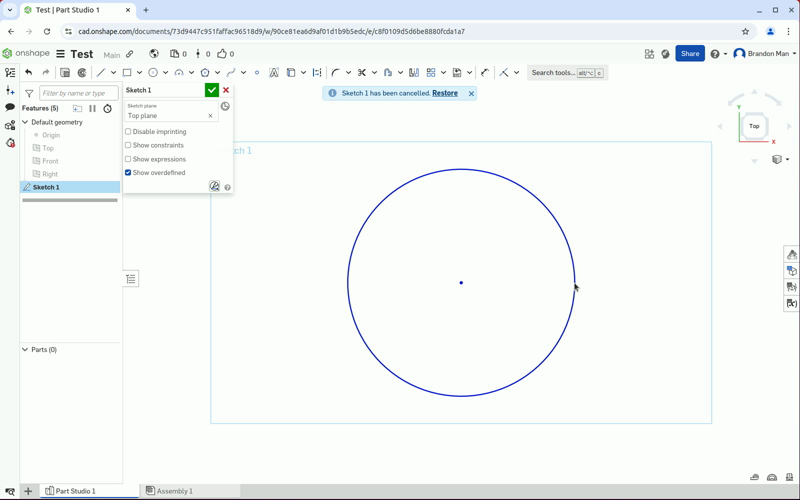
mouse_move(461, 282)
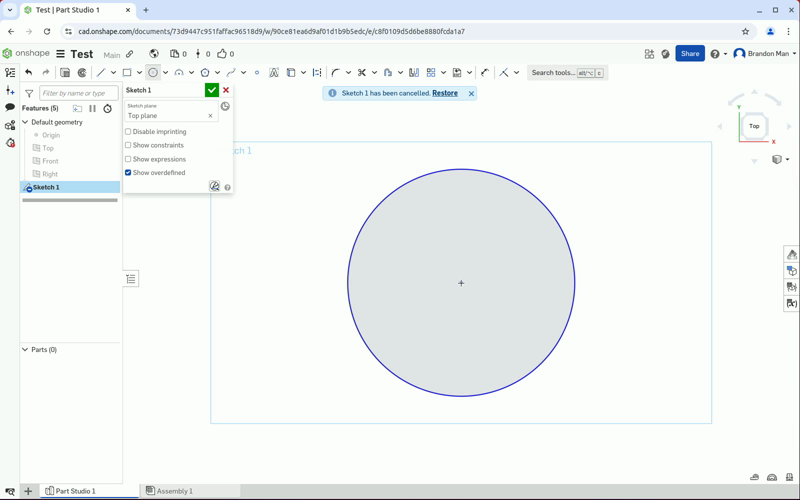
click(461, 282)
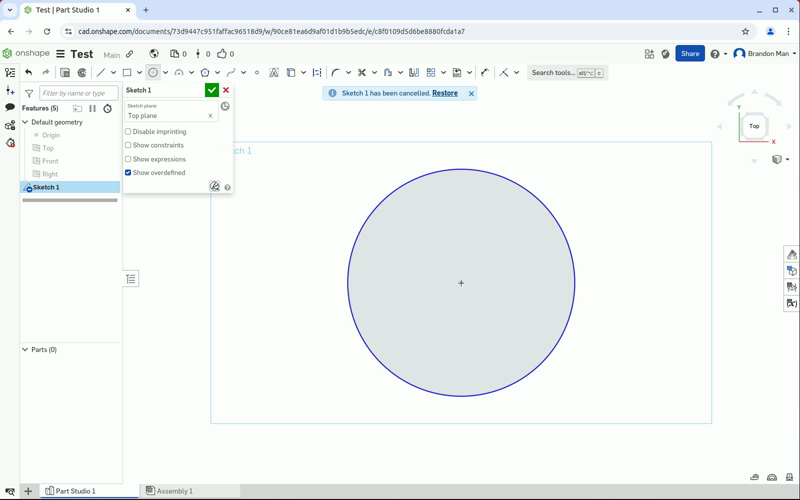
key_up(shift)
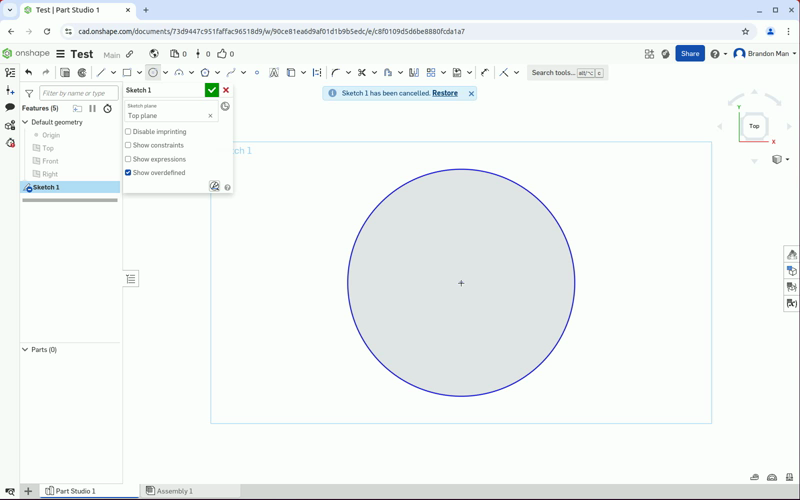
mouse_move(562, 282)
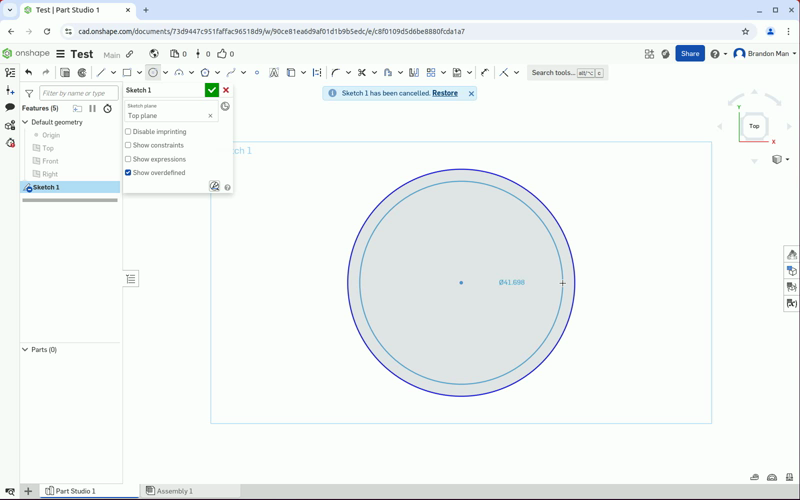
click(562, 282)
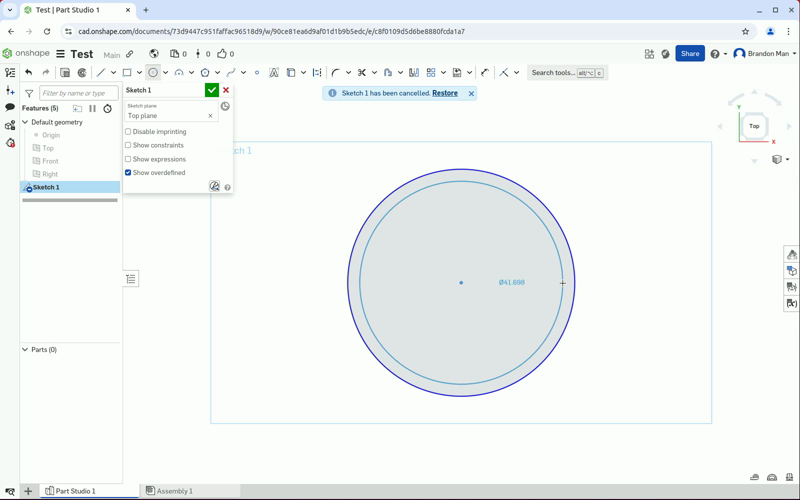
key(esc)
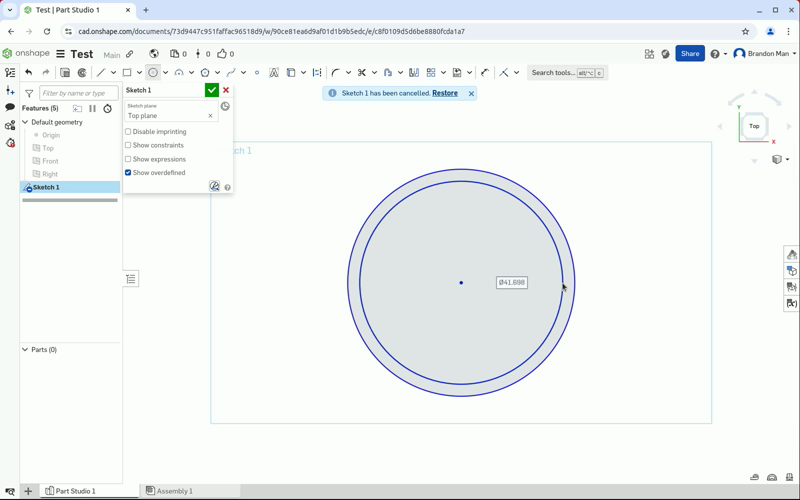
mouse_move(511, 188)
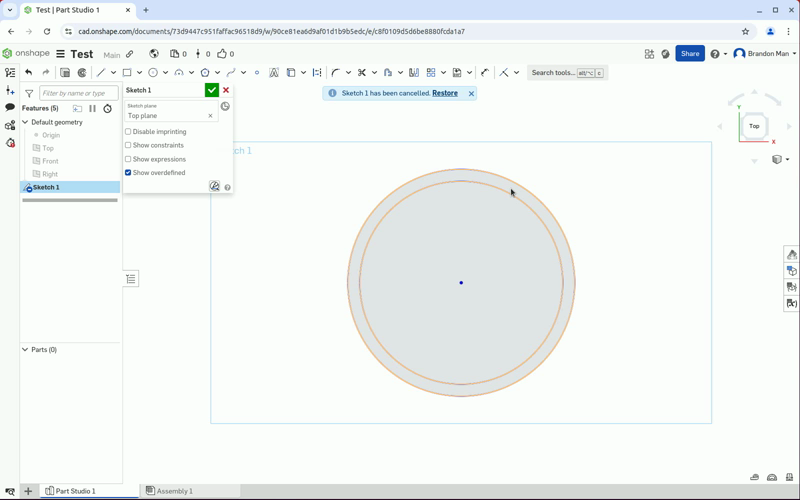
click(511, 188)
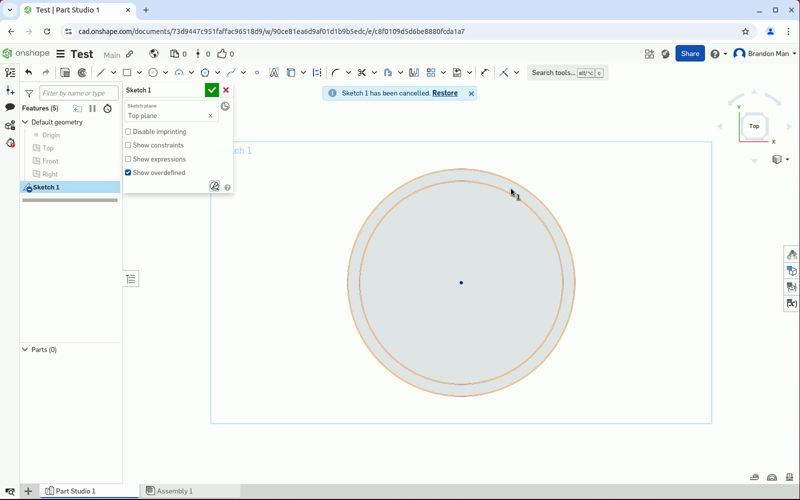
mouse_move(73, 352)
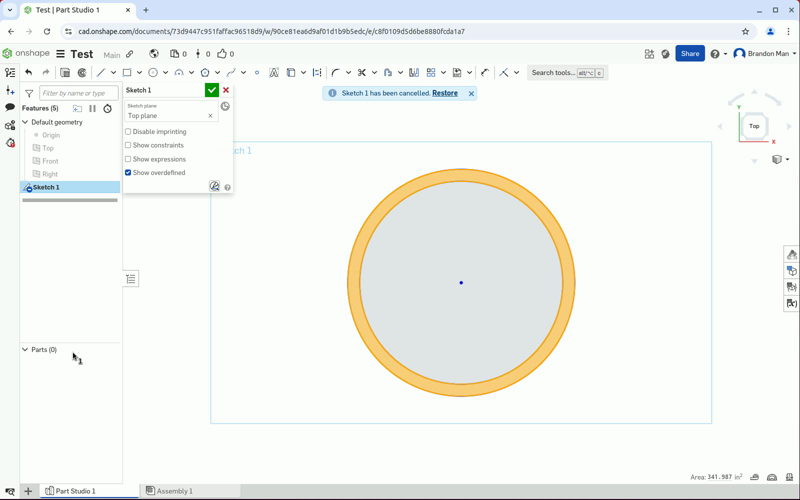
key(shift+y)
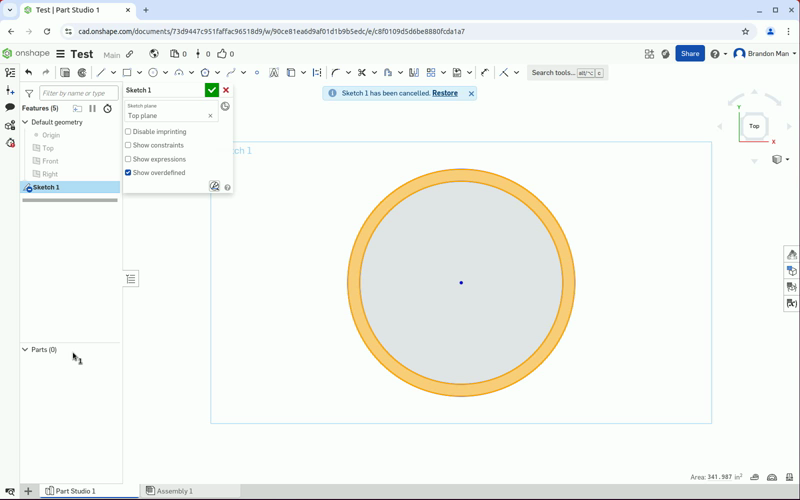
key(shift+e)
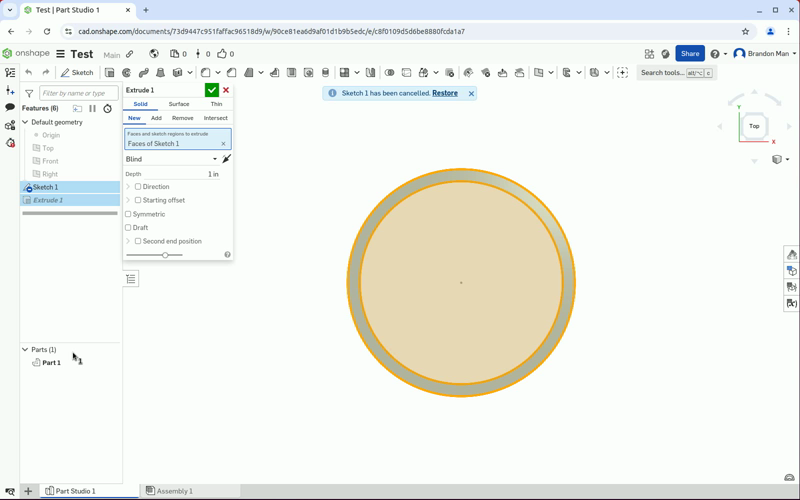
mouse_move(143, 106)
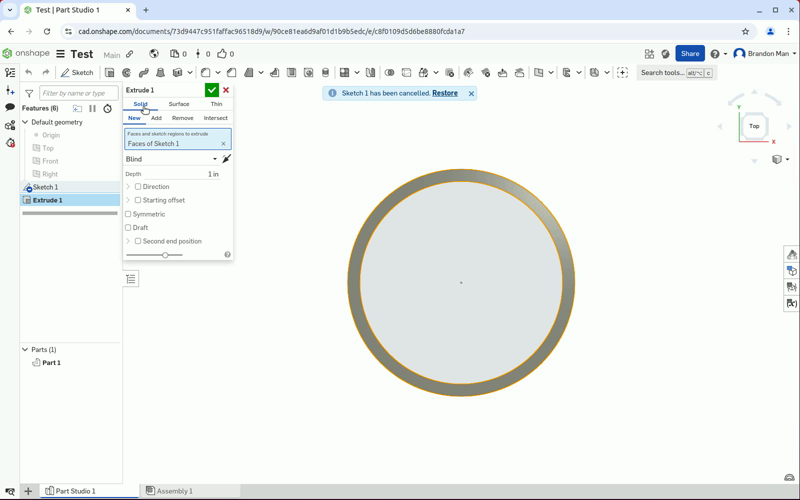
click(143, 106)
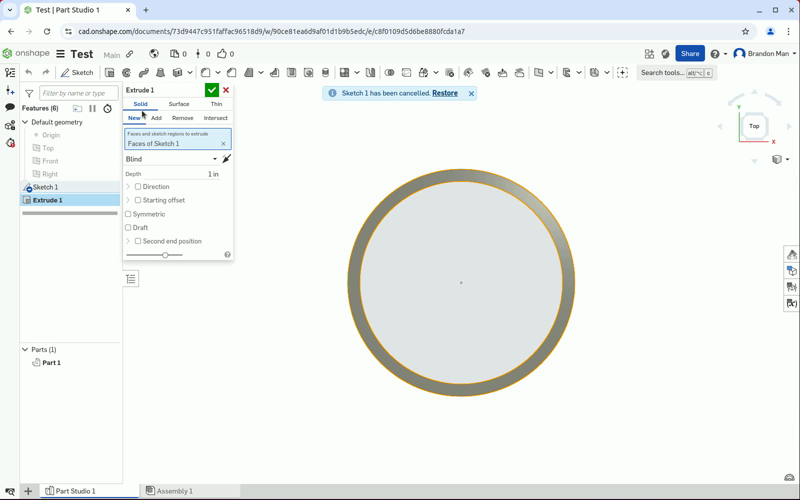
mouse_move(137, 120)
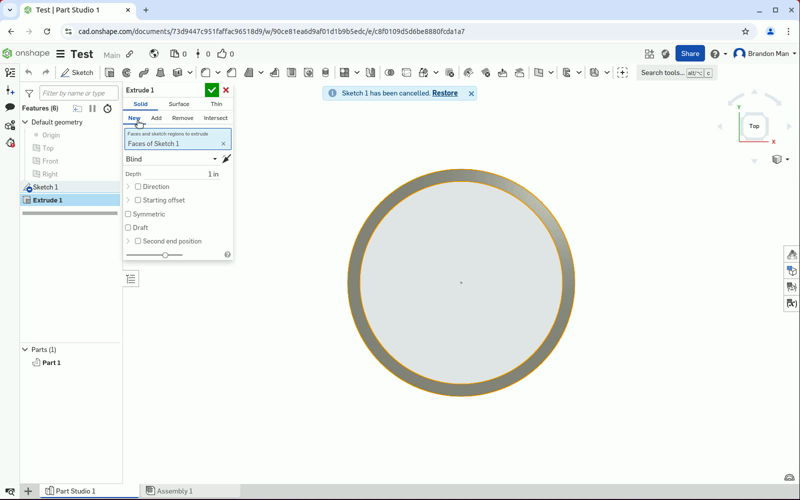
click(137, 120)
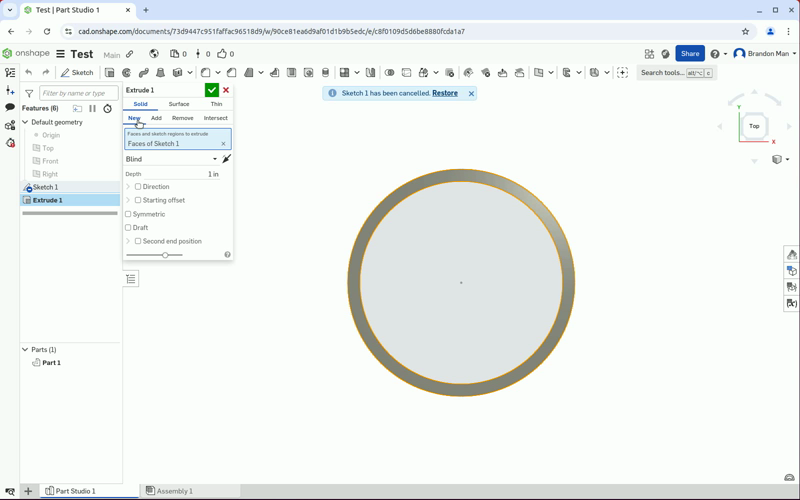
key(tab, 4)
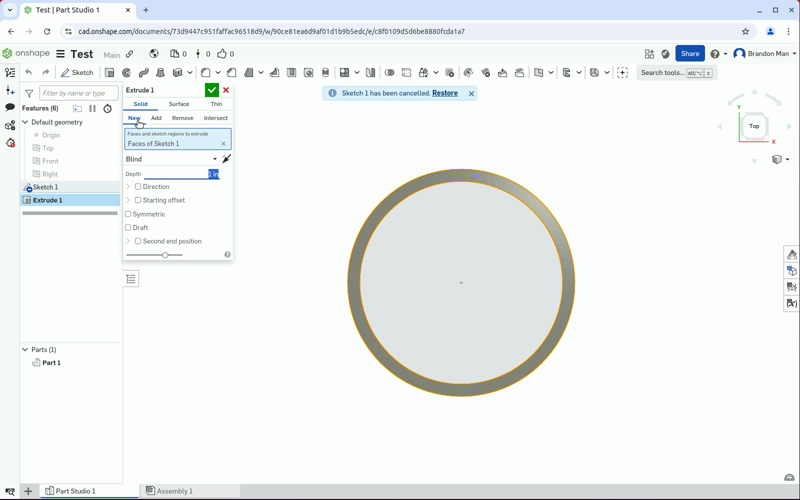
text(4.092)
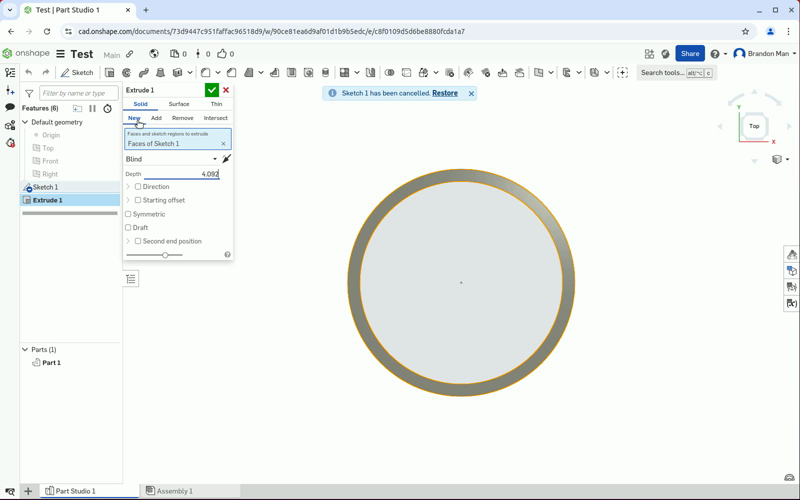
key(enter)
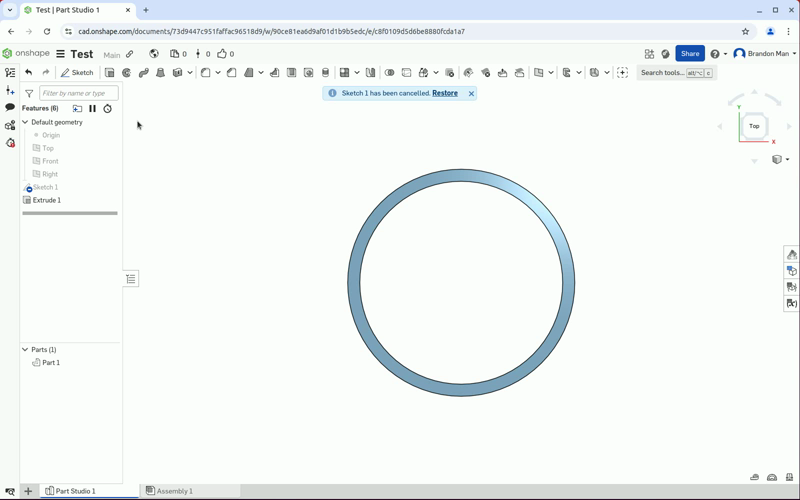
key(shift+h)
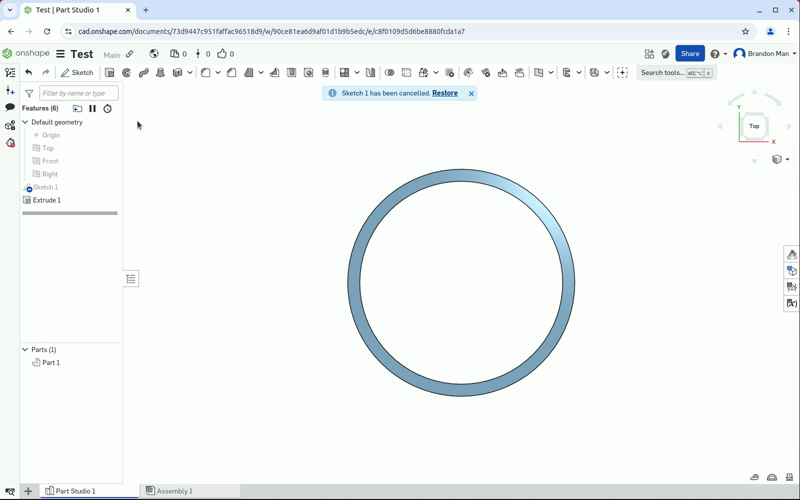
key(shift+h)
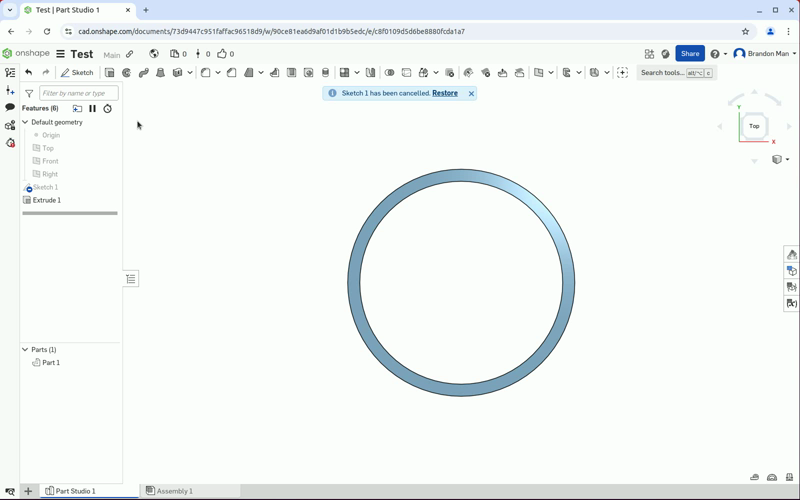
mouse_move(73, 189)
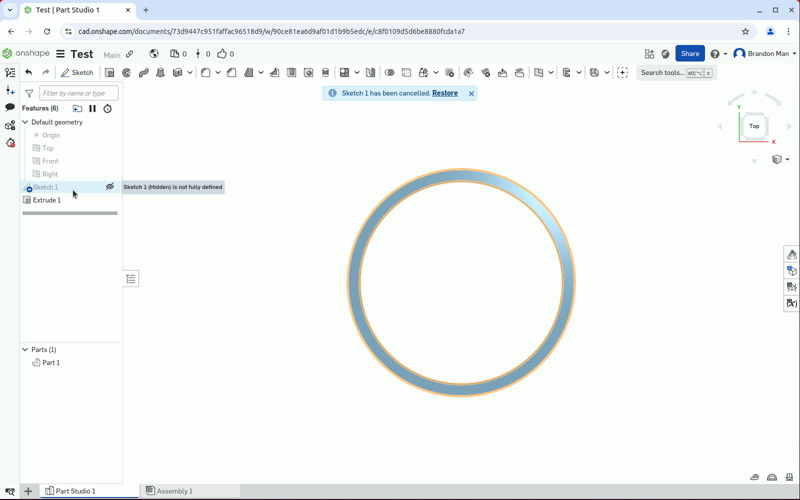
click(73, 189)
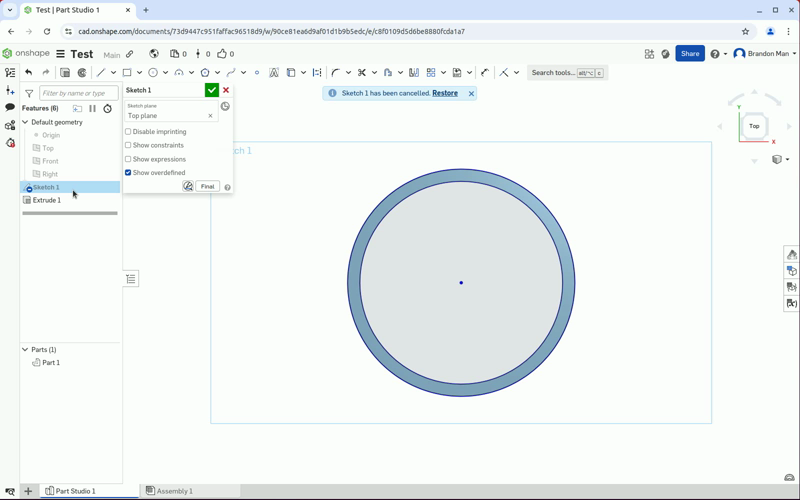
mouse_move(229, 92)
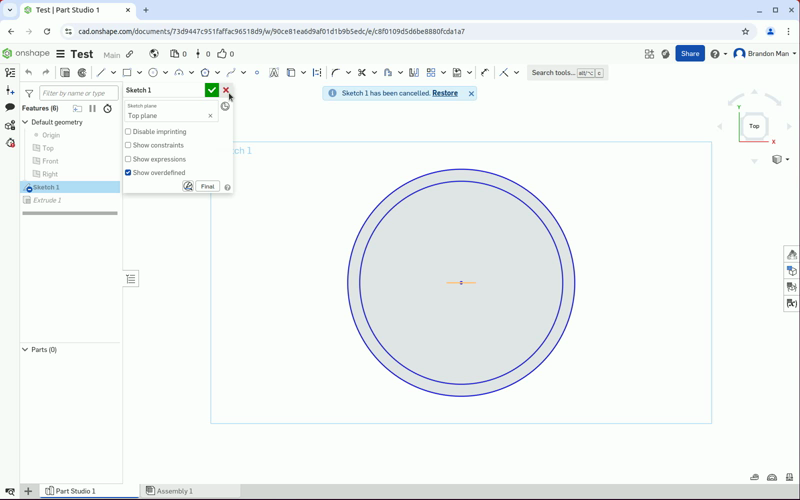
click(229, 92)
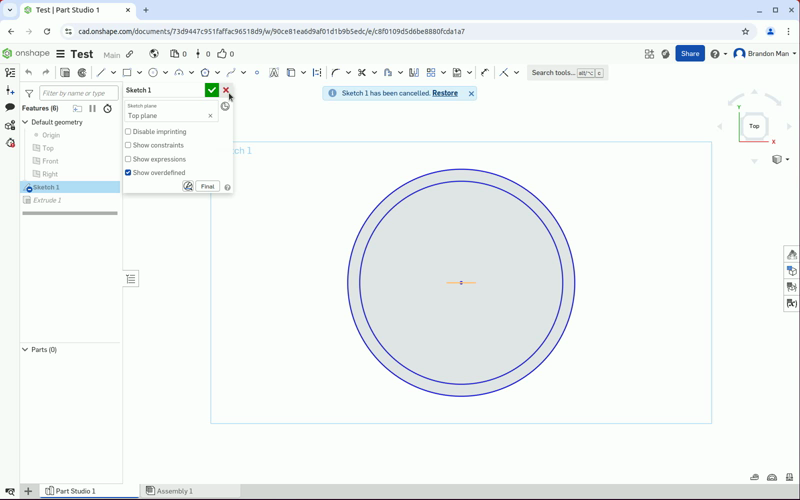
key(shift+s)
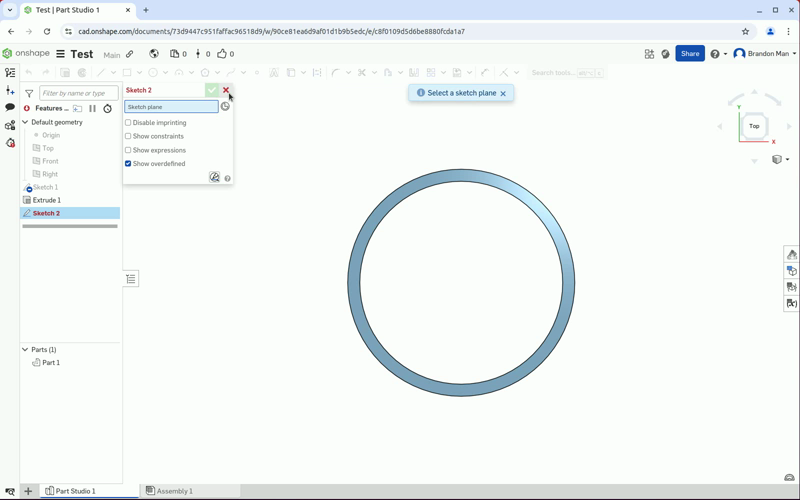
mouse_move(73, 150)
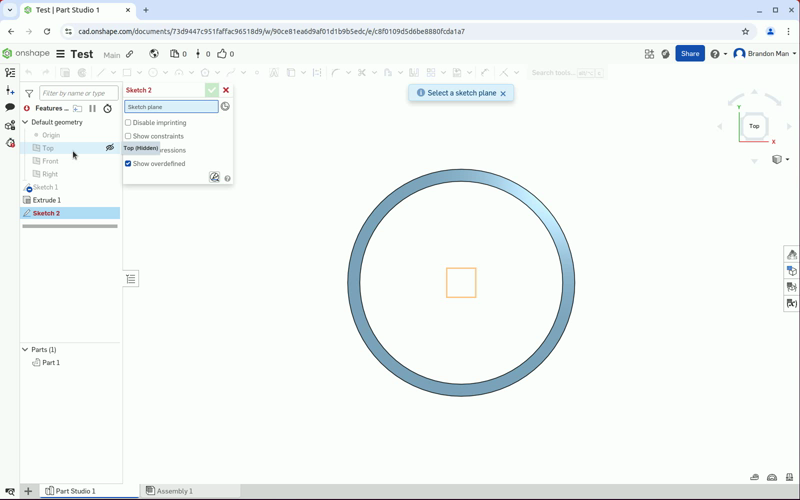
click(73, 150)
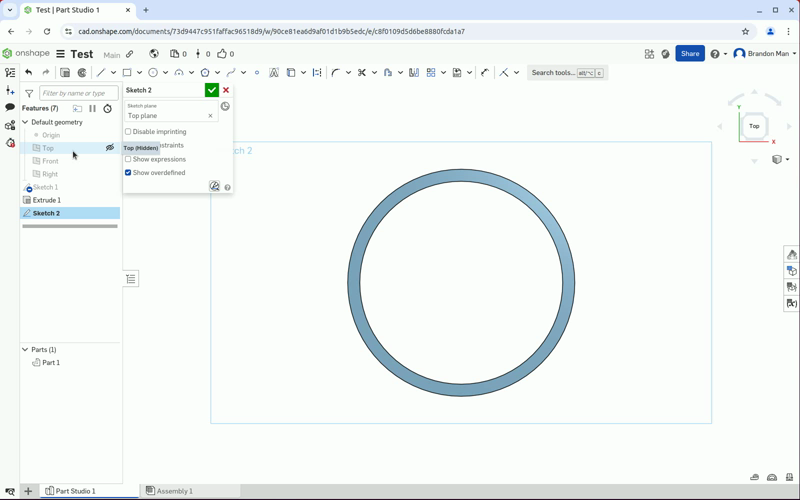
mouse_move(73, 352)
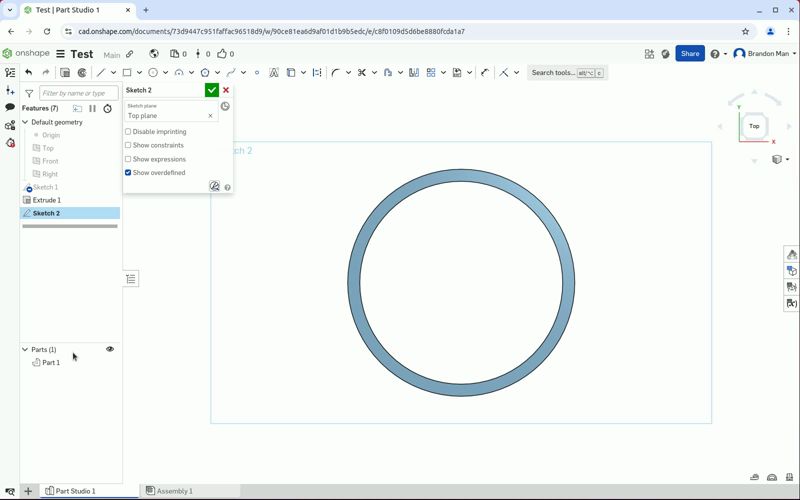
key(y)
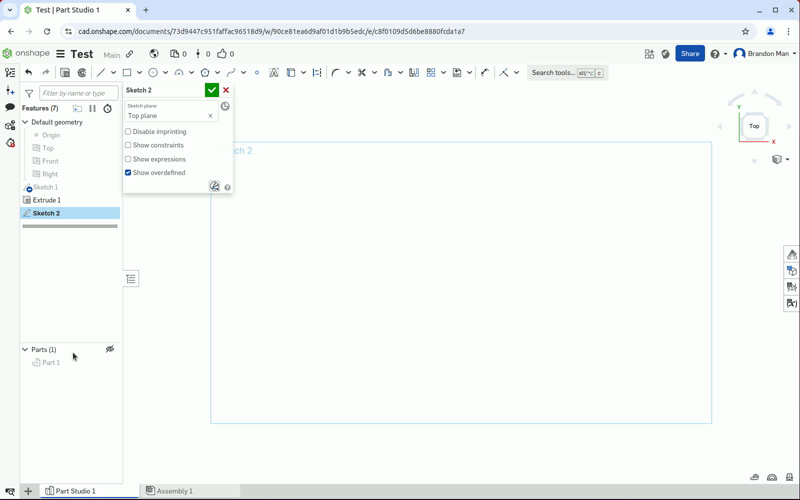
key(a)
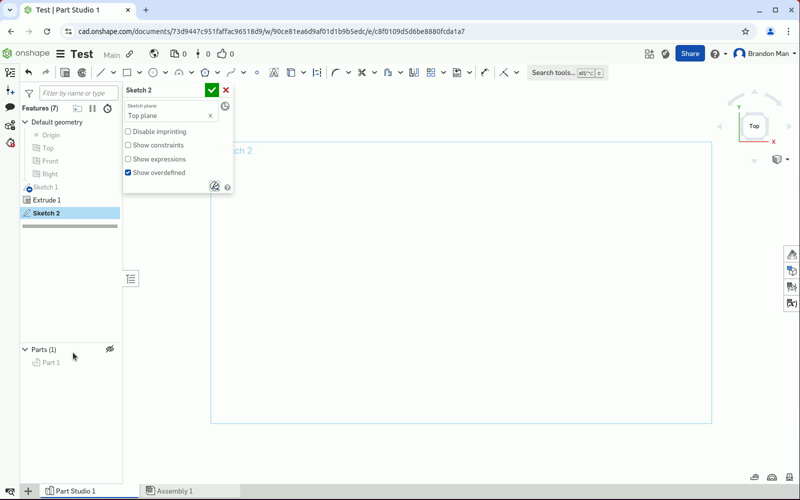
key_down(shift)
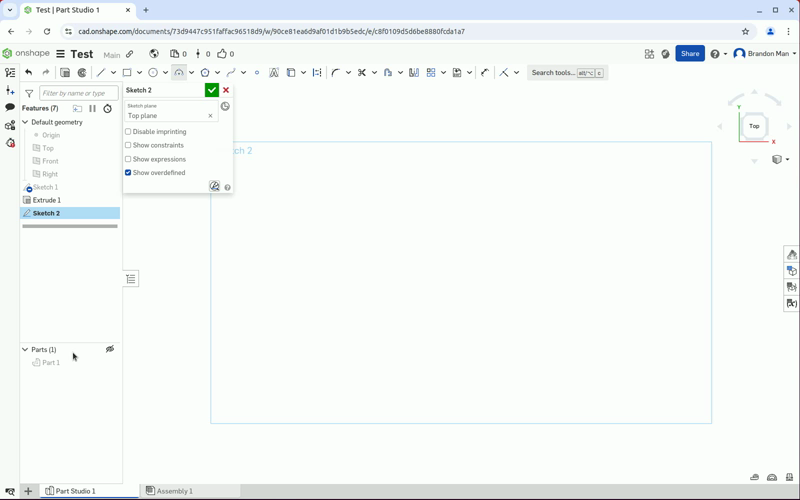
mouse_move(366, 362)
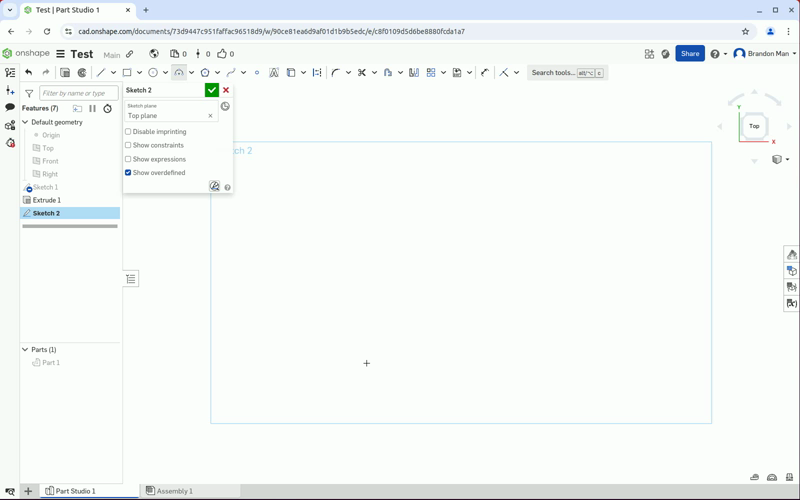
click(366, 362)
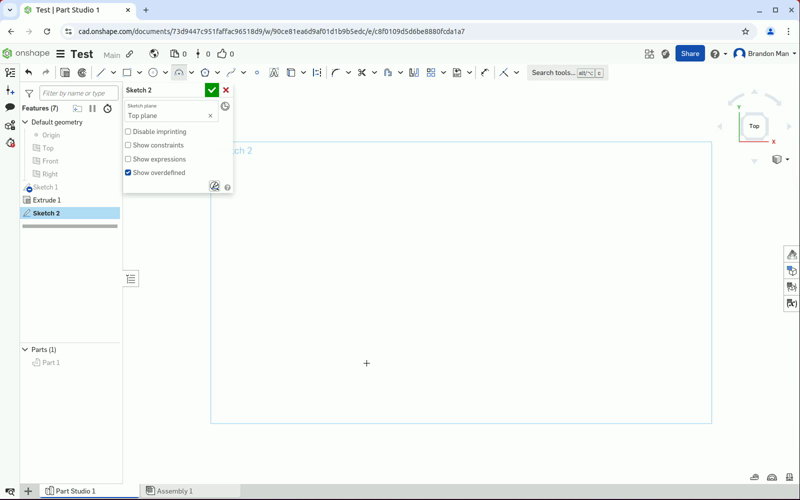
key_up(shift)
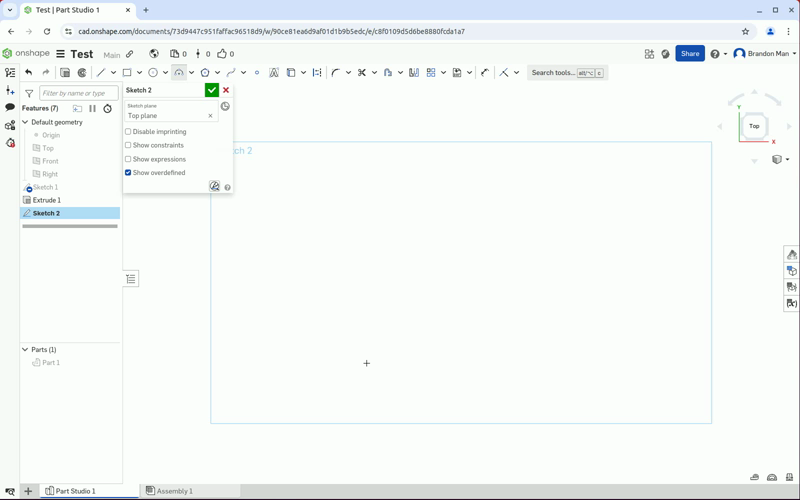
key_down(shift)
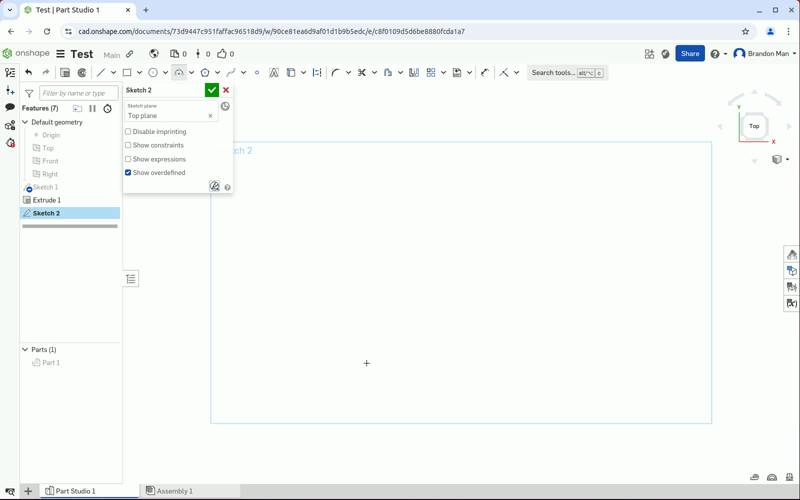
mouse_move(381, 376)
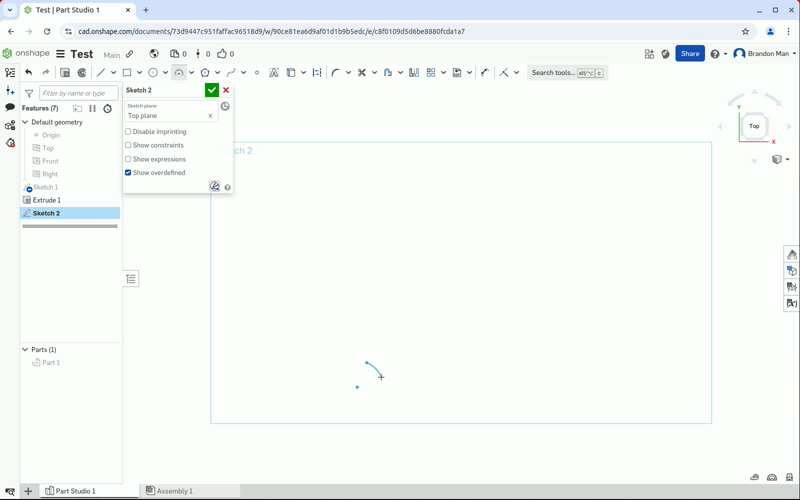
click(381, 376)
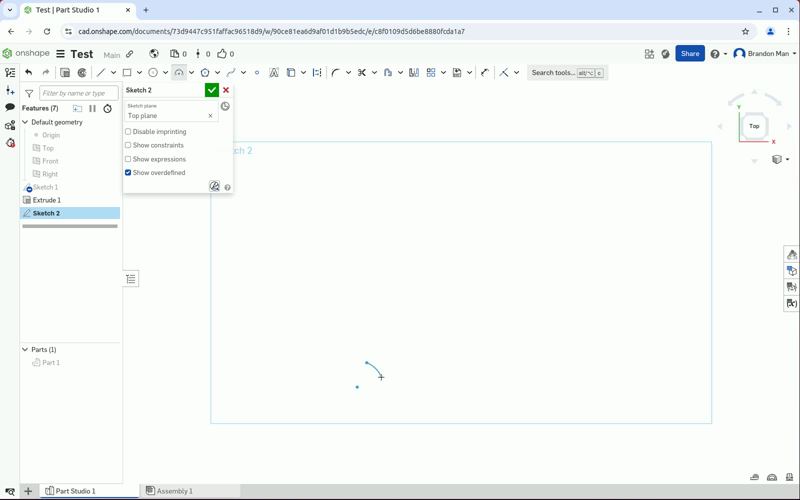
mouse_move(366, 377)
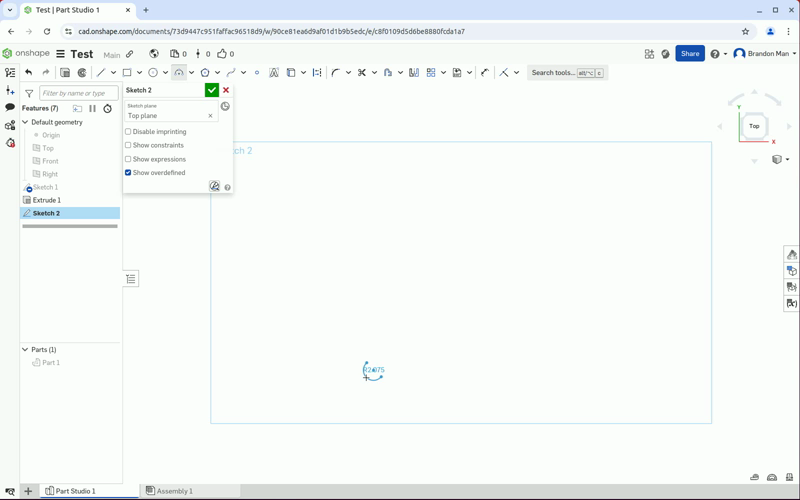
click(366, 377)
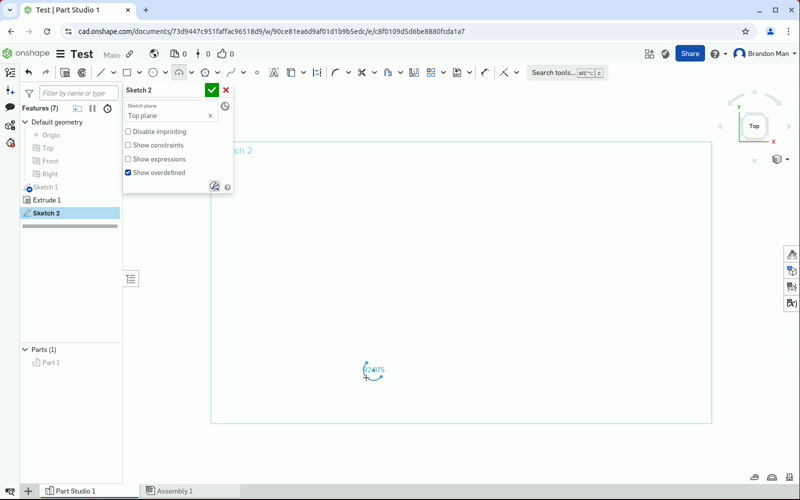
key_up(shift)
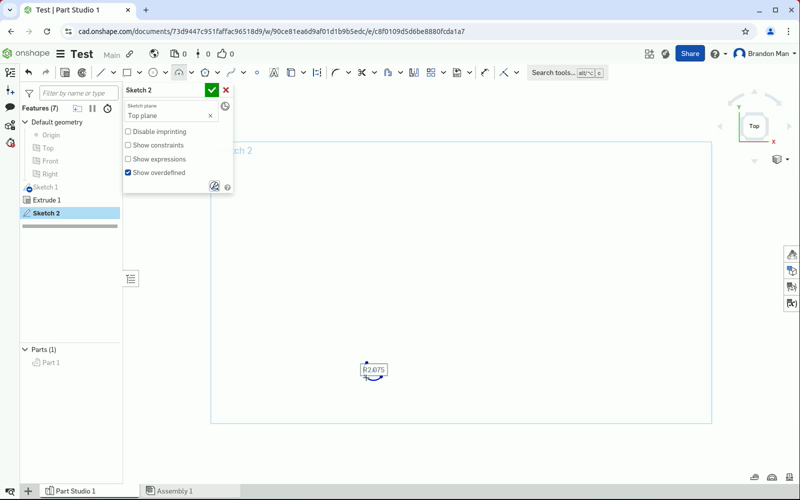
key(esc)
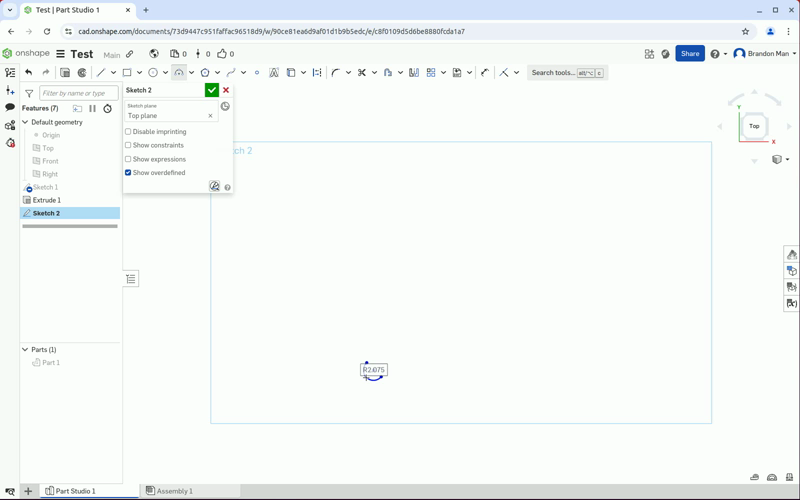
key(l)
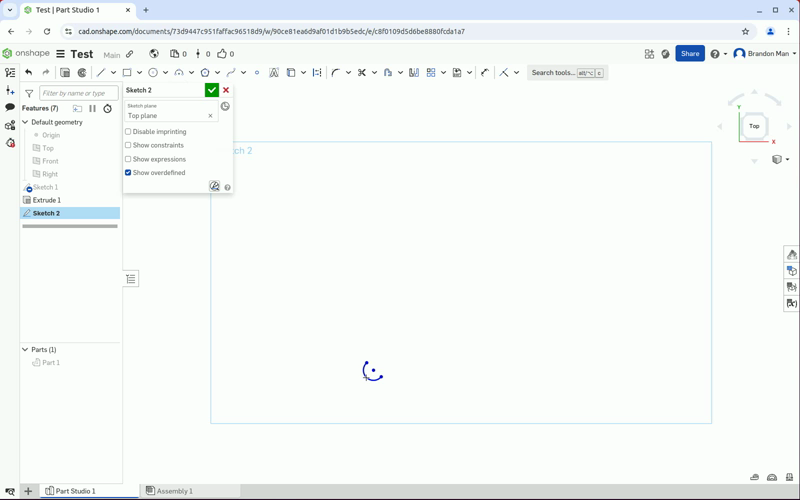
mouse_move(381, 376)
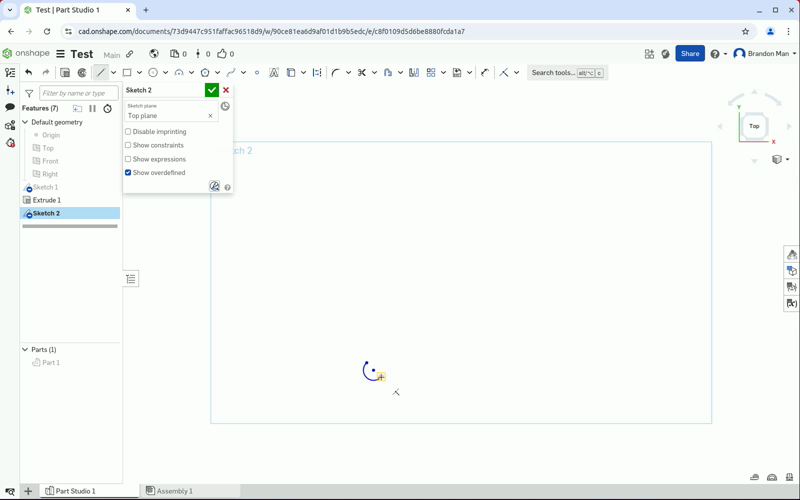
click(381, 376)
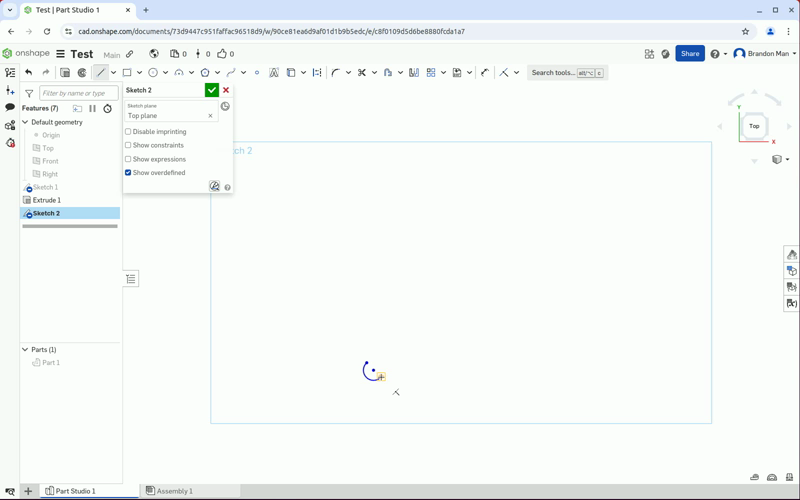
key_down(shift)
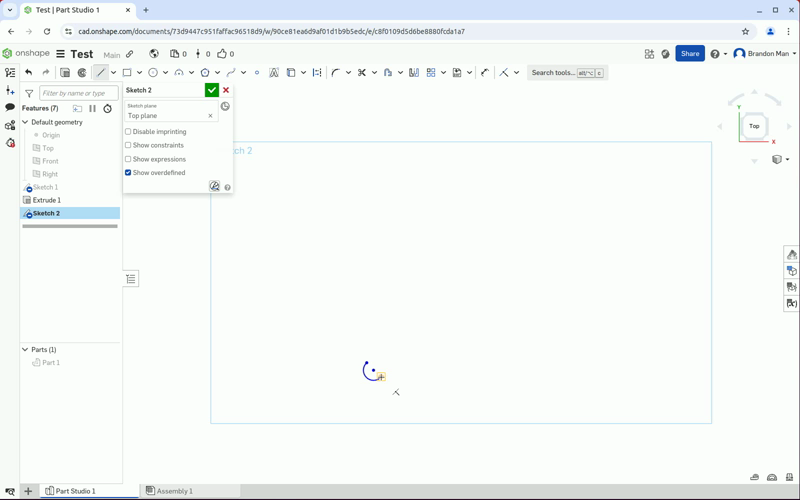
mouse_move(411, 376)
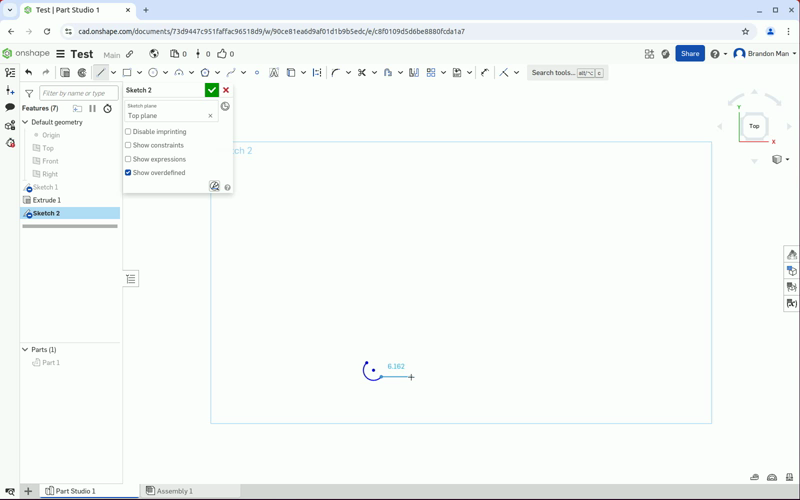
mouse_move(389, 369)
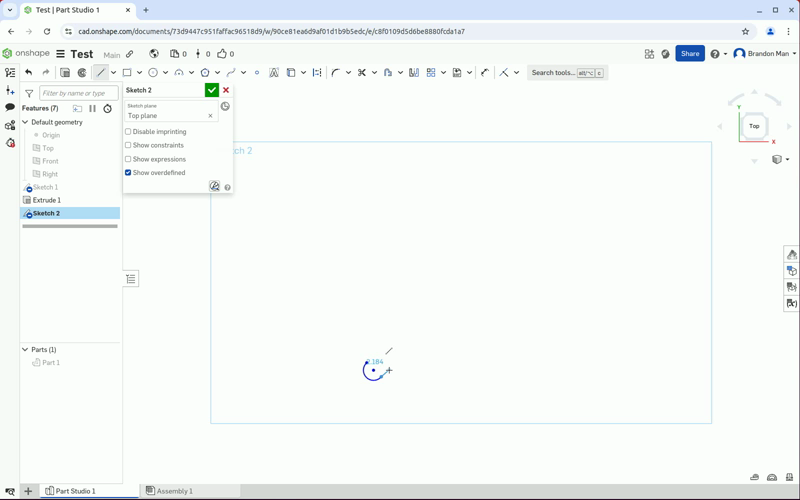
click(389, 369)
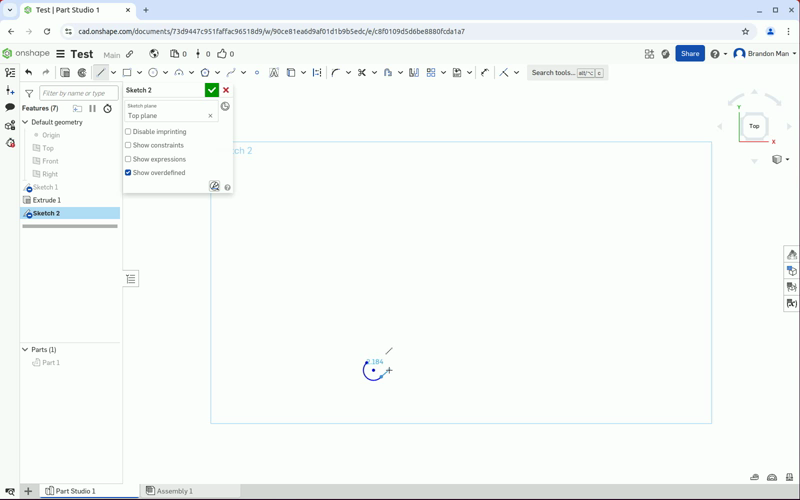
key_up(shift)
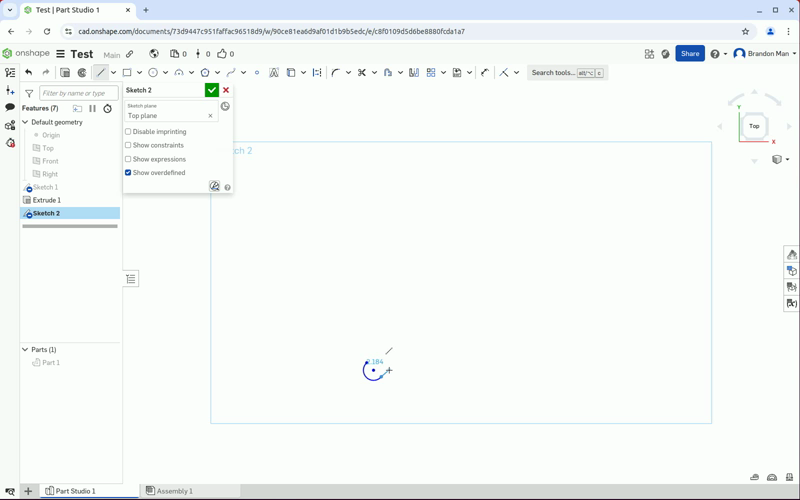
key(esc)
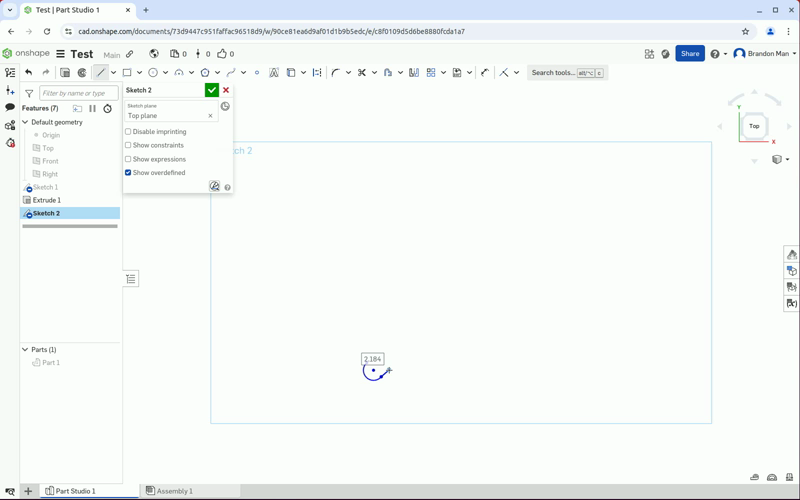
key(a)
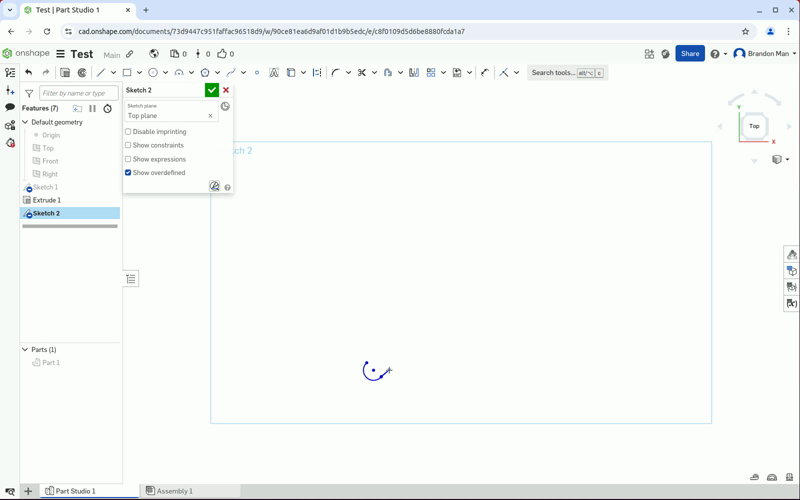
mouse_move(389, 369)
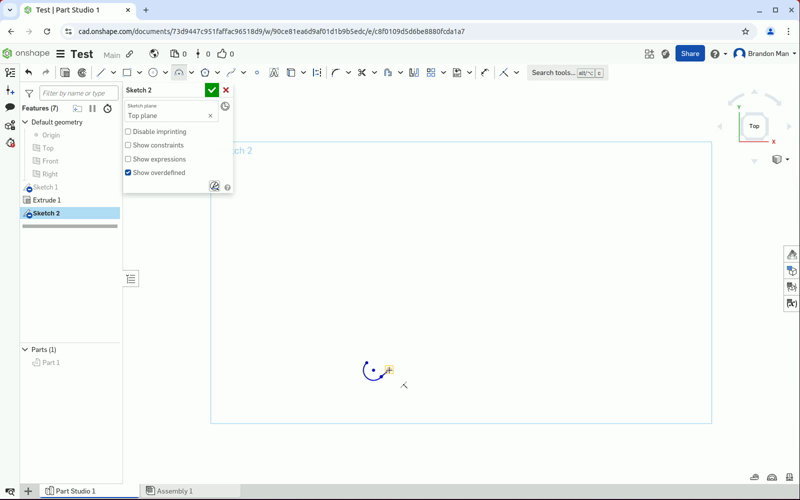
click(389, 369)
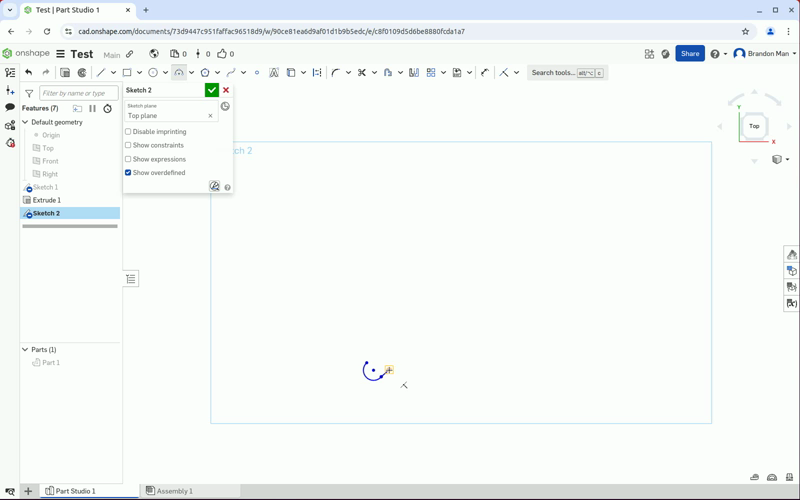
key_down(shift)
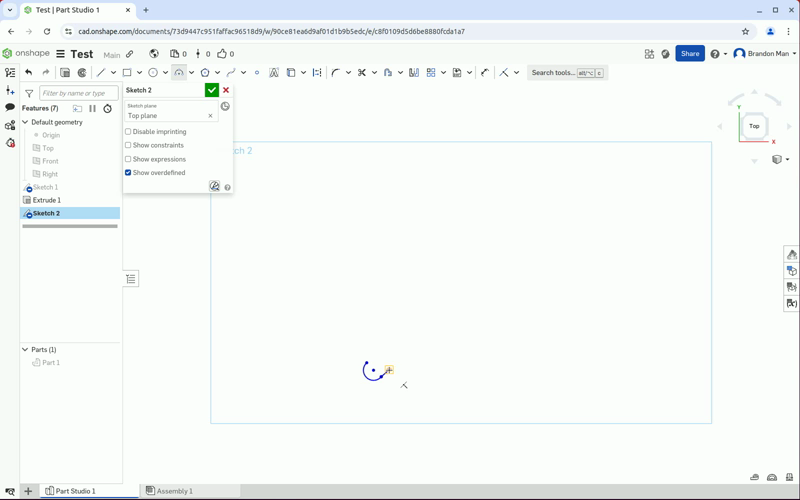
mouse_move(374, 354)
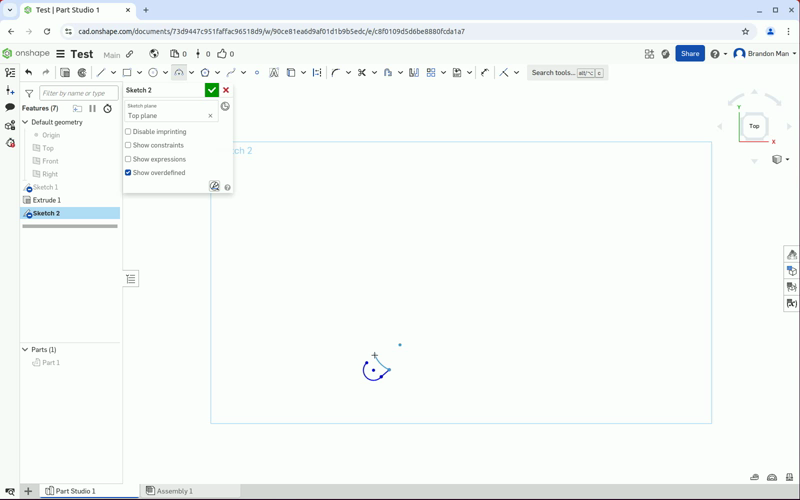
click(374, 354)
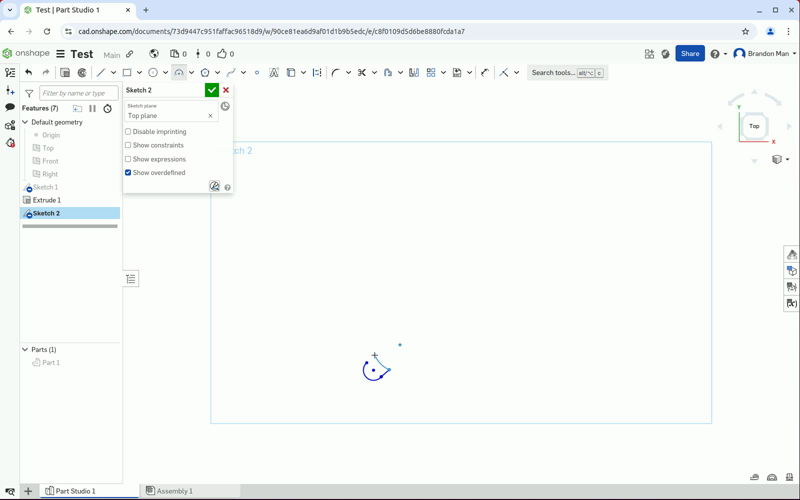
mouse_move(381, 362)
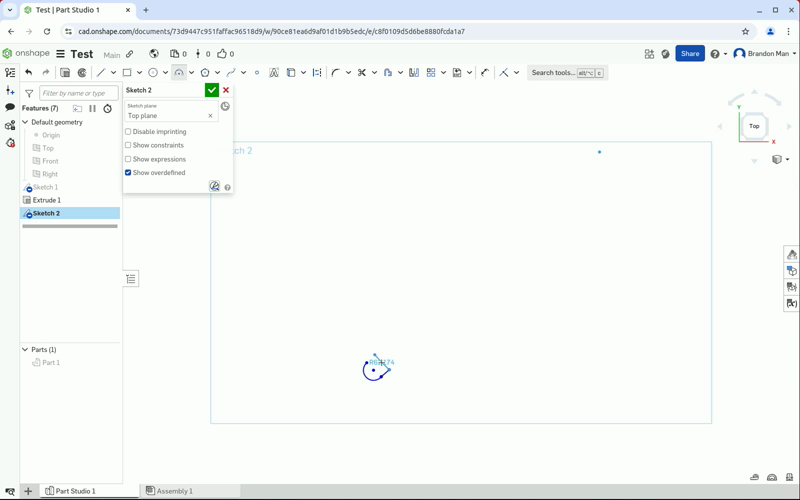
click(381, 362)
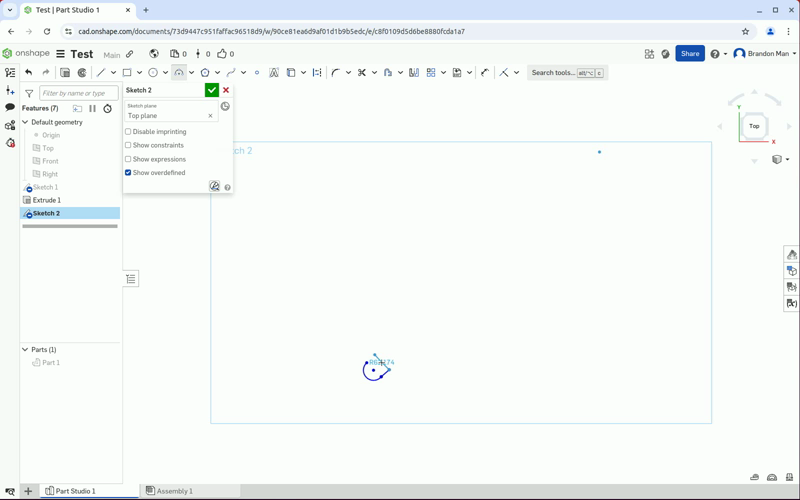
key_up(shift)
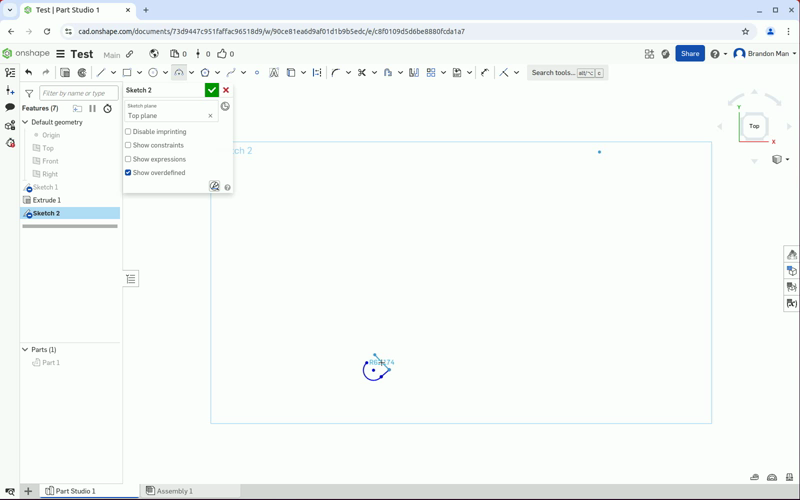
key(esc)
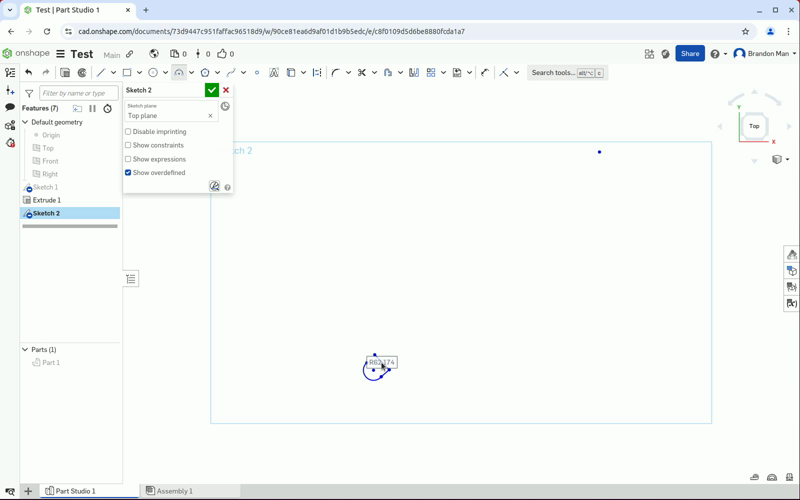
key(l)
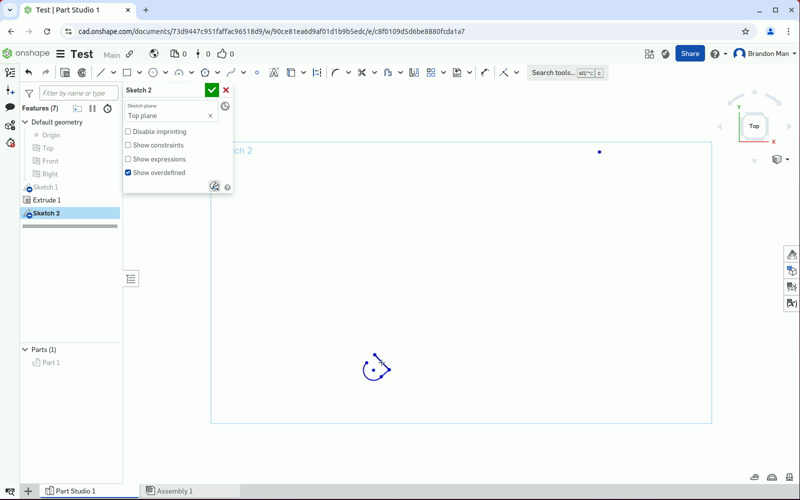
mouse_move(374, 354)
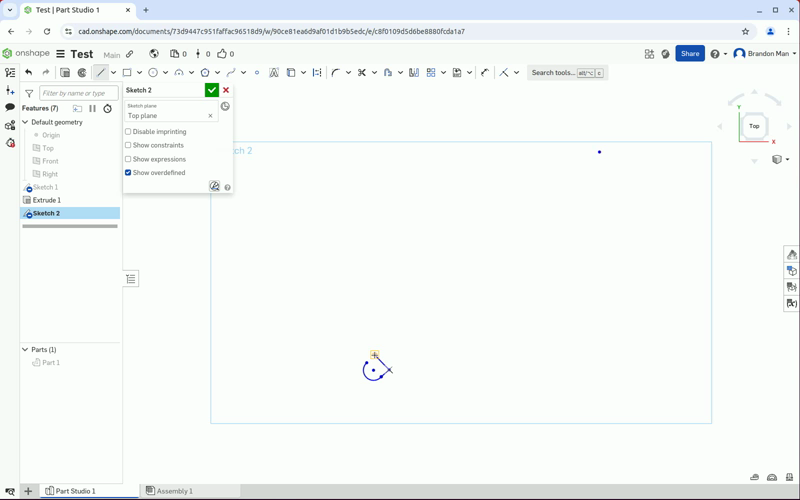
click(374, 354)
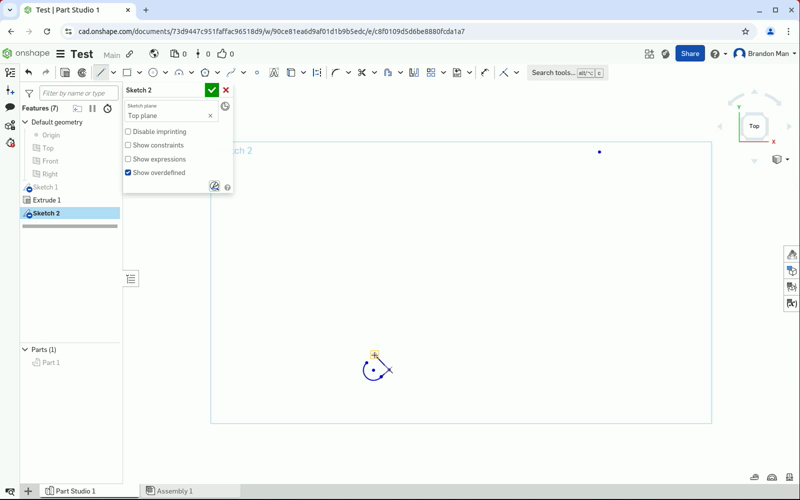
mouse_move(404, 354)
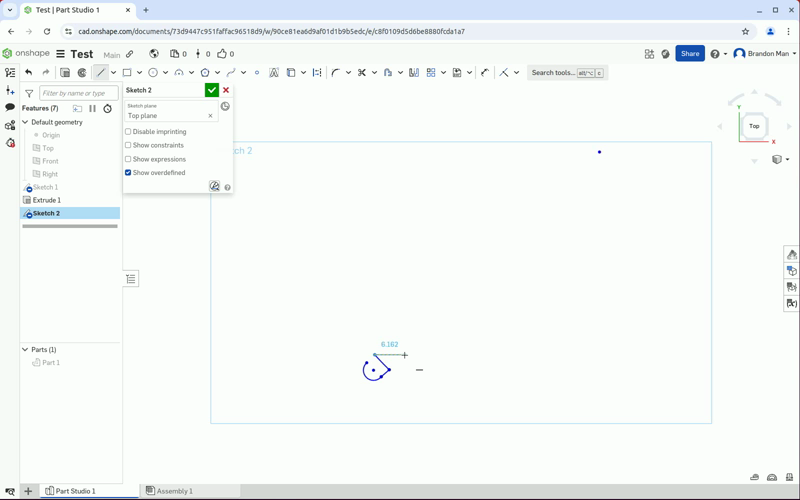
key_down(shift)
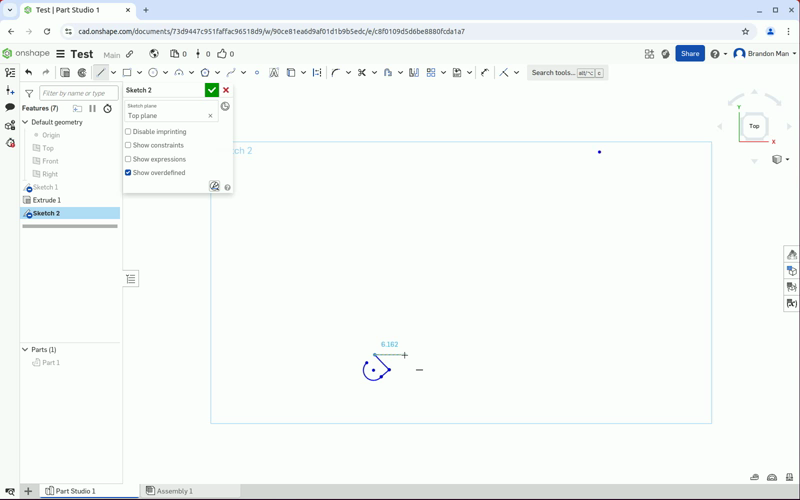
mouse_move(366, 362)
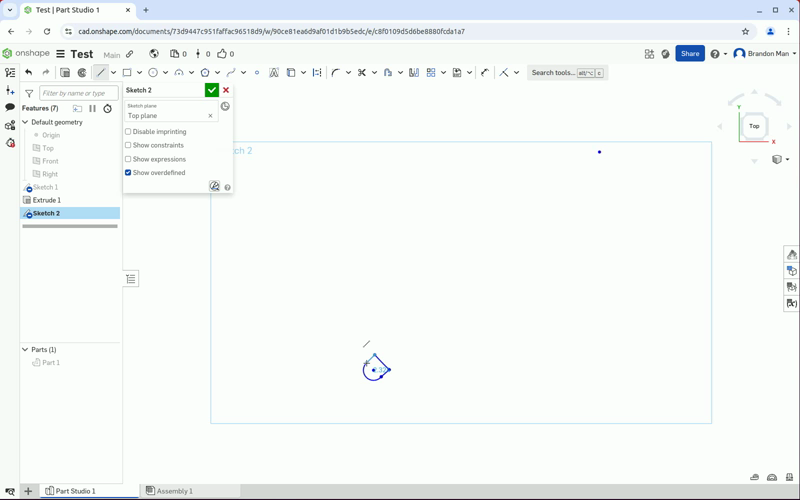
key_up(shift)
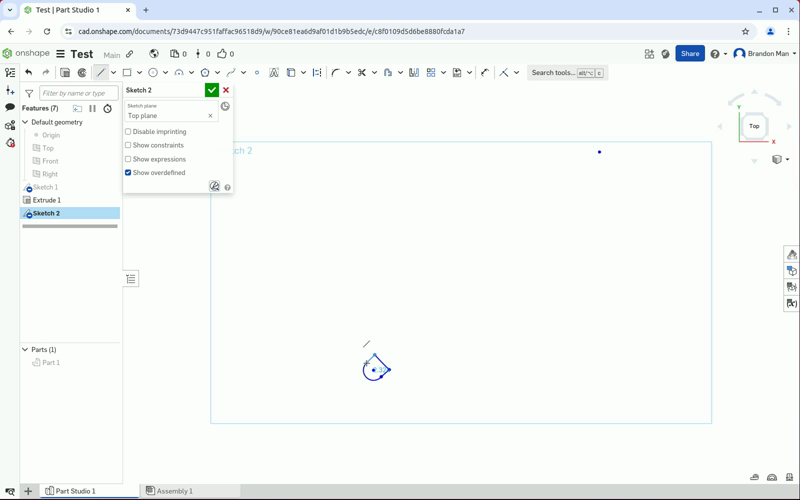
click(366, 362)
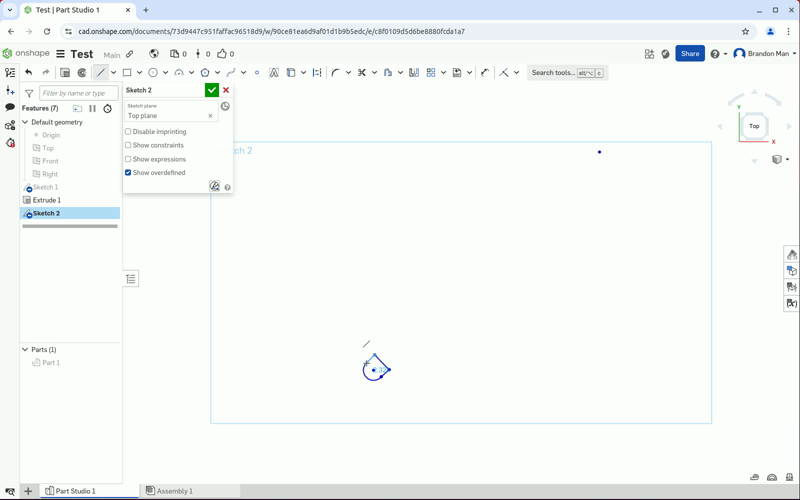
key(esc)
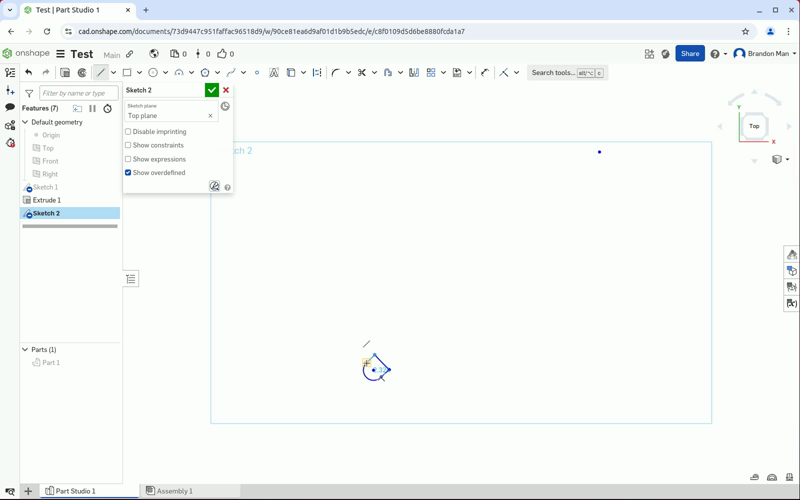
key(c)
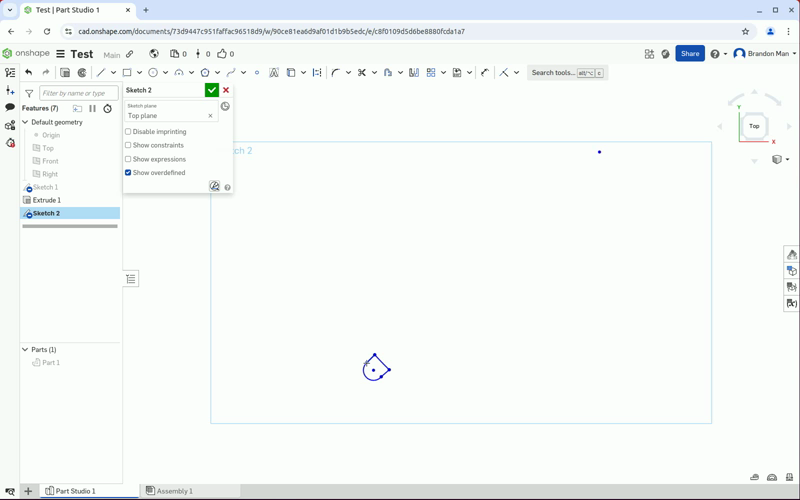
key_down(shift)
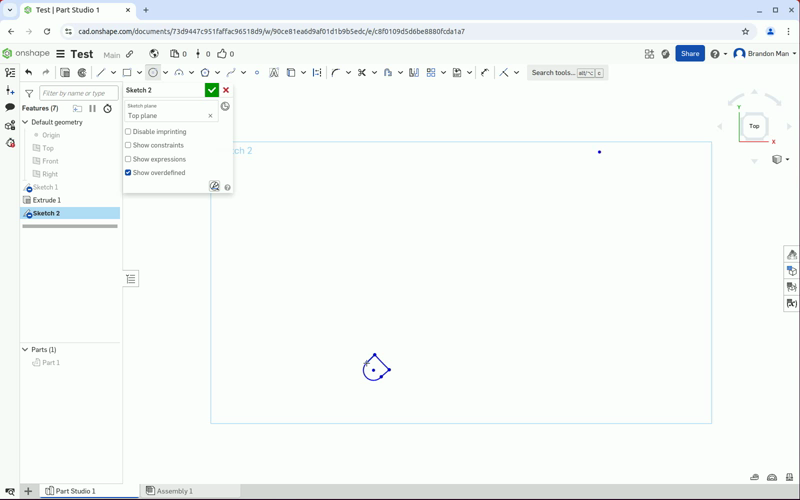
mouse_move(374, 369)
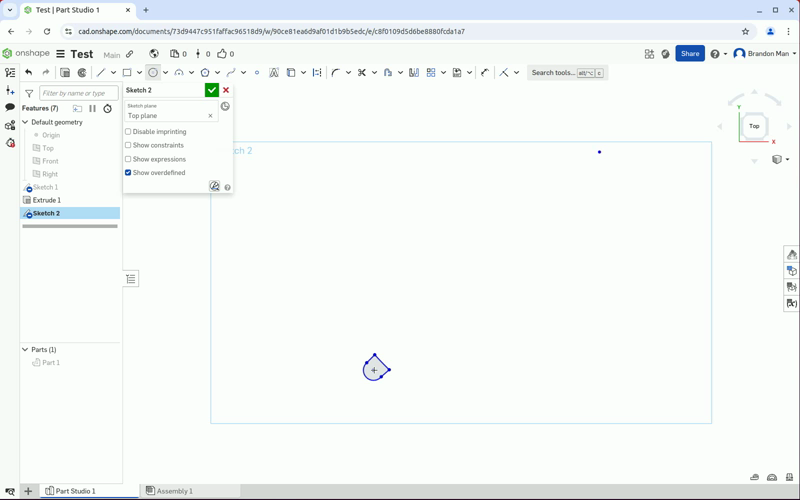
click(374, 369)
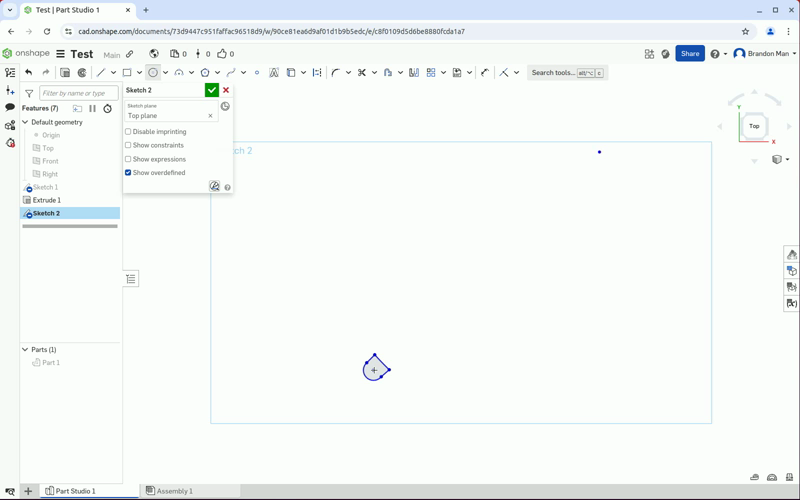
key_up(shift)
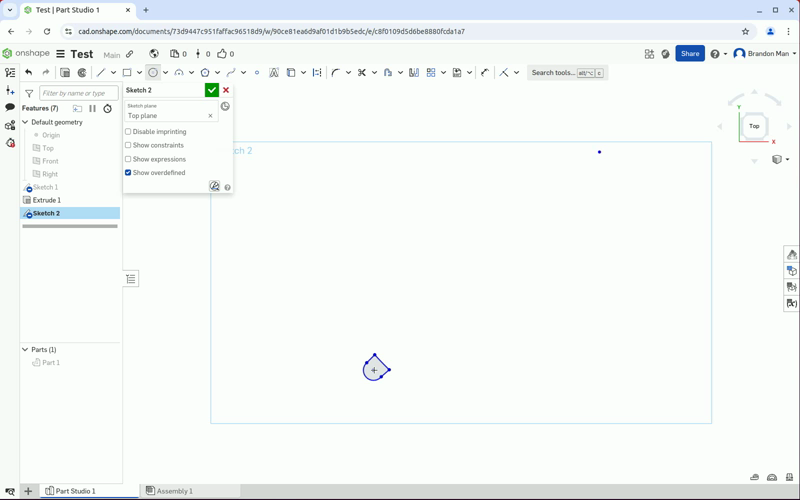
mouse_move(378, 369)
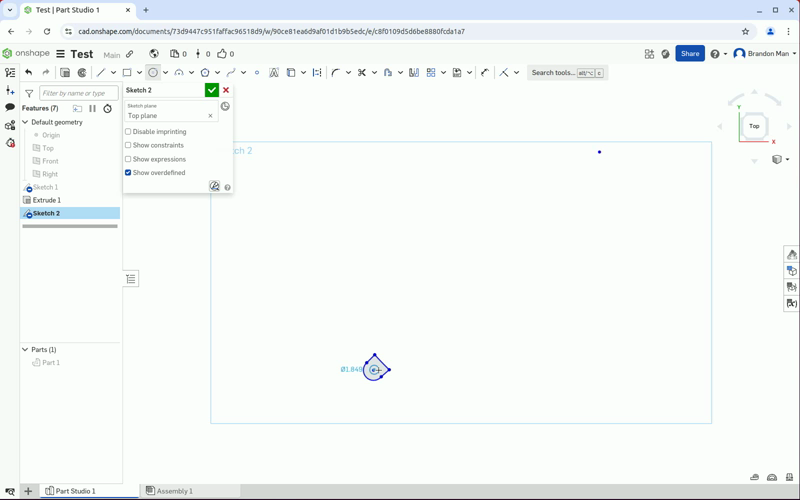
click(378, 369)
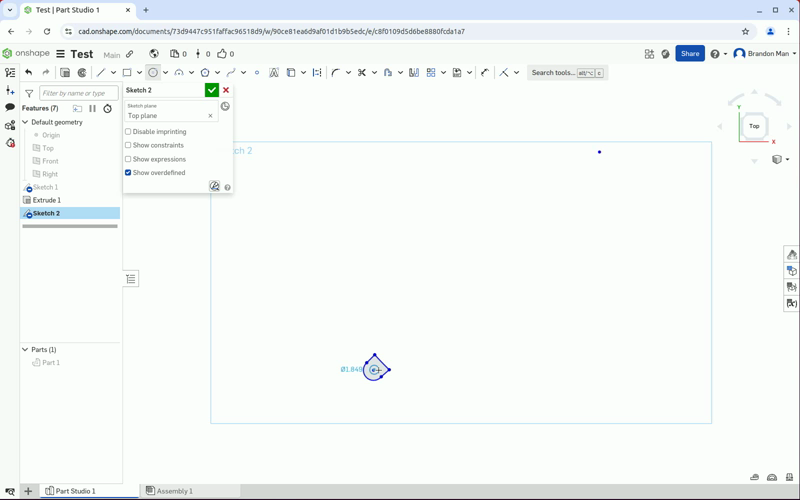
key(esc)
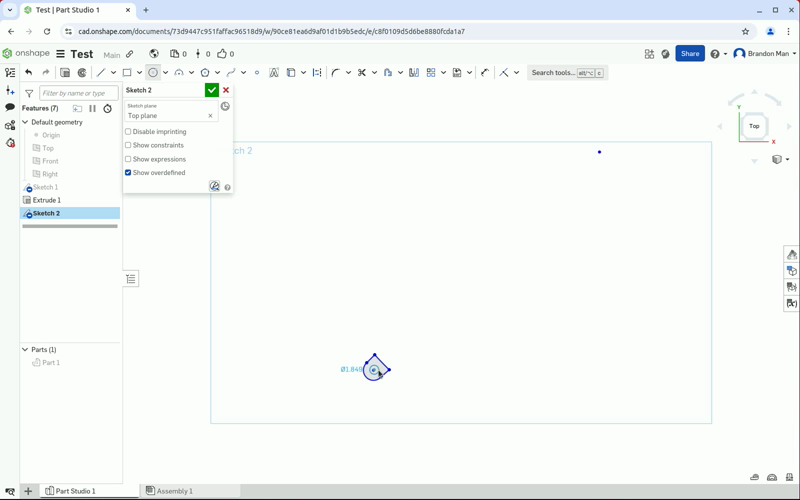
mouse_move(384, 368)
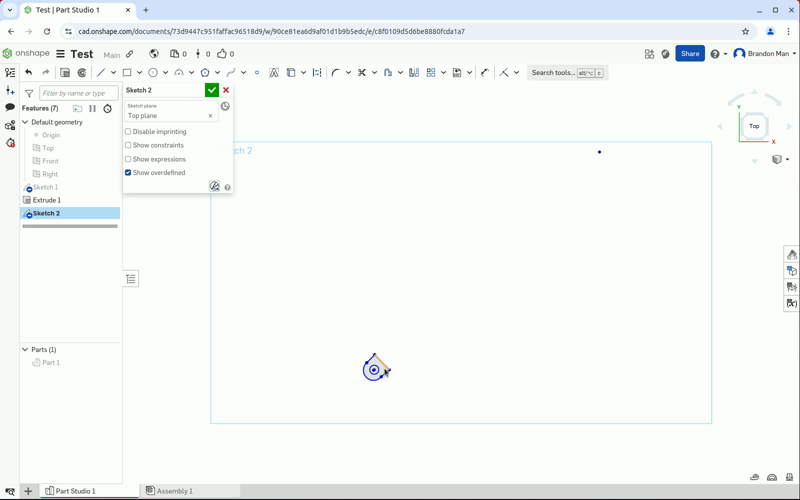
scroll(6)
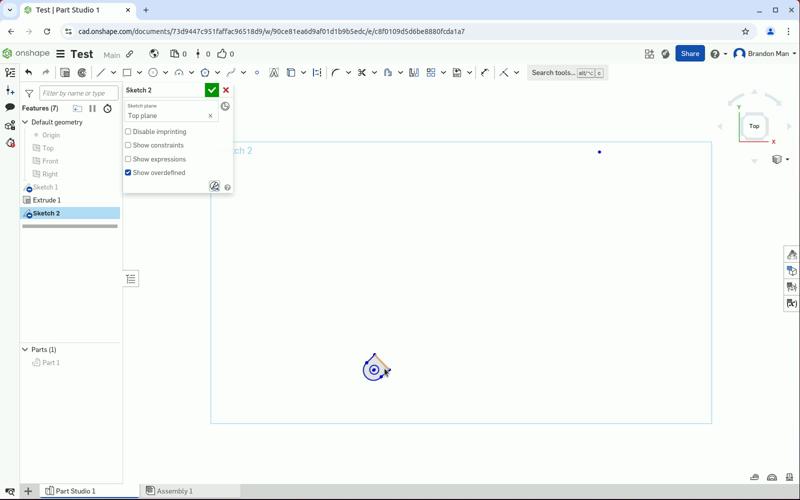
scroll(6)
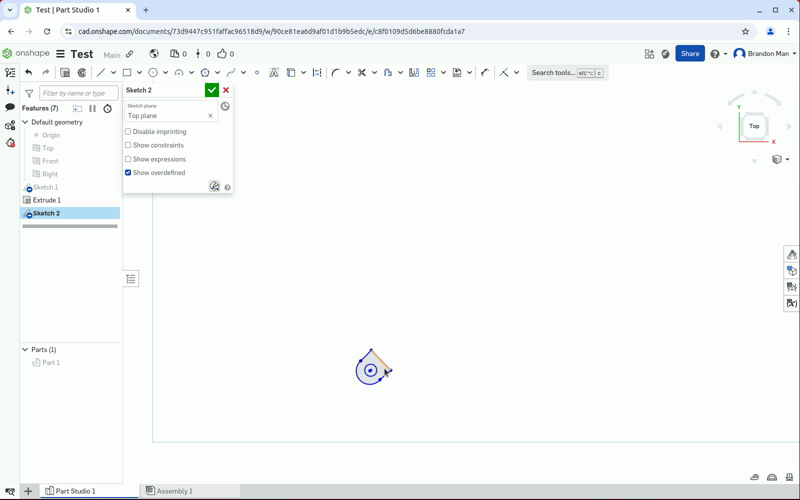
scroll(6)
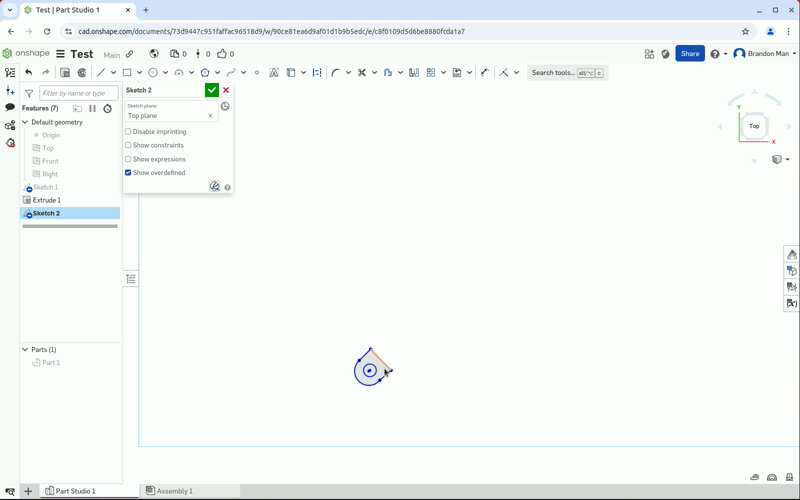
scroll(6)
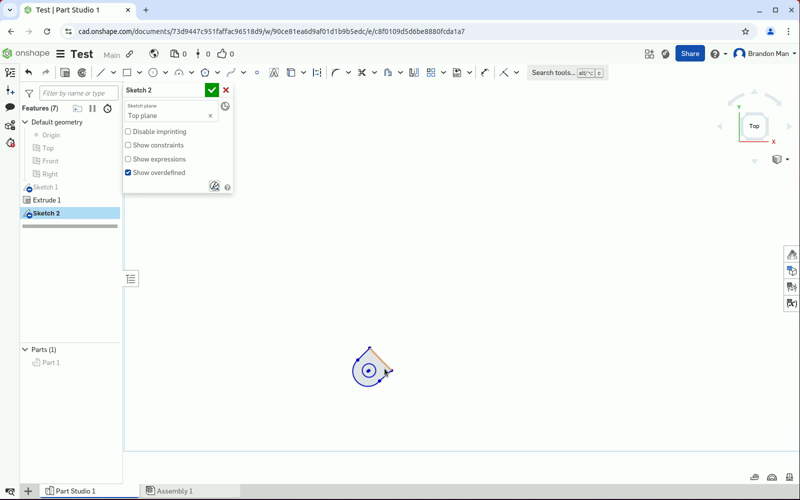
scroll(6)
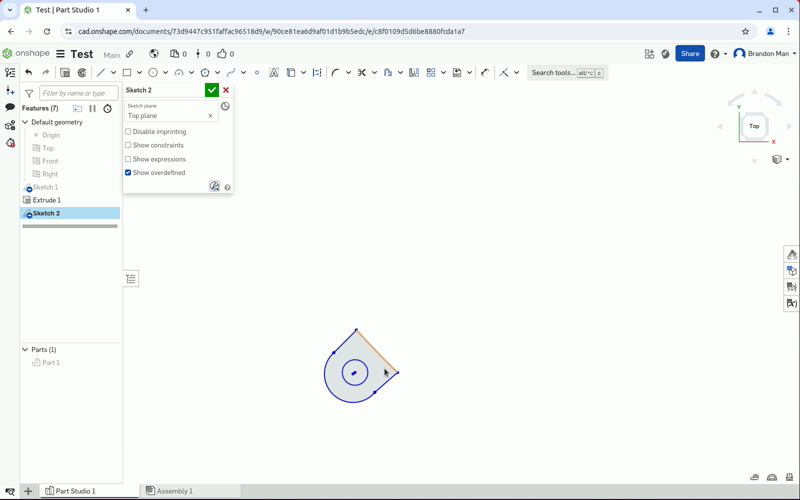
scroll(6)
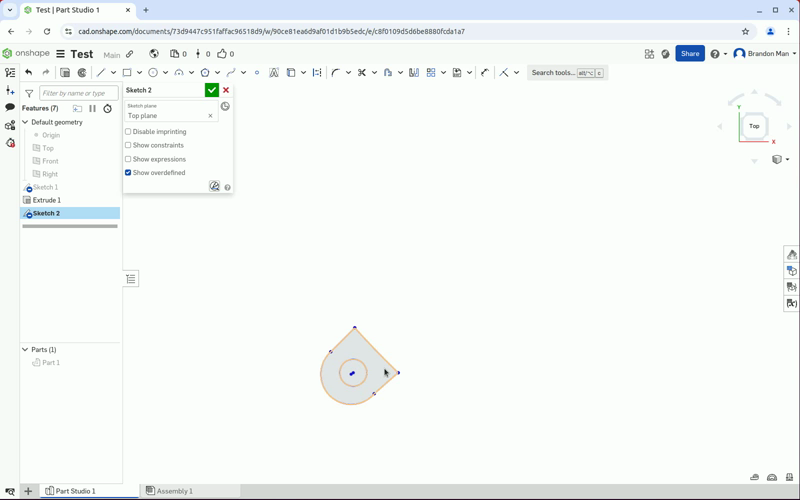
scroll(6)
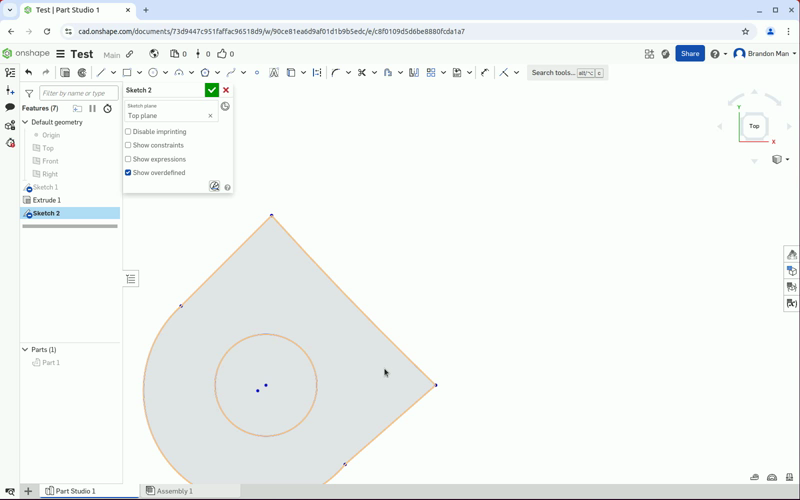
click(384, 368)
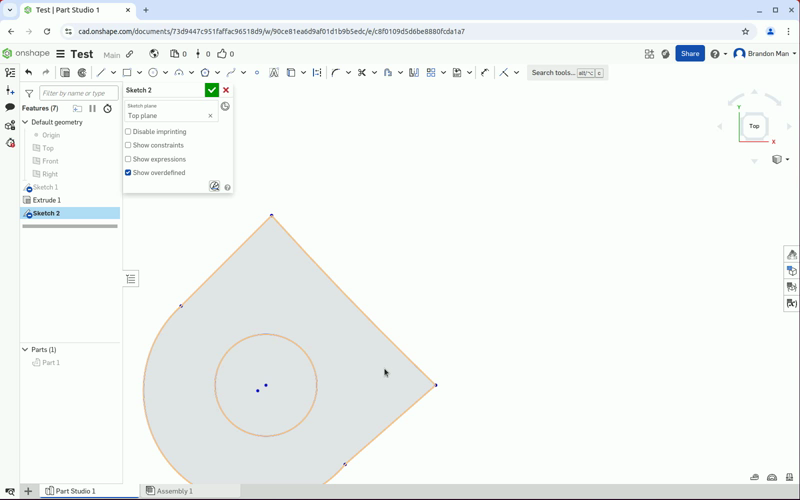
scroll(-6)
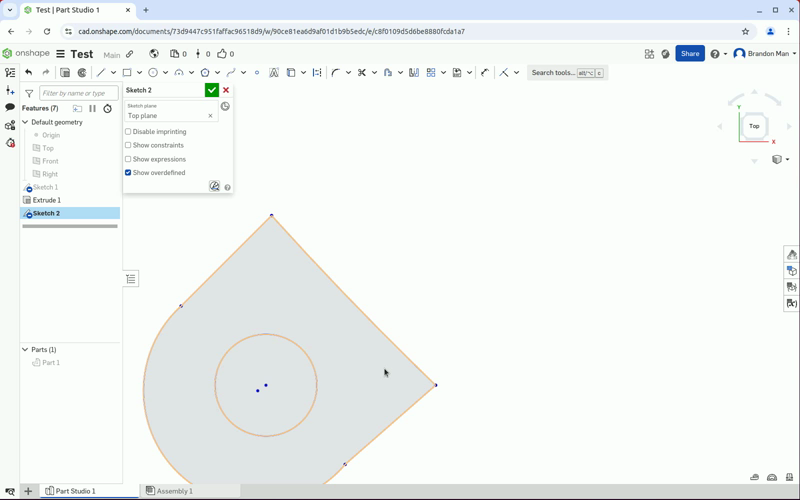
scroll(-6)
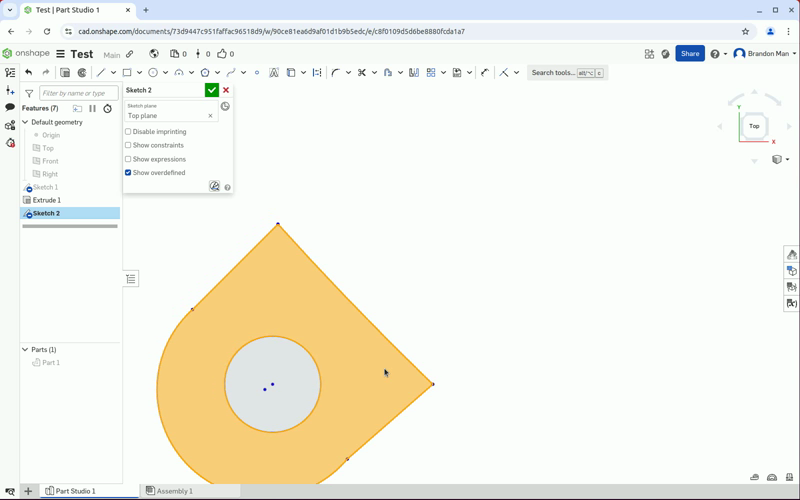
scroll(-6)
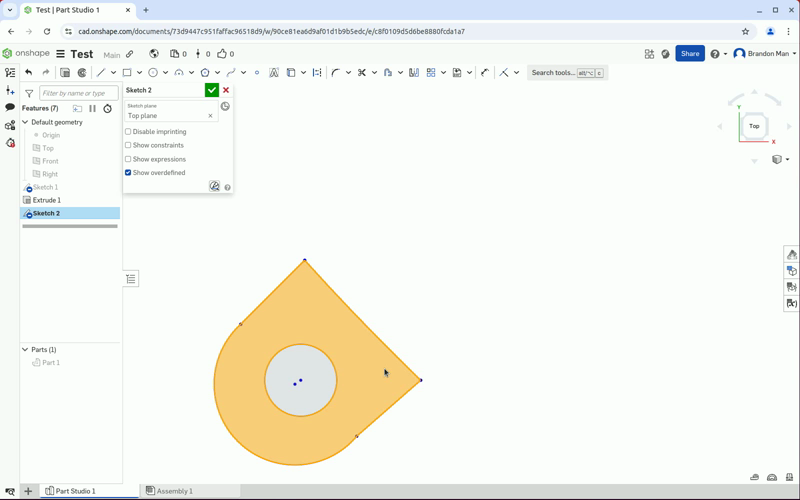
scroll(-6)
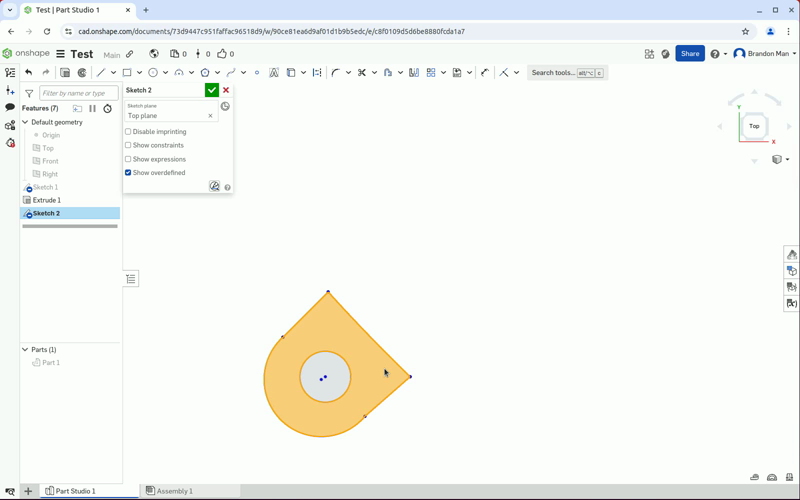
scroll(-6)
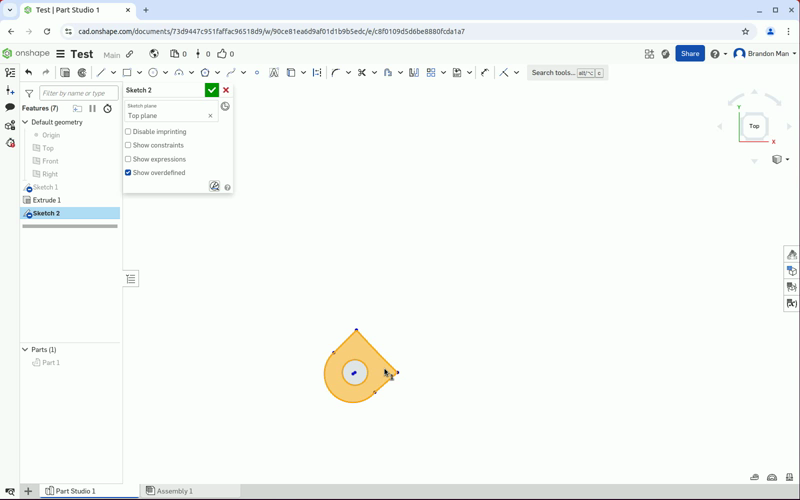
scroll(-6)
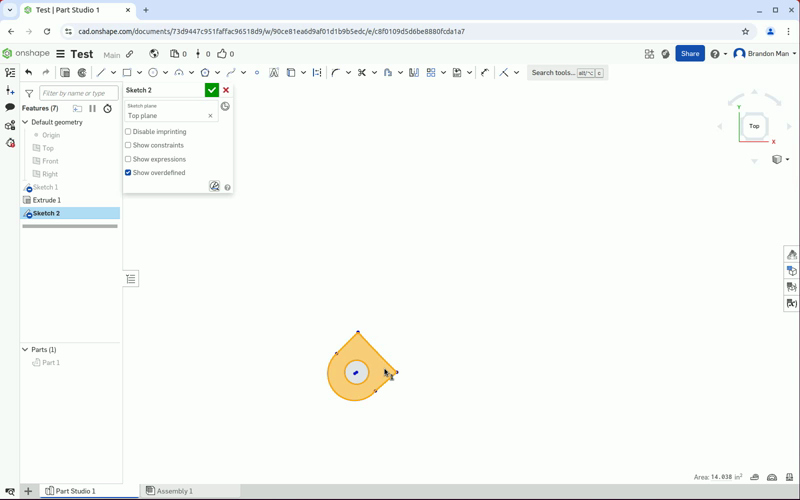
scroll(-6)
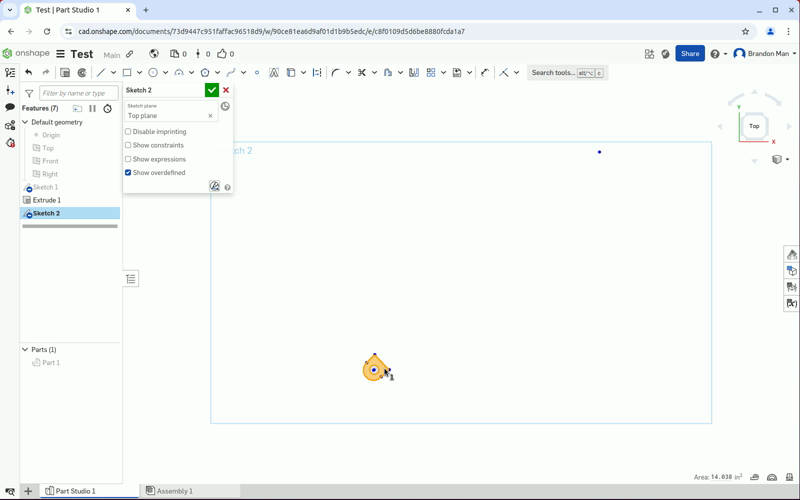
mouse_move(73, 352)
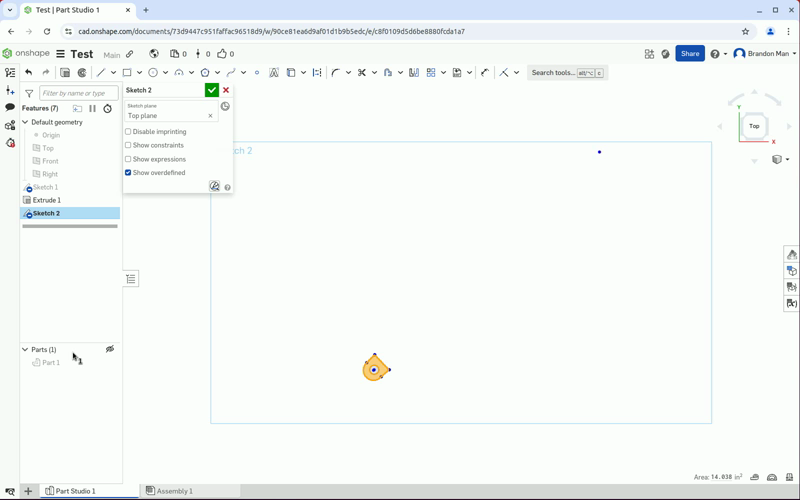
key(shift+y)
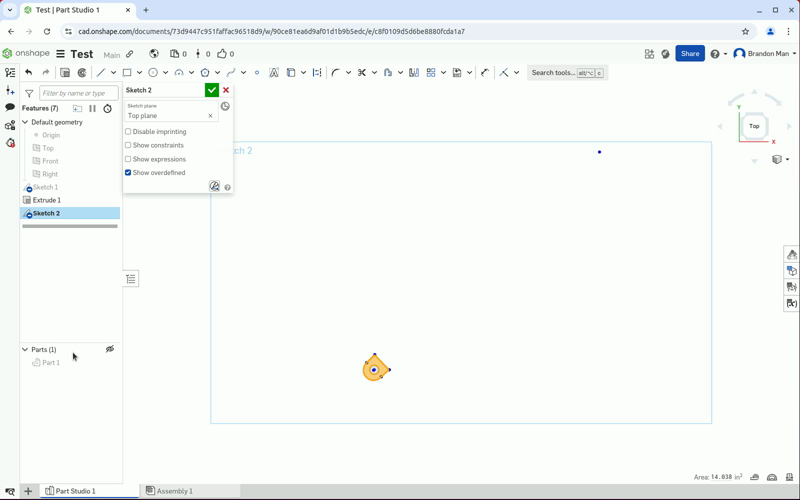
key(shift+e)
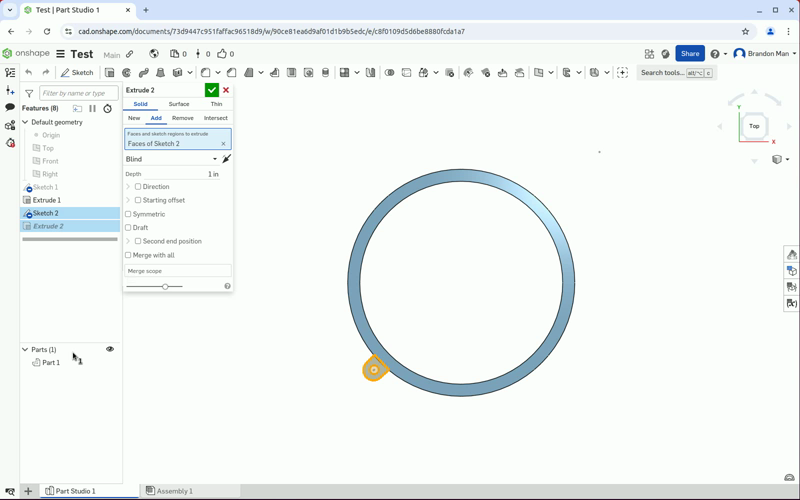
mouse_move(143, 106)
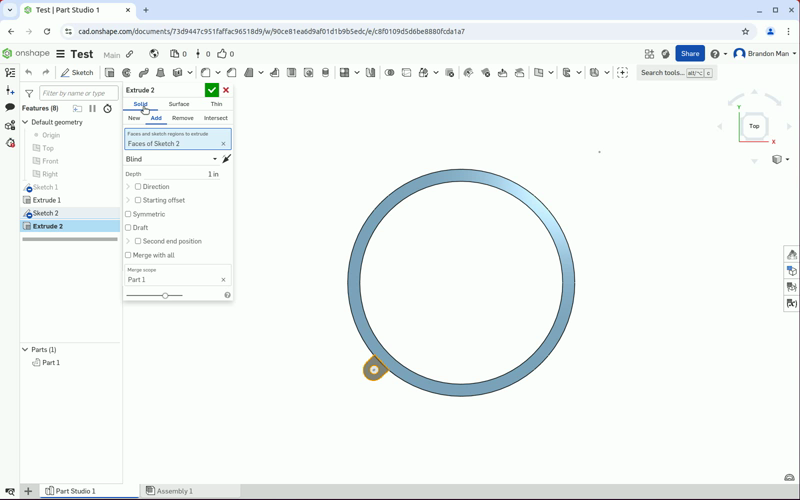
click(143, 106)
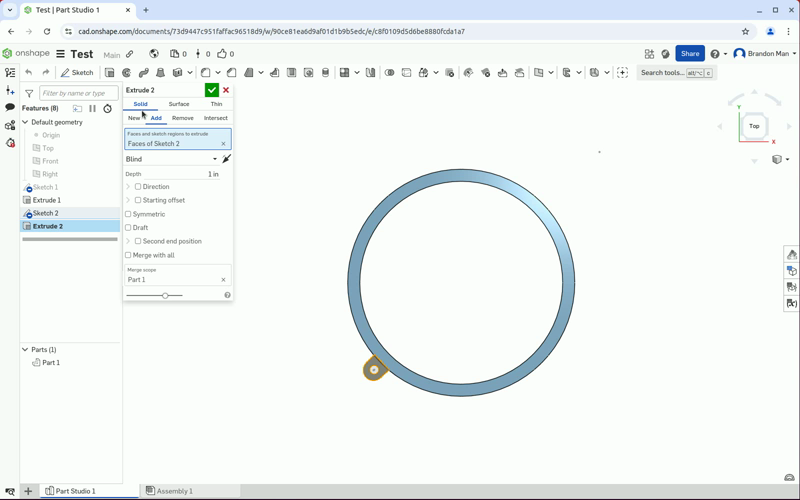
mouse_move(137, 120)
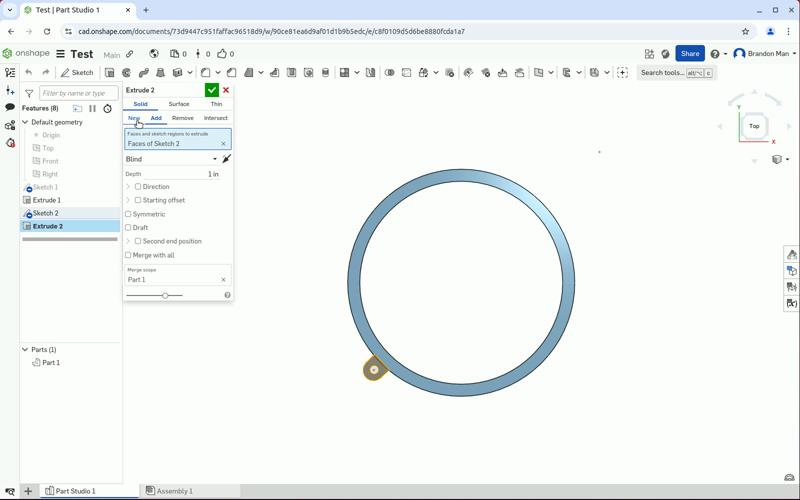
click(137, 120)
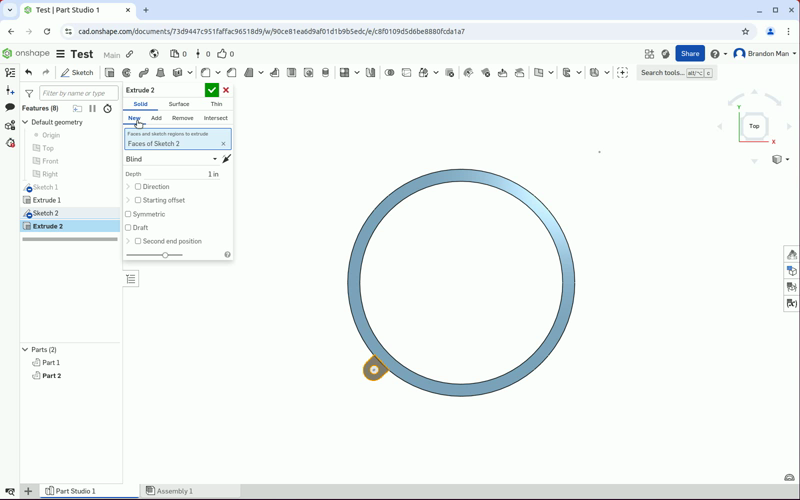
key(tab, 4)
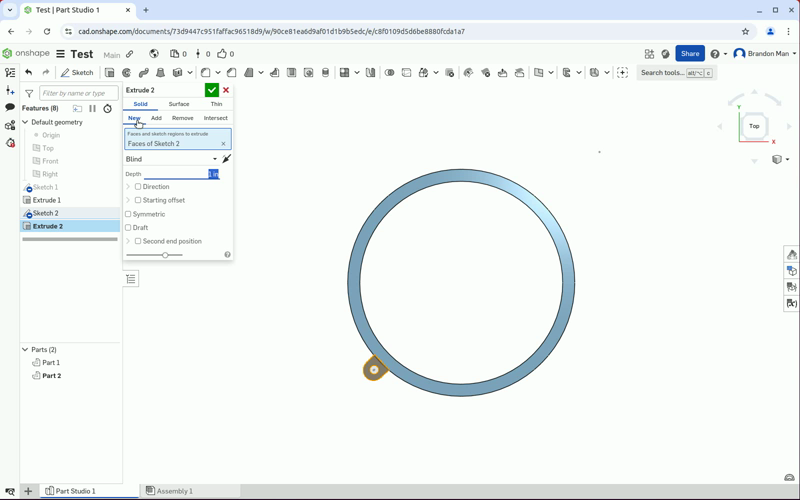
text(3.37)
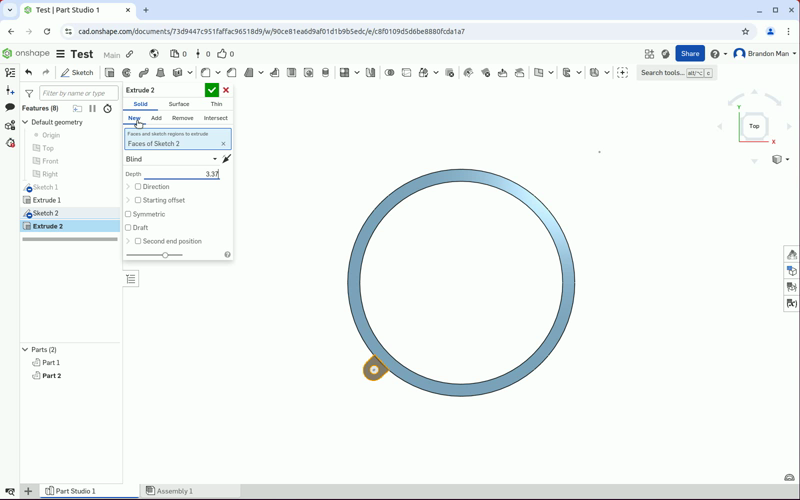
key(enter)
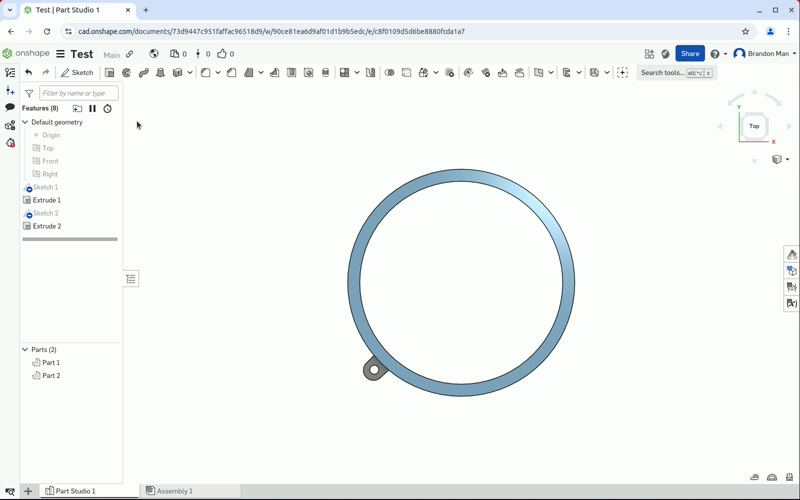
key(shift+h)
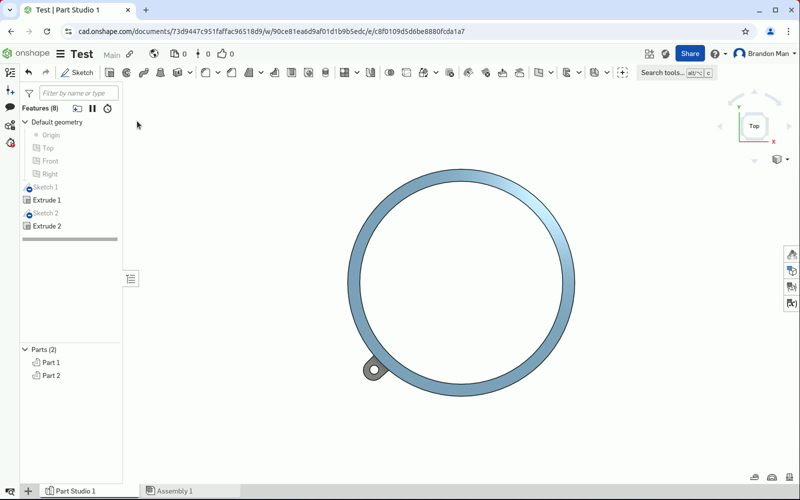
key(shift+h)
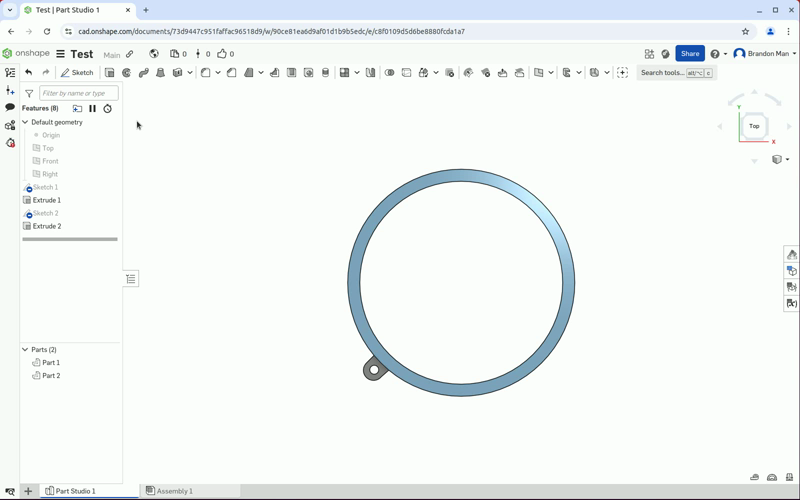
mouse_move(73, 189)
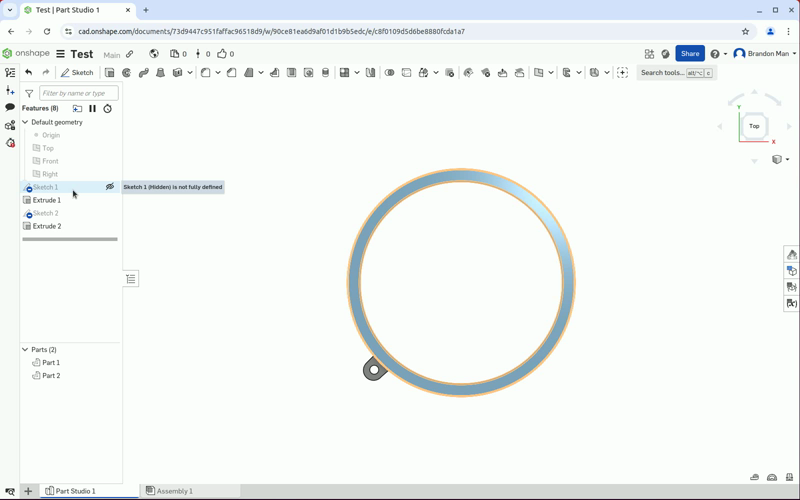
click(73, 189)
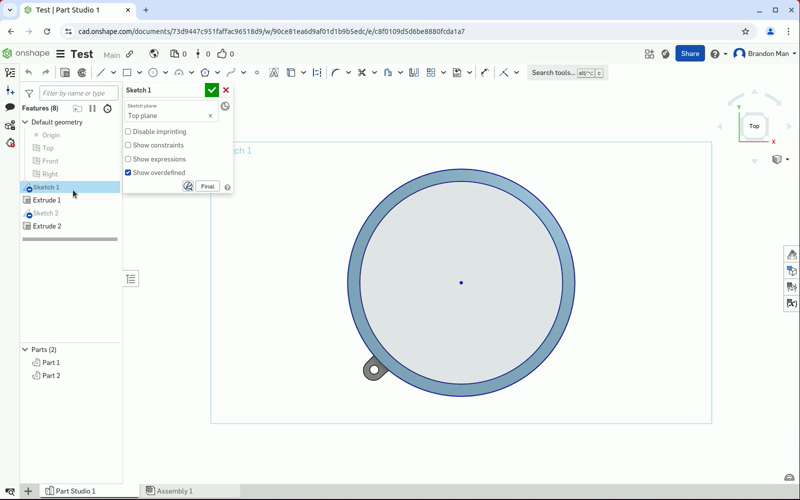
mouse_move(229, 92)
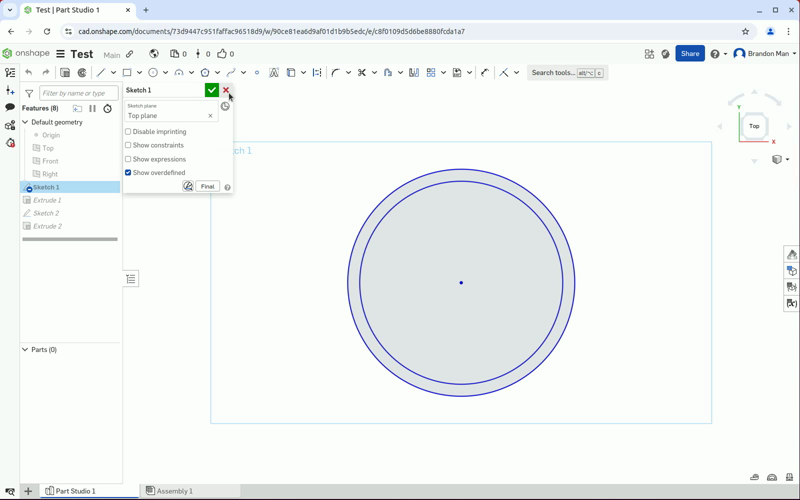
click(229, 92)
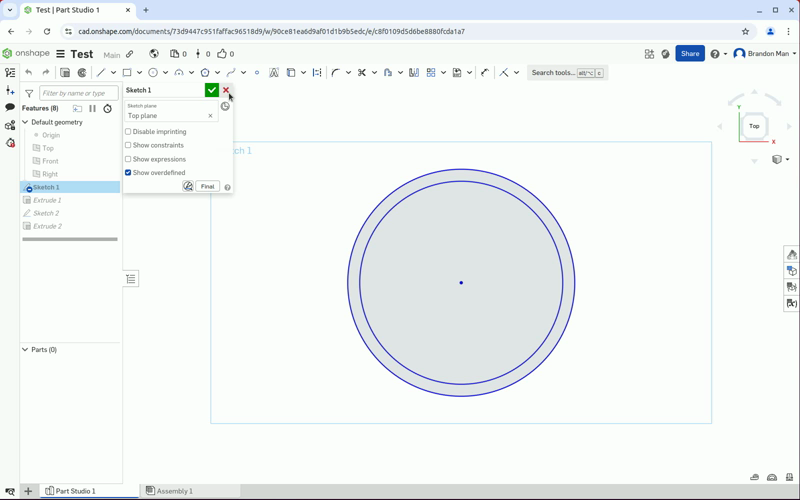
key(shift+s)
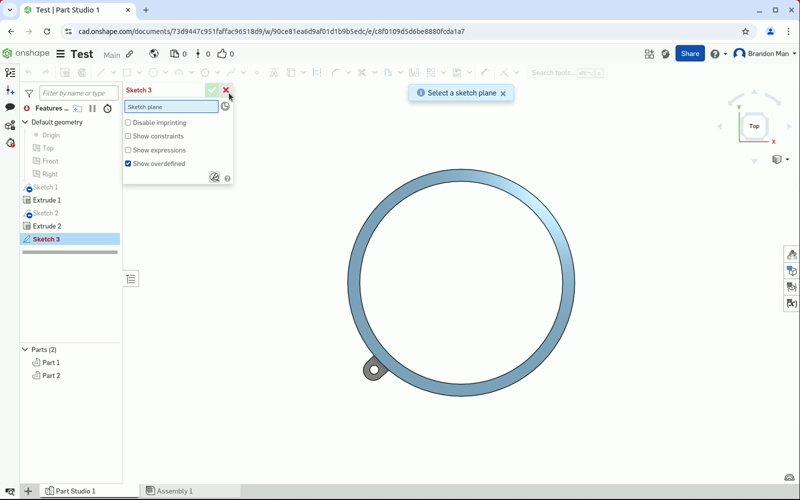
mouse_move(73, 150)
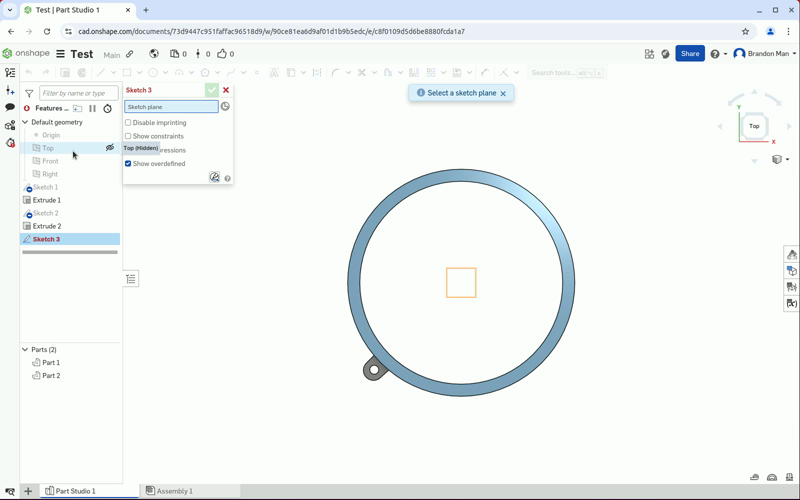
click(73, 150)
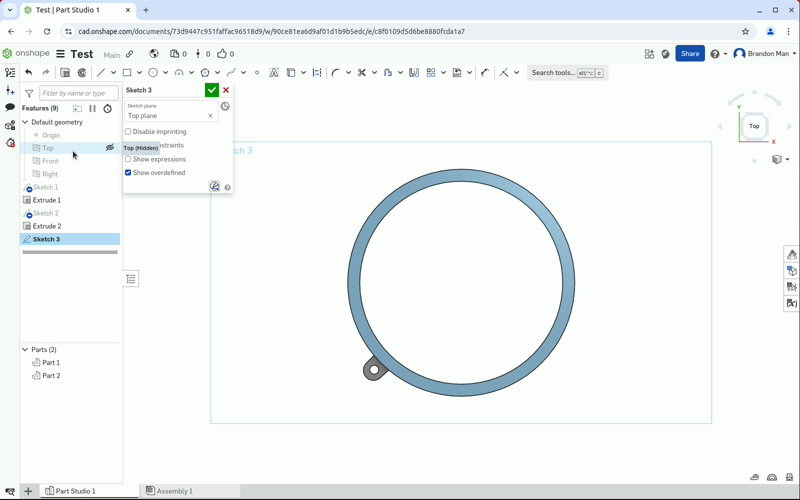
mouse_move(73, 352)
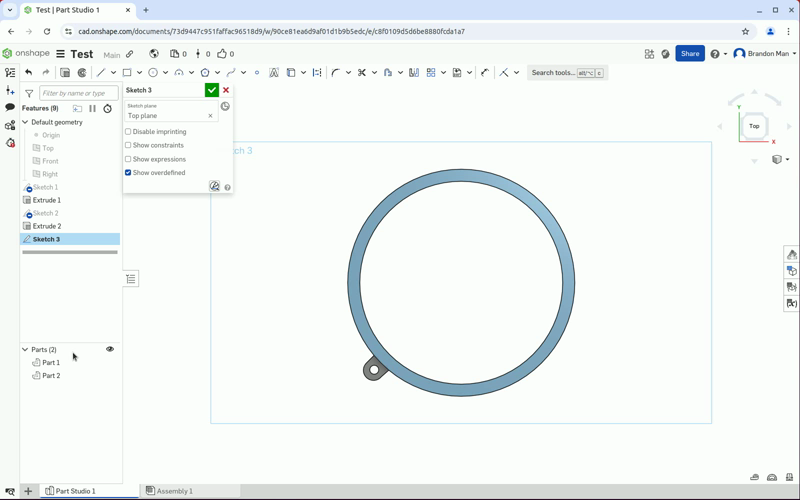
key(y)
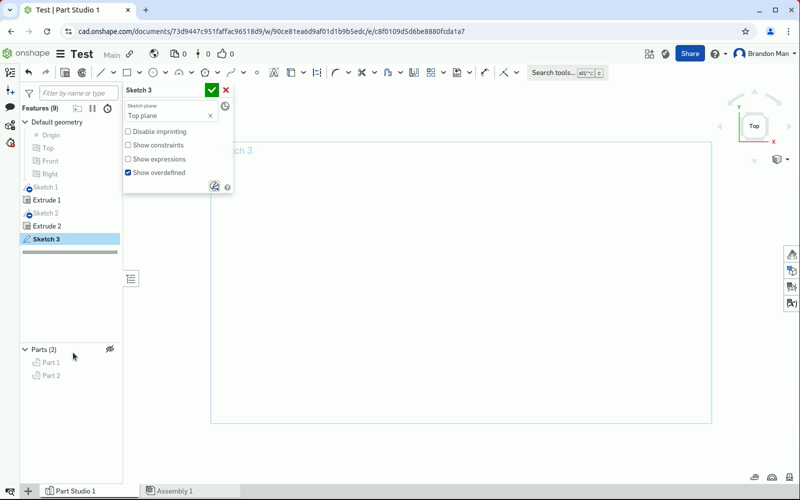
key(l)
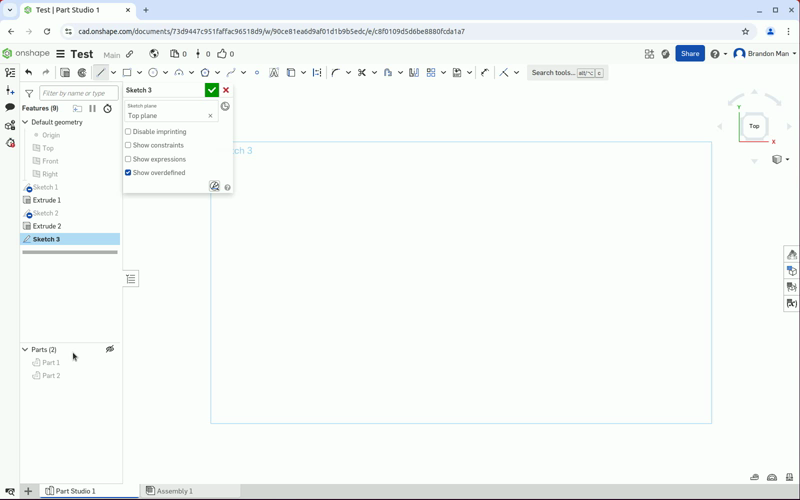
key_down(shift)
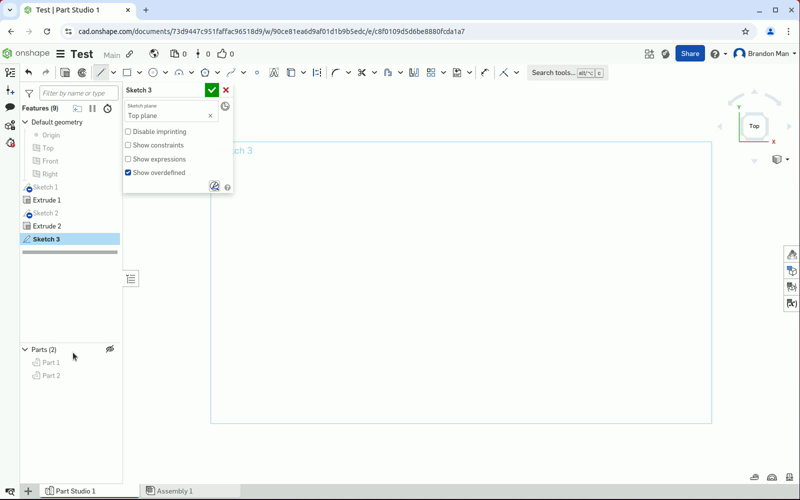
mouse_move(533, 368)
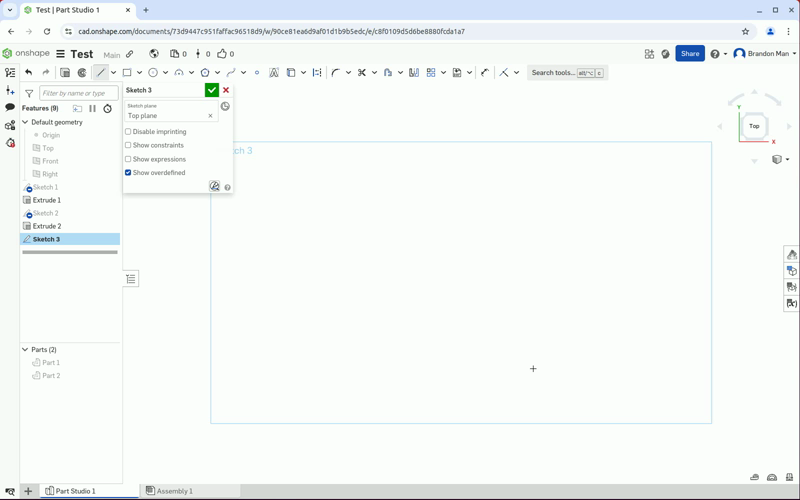
click(533, 368)
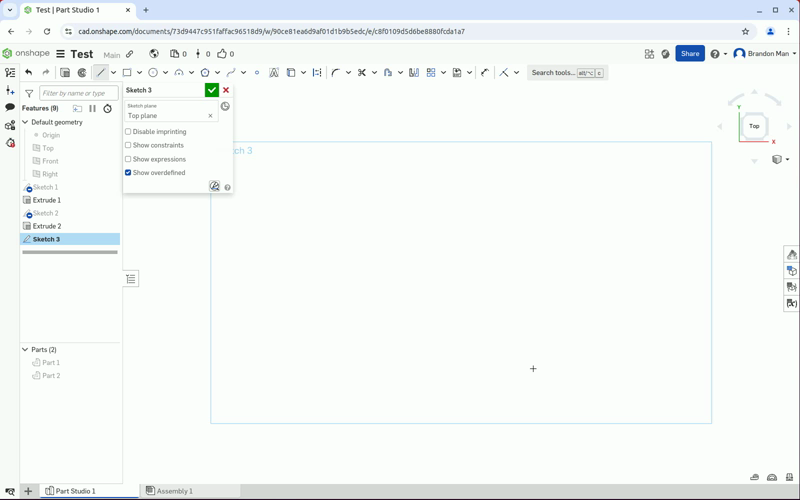
key_up(shift)
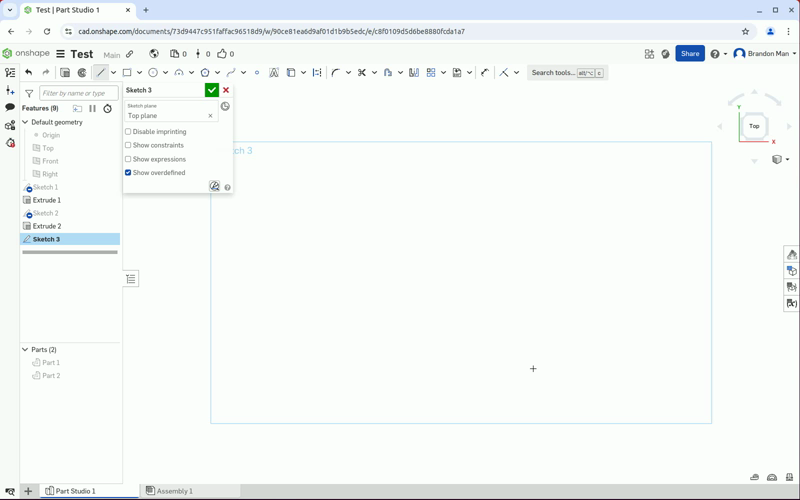
key_down(shift)
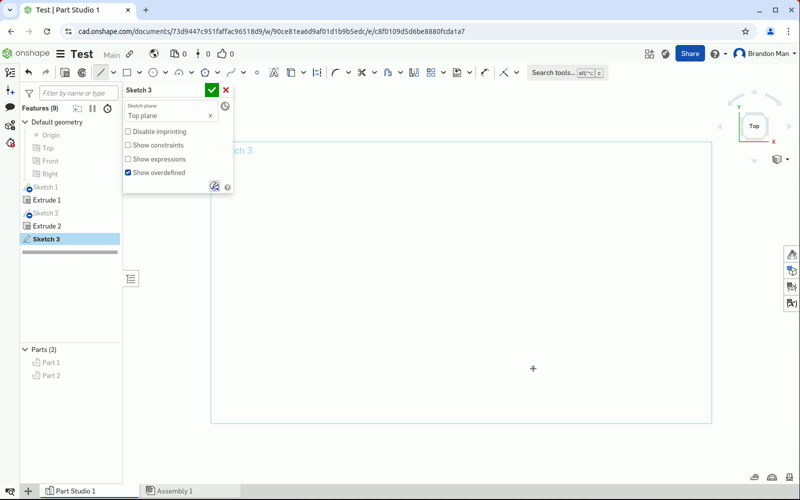
mouse_move(563, 368)
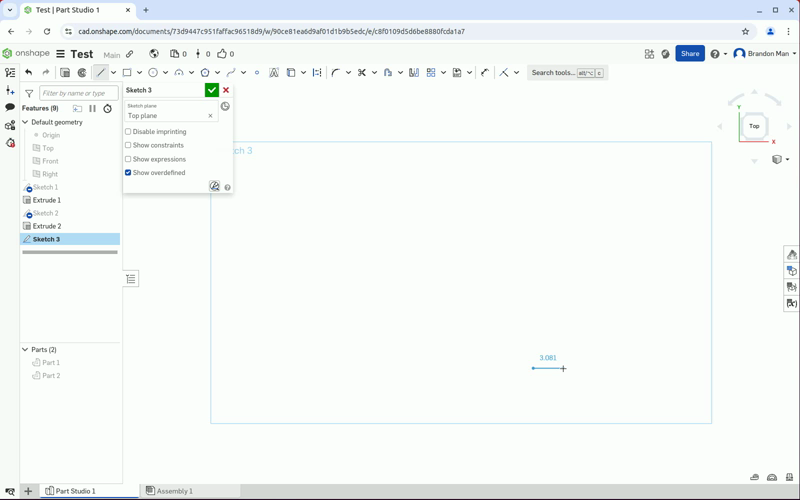
mouse_move(540, 375)
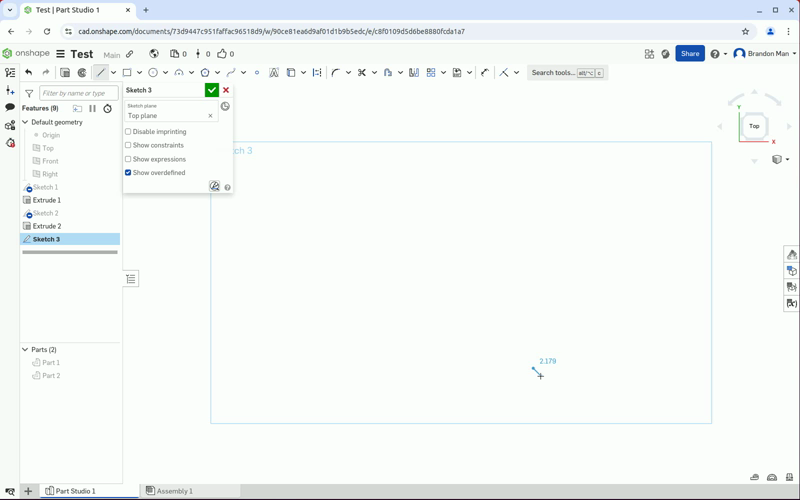
click(540, 375)
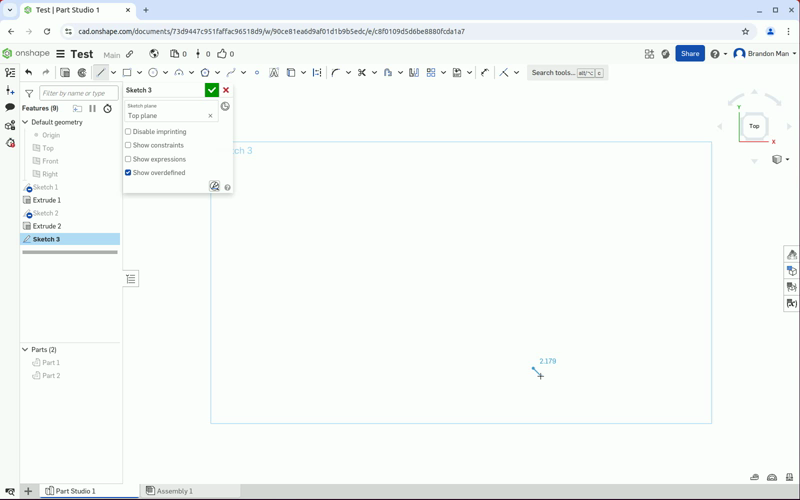
key_up(shift)
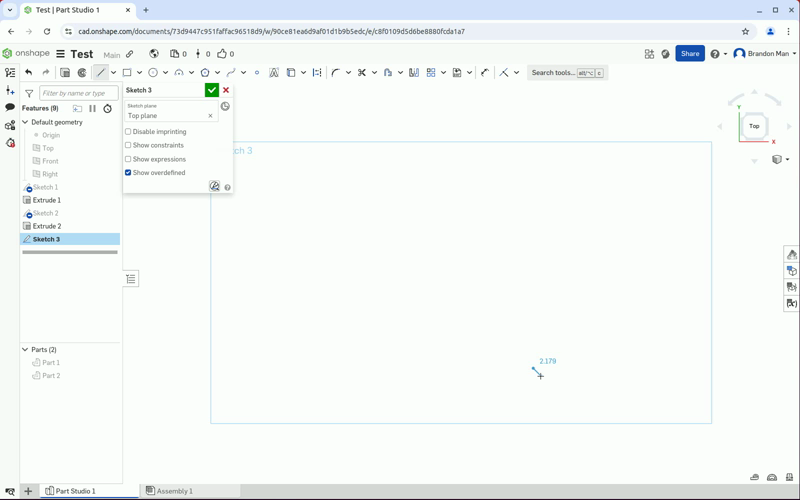
key(esc)
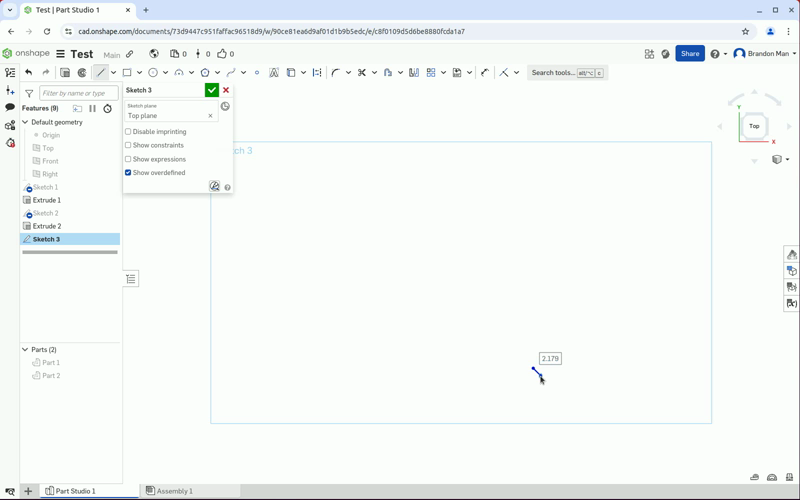
key(a)
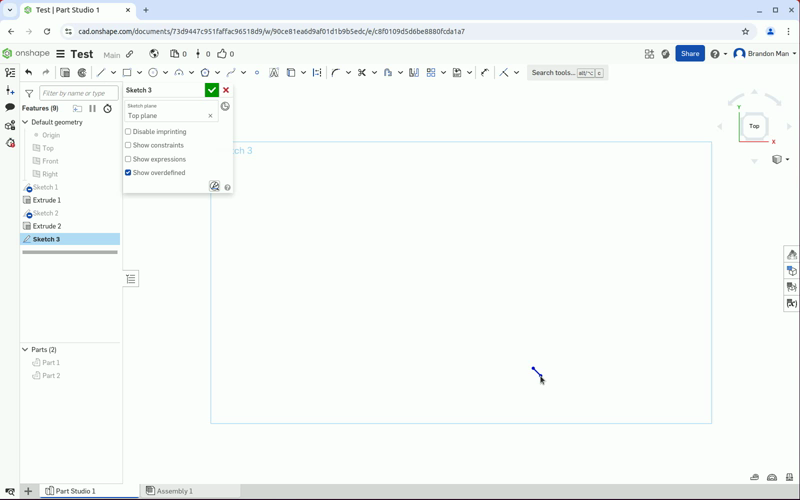
mouse_move(540, 375)
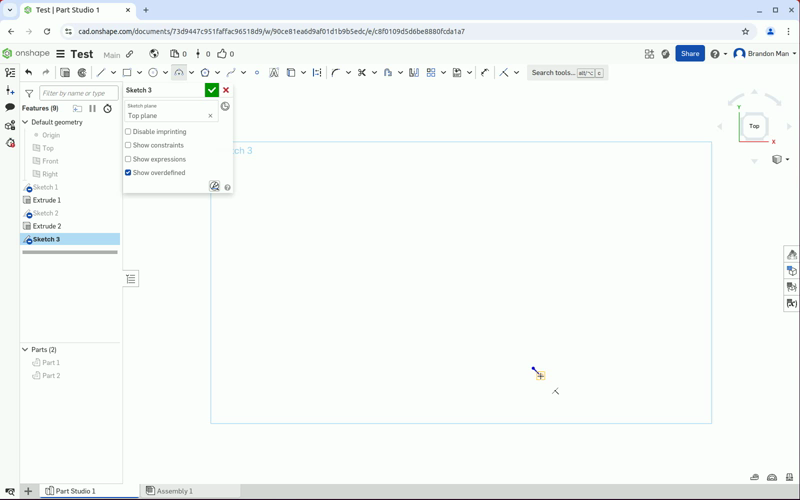
click(540, 375)
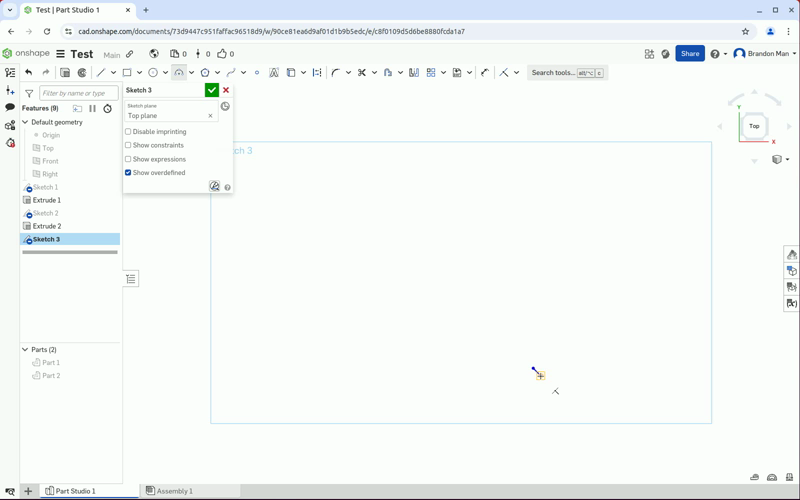
key_down(shift)
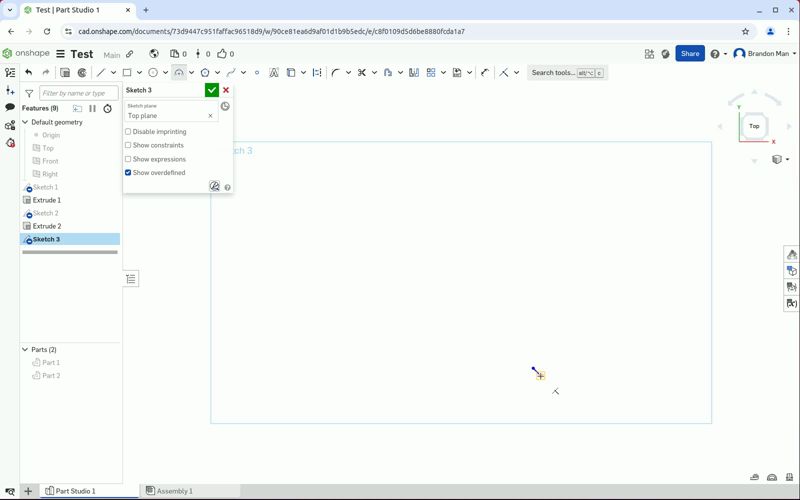
mouse_move(555, 361)
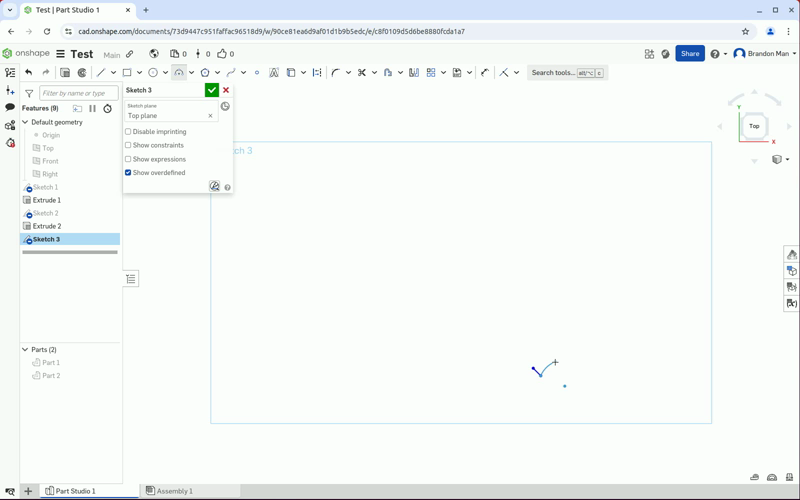
click(555, 361)
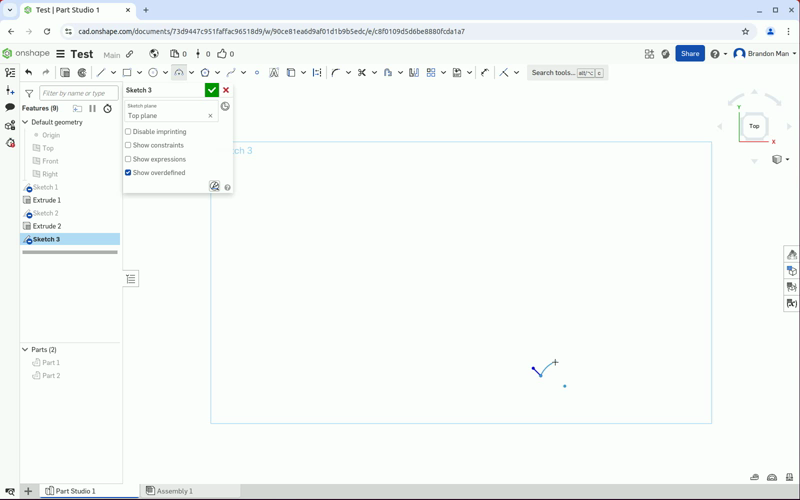
mouse_move(555, 376)
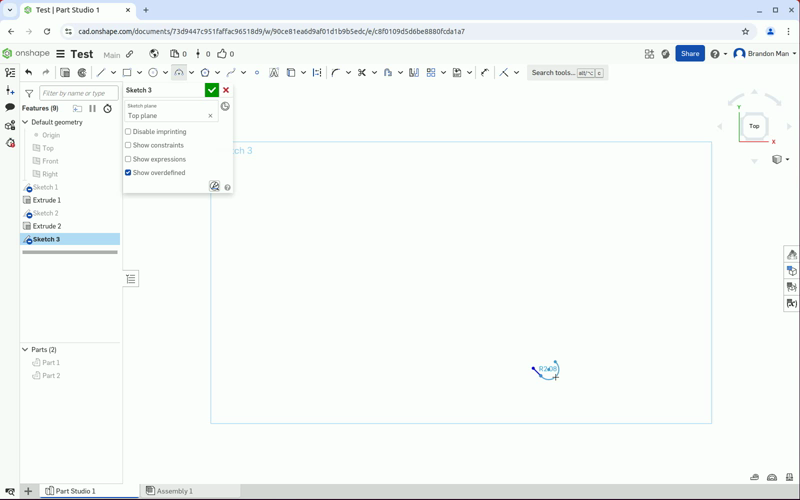
click(555, 376)
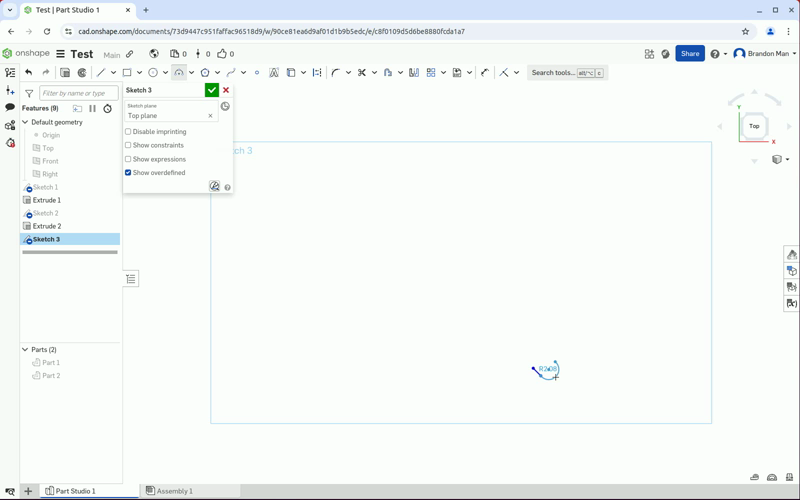
key_up(shift)
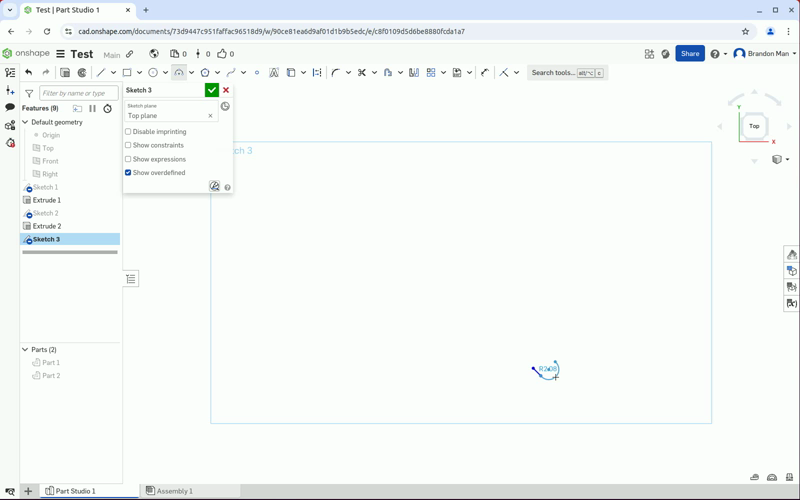
key(esc)
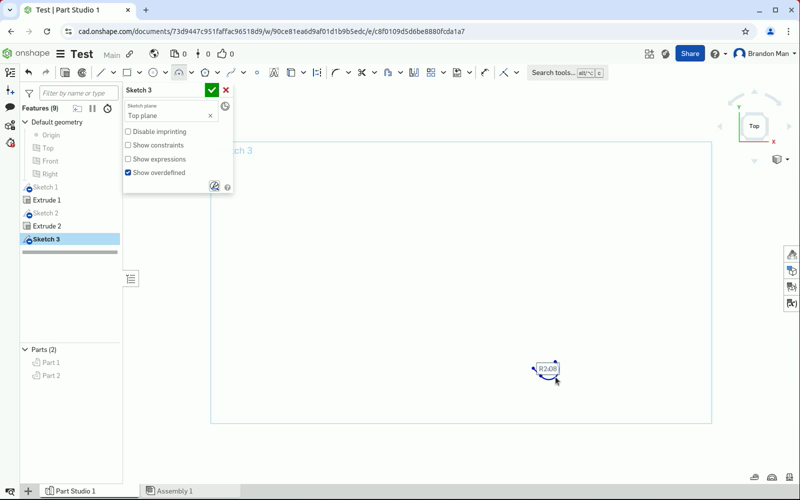
key(l)
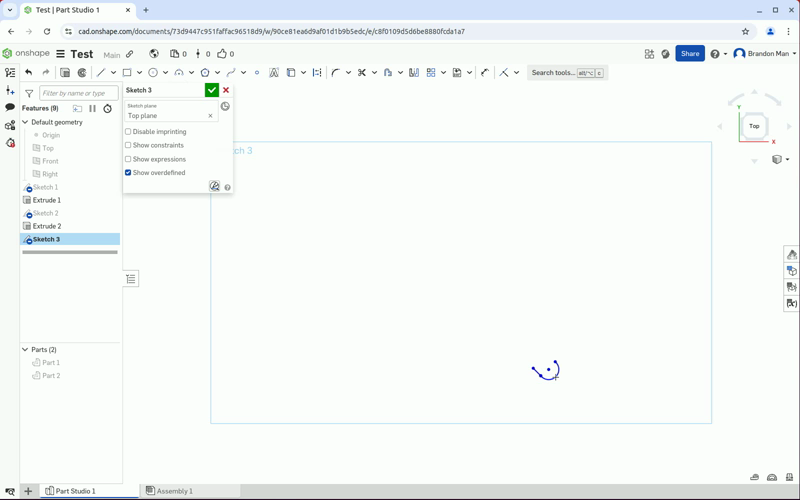
mouse_move(555, 361)
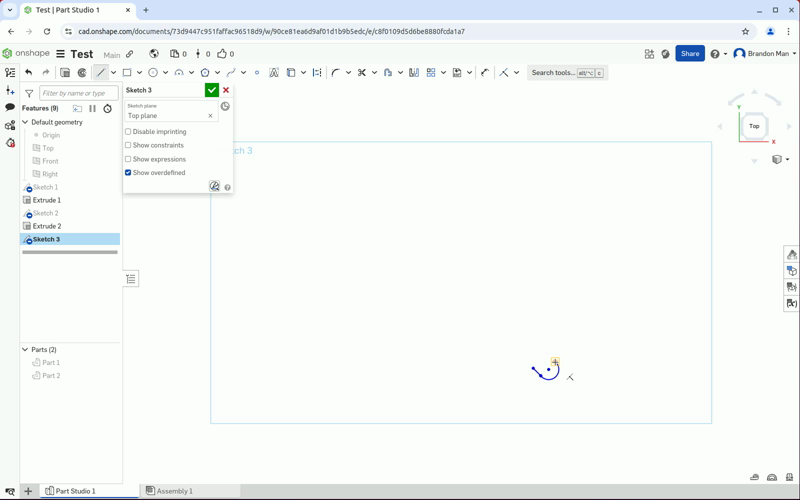
click(555, 361)
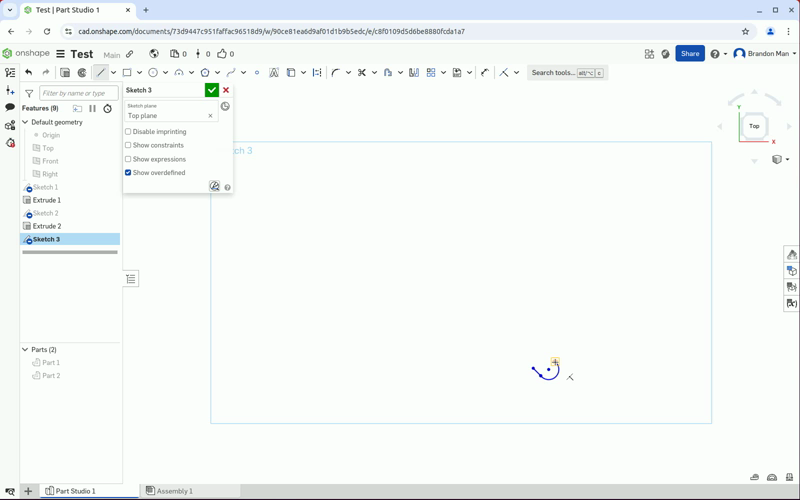
key_down(shift)
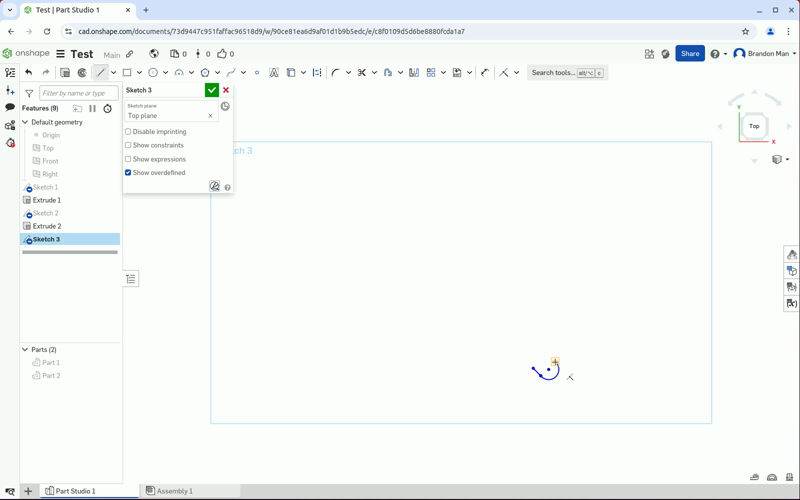
mouse_move(585, 361)
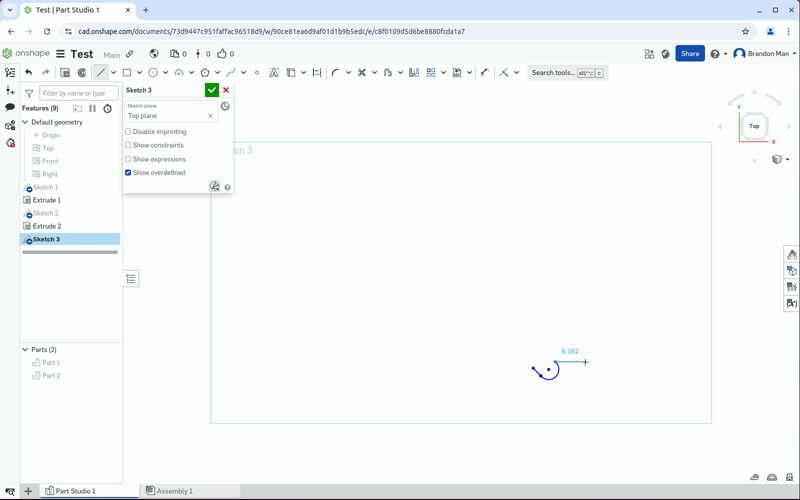
mouse_move(547, 354)
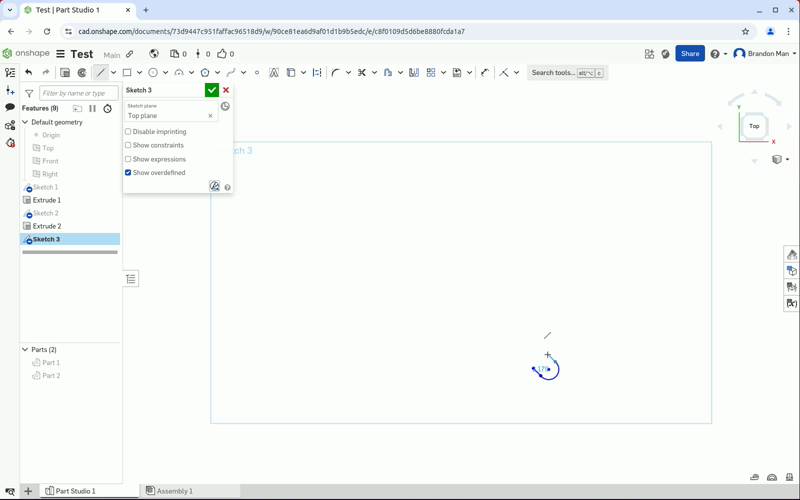
click(547, 354)
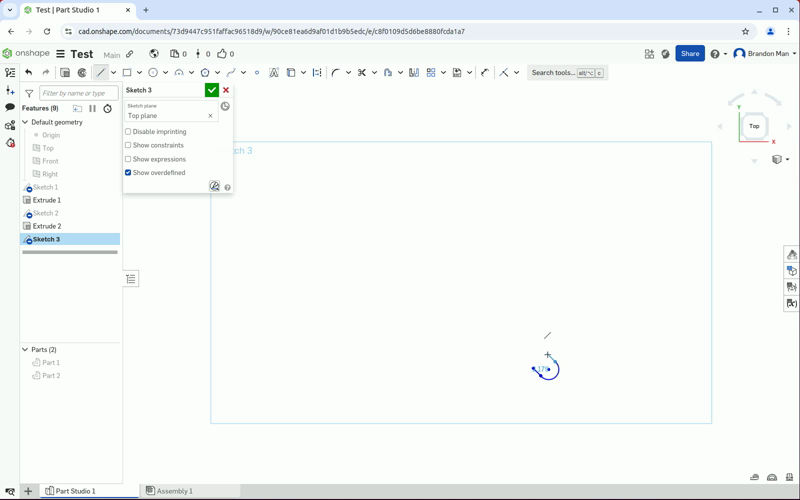
key_up(shift)
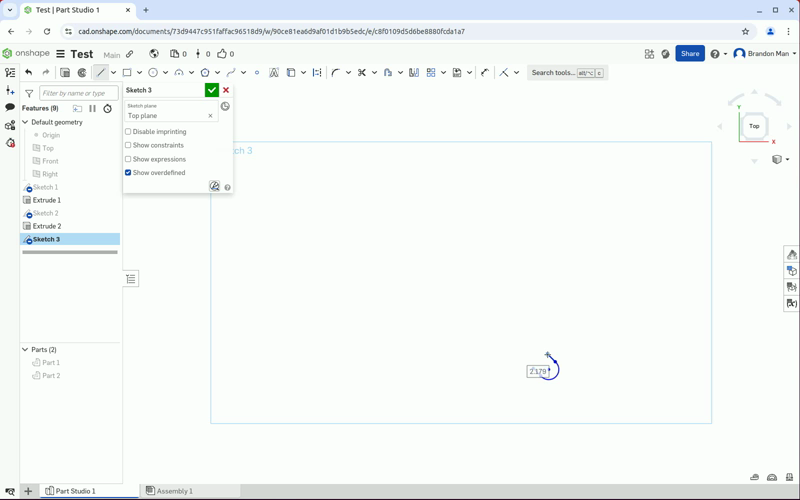
key(esc)
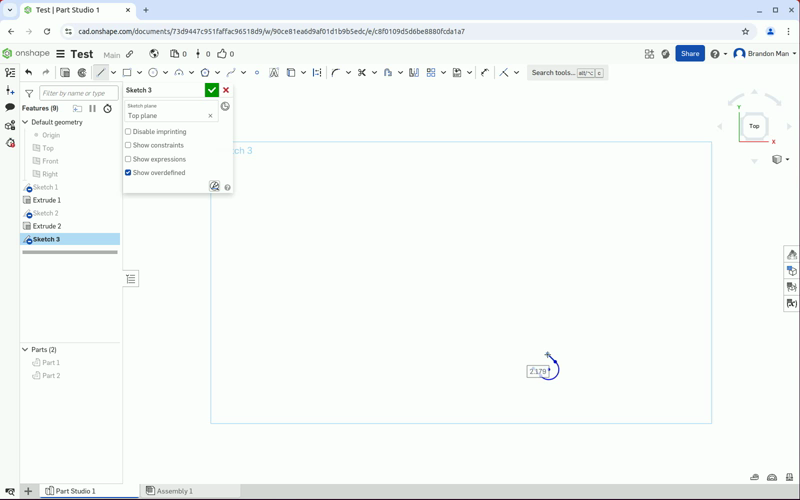
key(a)
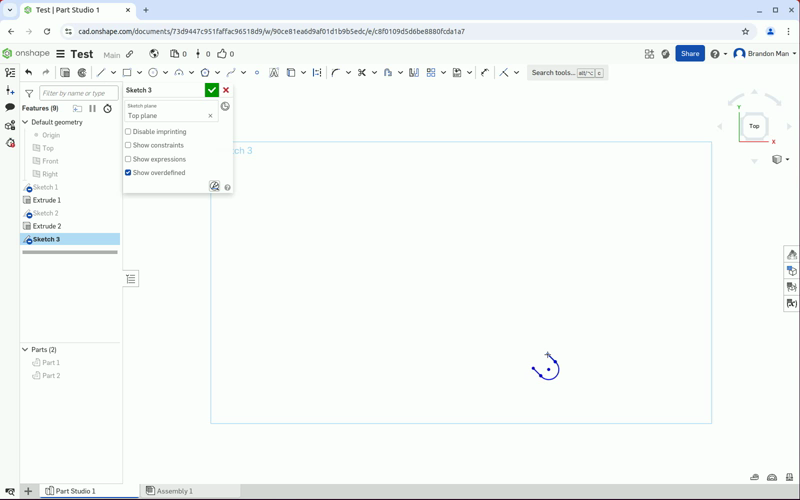
mouse_move(547, 354)
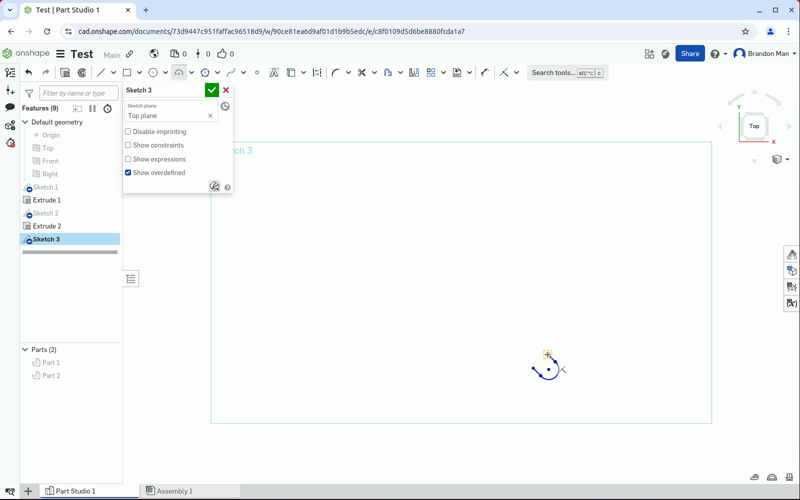
click(547, 354)
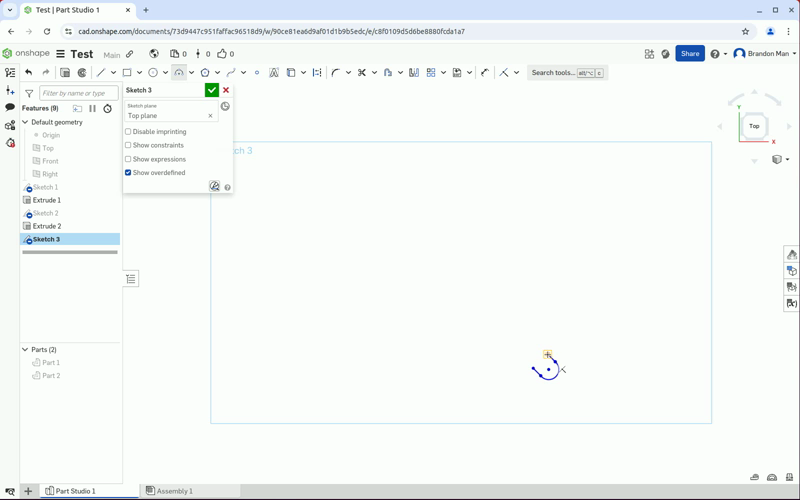
mouse_move(533, 368)
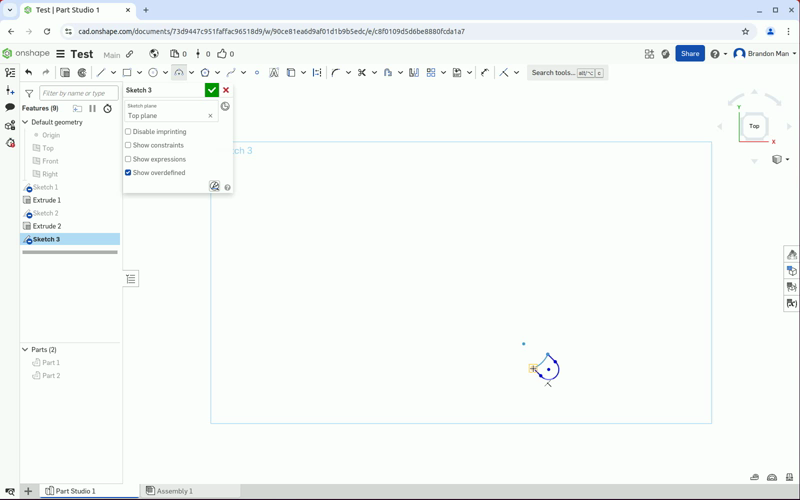
click(533, 368)
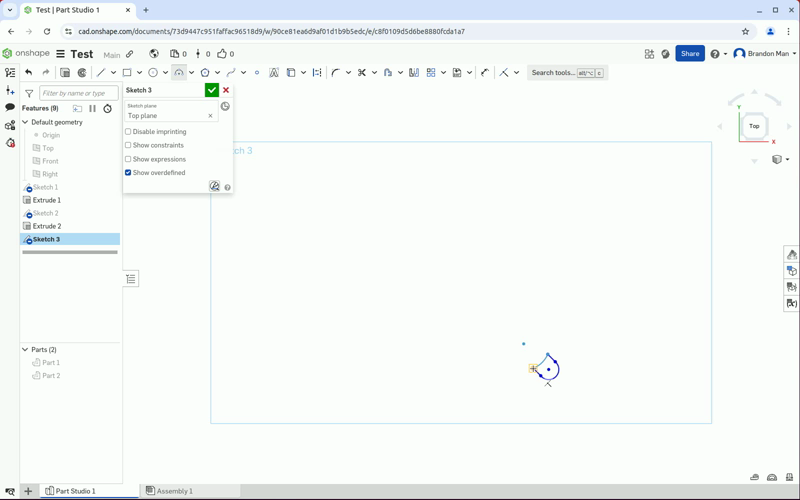
key_down(shift)
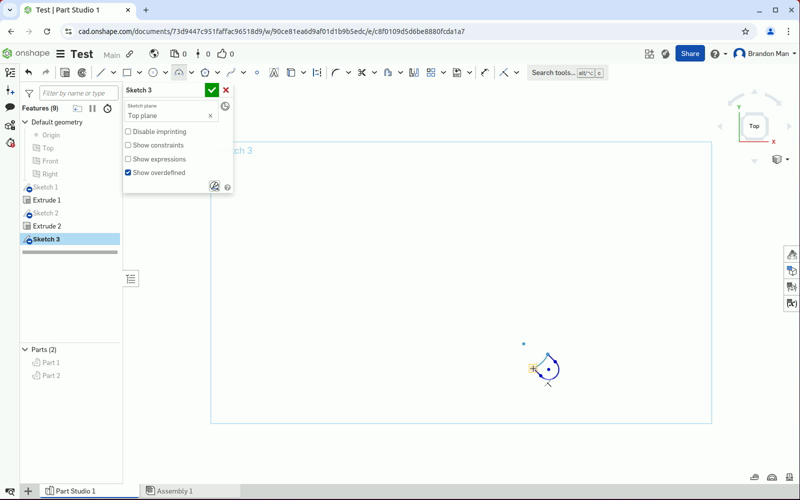
mouse_move(540, 361)
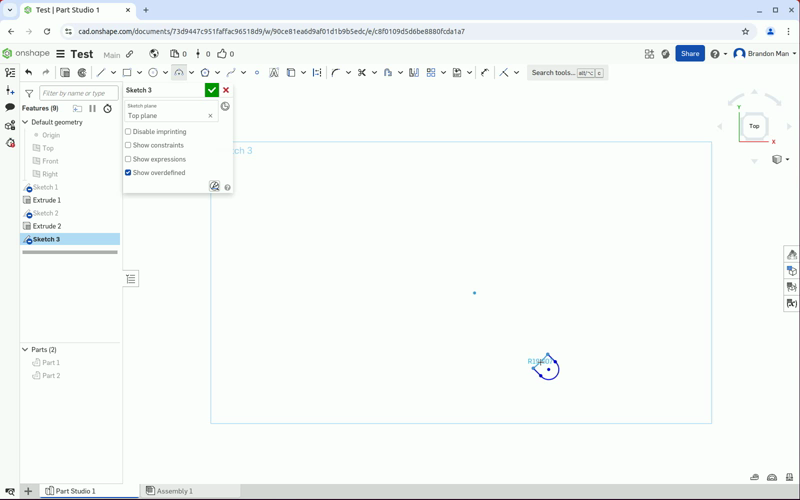
click(540, 361)
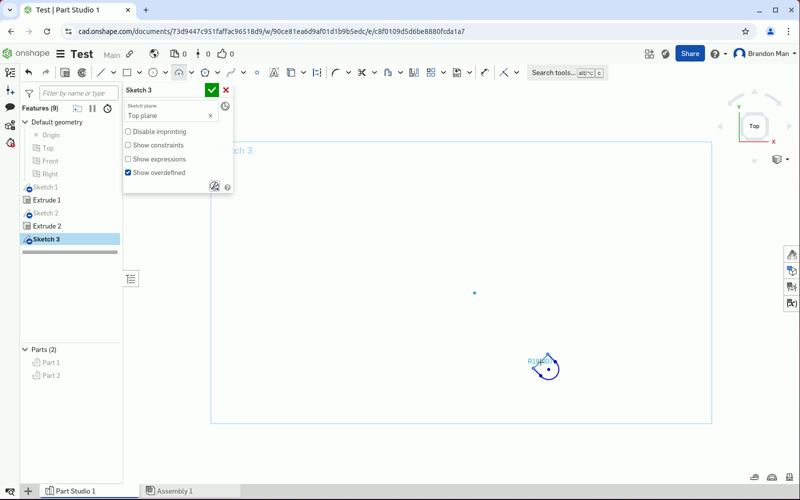
key_up(shift)
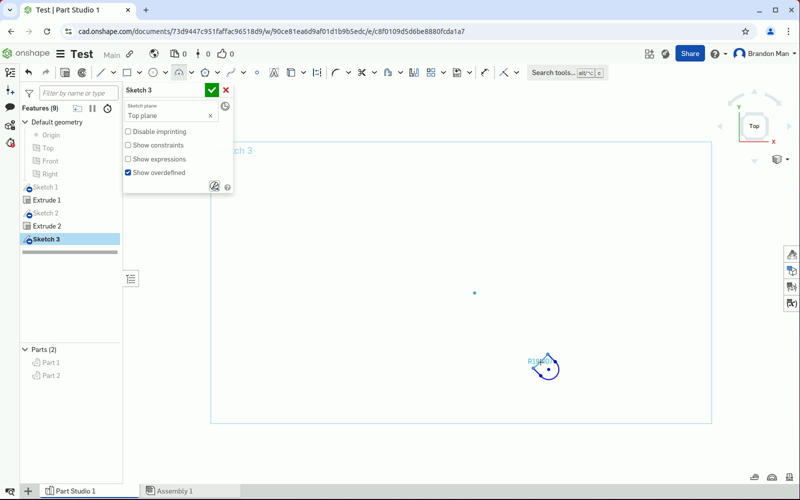
key(esc)
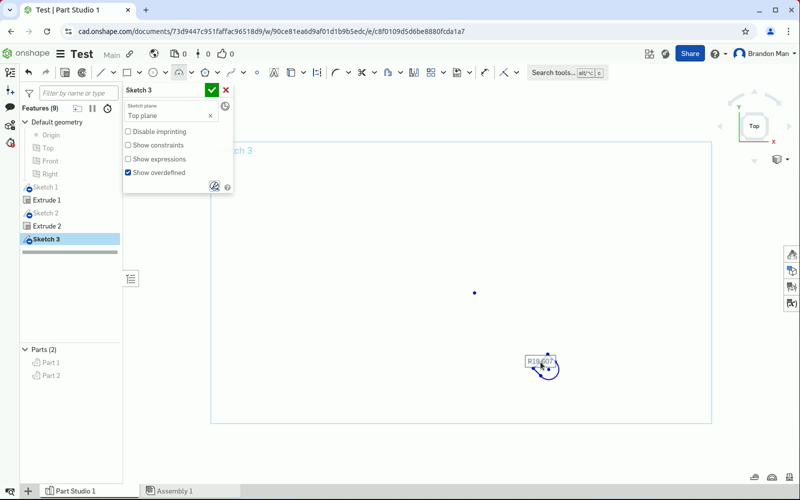
key(c)
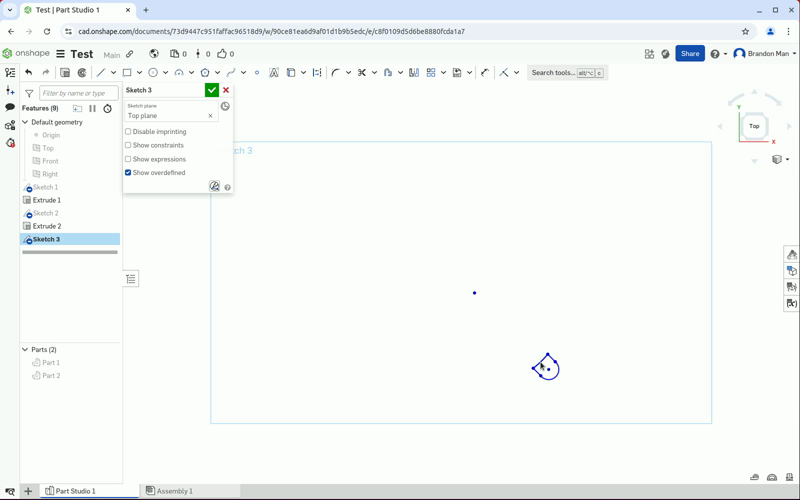
key_down(shift)
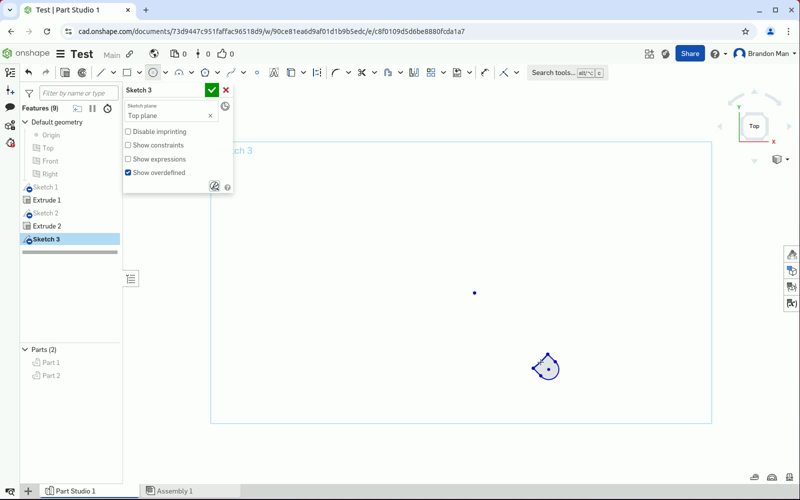
mouse_move(547, 368)
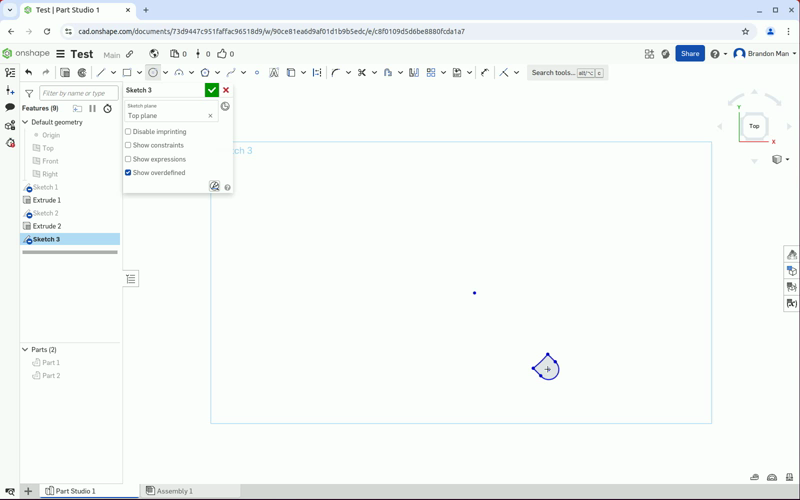
click(547, 368)
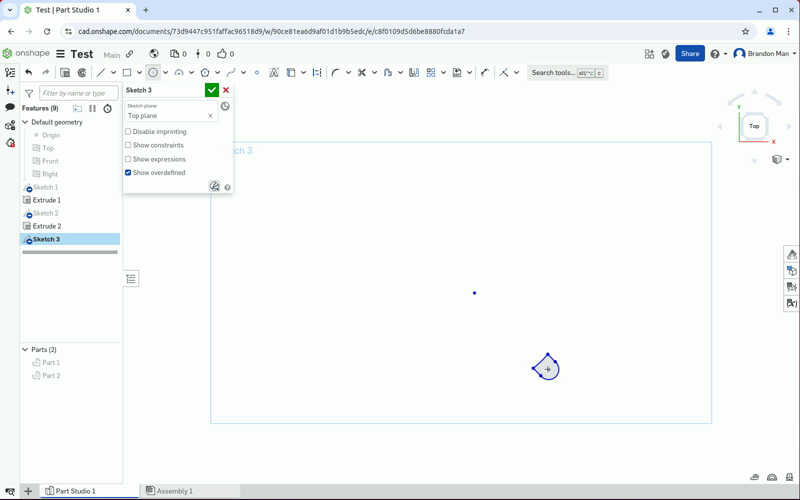
key_up(shift)
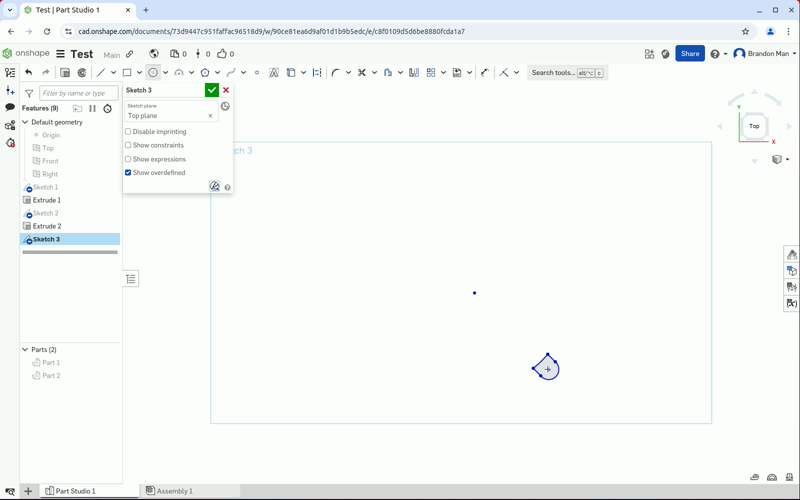
mouse_move(552, 368)
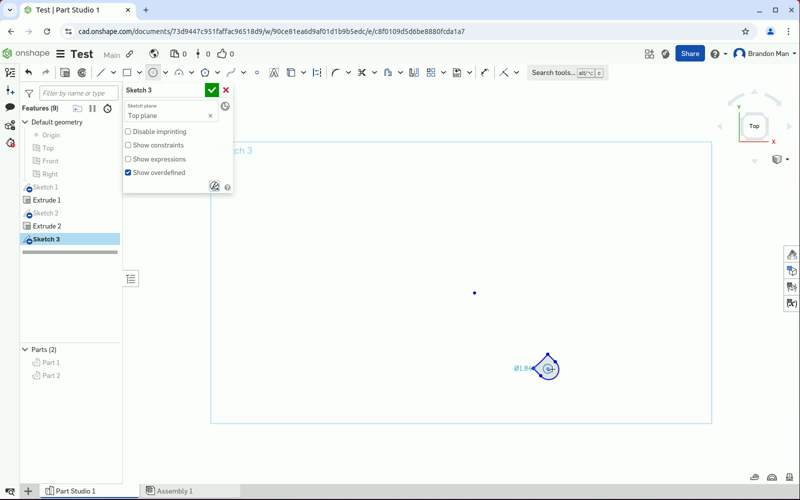
click(552, 368)
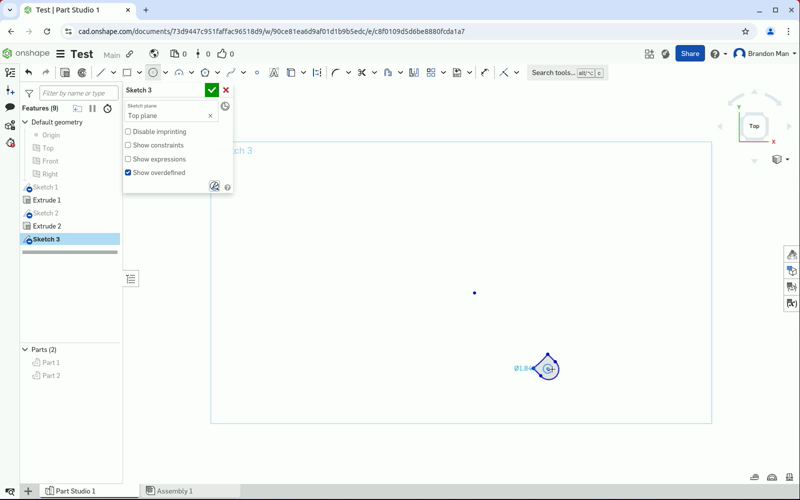
key(esc)
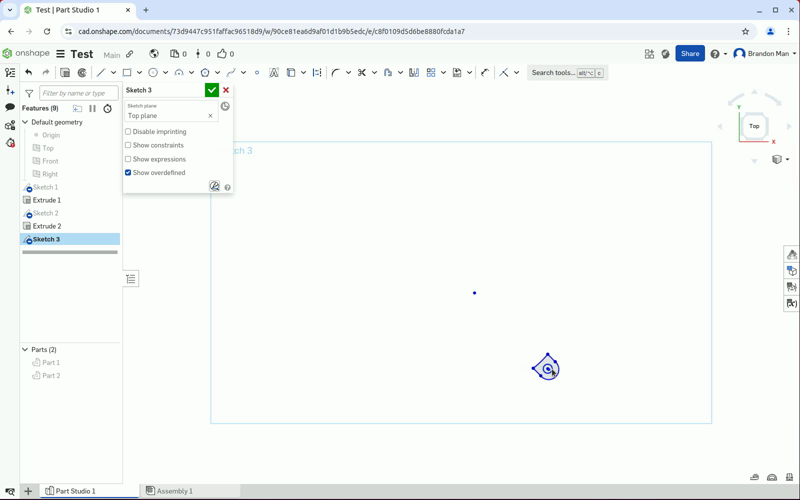
mouse_move(553, 365)
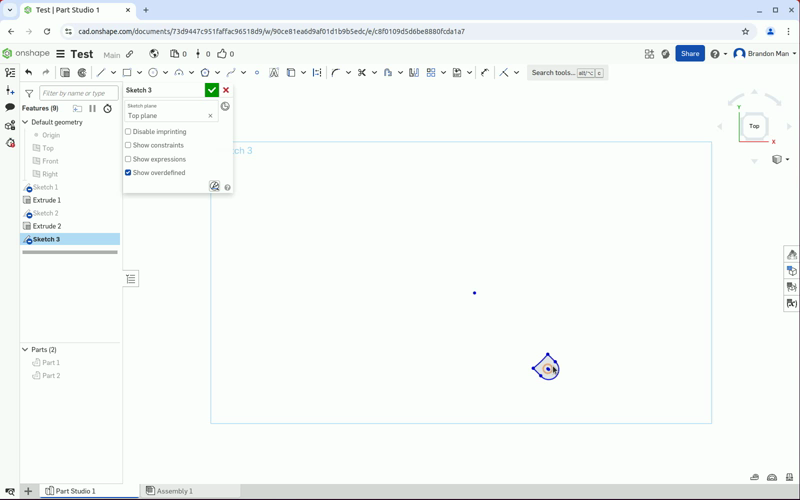
scroll(6)
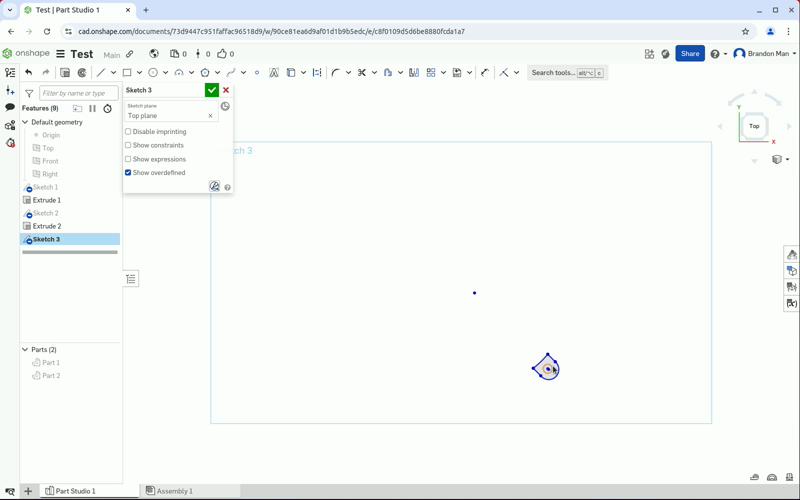
scroll(6)
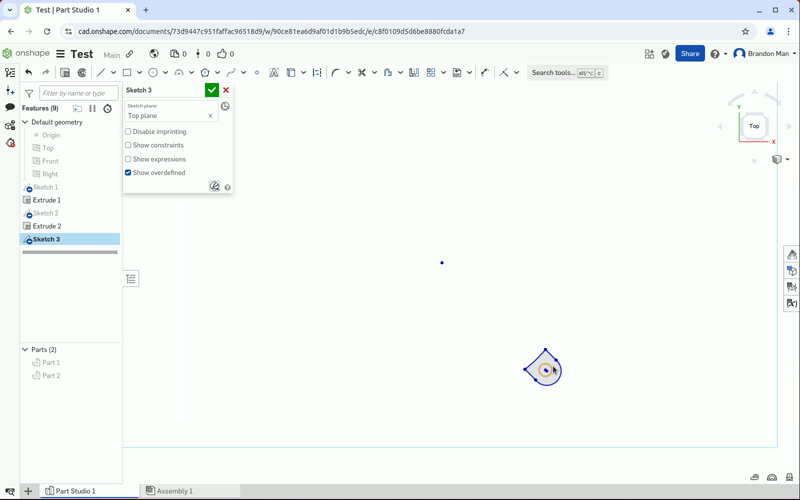
scroll(6)
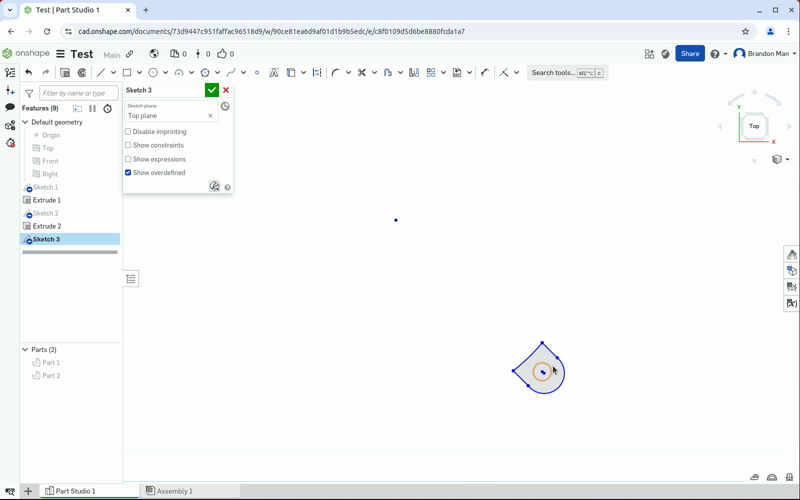
scroll(6)
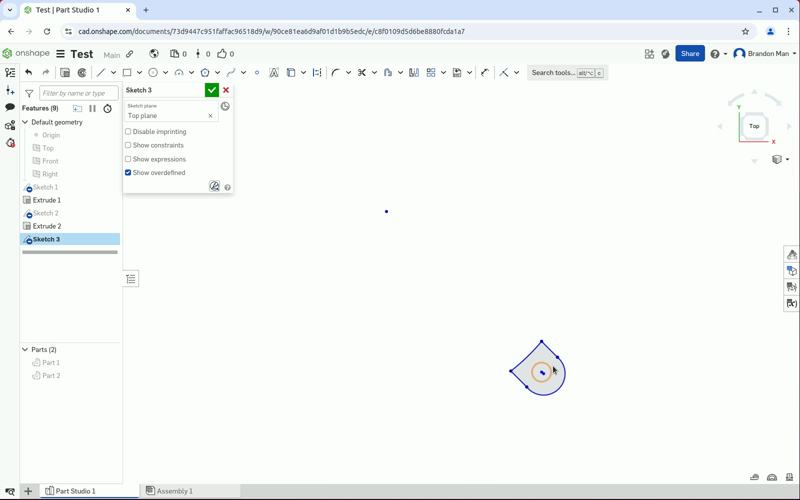
scroll(6)
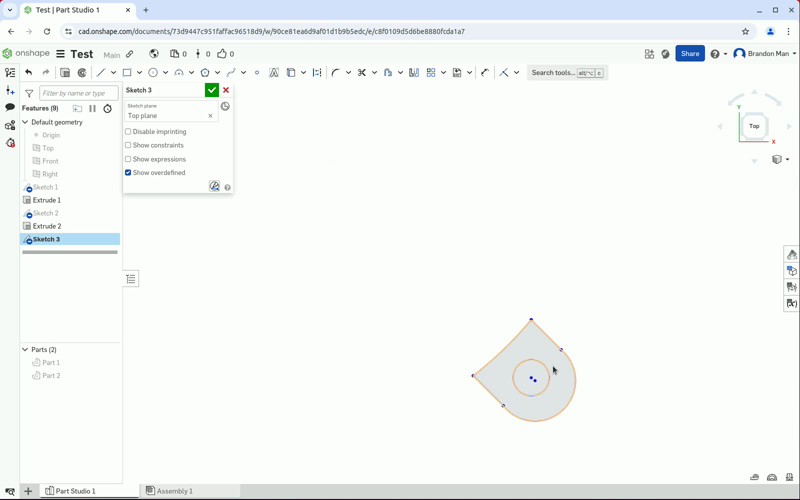
scroll(6)
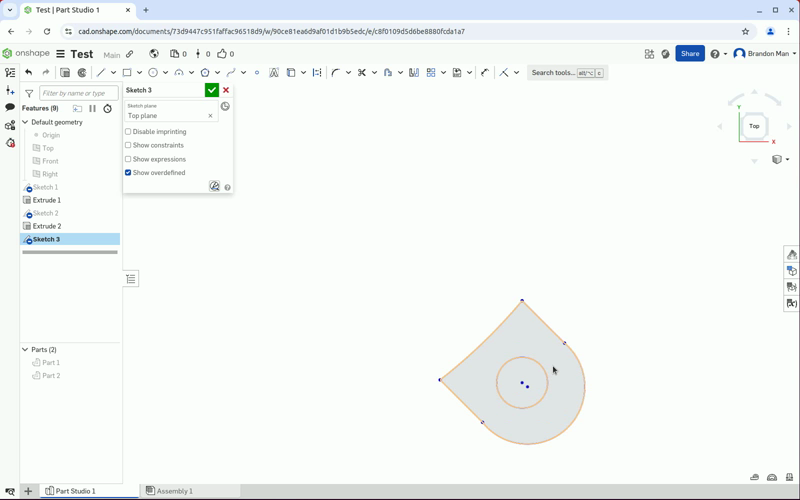
scroll(6)
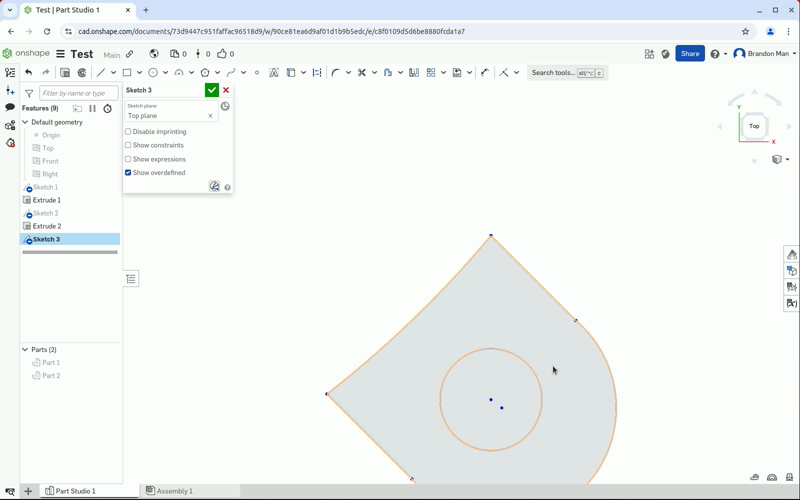
click(553, 365)
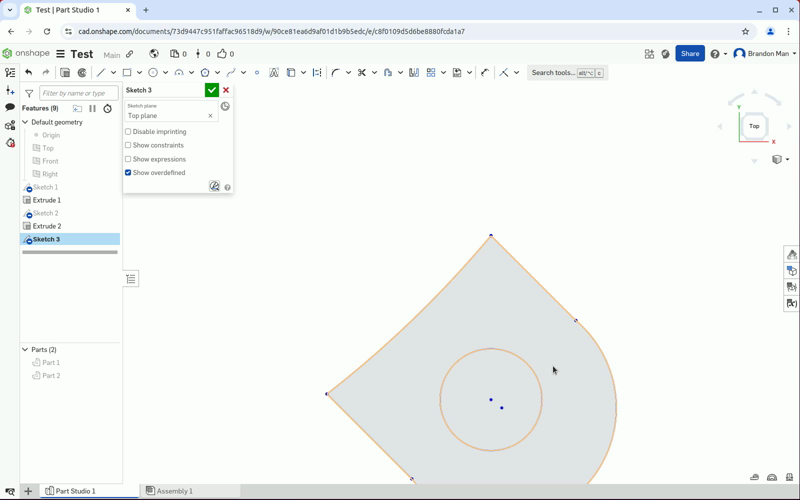
scroll(-6)
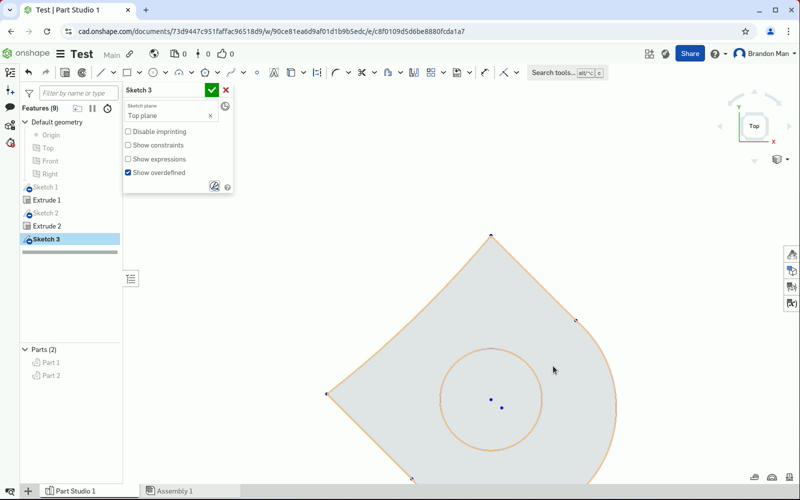
scroll(-6)
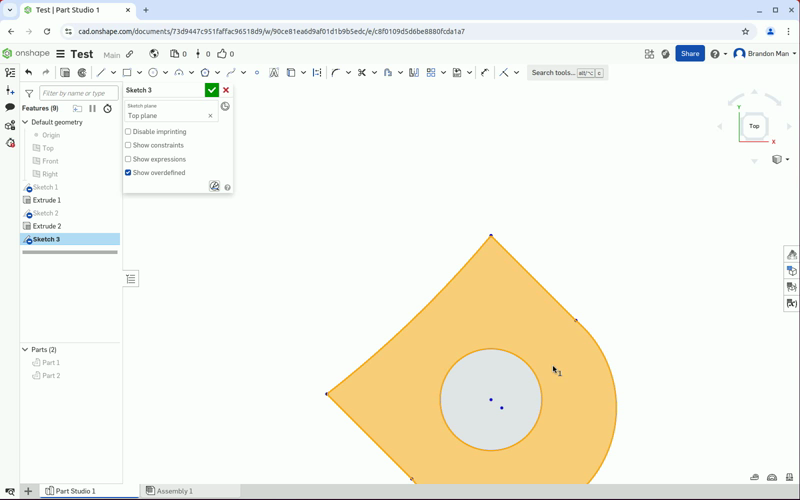
scroll(-6)
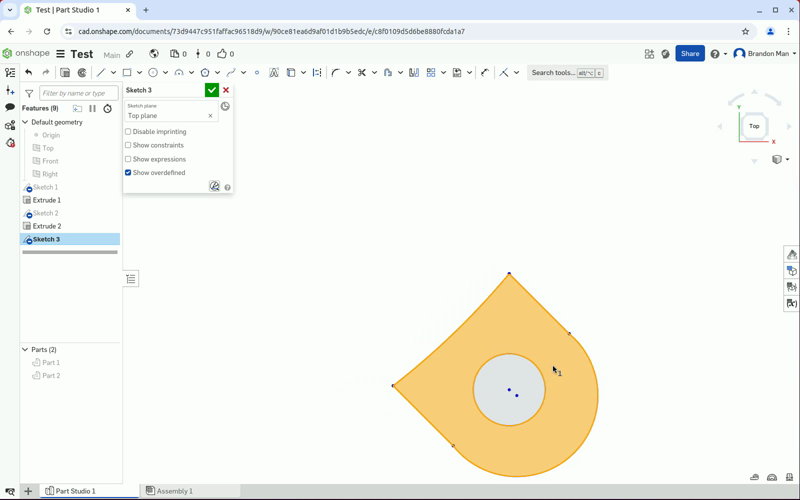
scroll(-6)
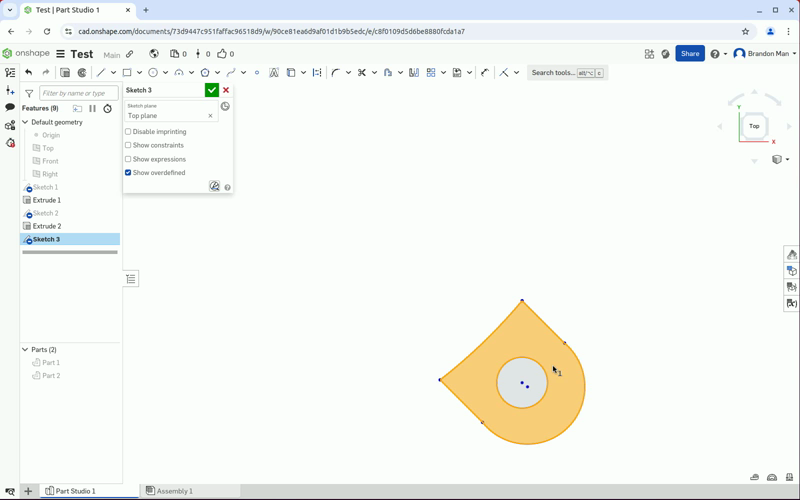
scroll(-6)
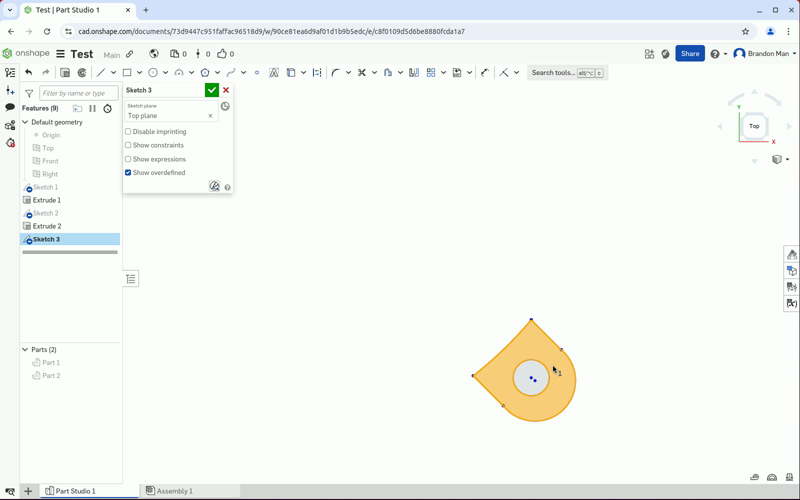
scroll(-6)
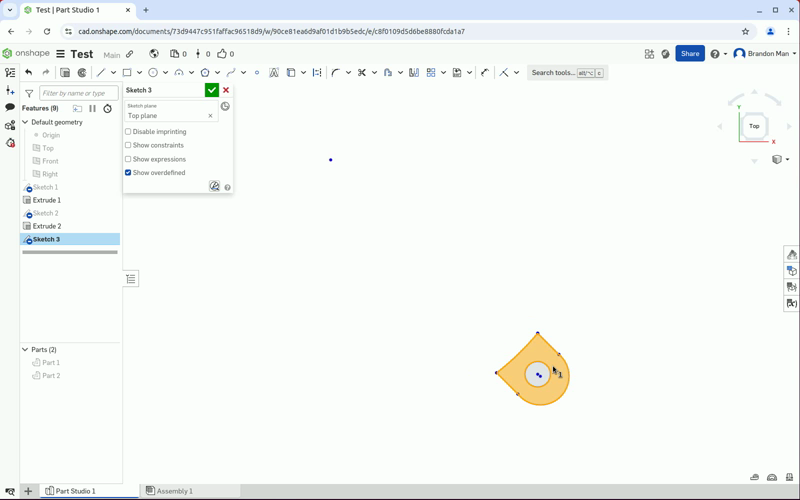
scroll(-6)
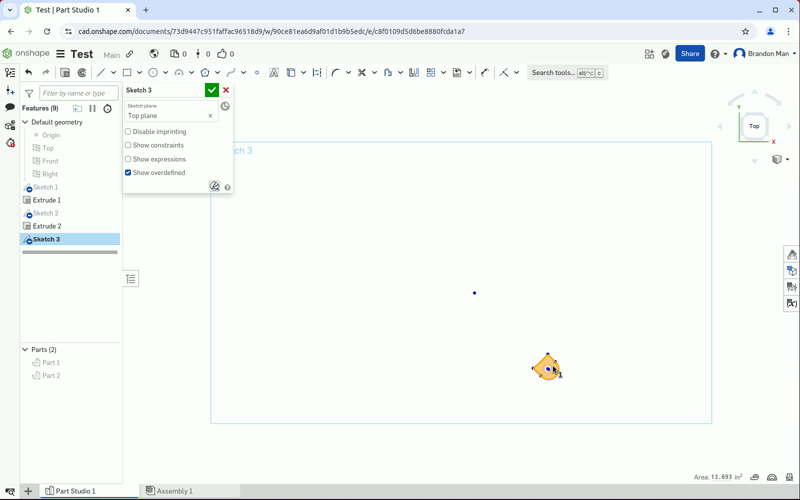
mouse_move(73, 352)
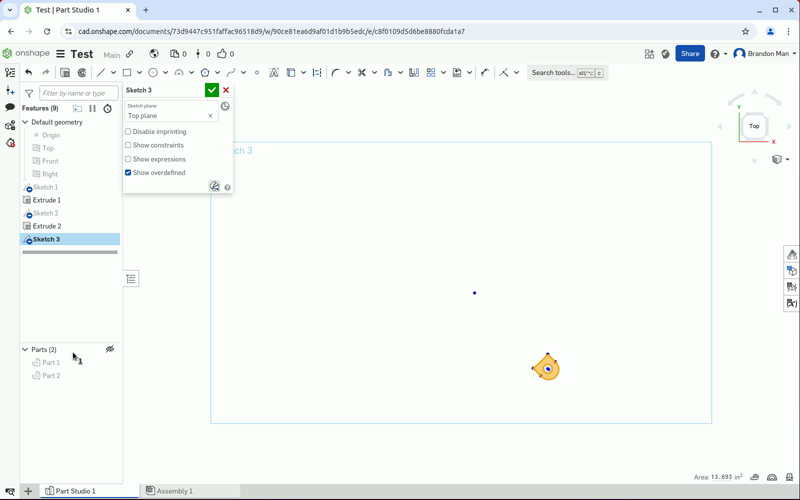
key(shift+y)
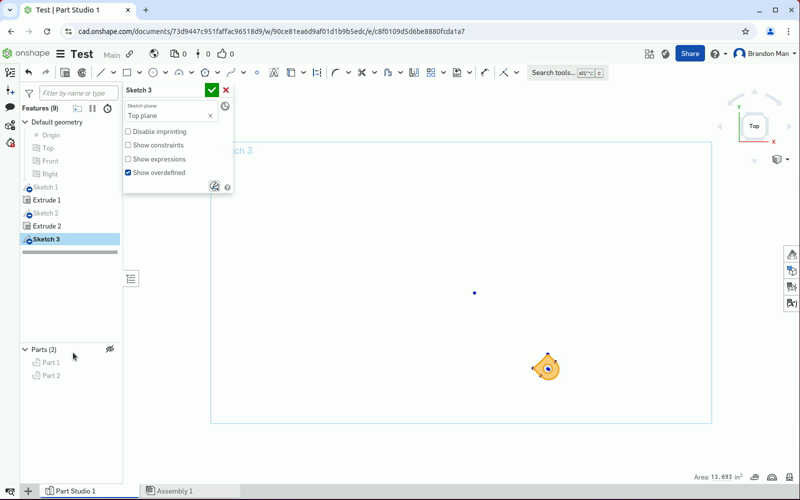
key(shift+e)
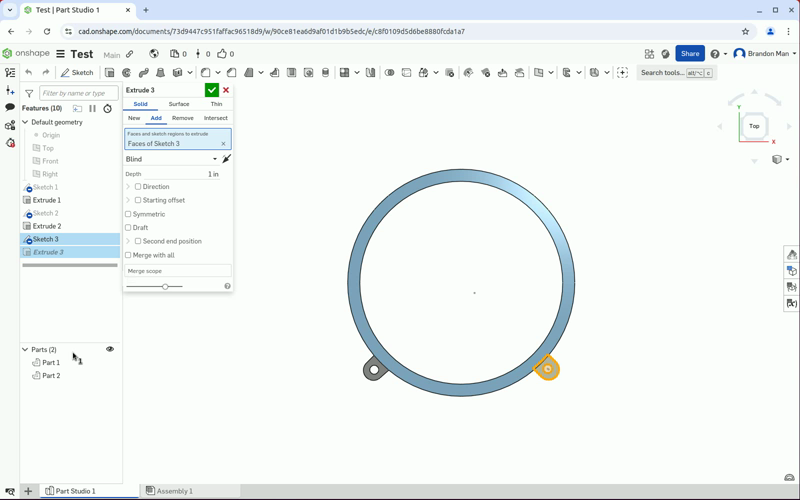
mouse_move(143, 106)
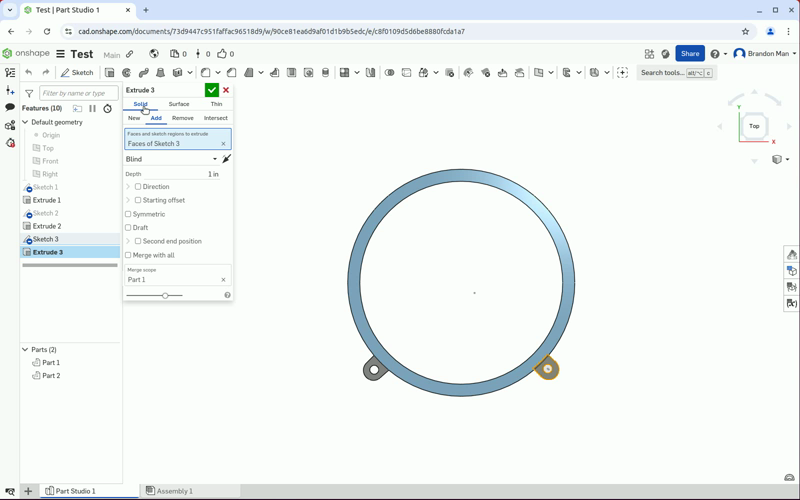
click(143, 106)
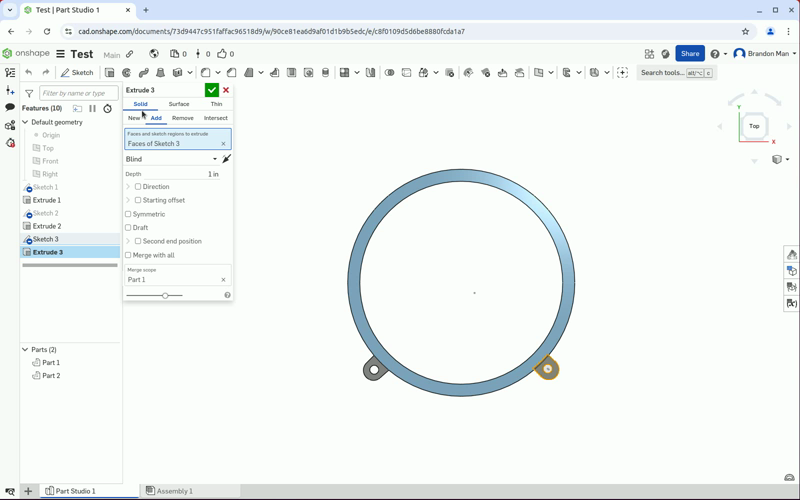
mouse_move(137, 120)
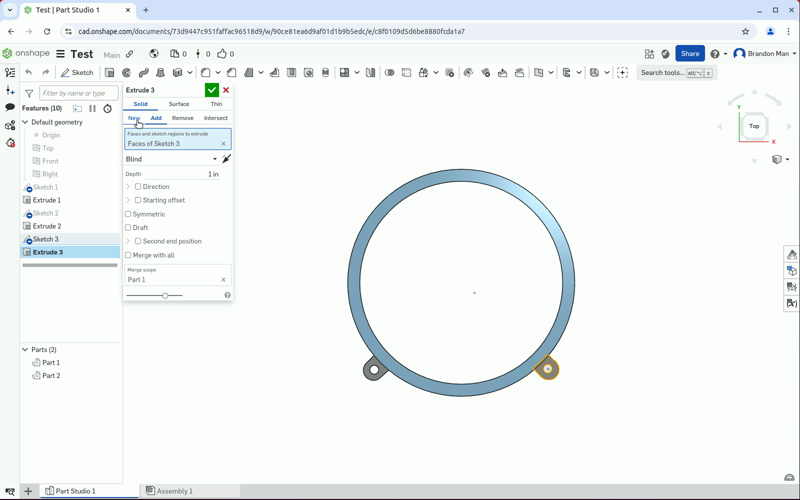
click(137, 120)
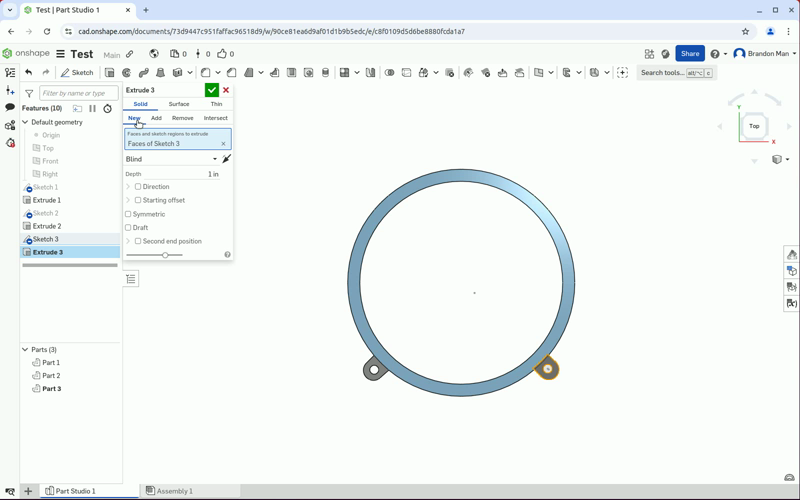
key(tab, 4)
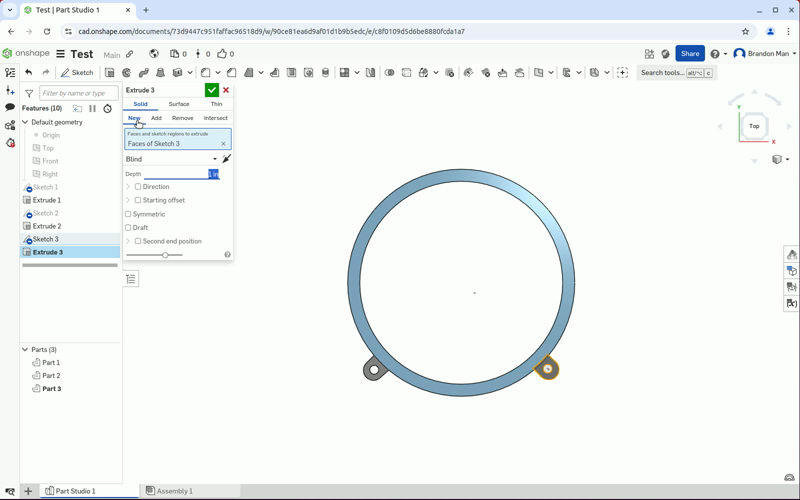
text(3.37)
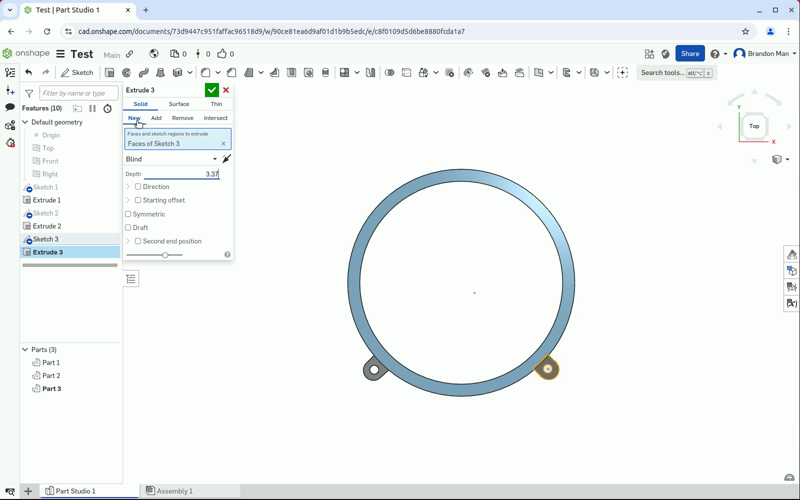
key(enter)
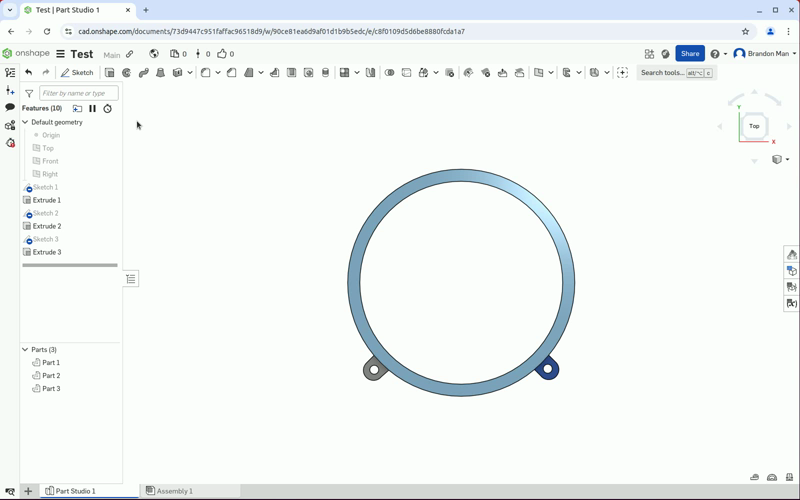
key(shift+h)
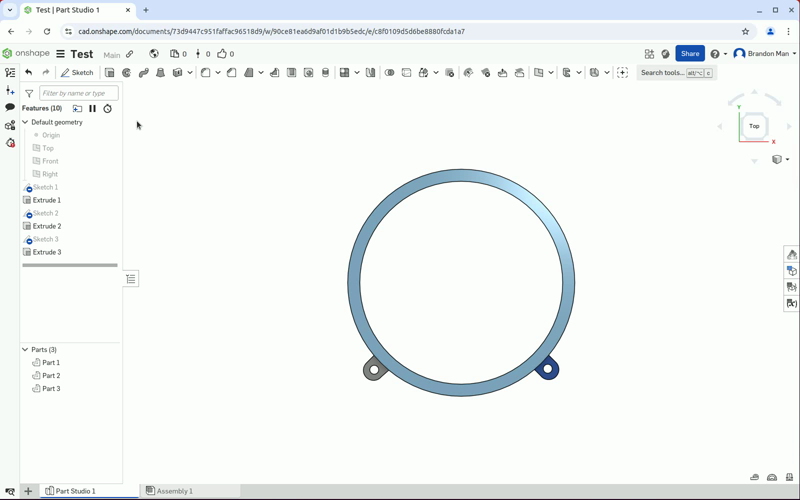
key(shift+h)
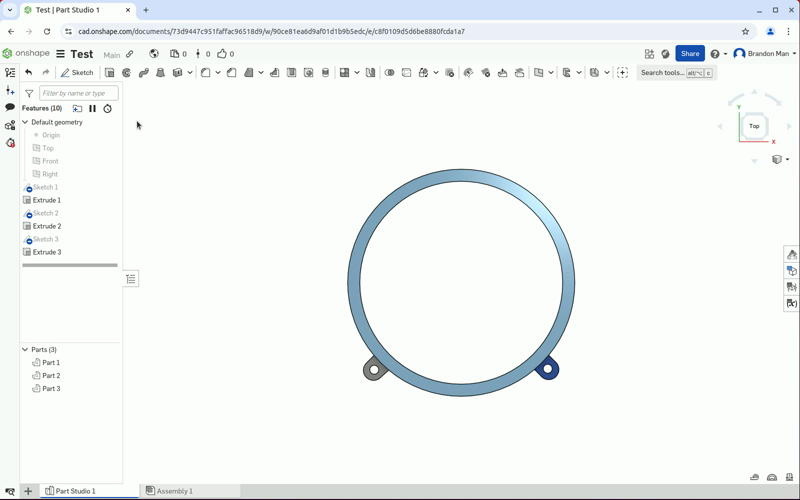
mouse_move(73, 189)
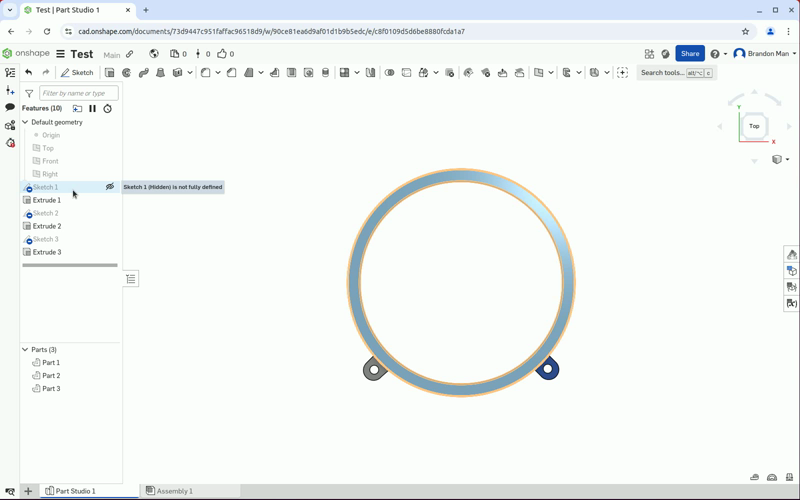
click(73, 189)
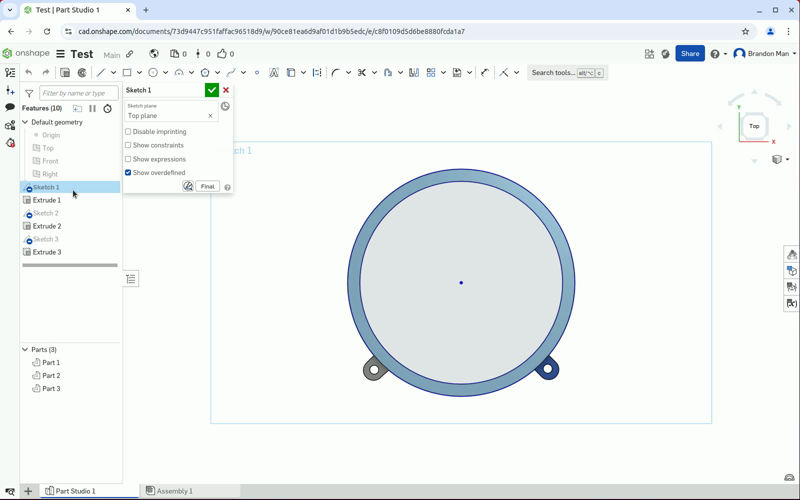
mouse_move(229, 92)
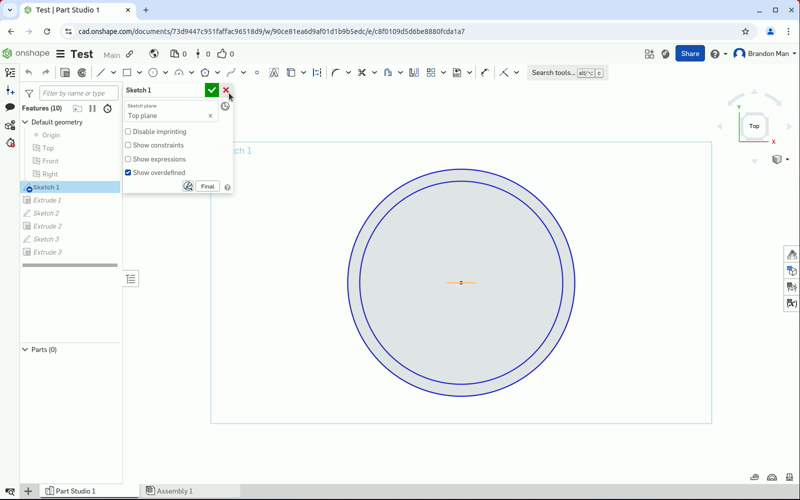
click(229, 92)
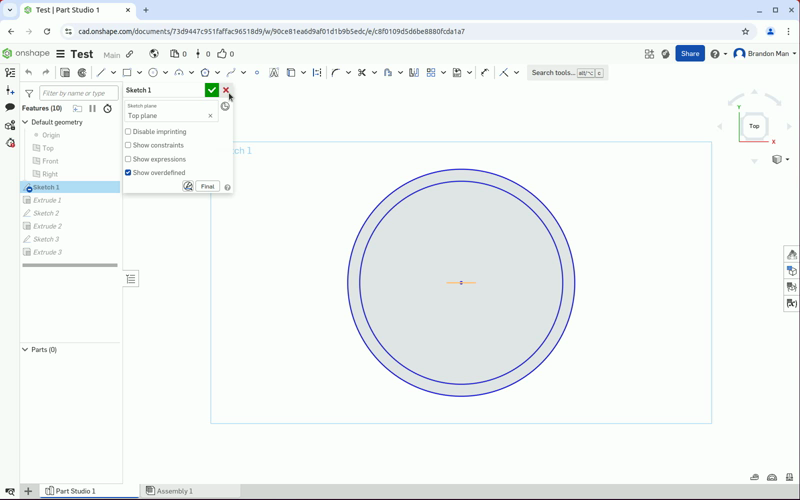
key(shift+s)
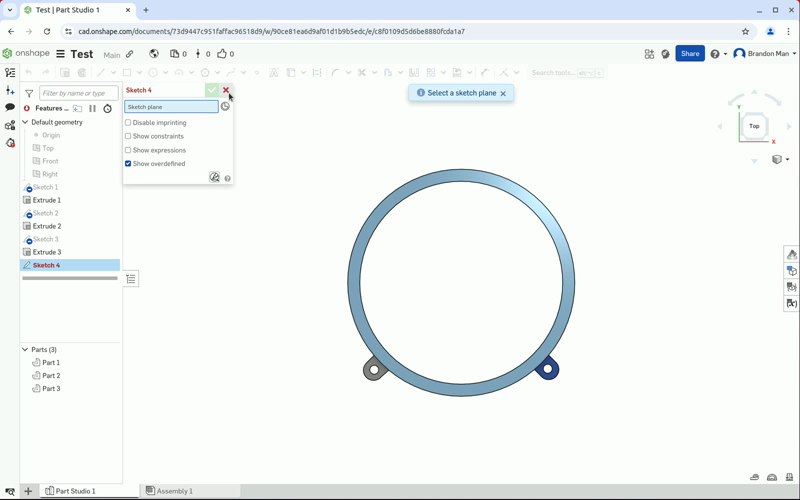
mouse_move(73, 150)
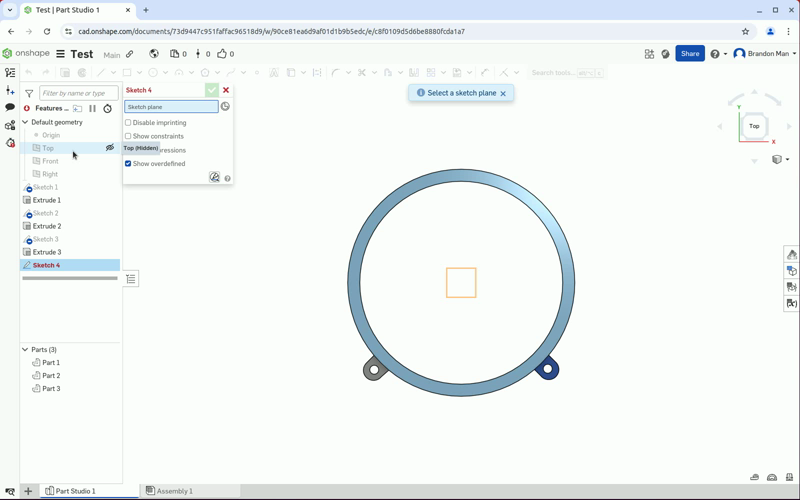
click(73, 150)
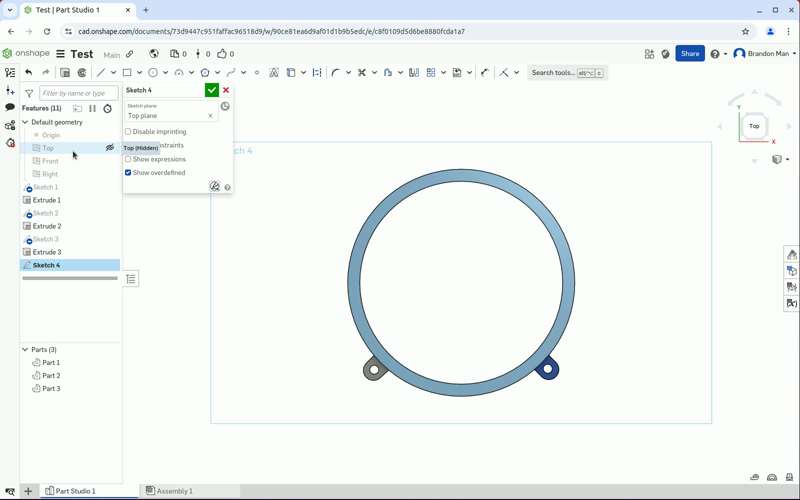
mouse_move(73, 352)
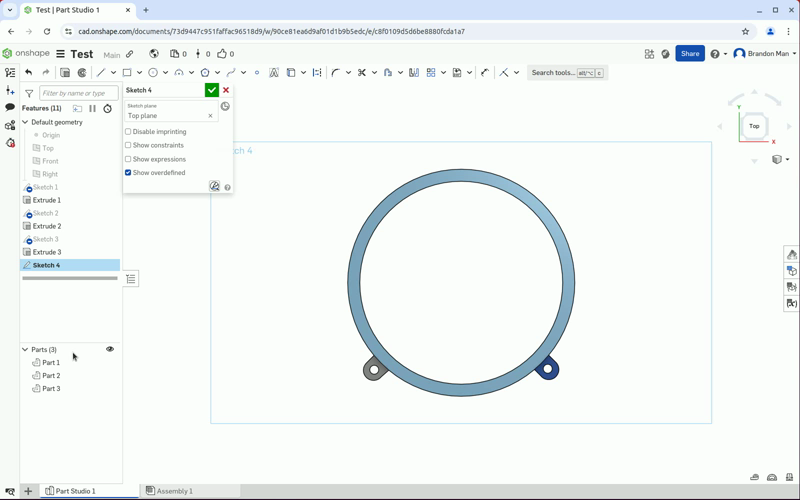
key(y)
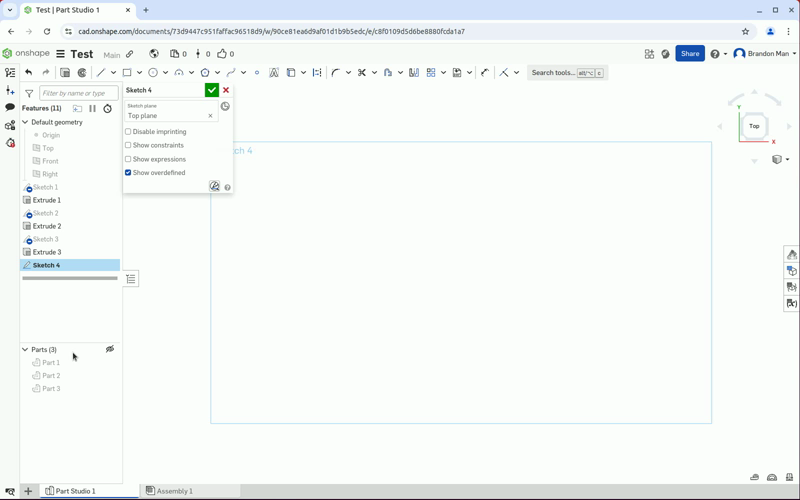
key(a)
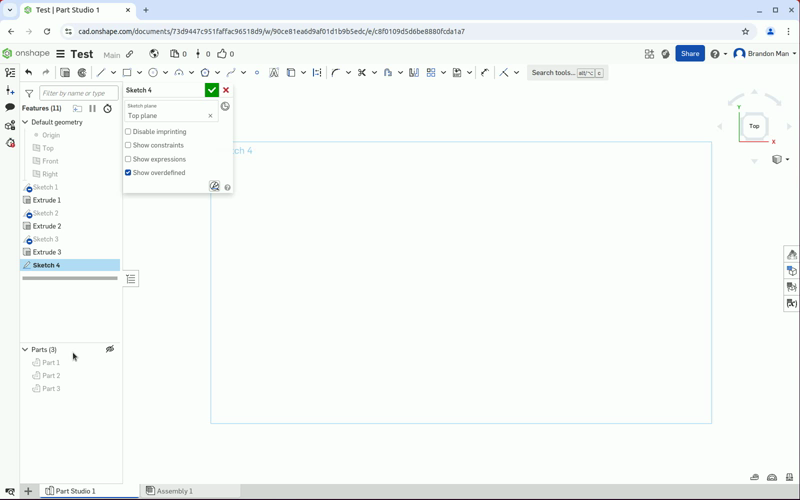
key_down(shift)
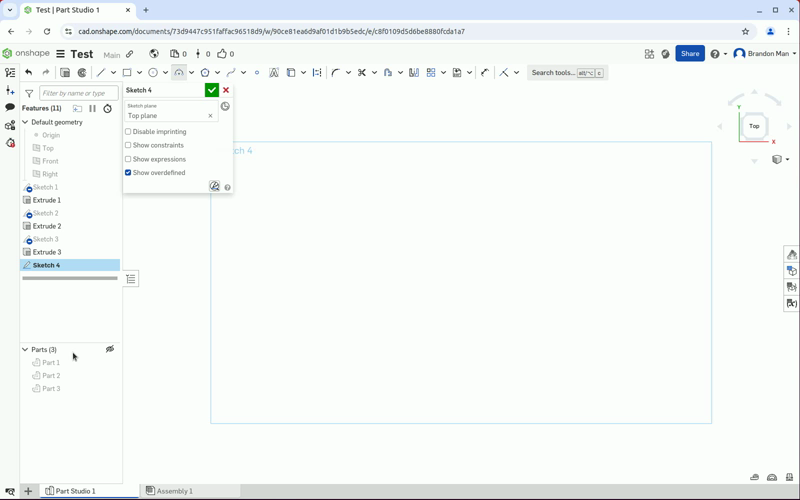
mouse_move(533, 197)
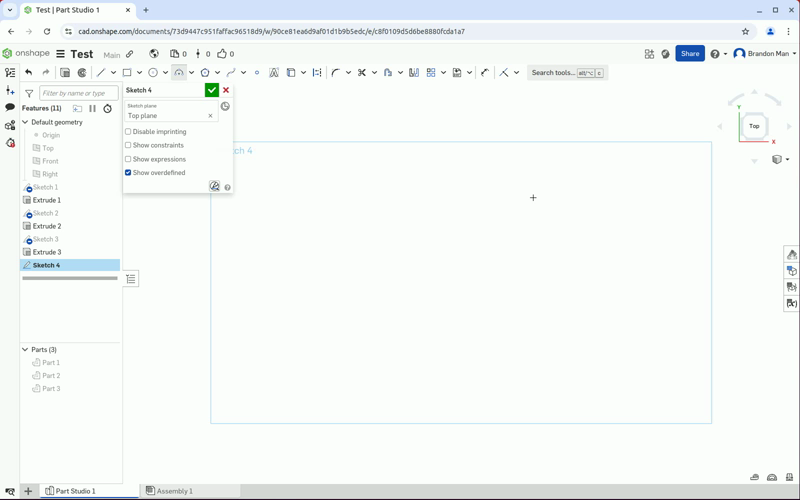
click(533, 197)
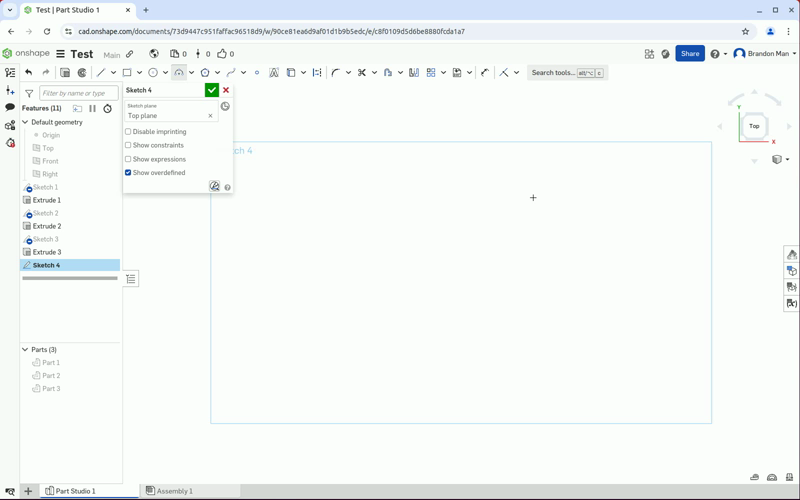
key_up(shift)
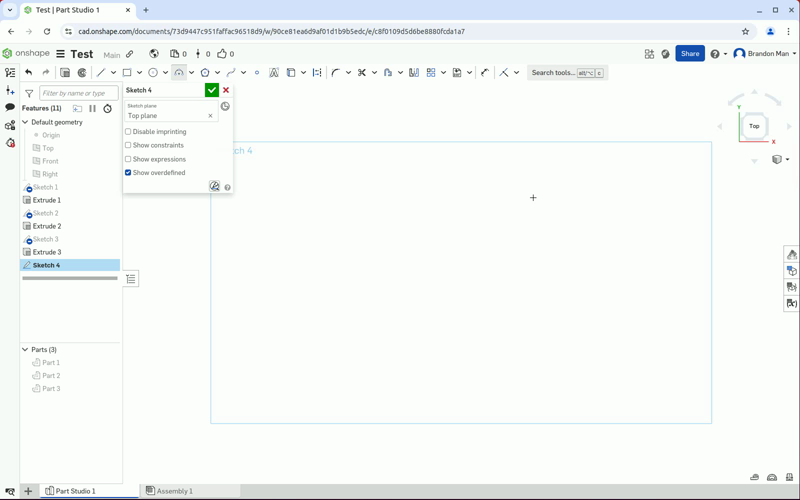
key_down(shift)
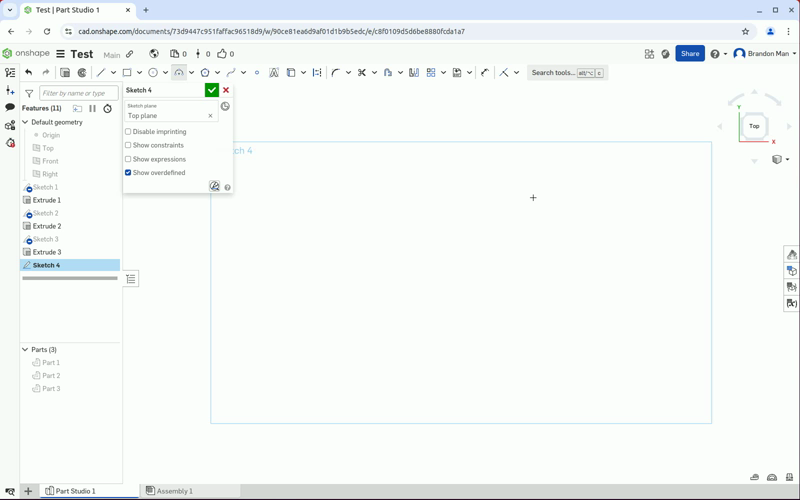
mouse_move(547, 211)
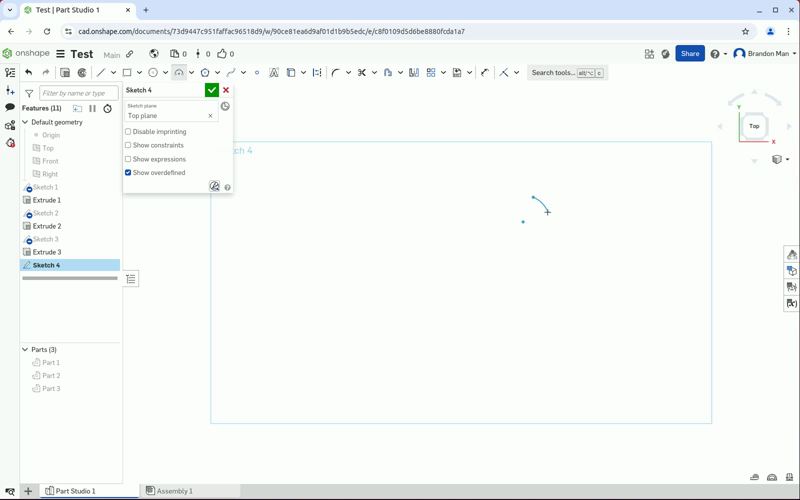
click(547, 211)
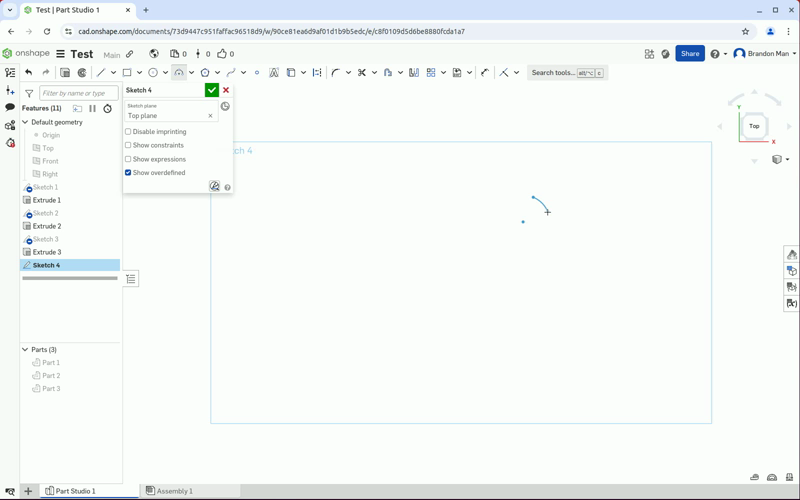
mouse_move(540, 204)
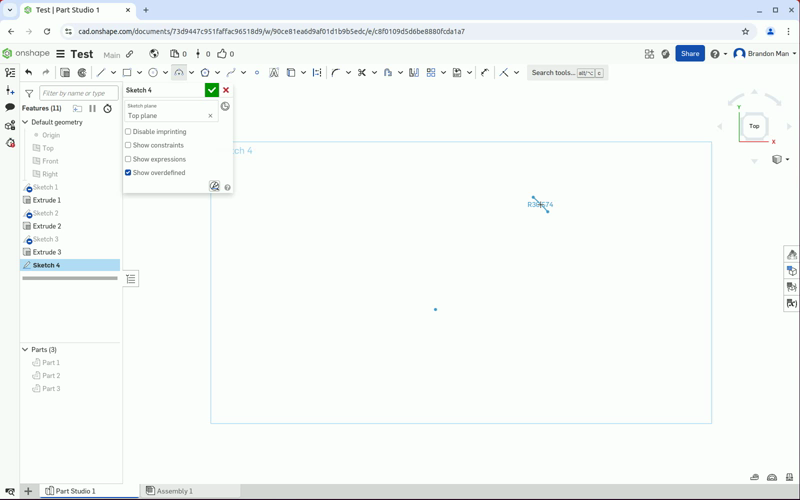
click(540, 204)
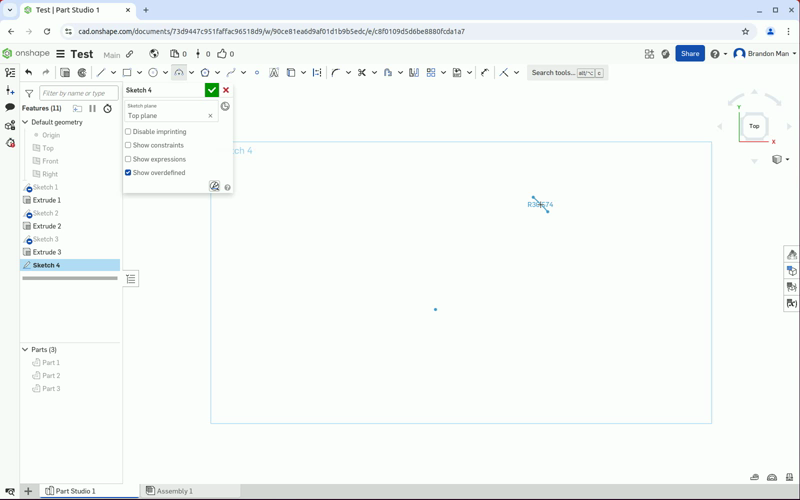
key_up(shift)
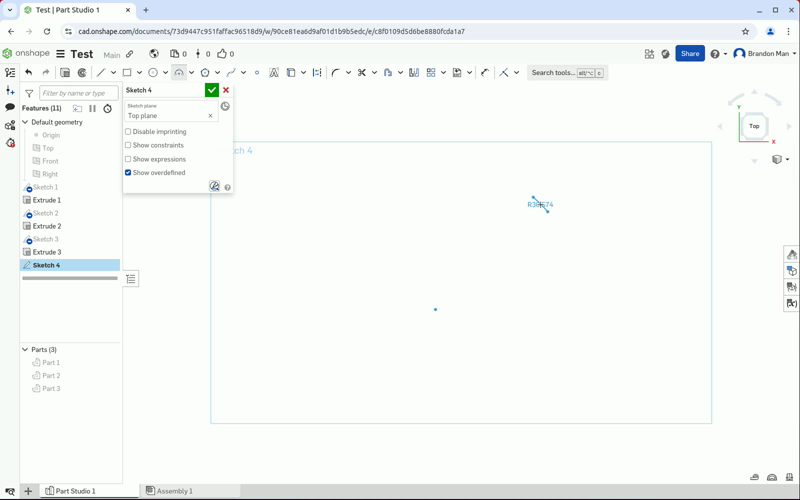
key(esc)
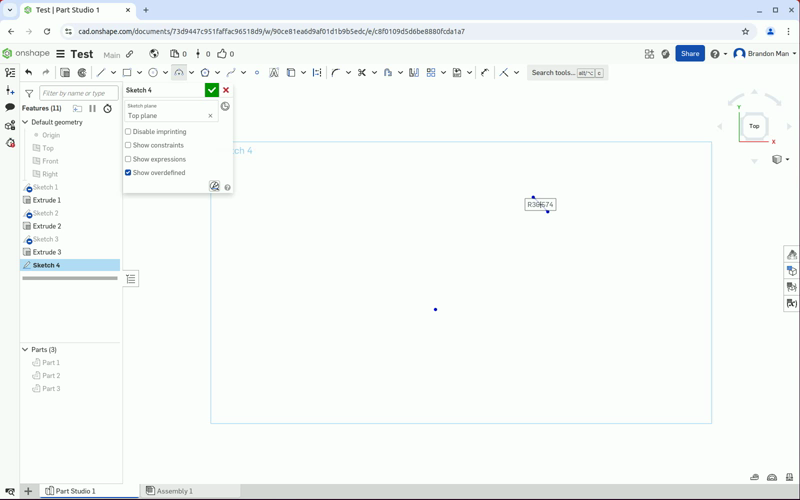
key(l)
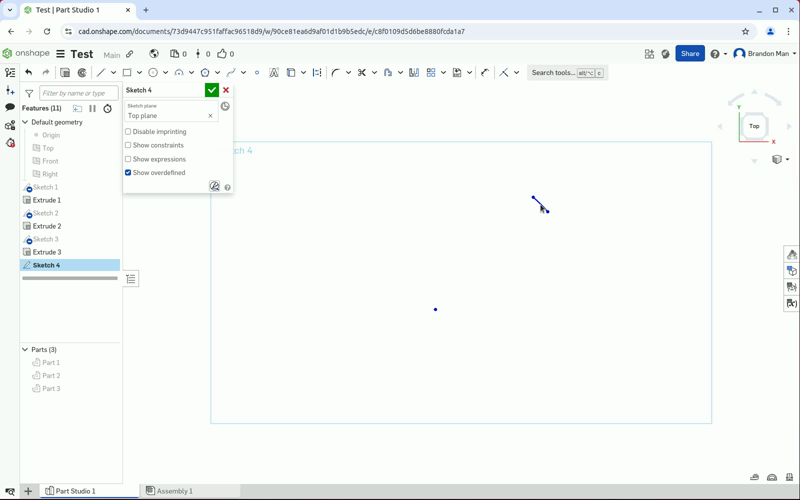
mouse_move(547, 211)
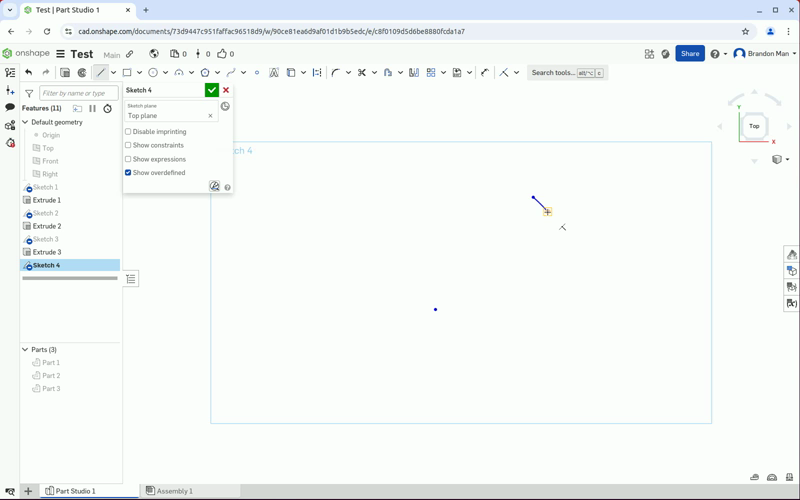
click(547, 211)
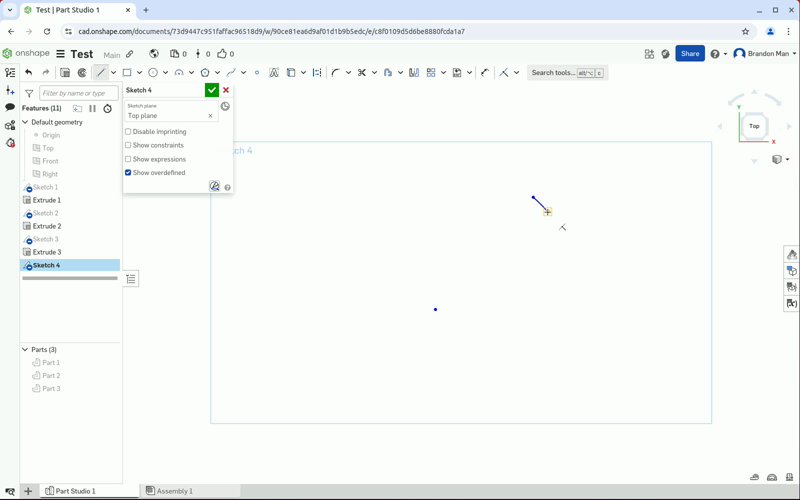
key_down(shift)
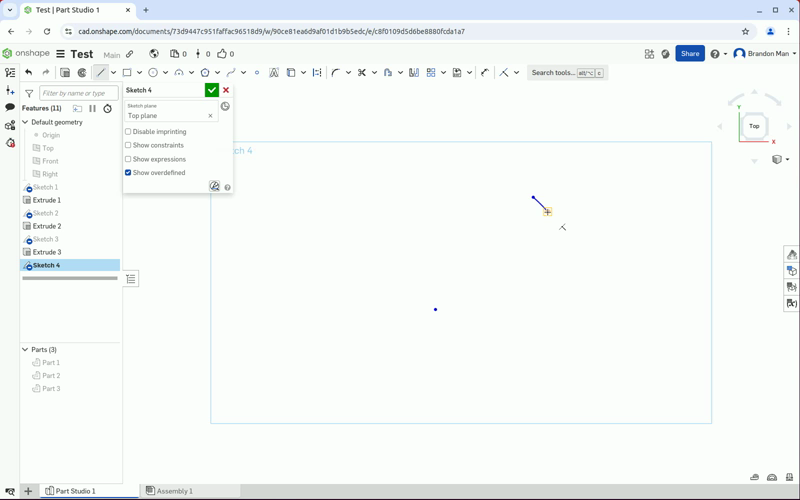
mouse_move(577, 211)
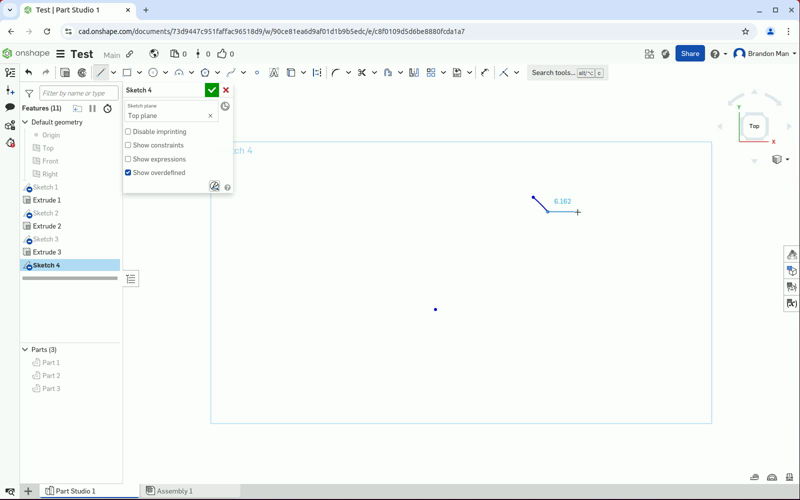
mouse_move(555, 204)
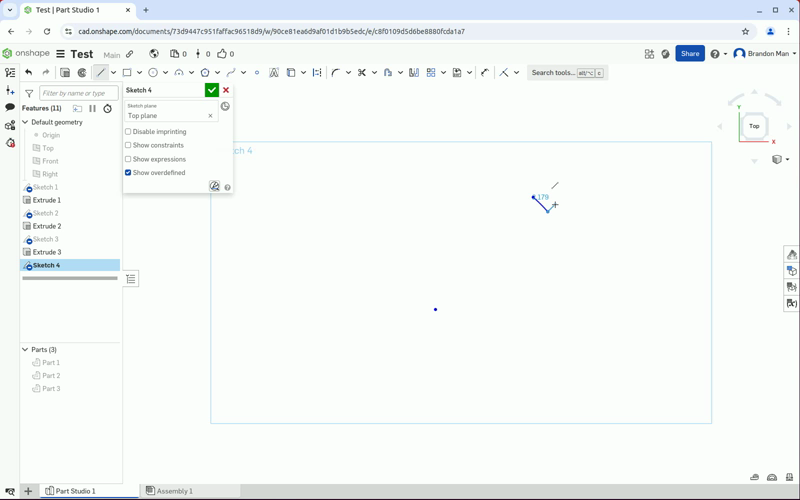
click(555, 204)
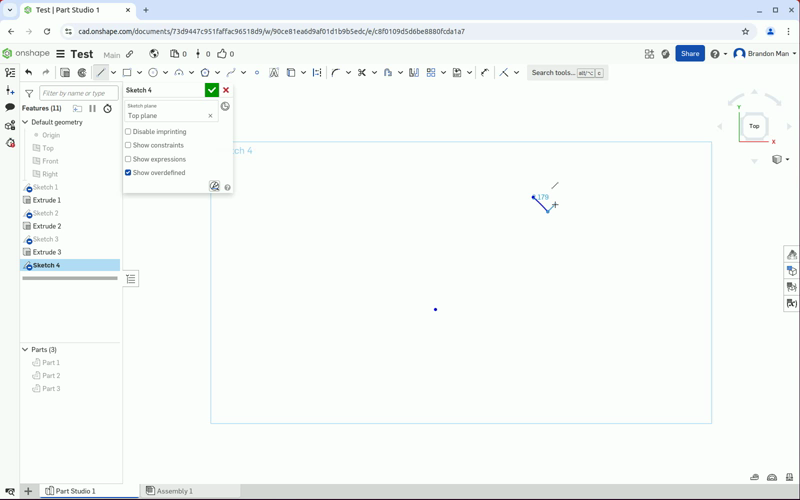
key_up(shift)
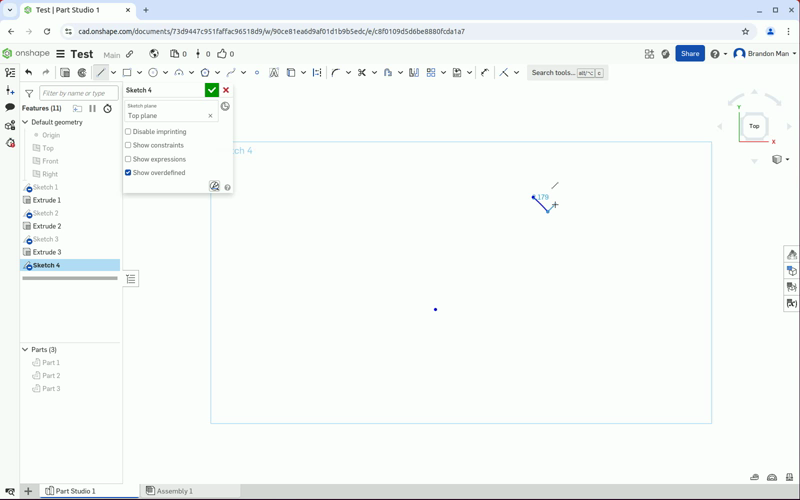
key(esc)
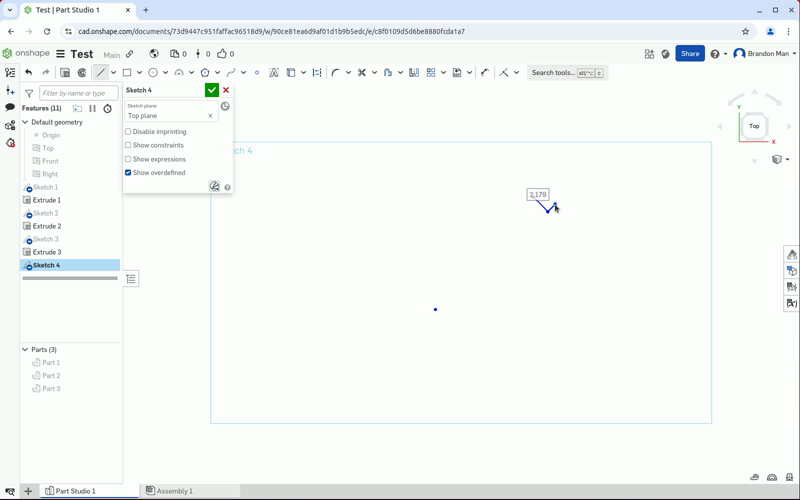
key(a)
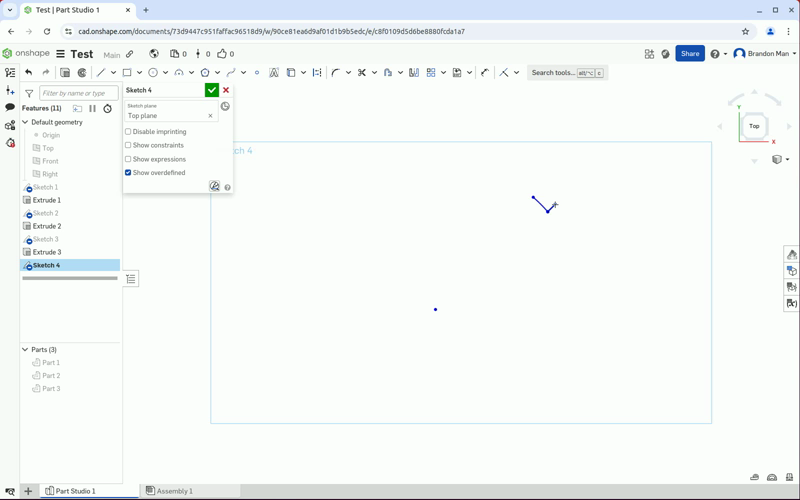
mouse_move(555, 204)
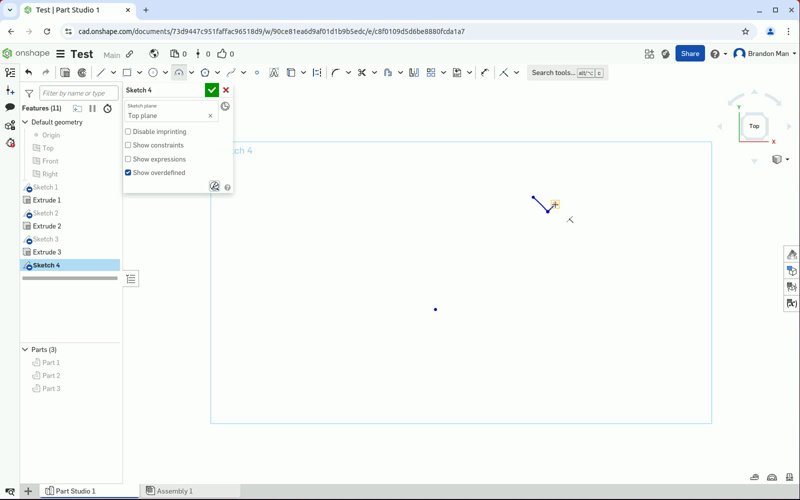
click(555, 204)
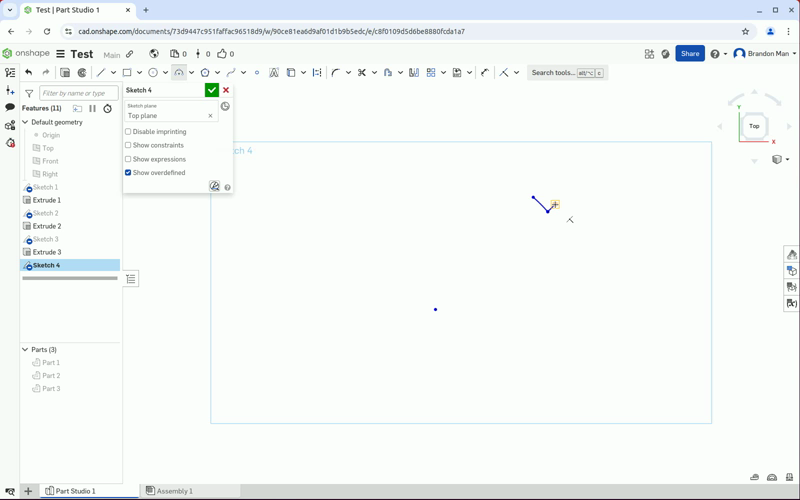
key_down(shift)
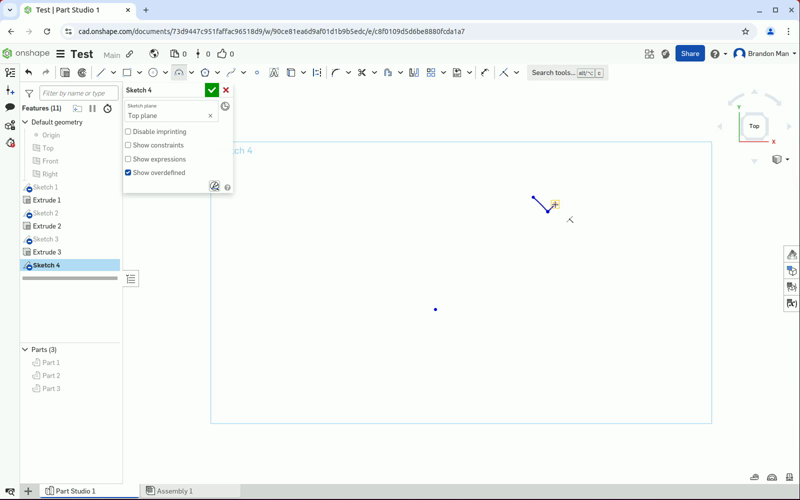
mouse_move(540, 189)
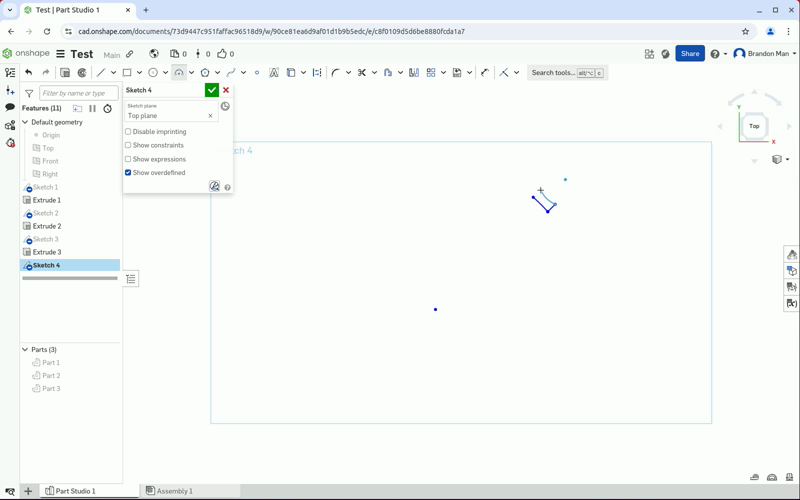
click(540, 189)
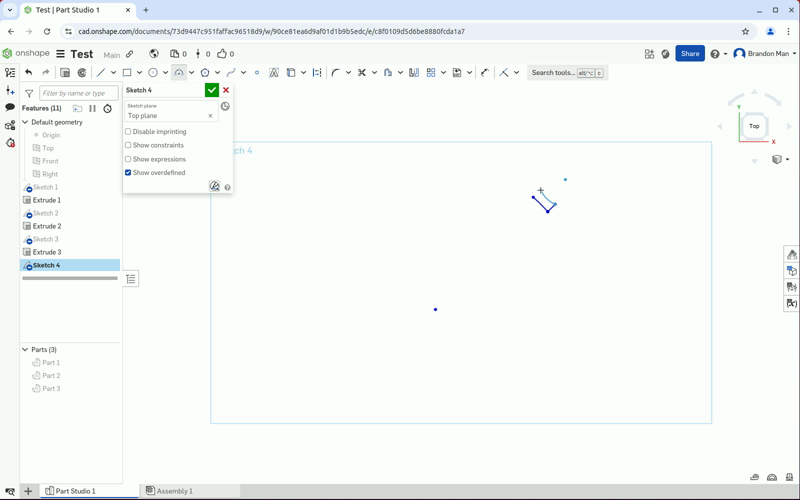
mouse_move(555, 189)
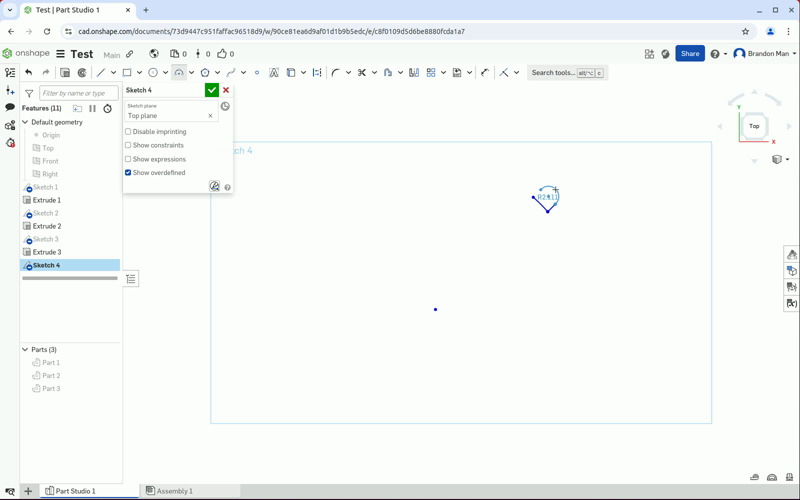
click(555, 189)
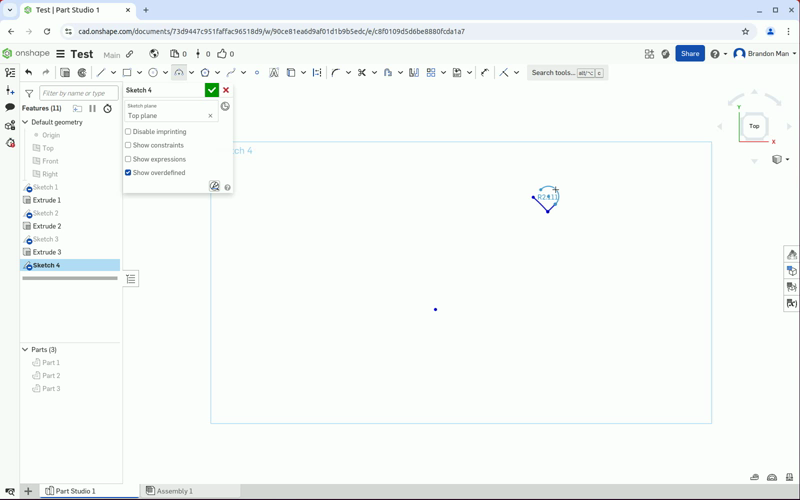
key_up(shift)
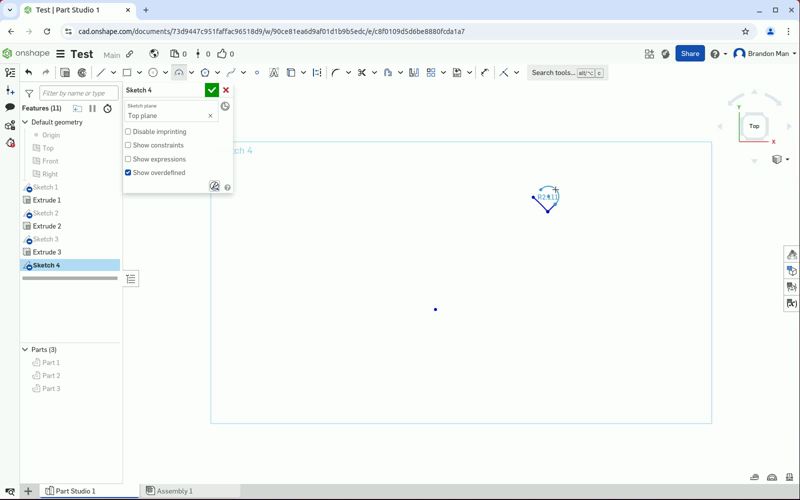
key(esc)
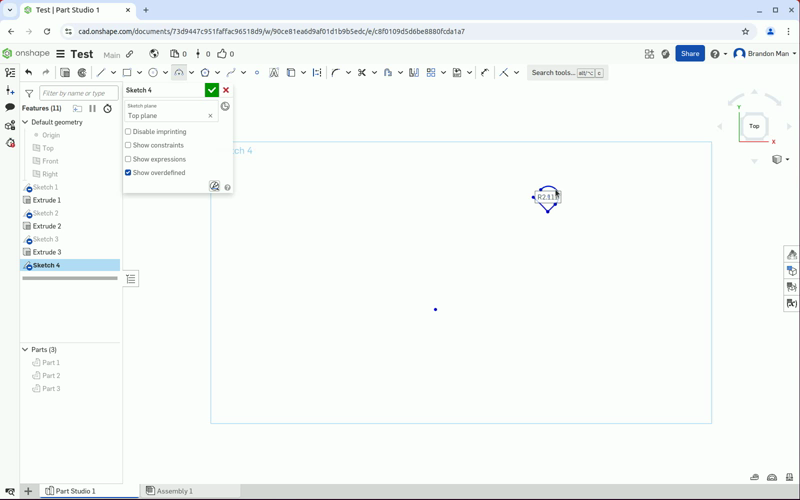
key(l)
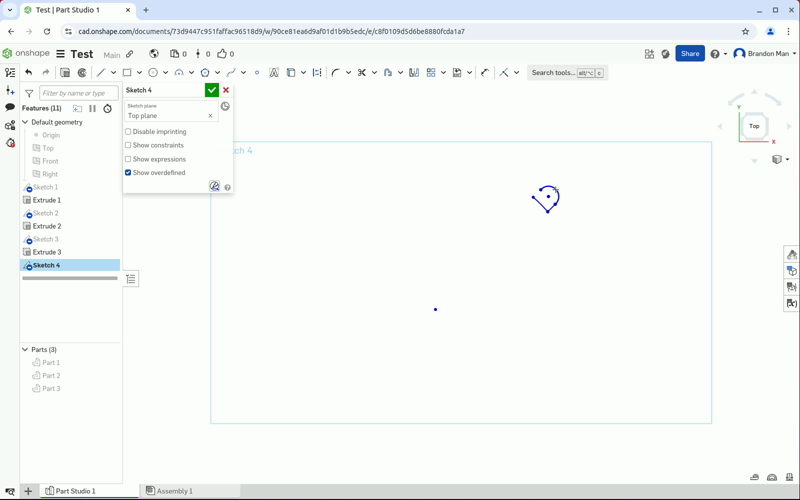
mouse_move(540, 189)
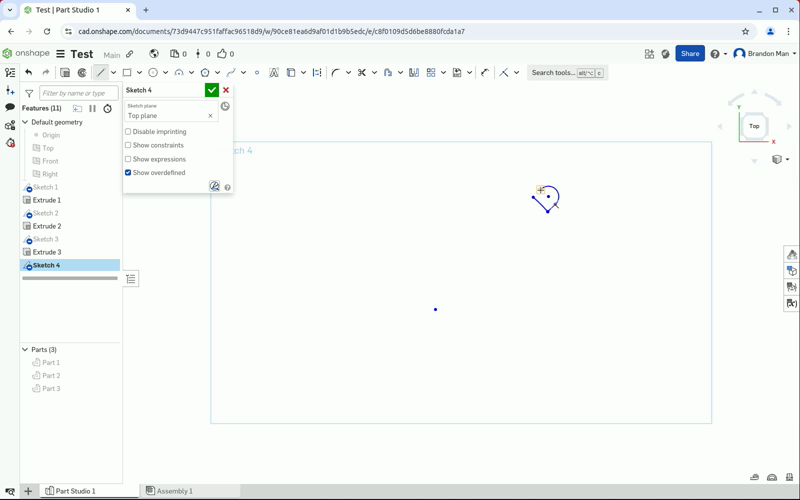
click(540, 189)
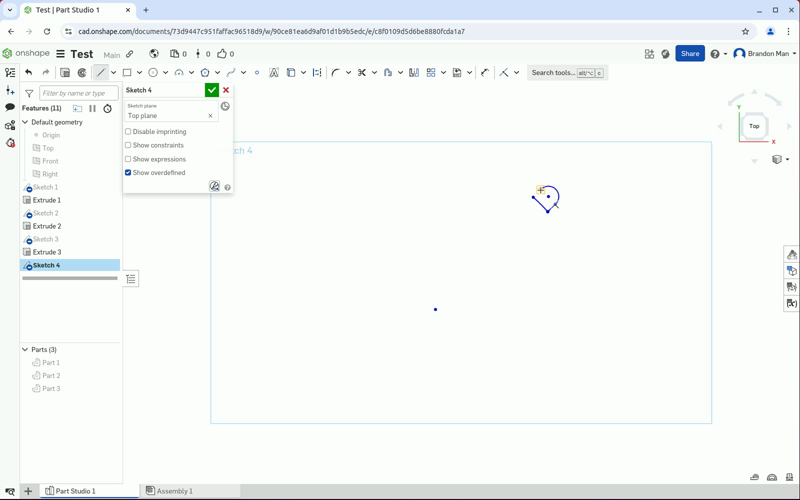
mouse_move(570, 189)
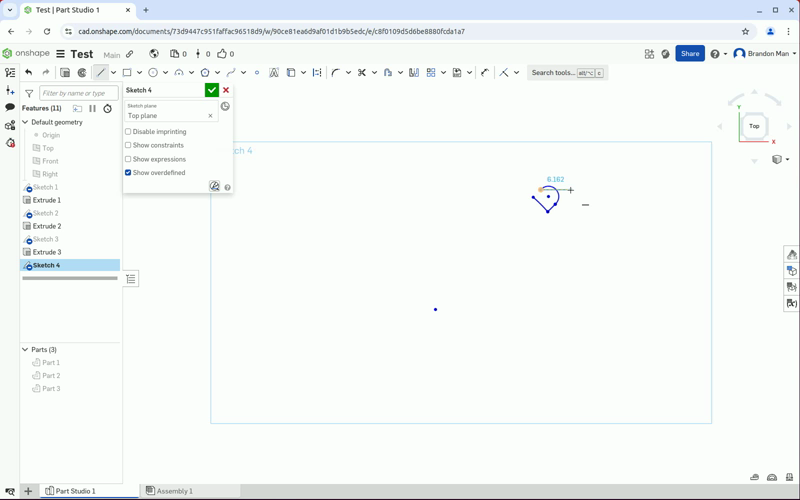
key_down(shift)
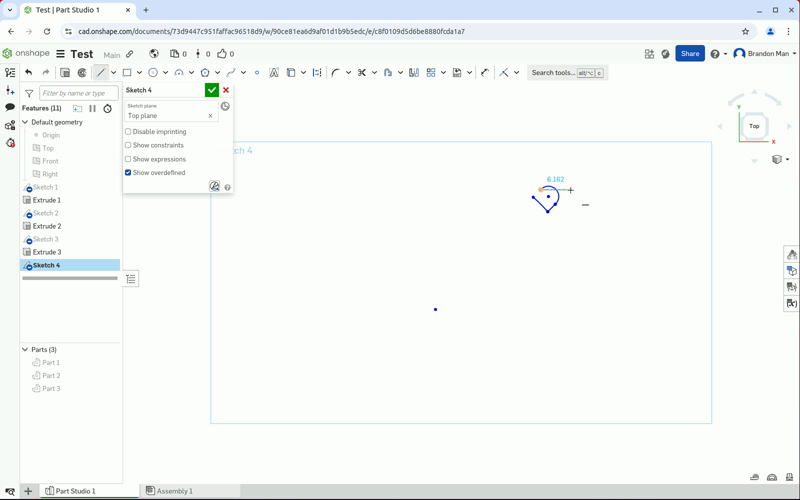
mouse_move(533, 197)
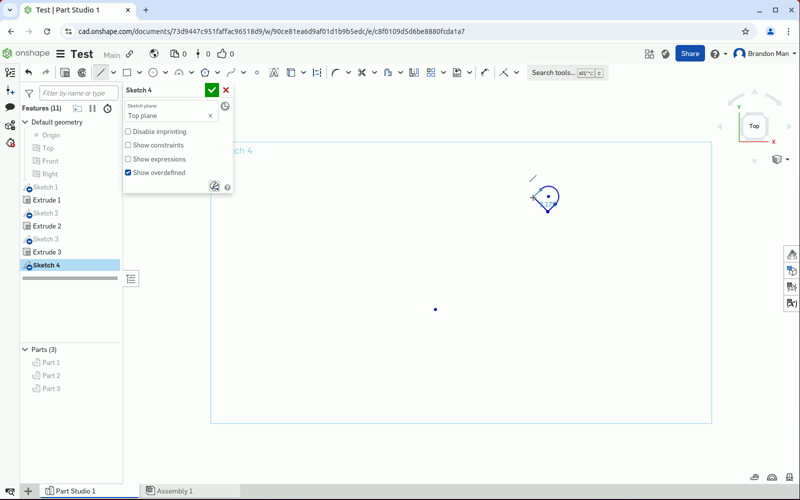
key_up(shift)
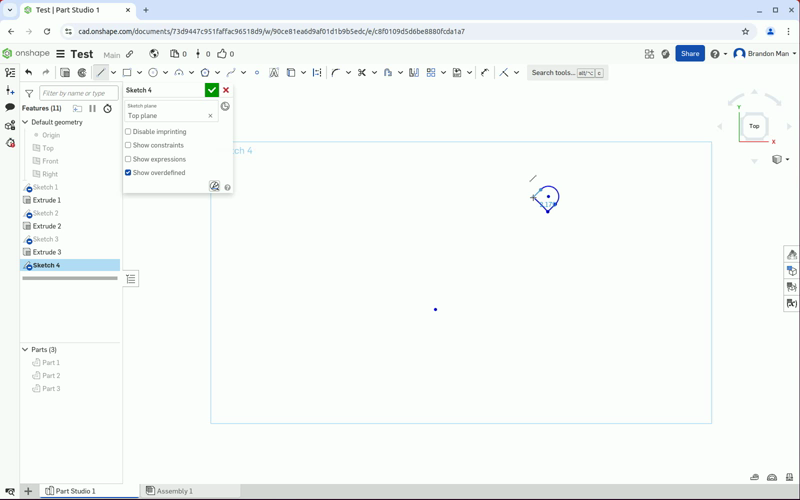
click(533, 197)
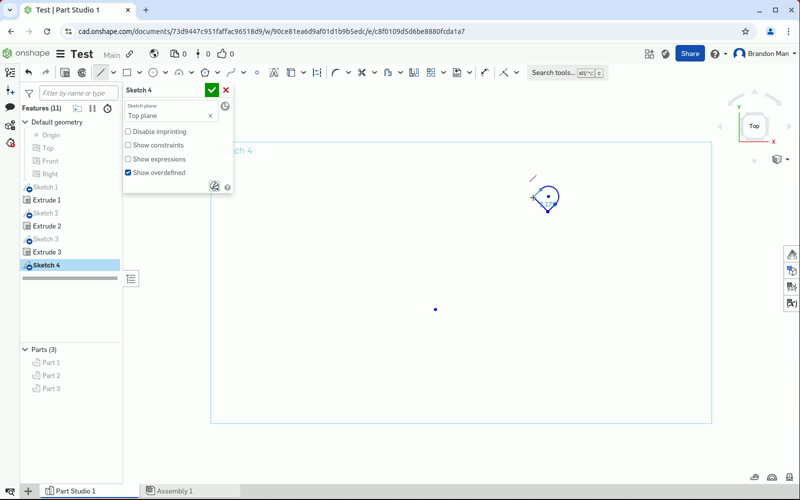
key(esc)
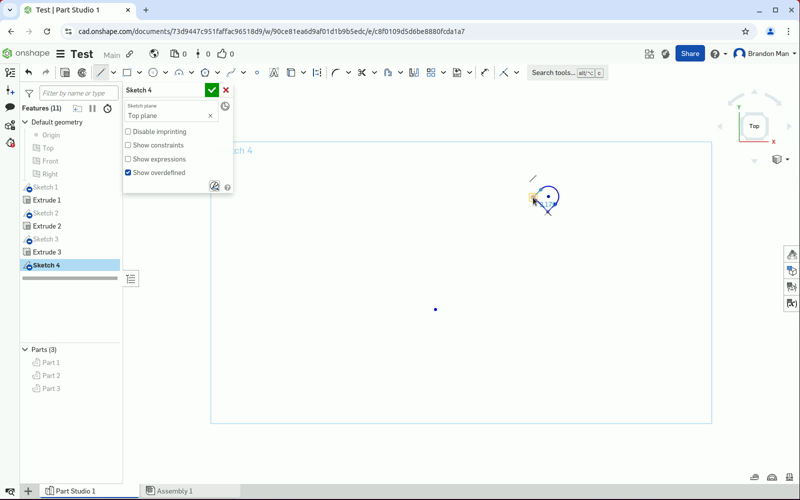
key(c)
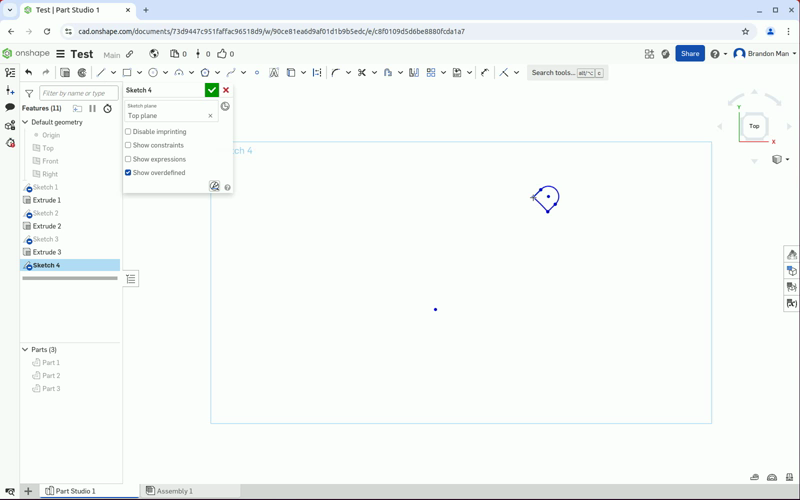
key_down(shift)
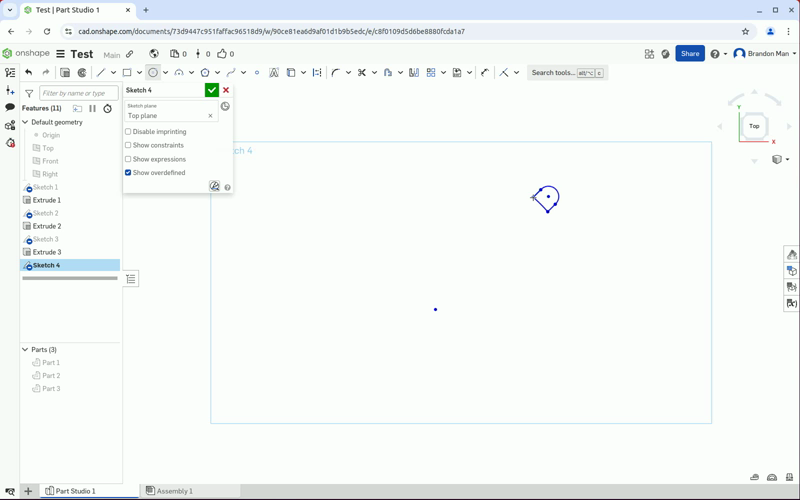
mouse_move(547, 197)
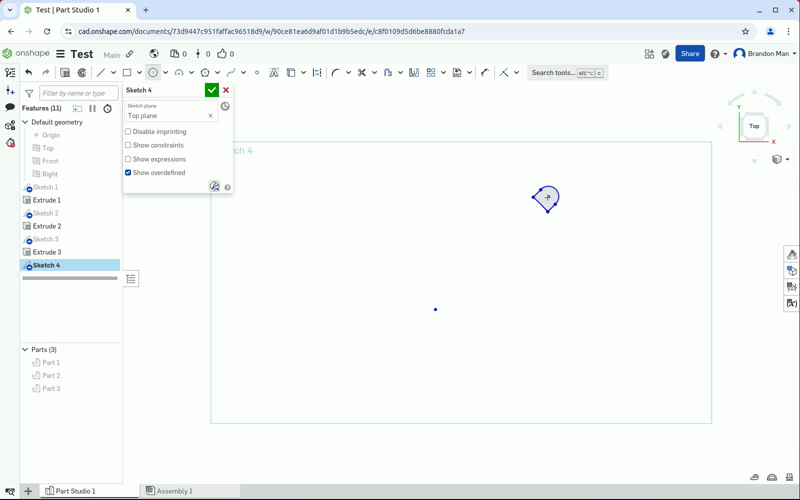
click(547, 197)
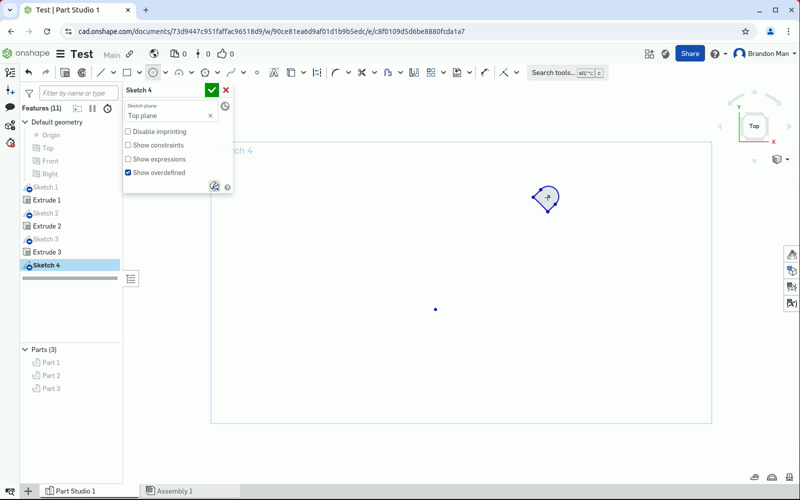
key_up(shift)
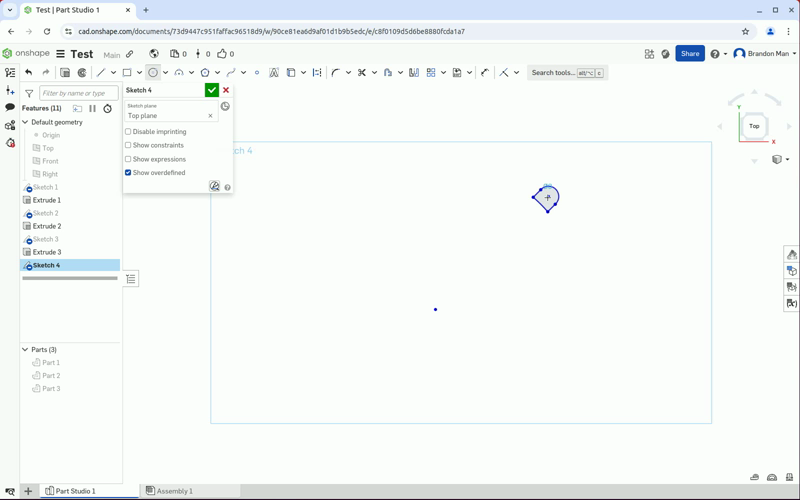
mouse_move(552, 197)
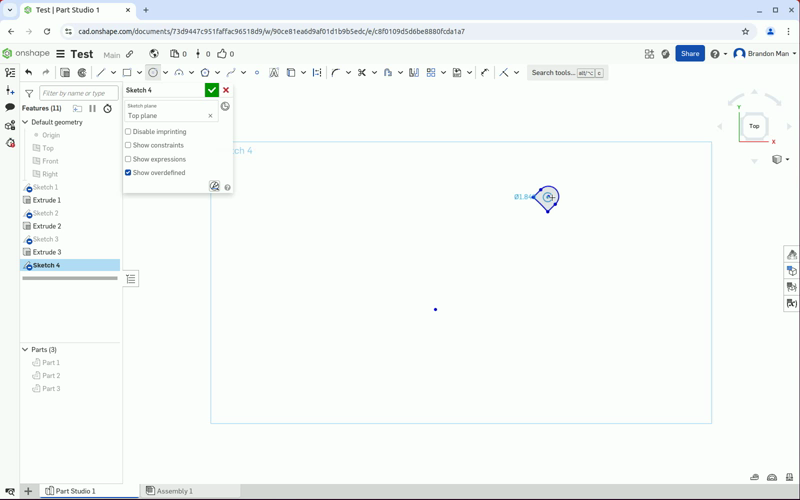
click(552, 197)
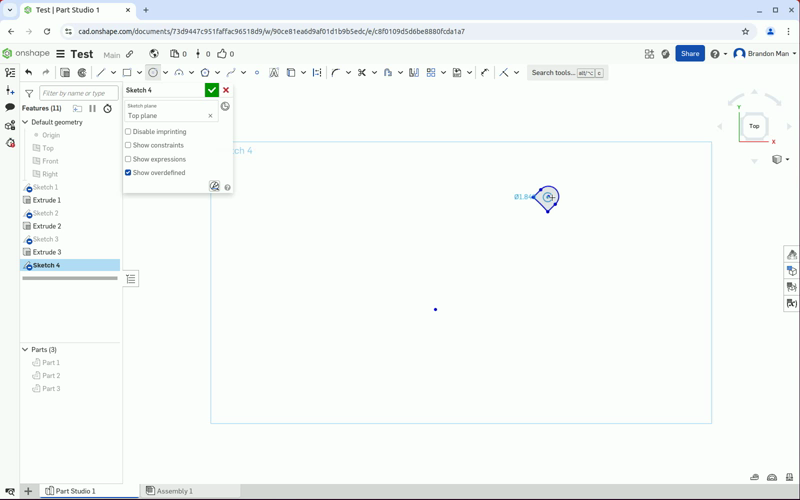
key(esc)
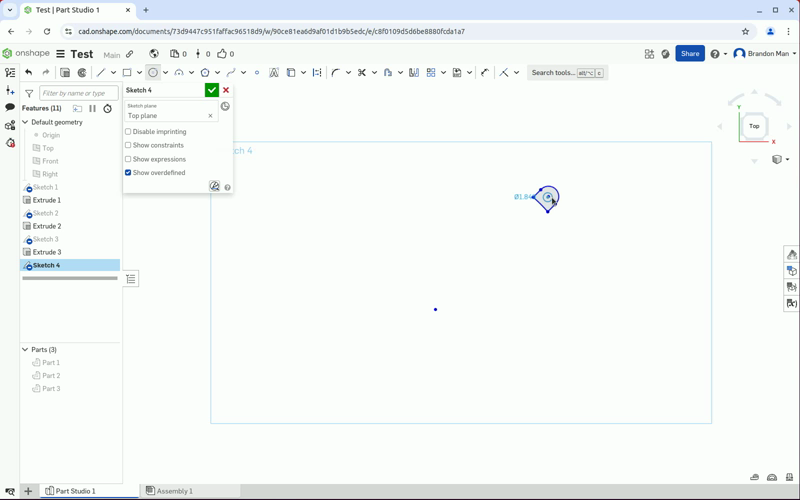
mouse_move(553, 197)
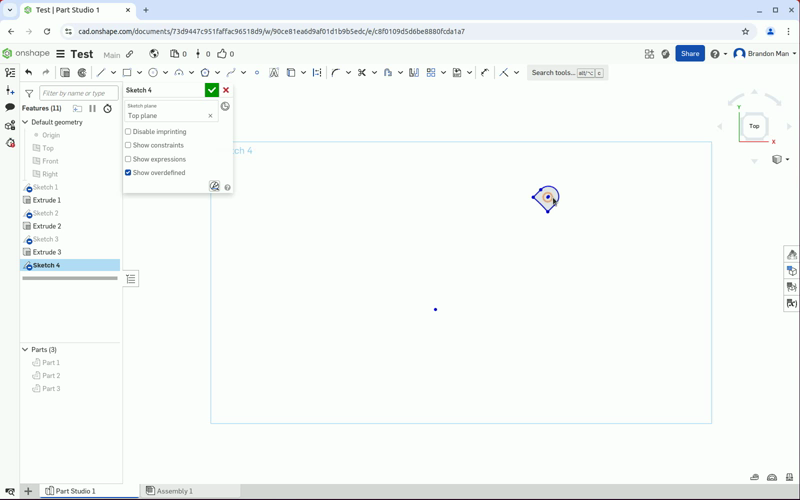
scroll(6)
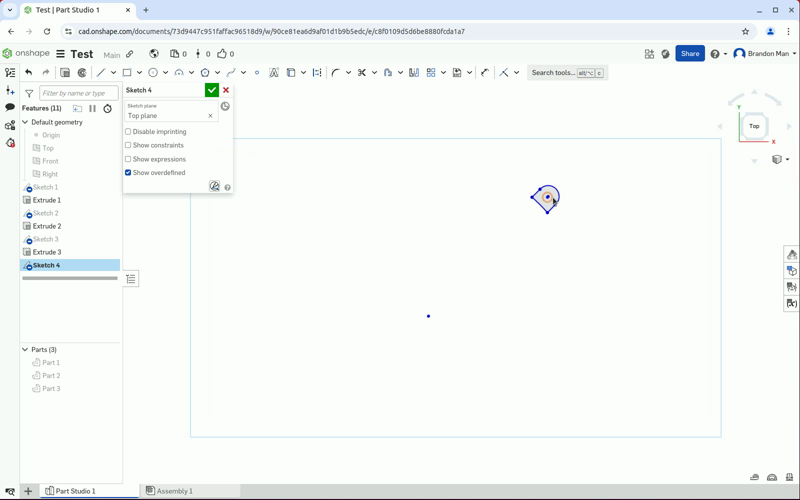
scroll(6)
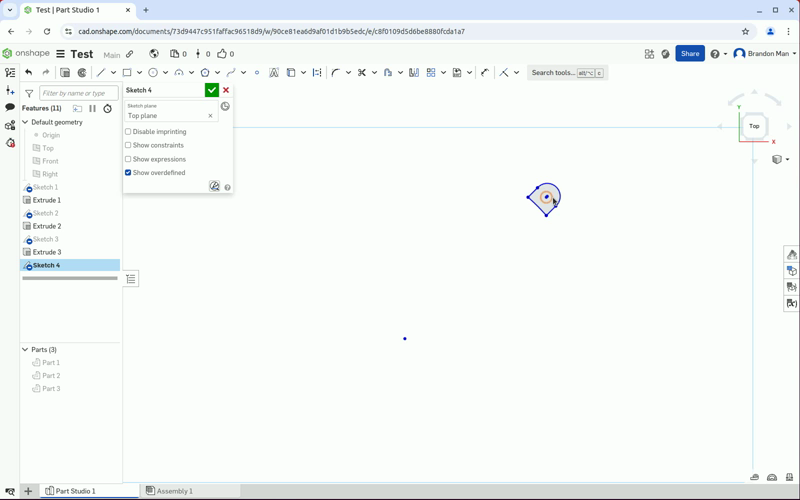
scroll(6)
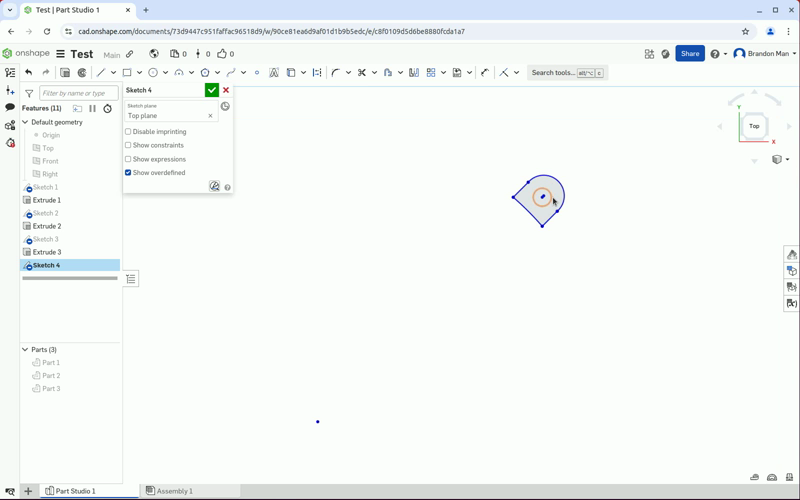
scroll(6)
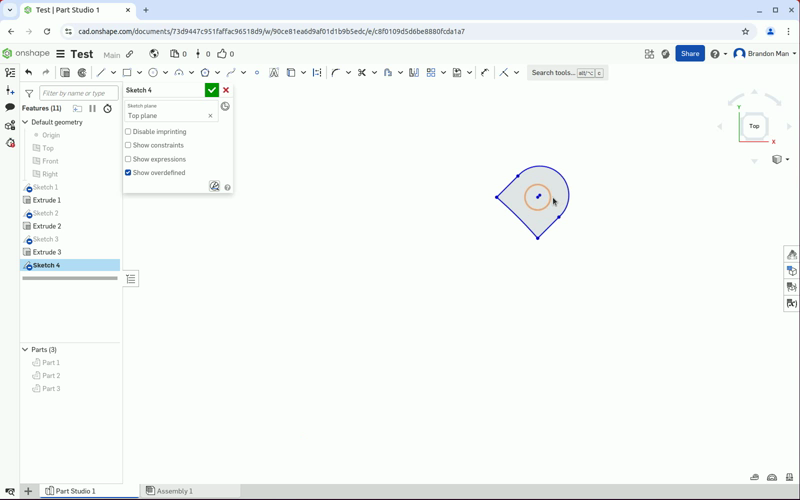
scroll(6)
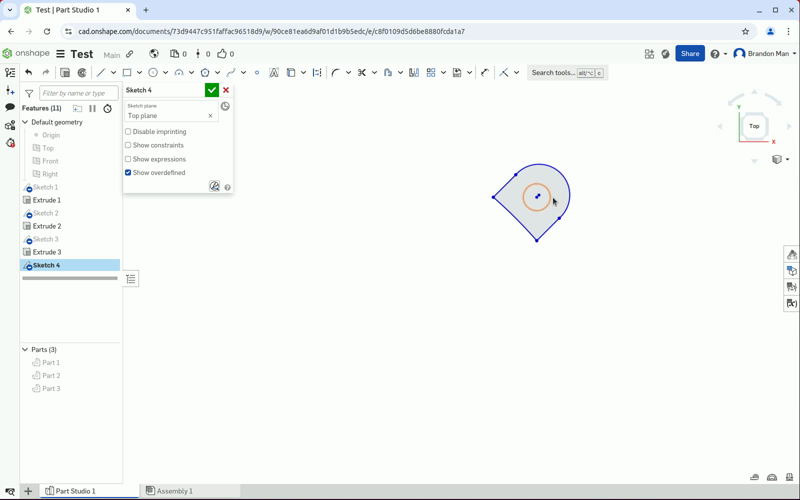
scroll(6)
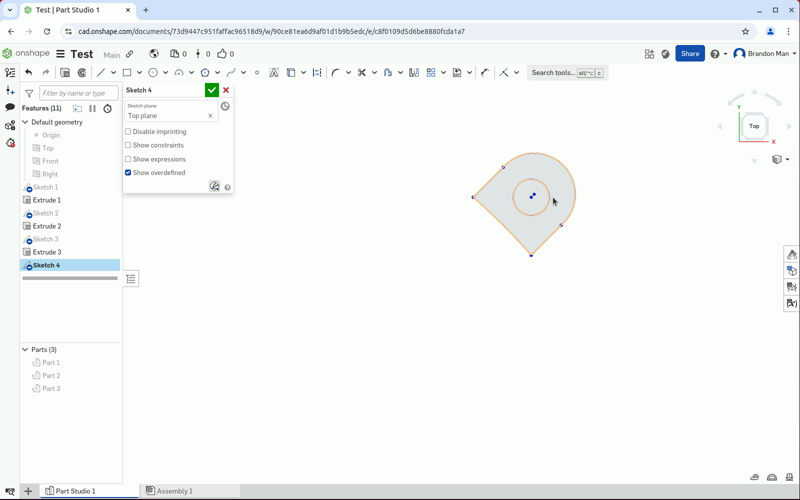
scroll(6)
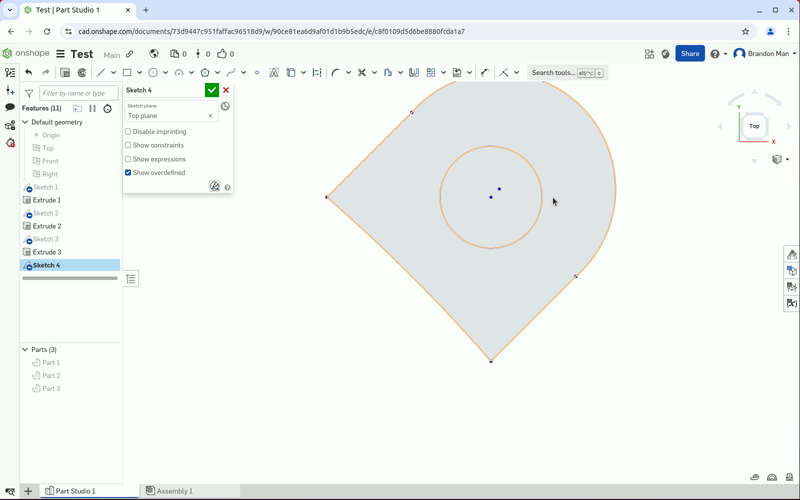
click(553, 197)
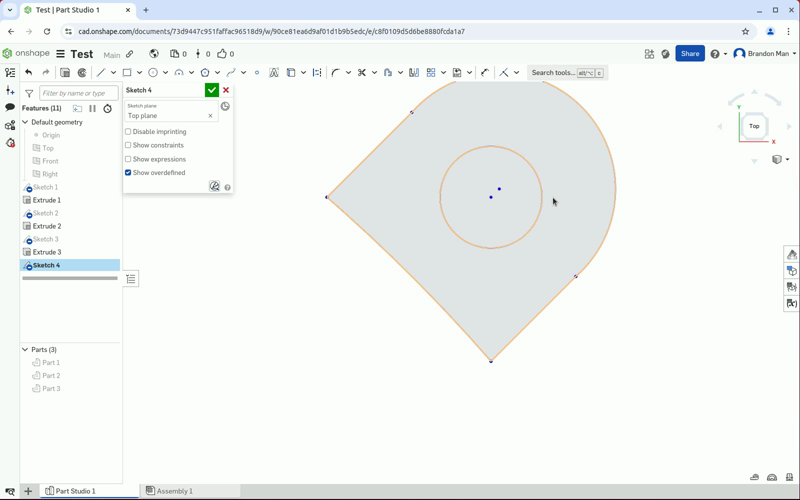
scroll(-6)
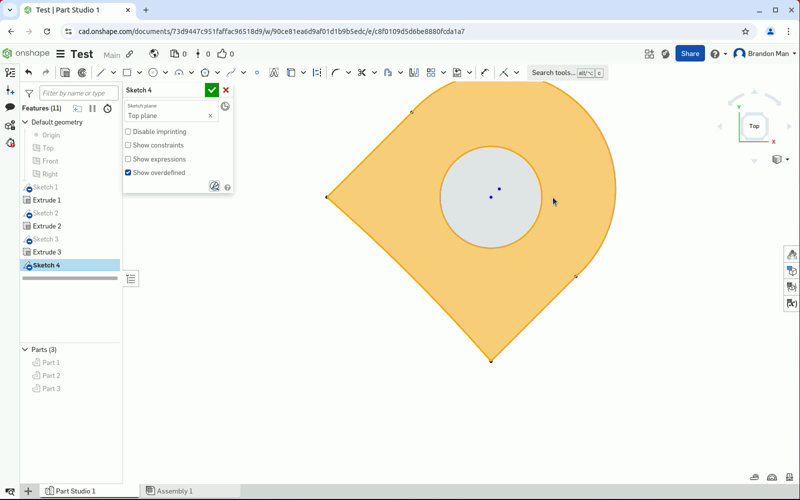
scroll(-6)
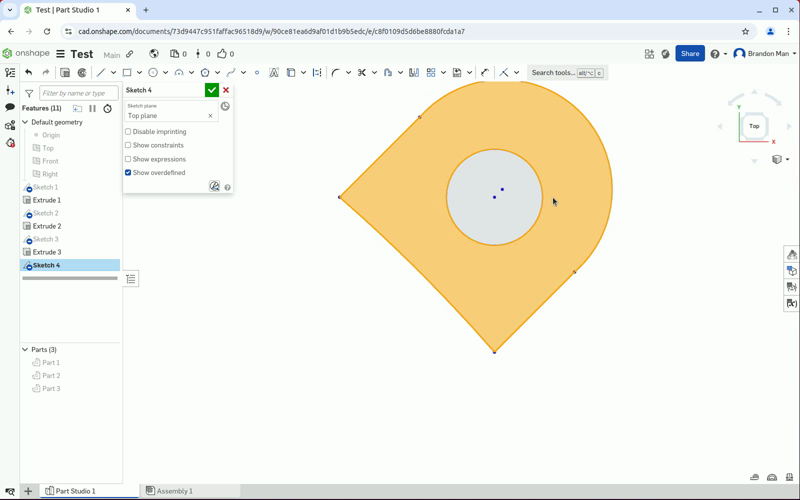
scroll(-6)
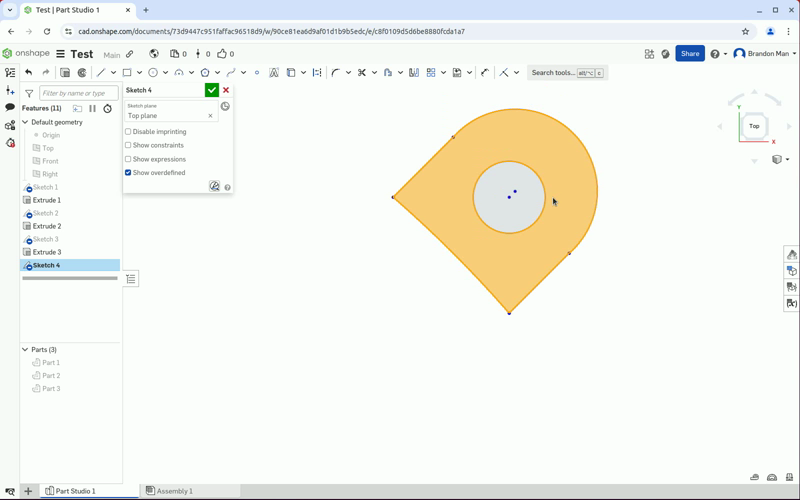
scroll(-6)
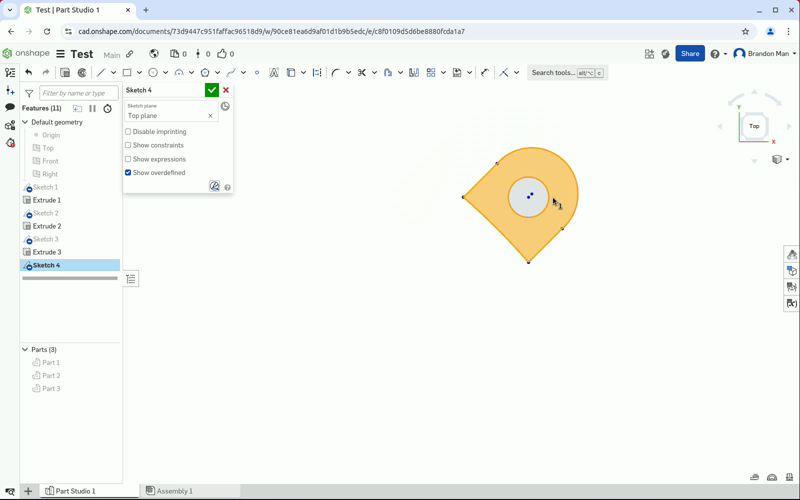
scroll(-6)
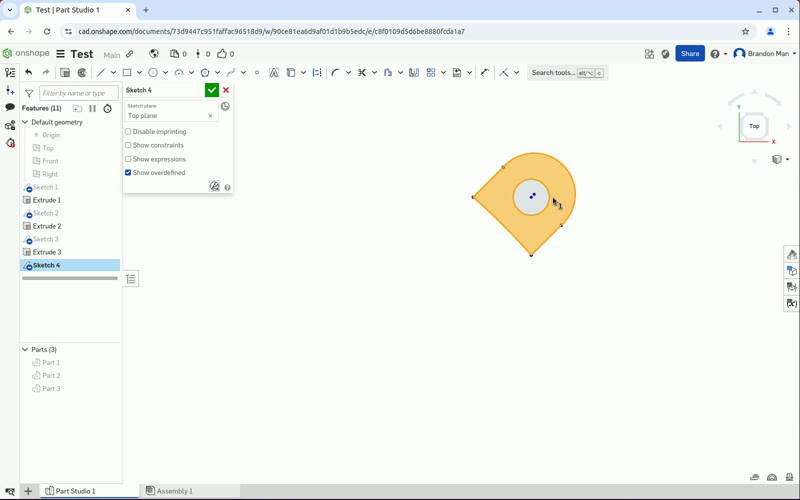
scroll(-6)
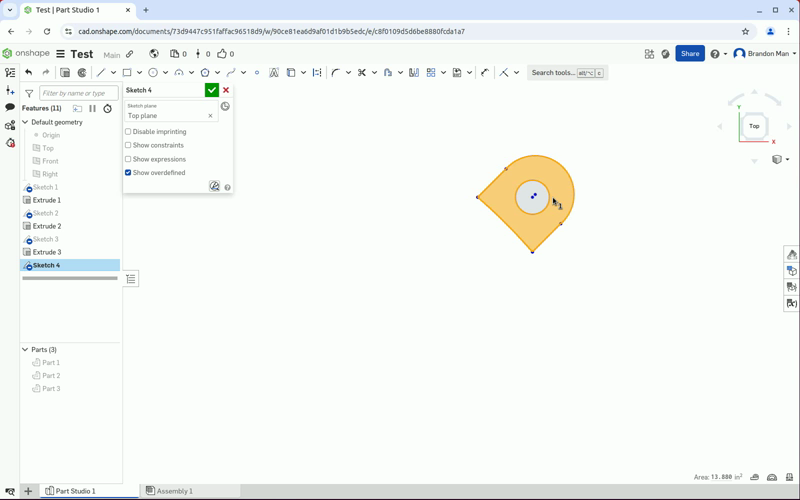
scroll(-6)
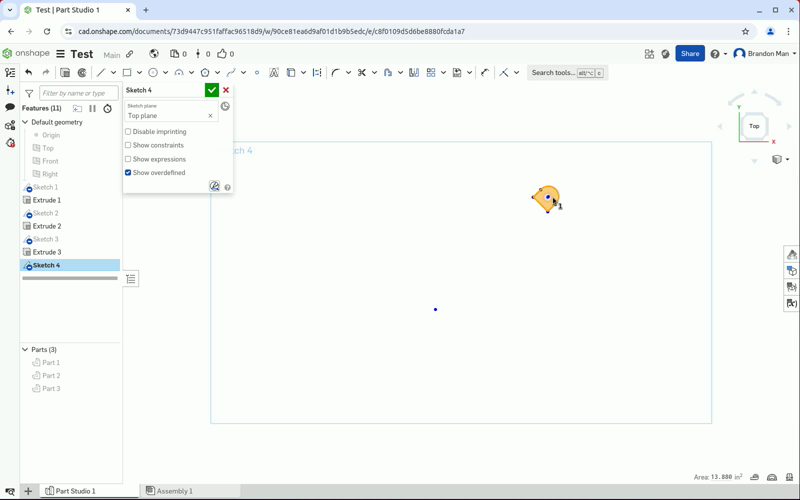
mouse_move(73, 352)
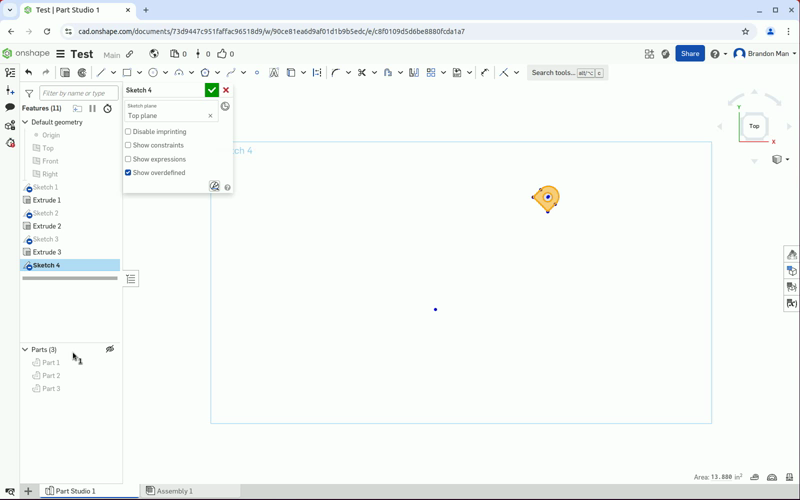
key(shift+y)
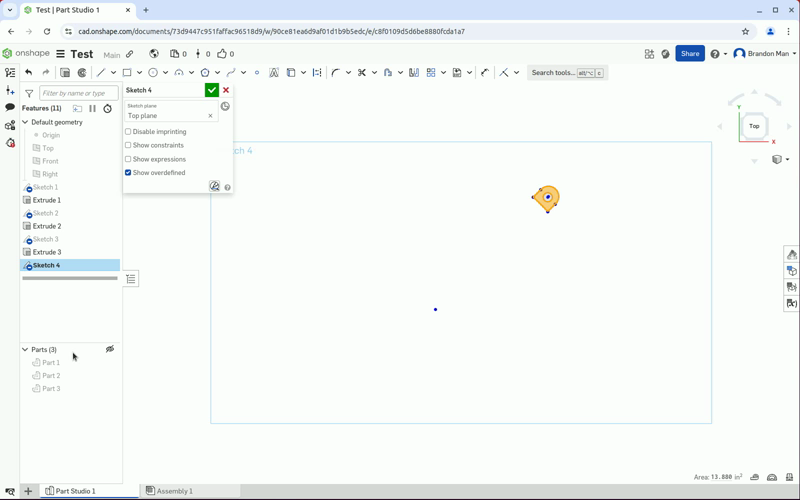
key(shift+e)
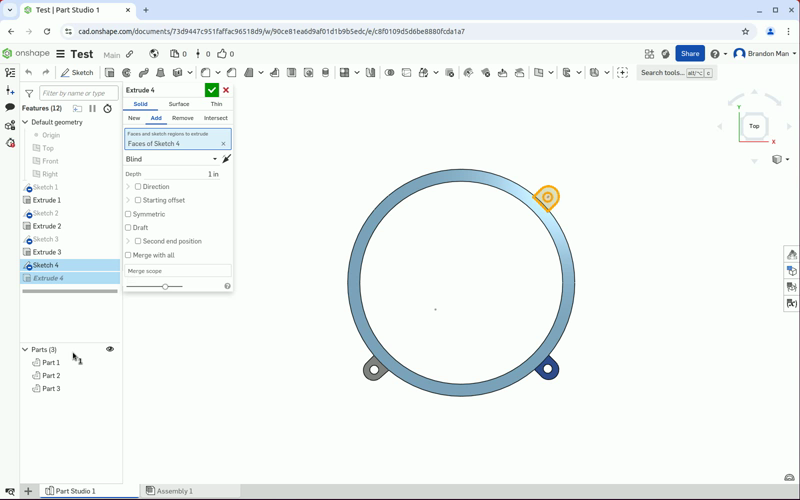
mouse_move(143, 106)
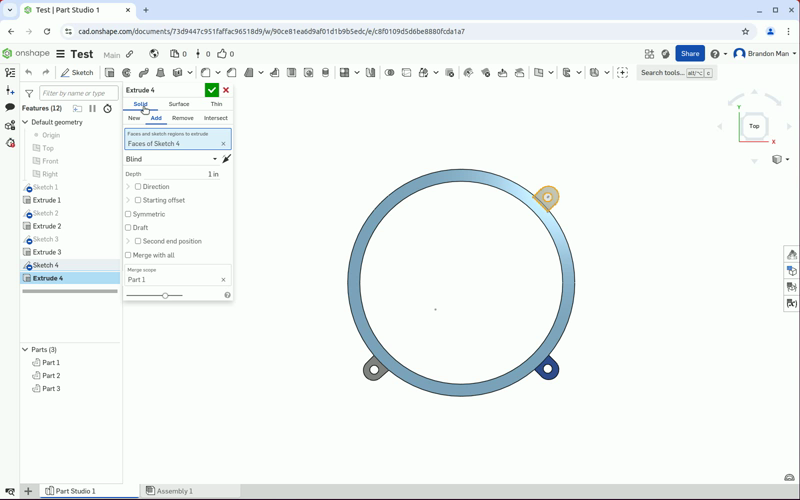
click(143, 106)
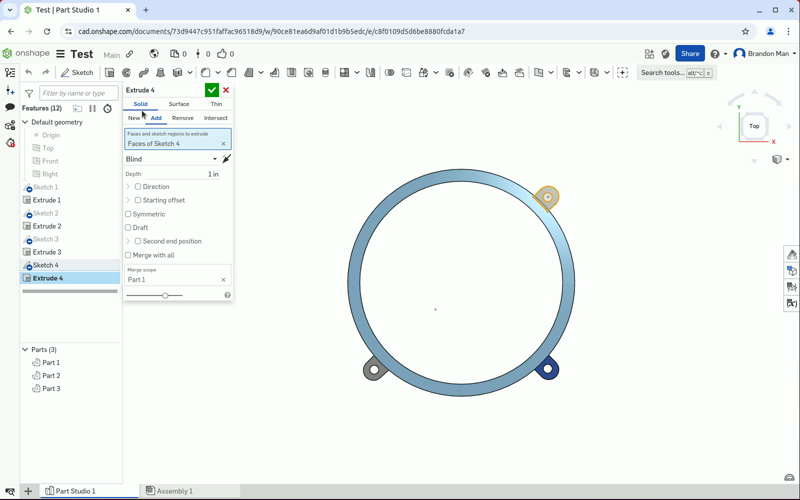
mouse_move(137, 120)
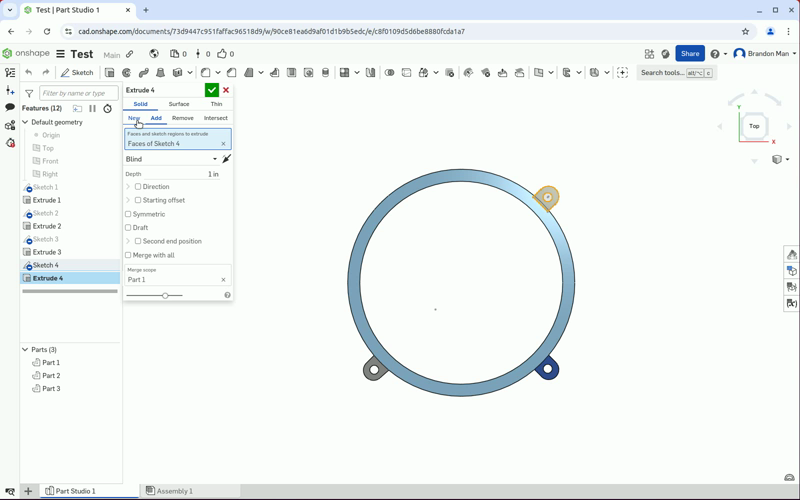
click(137, 120)
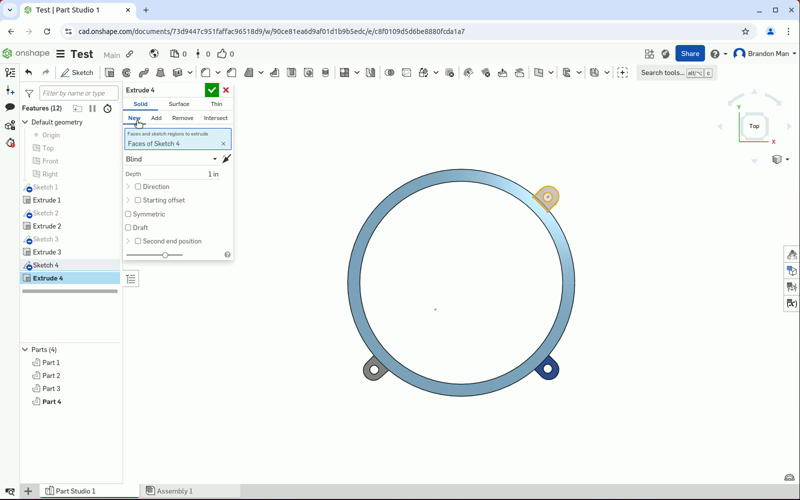
key(tab, 4)
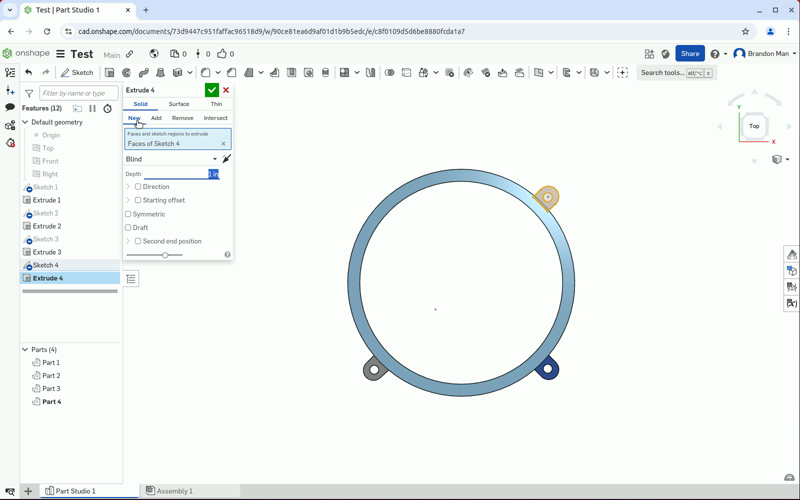
text(3.37)
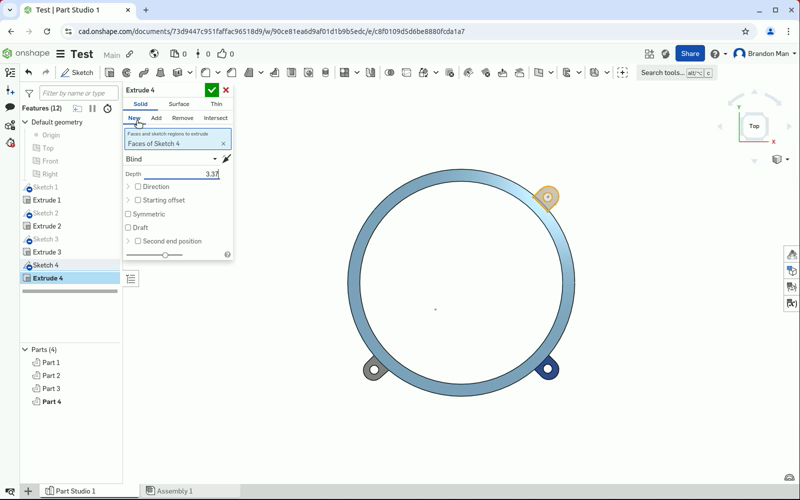
key(enter)
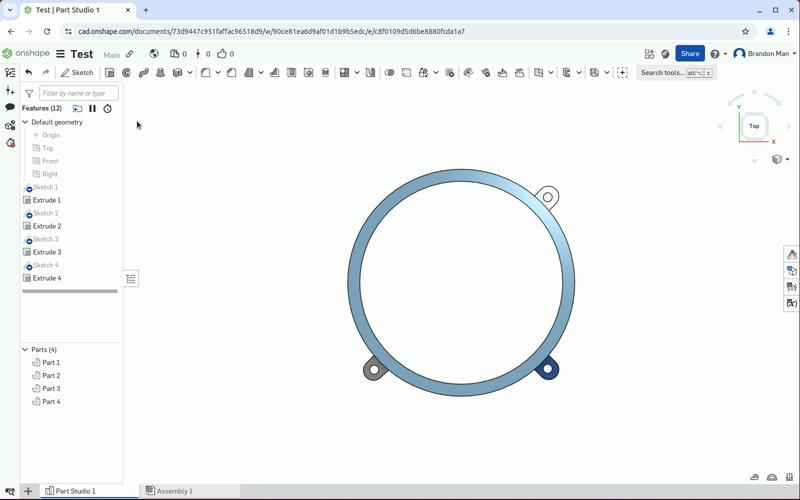
key(shift+h)
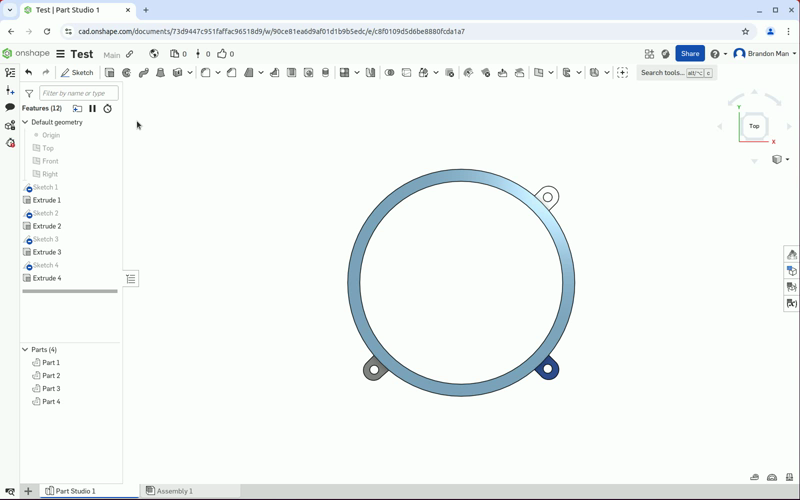
key(shift+h)
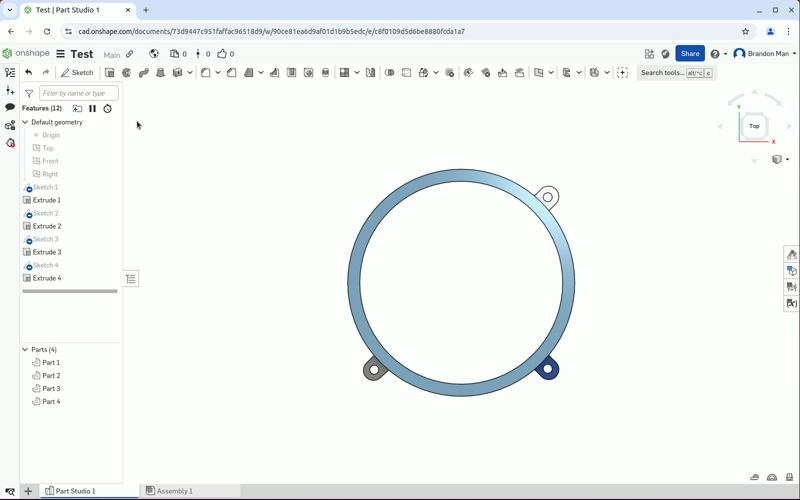
mouse_move(73, 189)
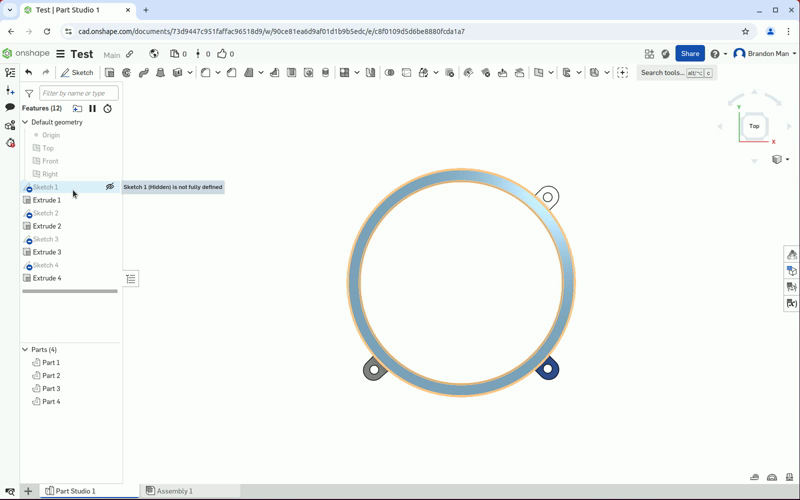
click(73, 189)
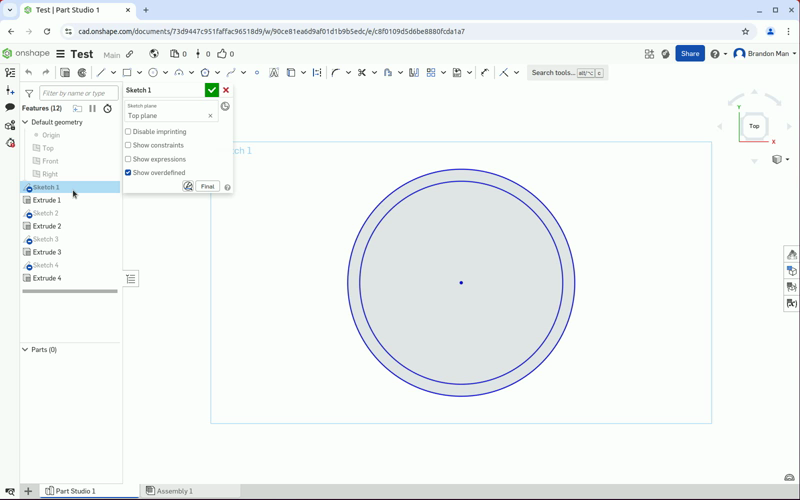
mouse_move(229, 92)
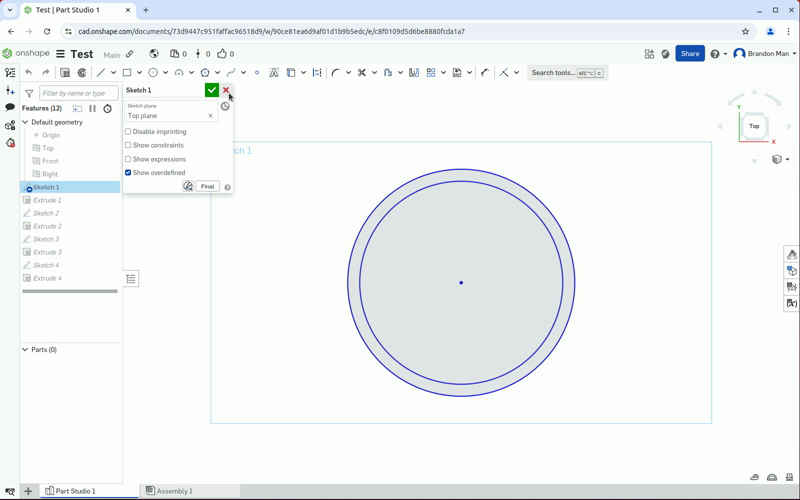
click(229, 92)
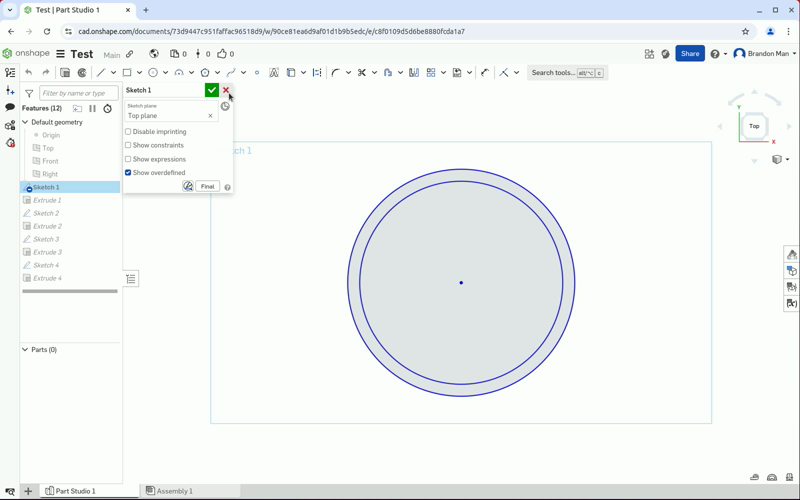
key(shift+s)
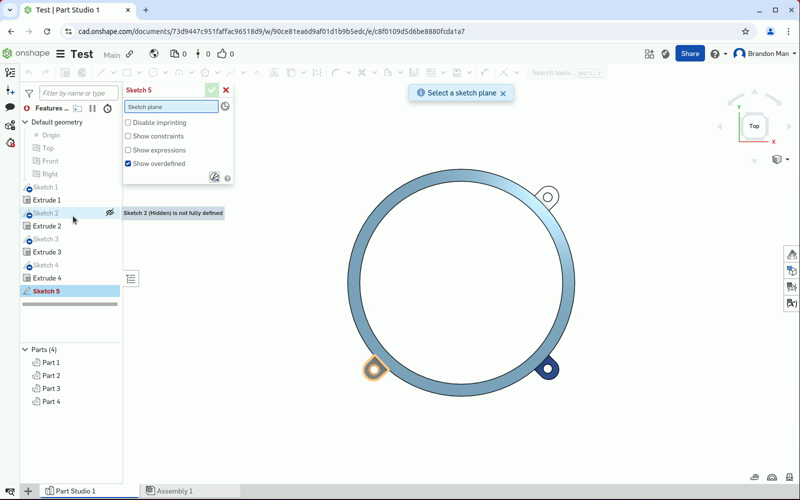
scroll(3)
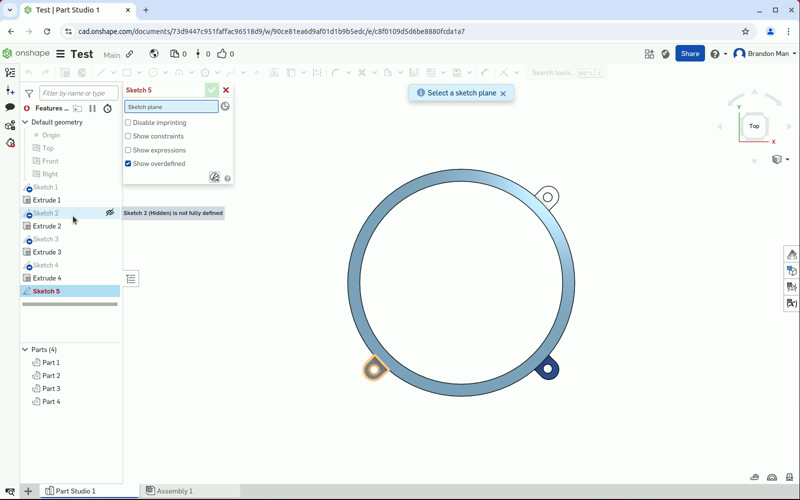
mouse_move(73, 150)
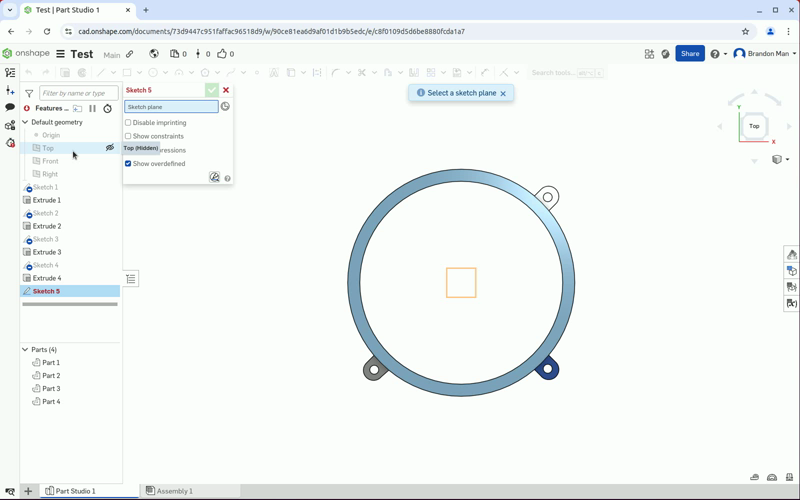
click(73, 150)
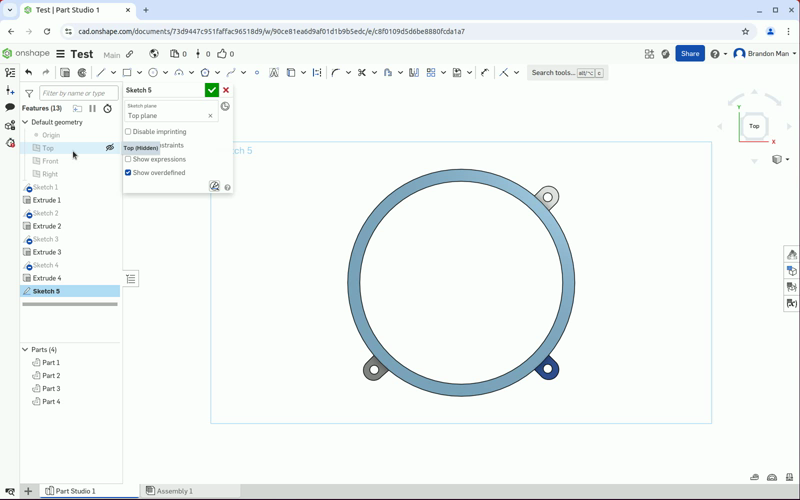
mouse_move(73, 352)
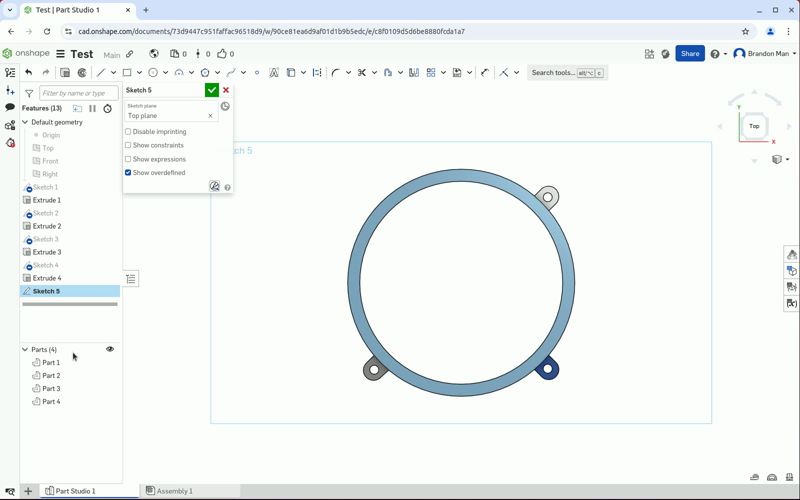
key(y)
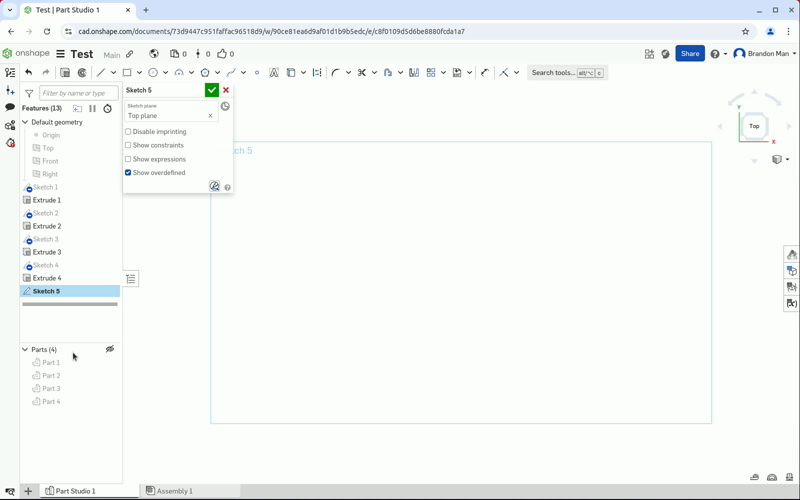
key(l)
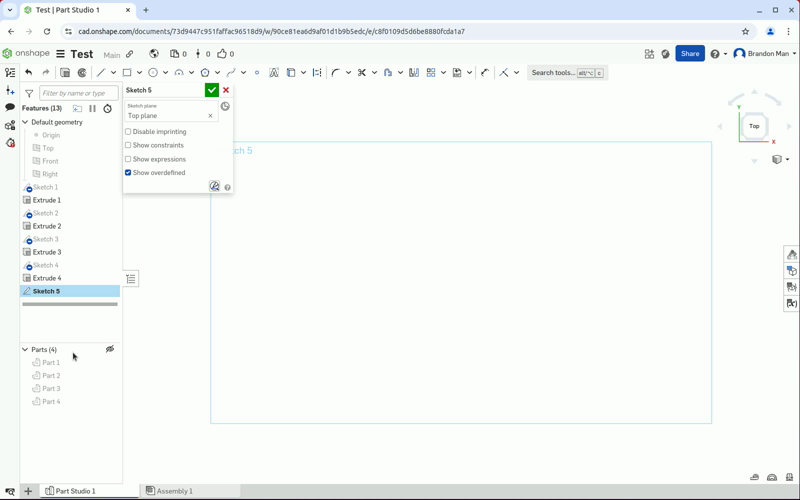
key_down(shift)
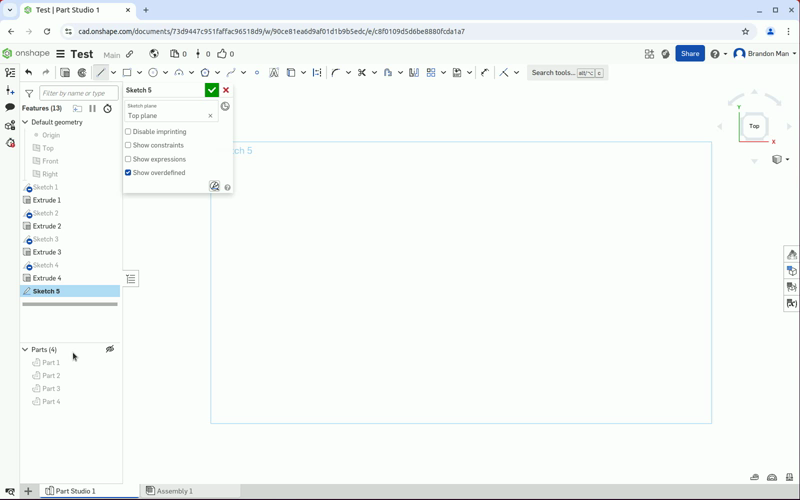
mouse_move(366, 203)
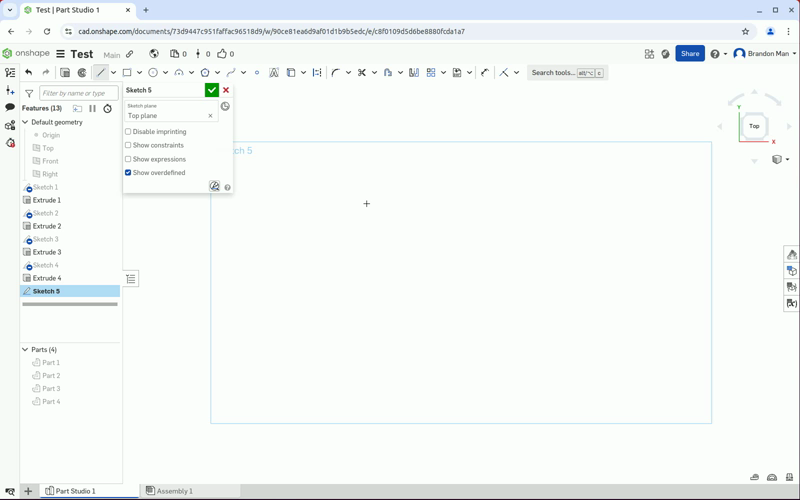
click(366, 203)
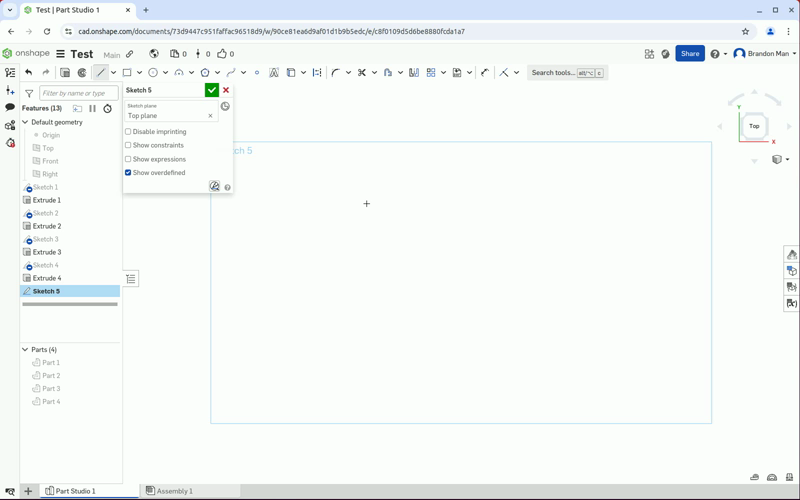
key_up(shift)
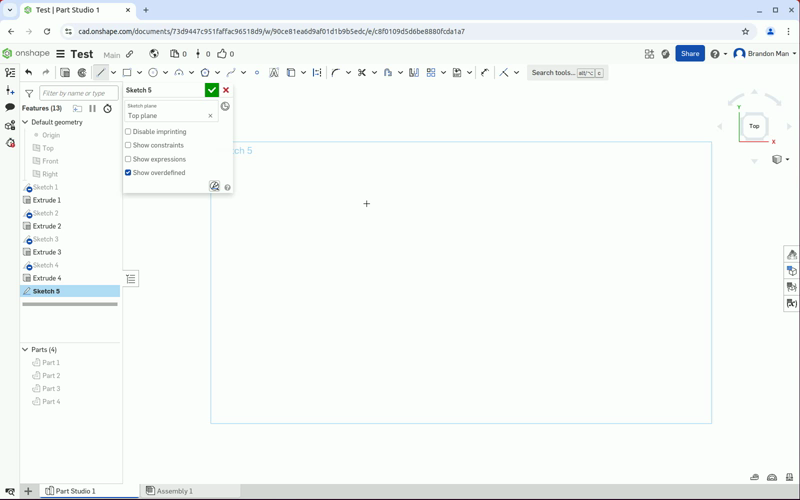
key_down(shift)
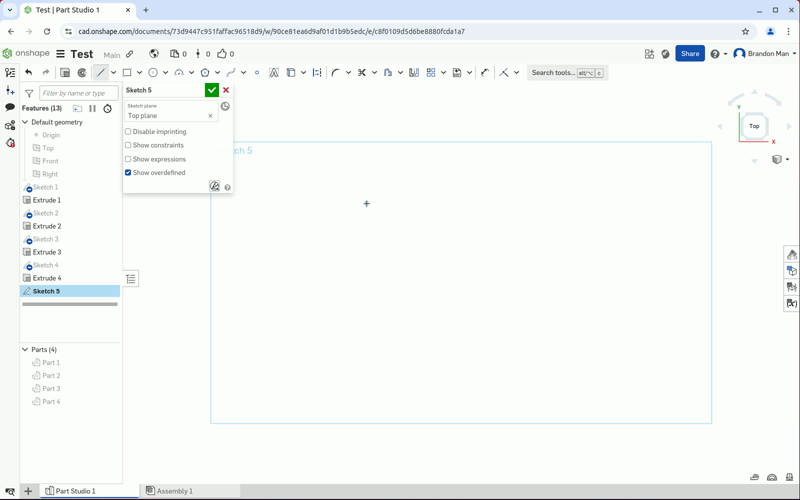
mouse_move(396, 203)
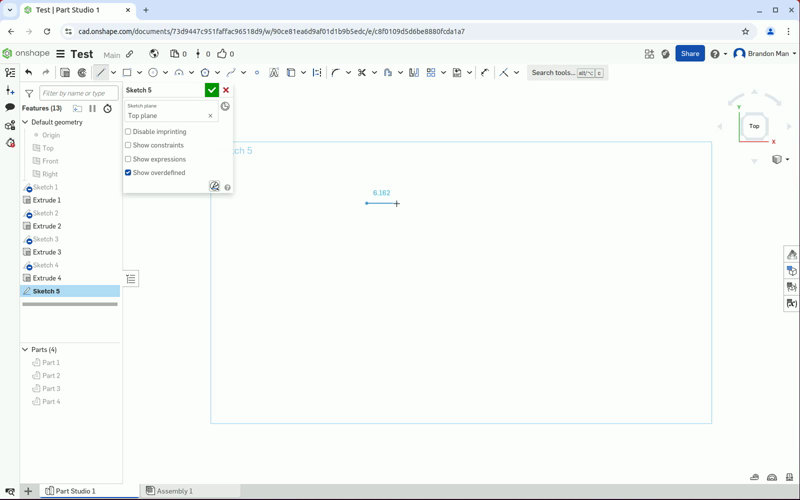
mouse_move(374, 210)
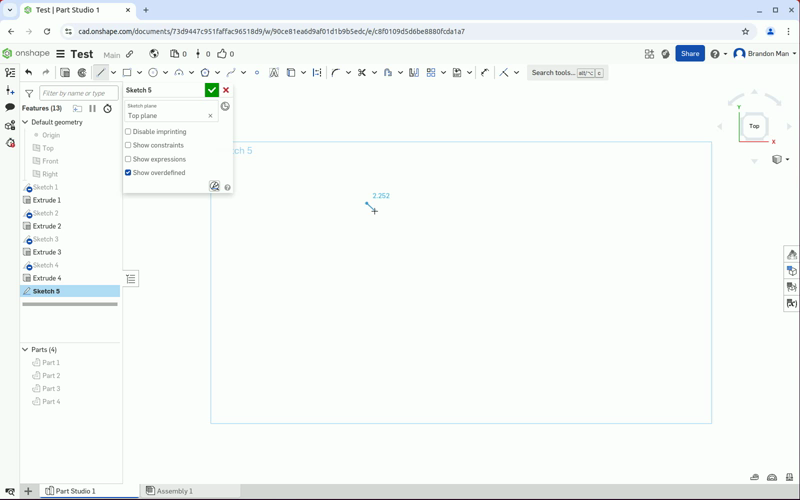
click(374, 210)
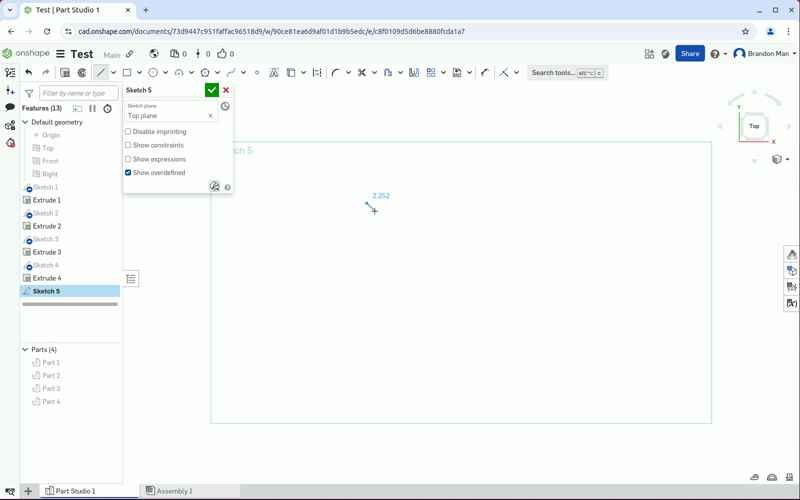
key_up(shift)
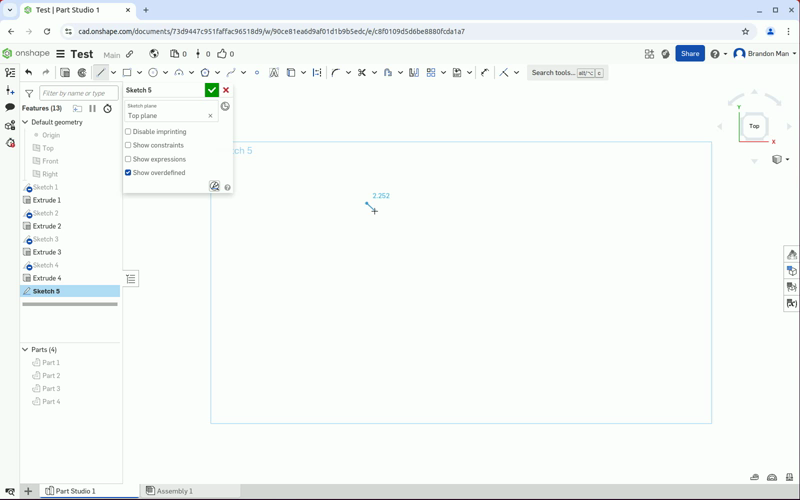
key(esc)
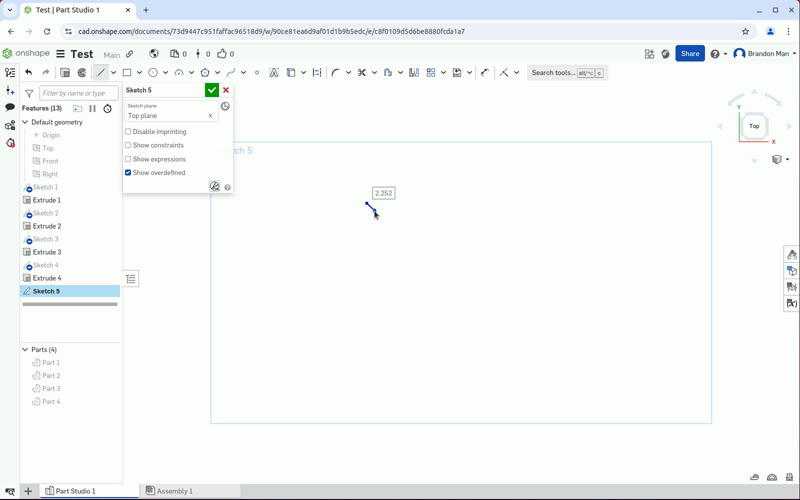
key(a)
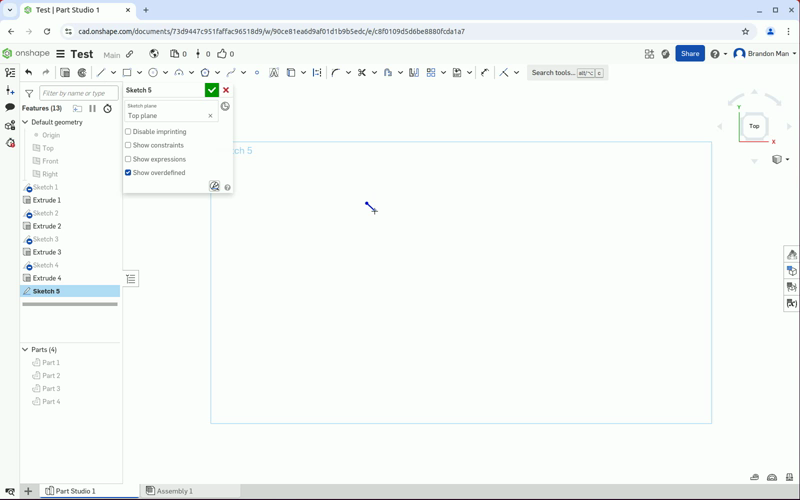
mouse_move(374, 210)
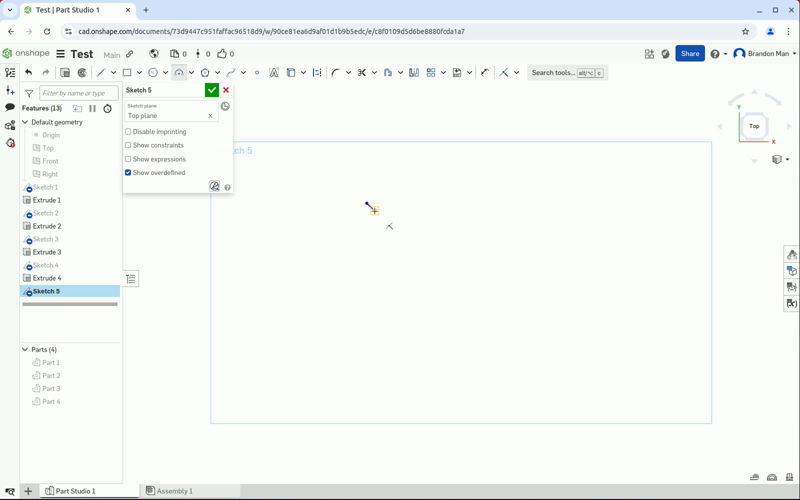
click(374, 210)
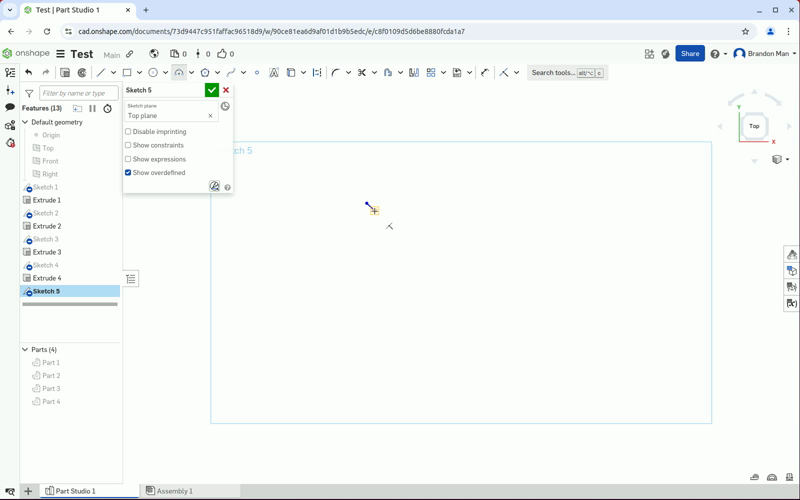
key_down(shift)
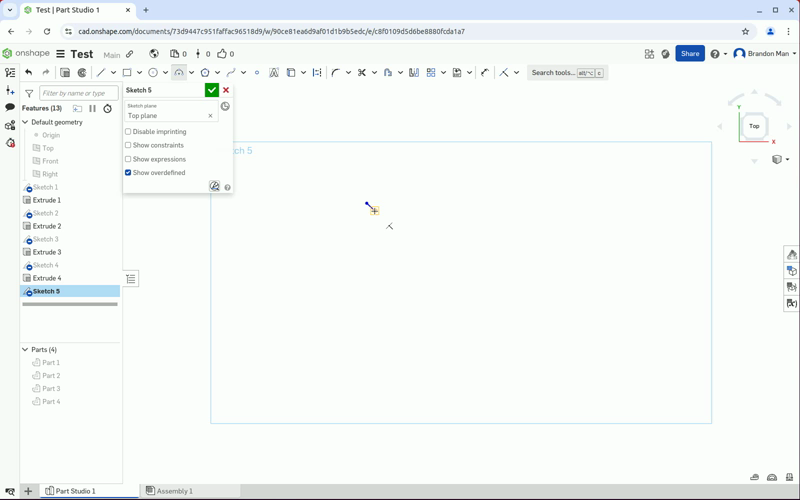
mouse_move(389, 196)
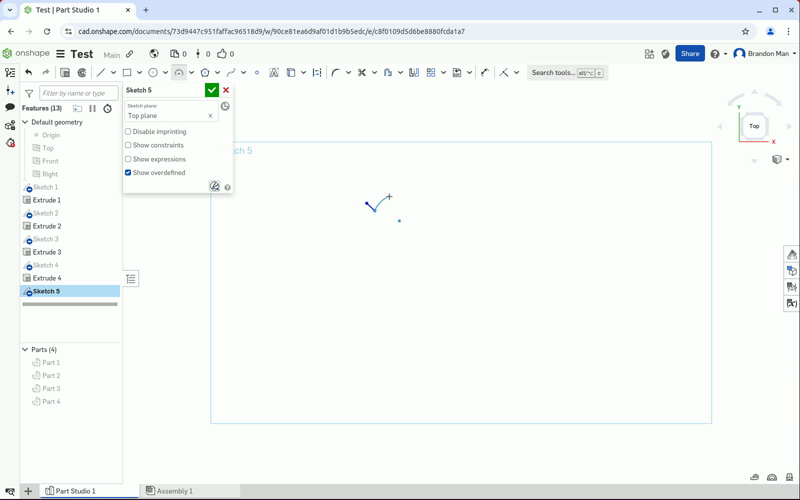
click(389, 196)
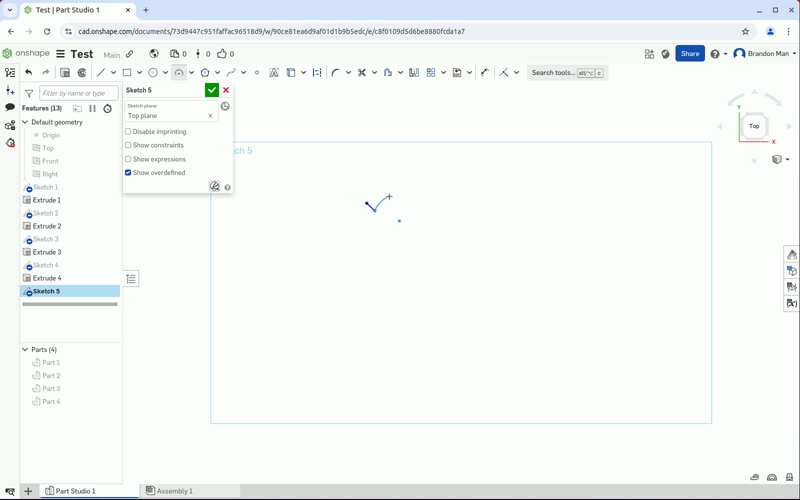
mouse_move(381, 203)
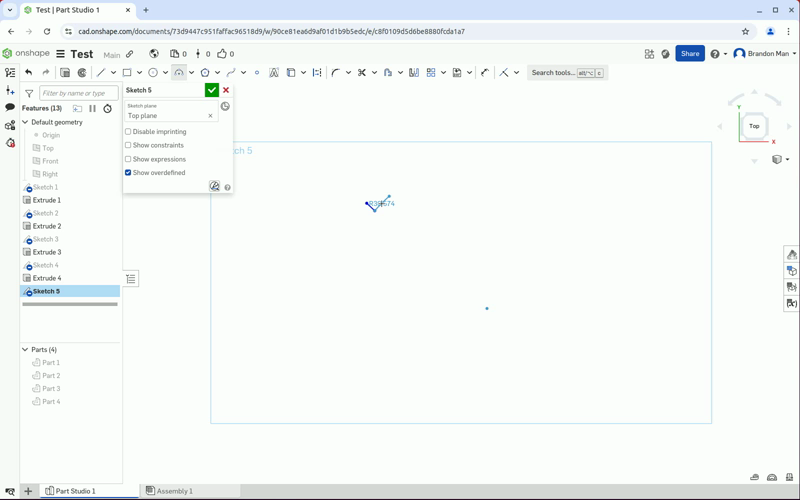
click(381, 203)
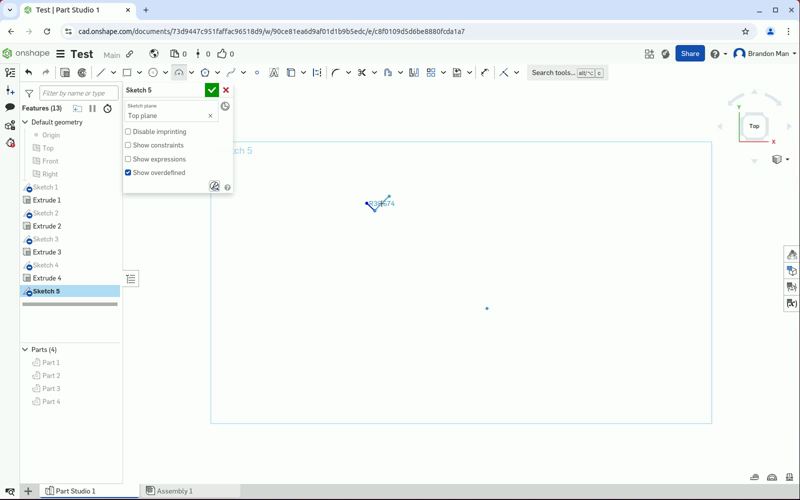
key_up(shift)
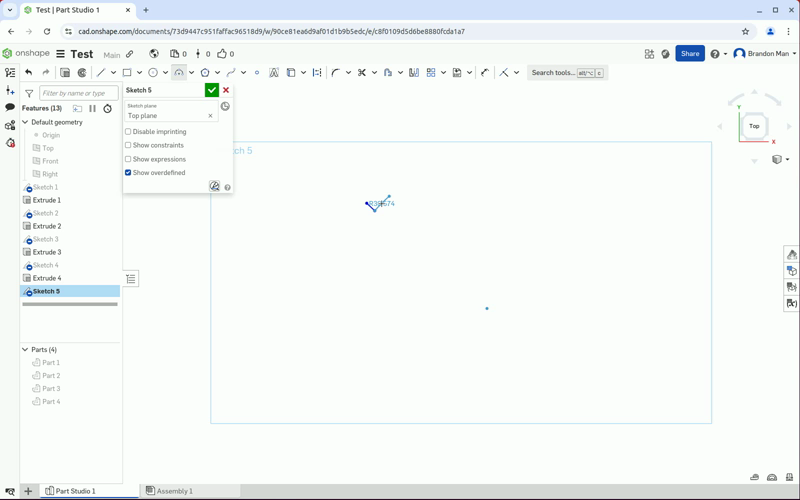
key(esc)
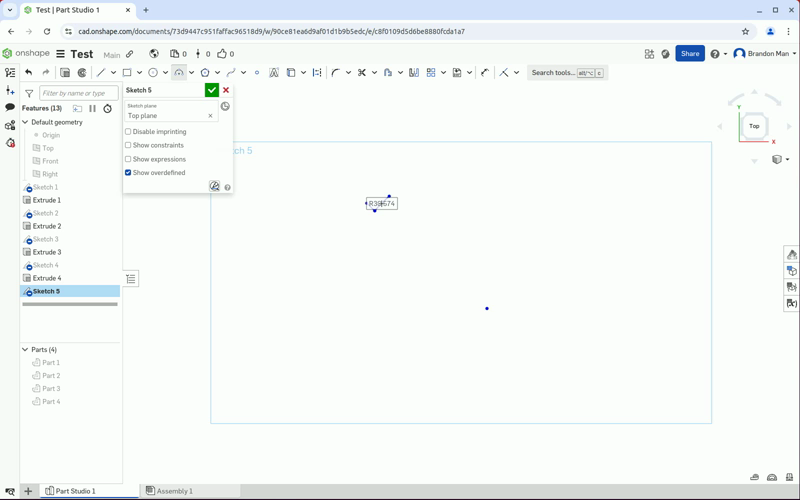
key(l)
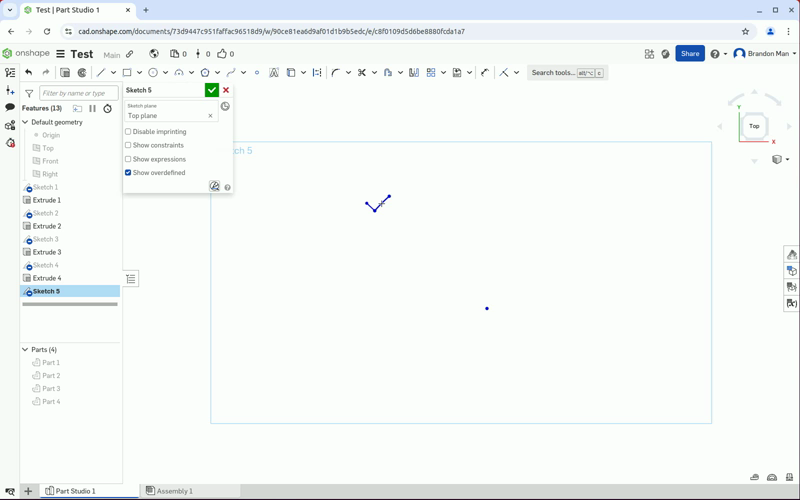
mouse_move(389, 196)
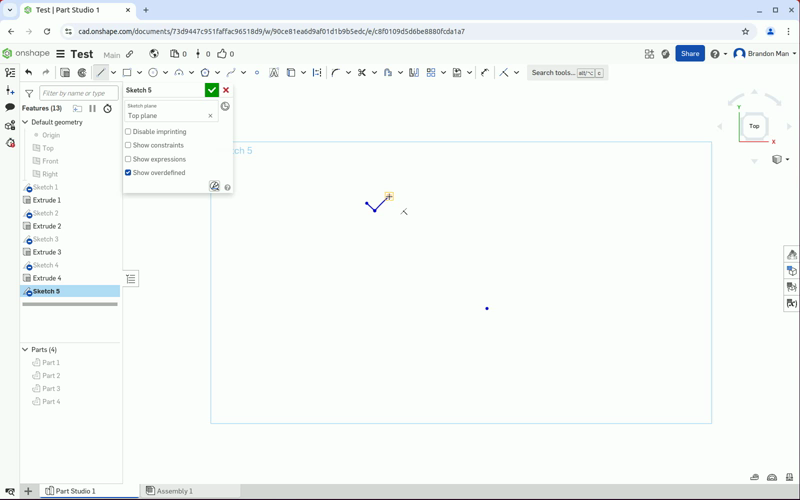
click(389, 196)
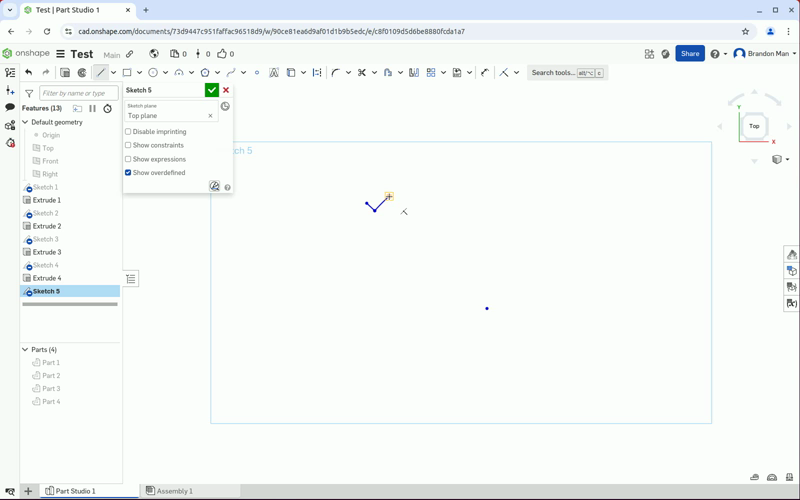
key_down(shift)
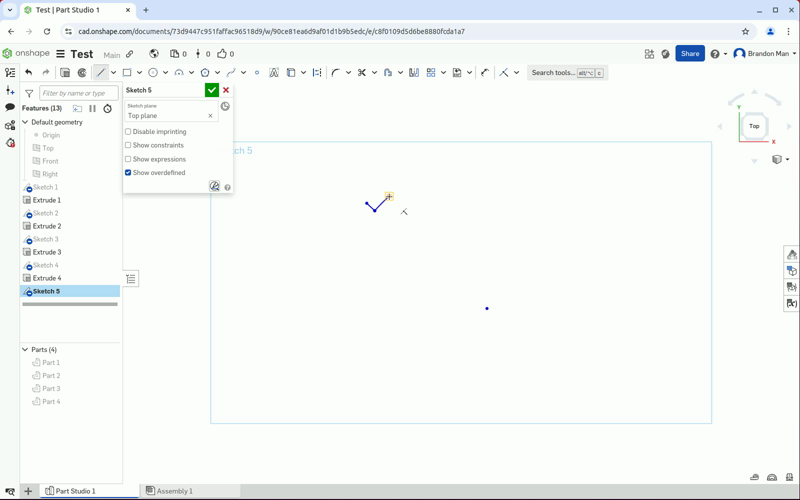
mouse_move(419, 196)
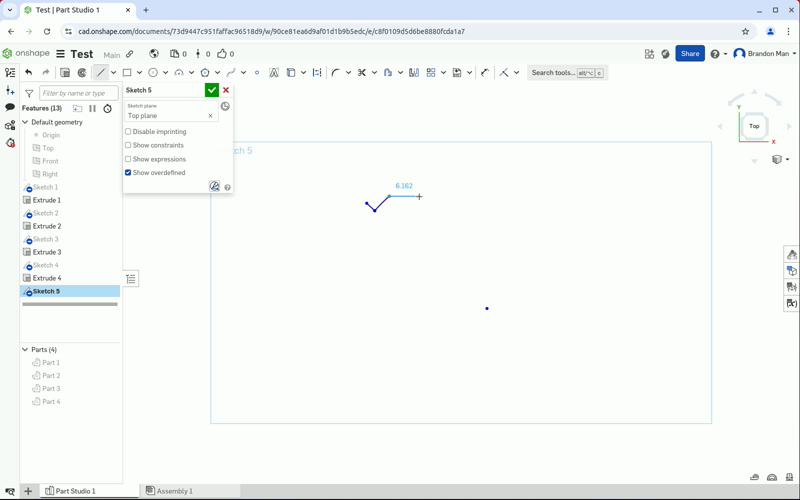
mouse_move(381, 189)
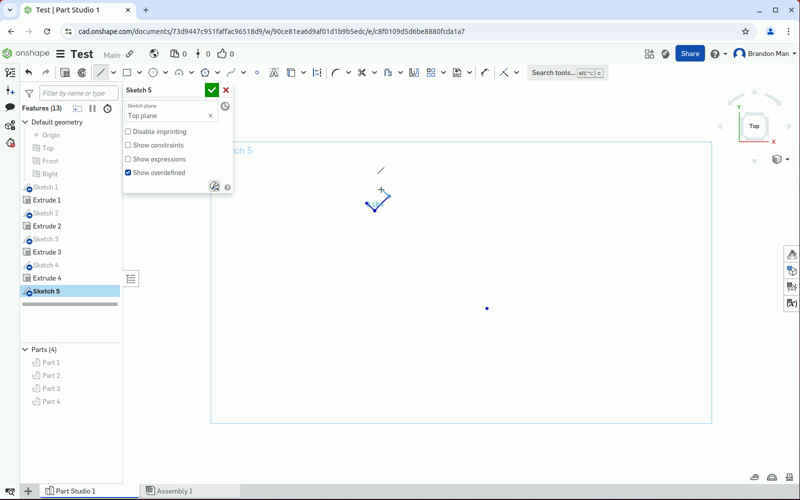
click(381, 189)
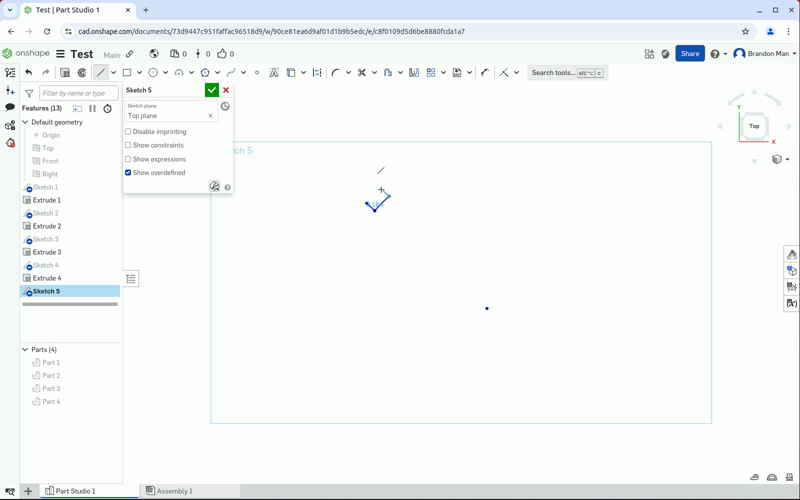
key_up(shift)
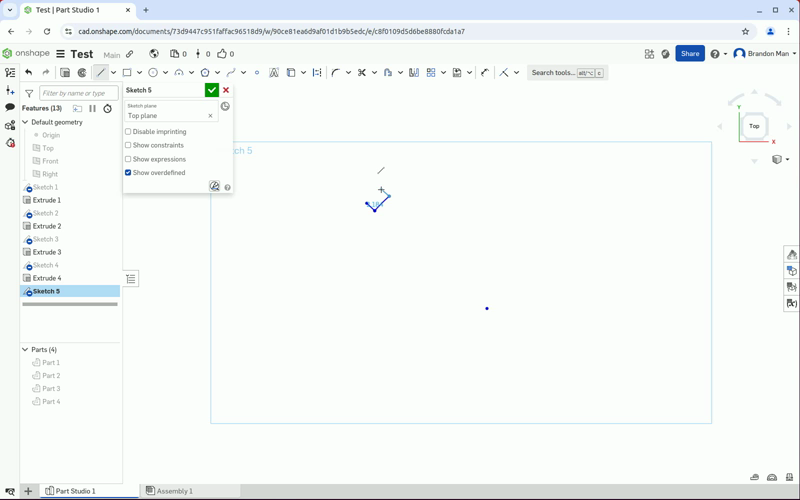
key(esc)
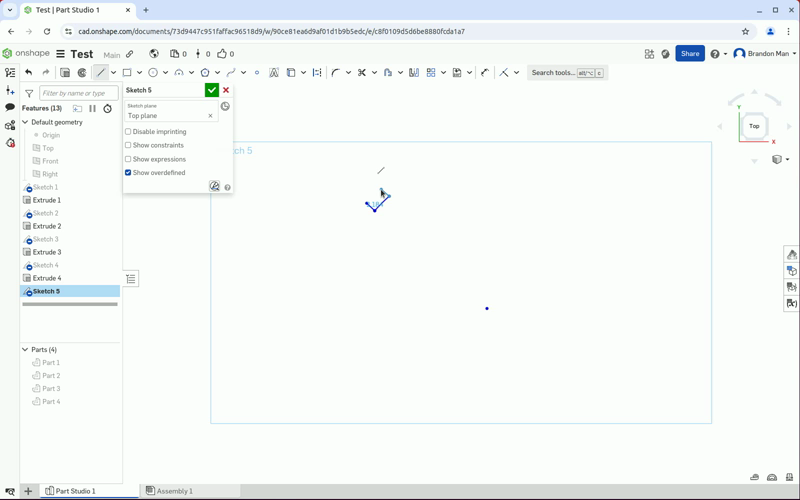
key(a)
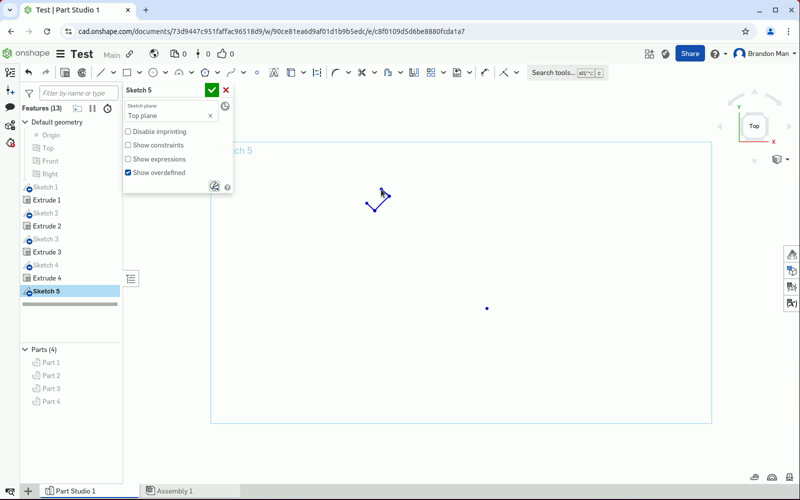
mouse_move(381, 189)
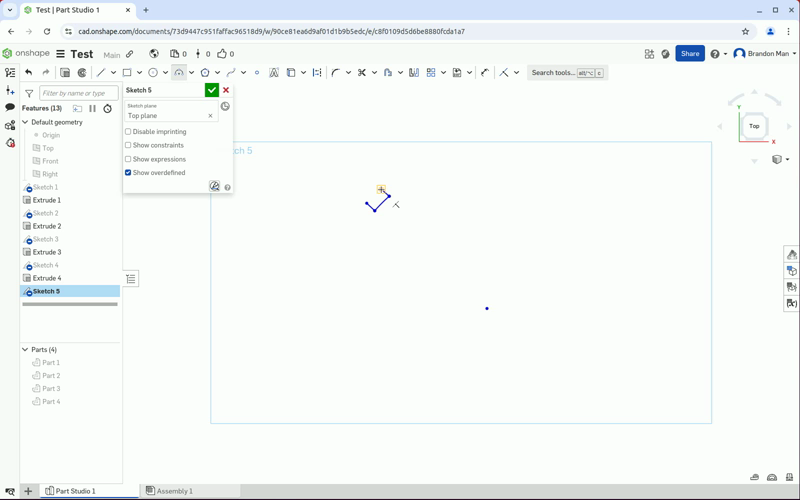
click(381, 189)
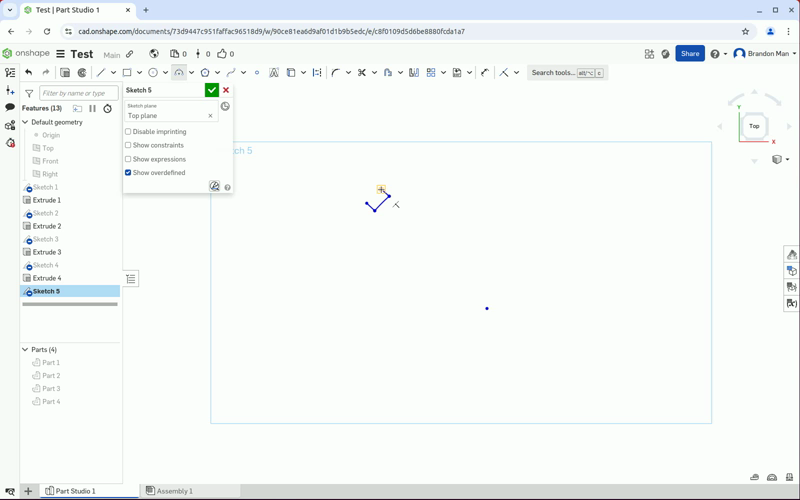
mouse_move(366, 203)
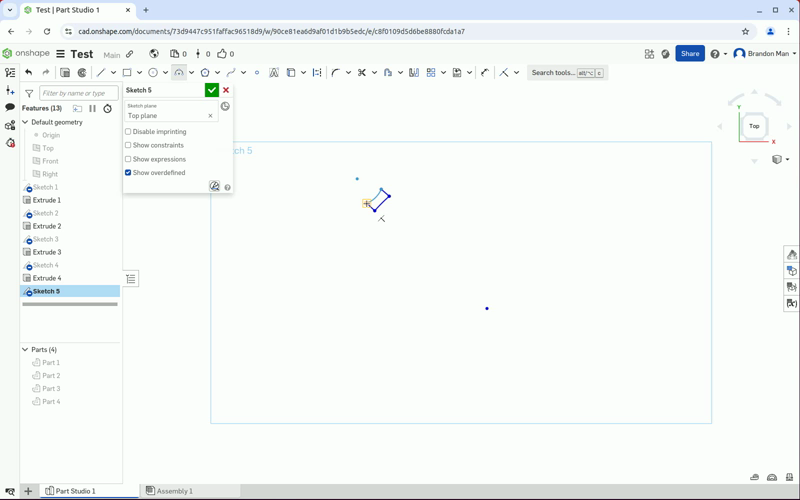
click(366, 203)
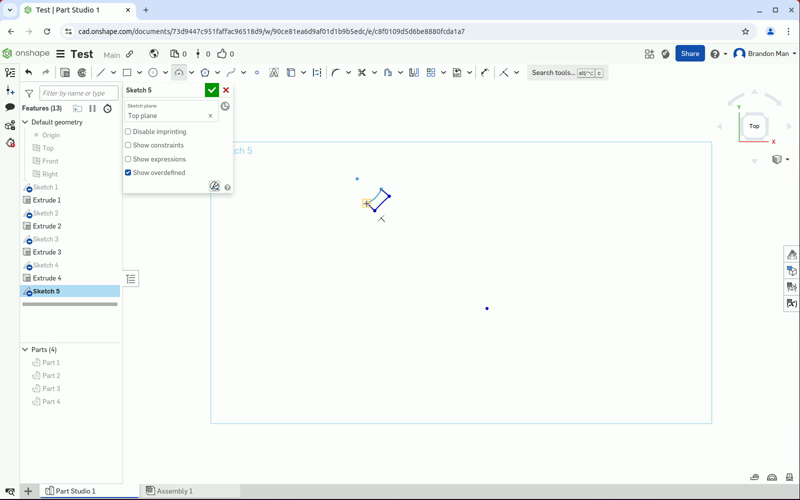
key_down(shift)
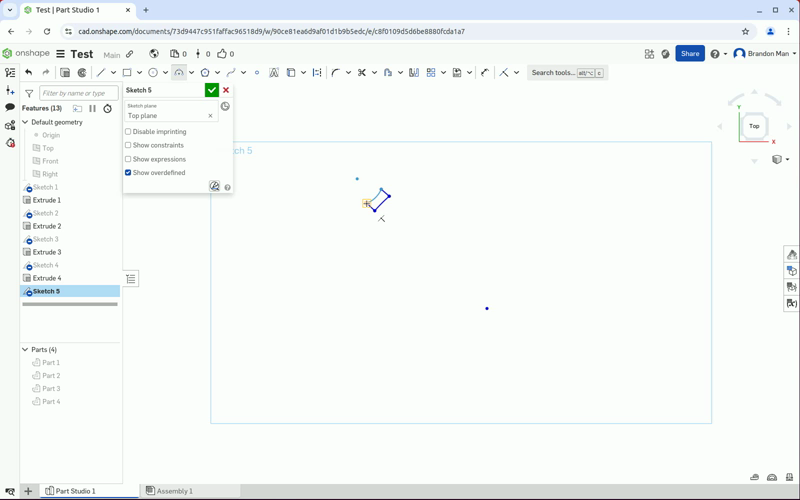
mouse_move(366, 188)
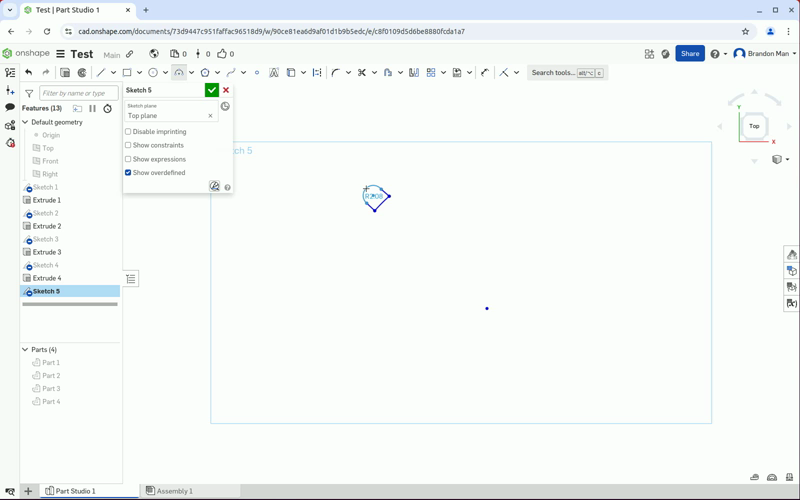
click(366, 188)
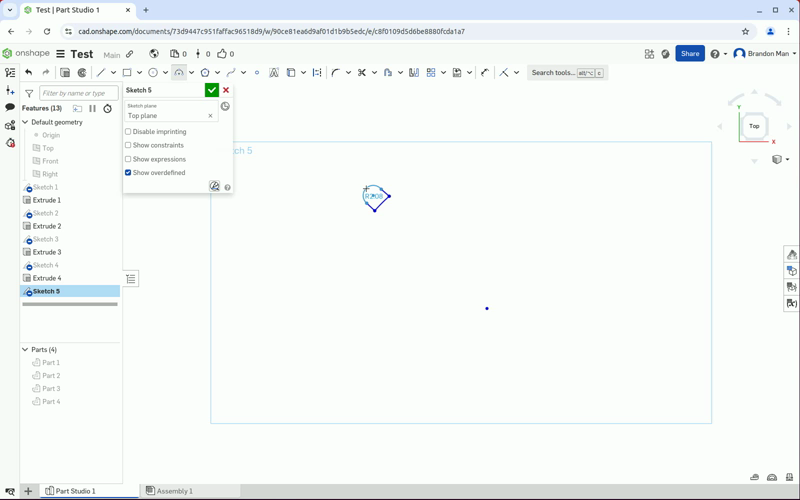
key_up(shift)
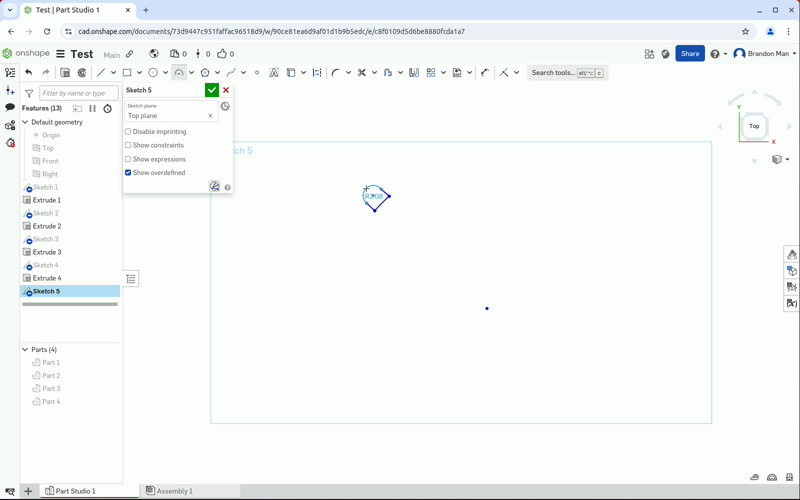
key(esc)
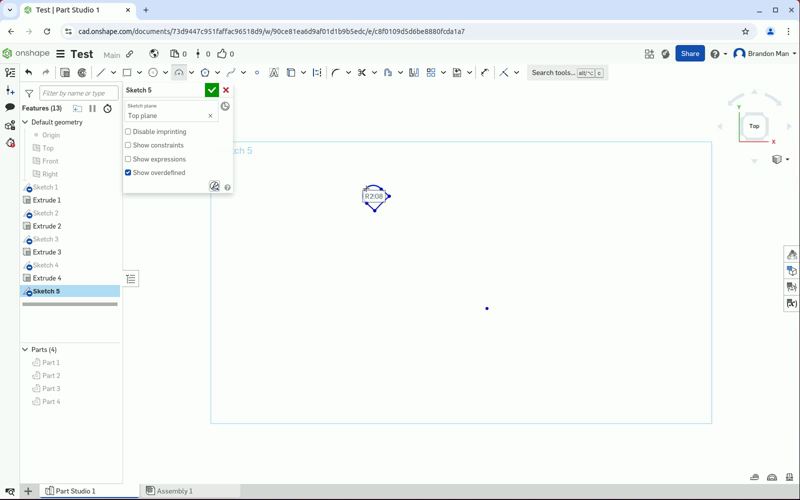
key(c)
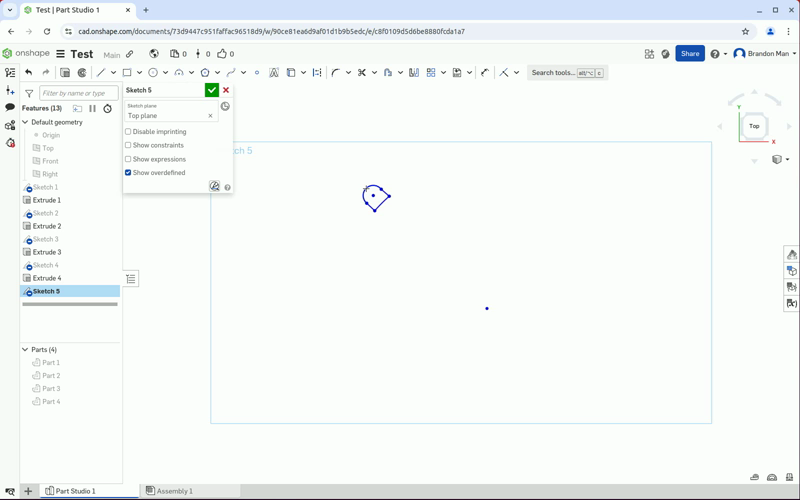
key_down(shift)
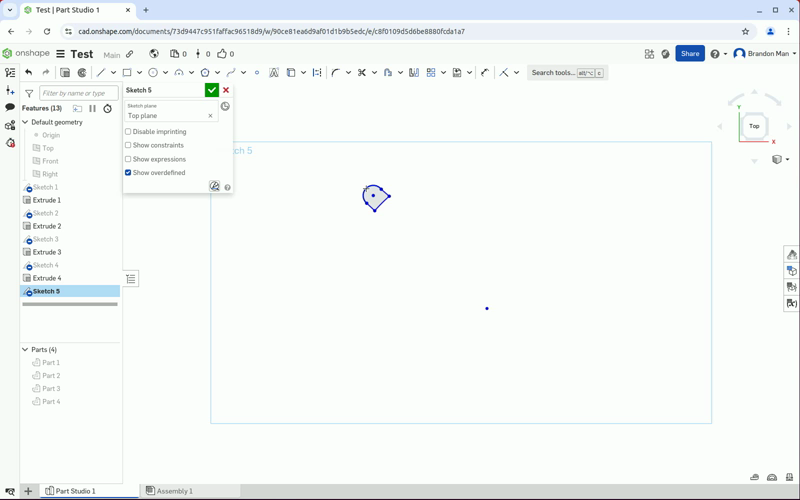
mouse_move(374, 196)
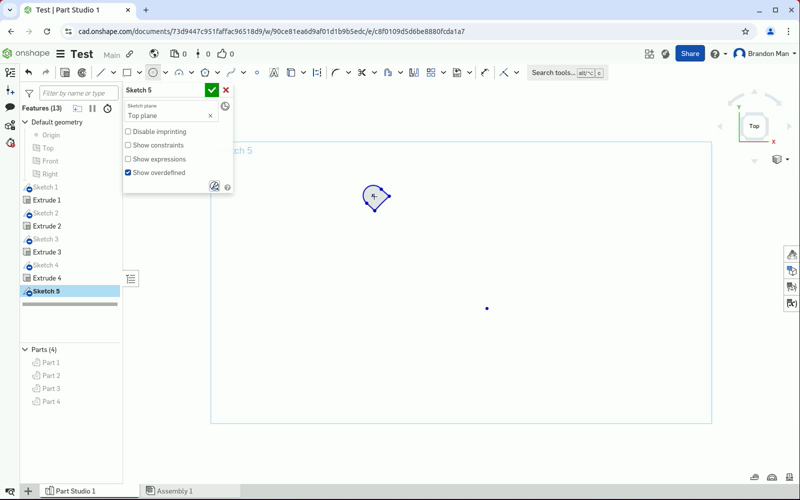
click(374, 196)
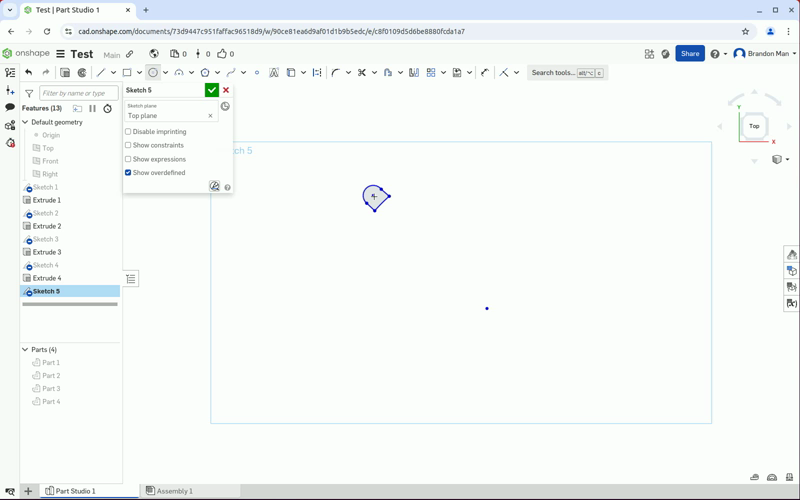
key_up(shift)
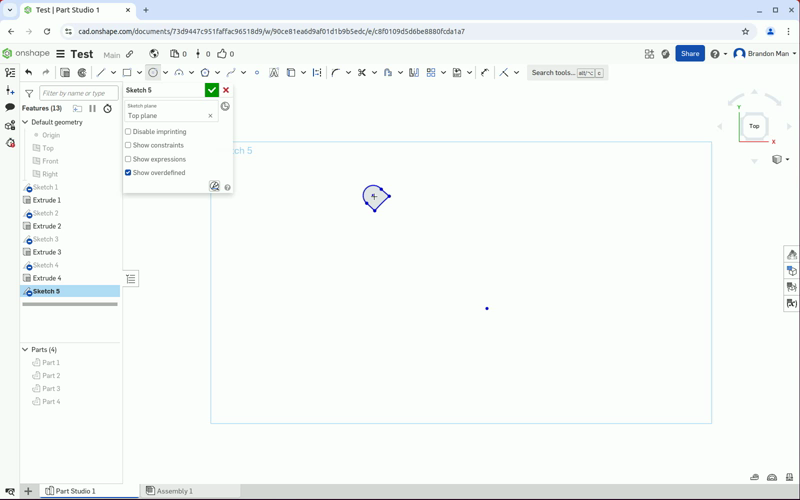
mouse_move(378, 196)
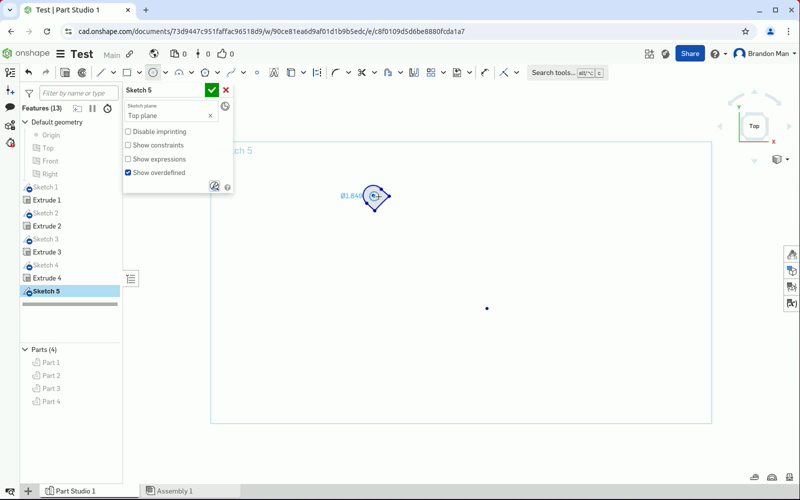
click(378, 196)
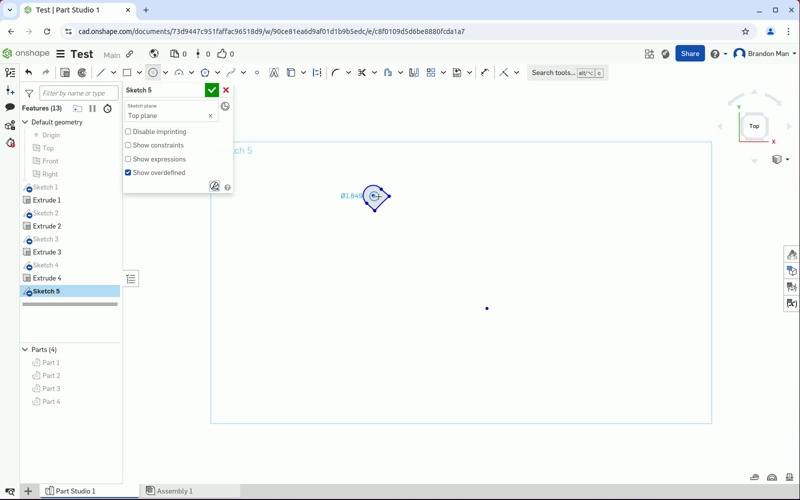
key(esc)
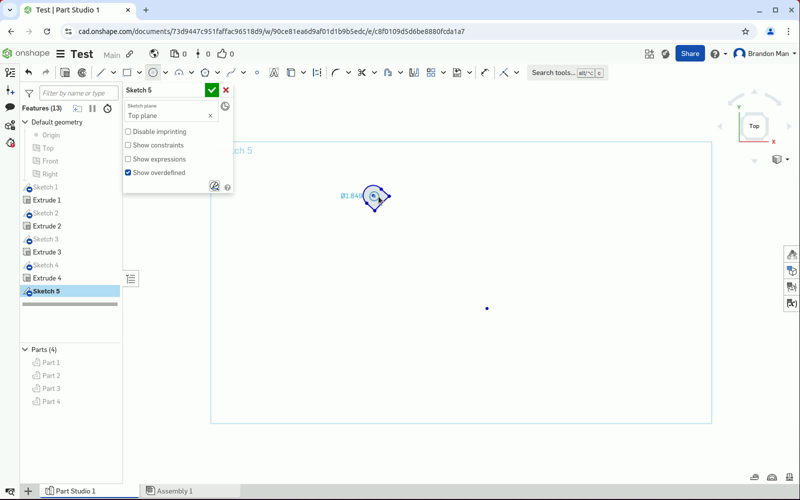
mouse_move(377, 205)
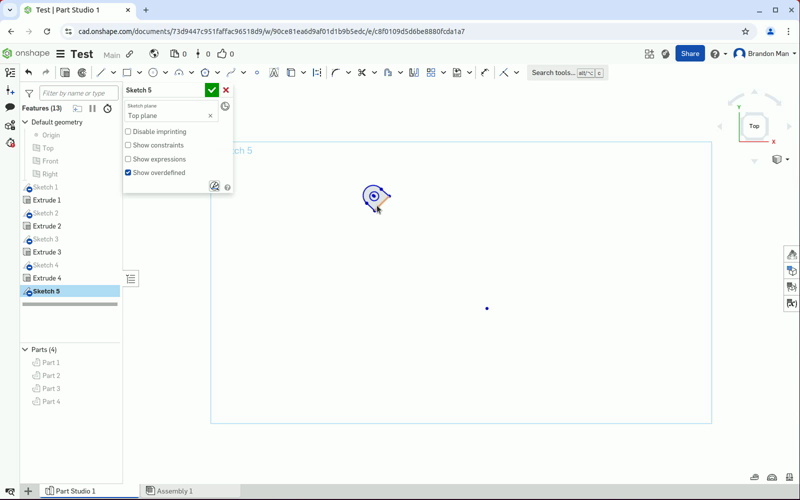
scroll(6)
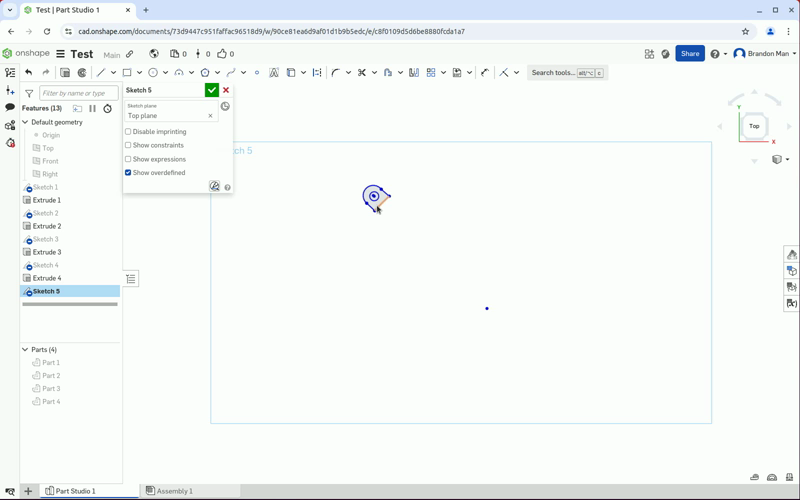
scroll(6)
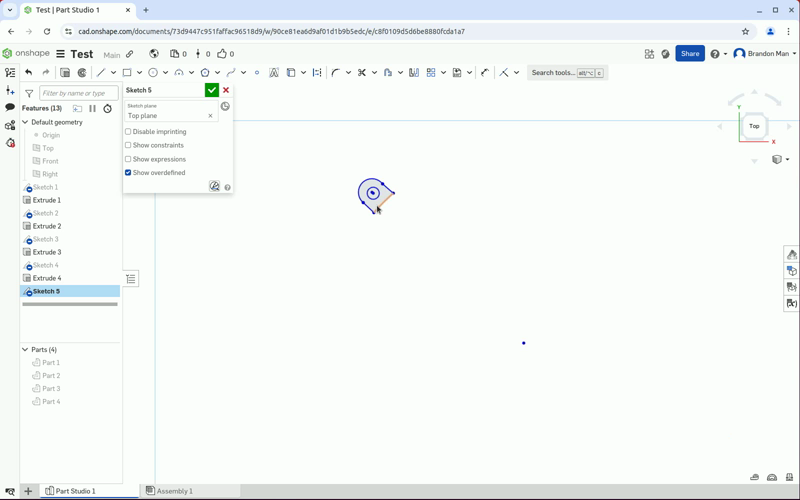
scroll(6)
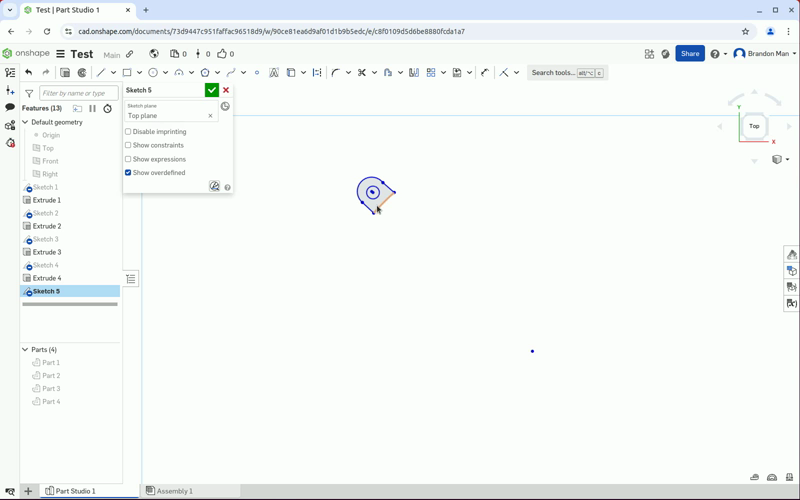
scroll(6)
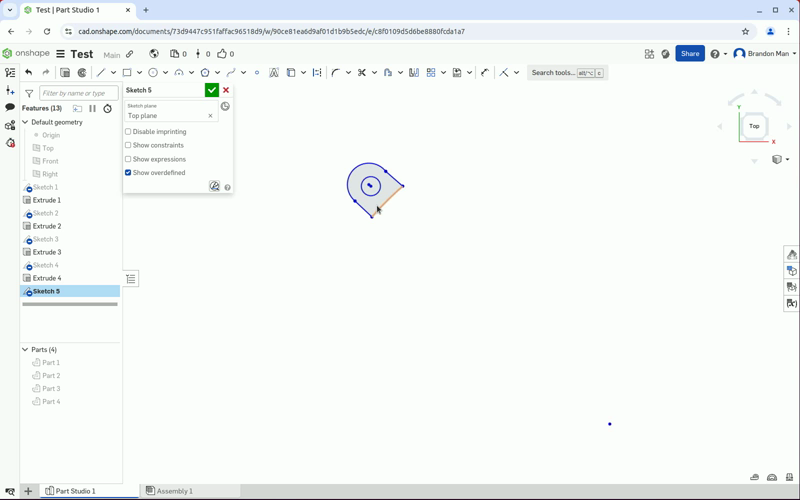
scroll(6)
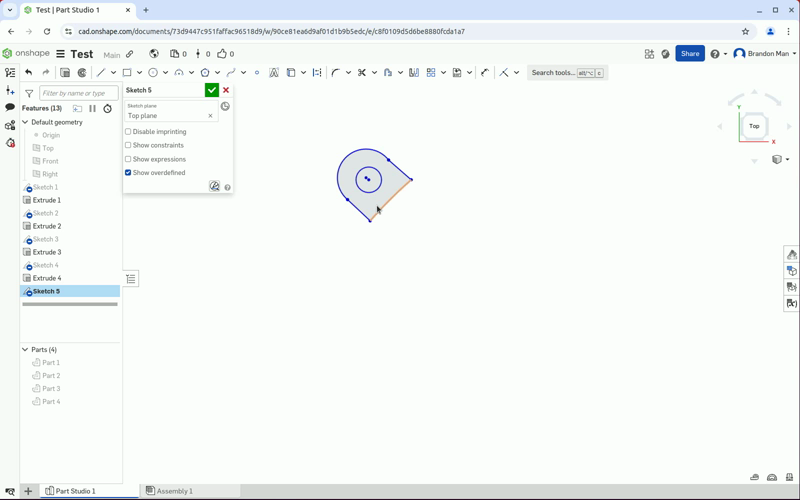
scroll(6)
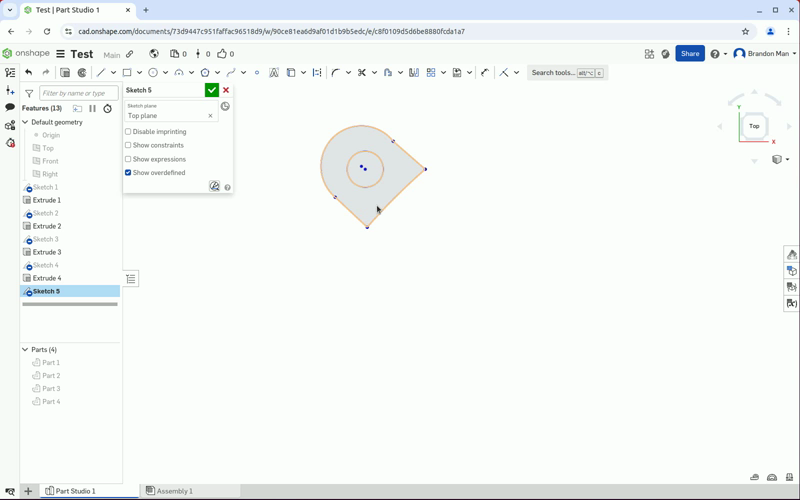
scroll(6)
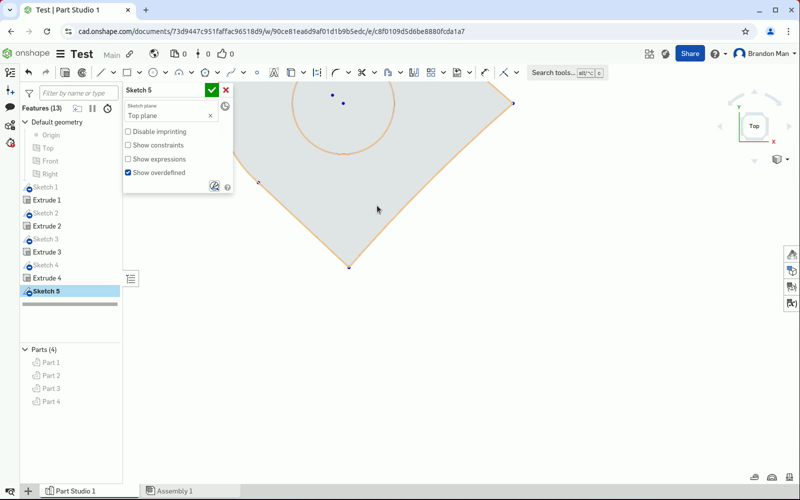
click(377, 205)
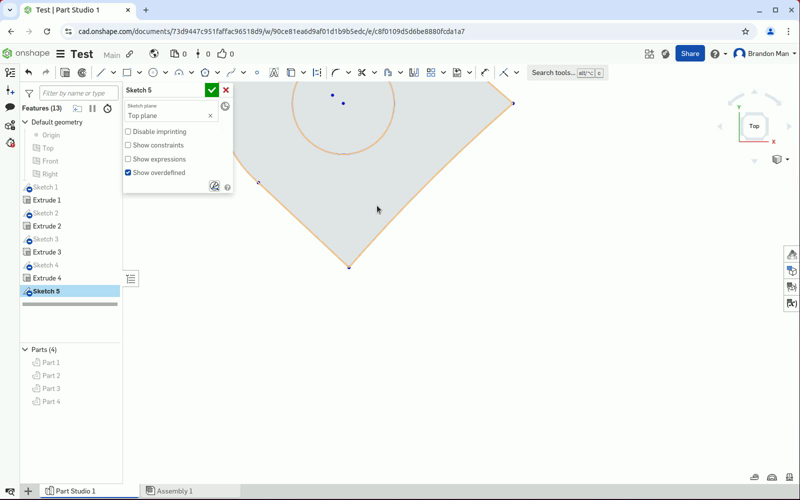
scroll(-6)
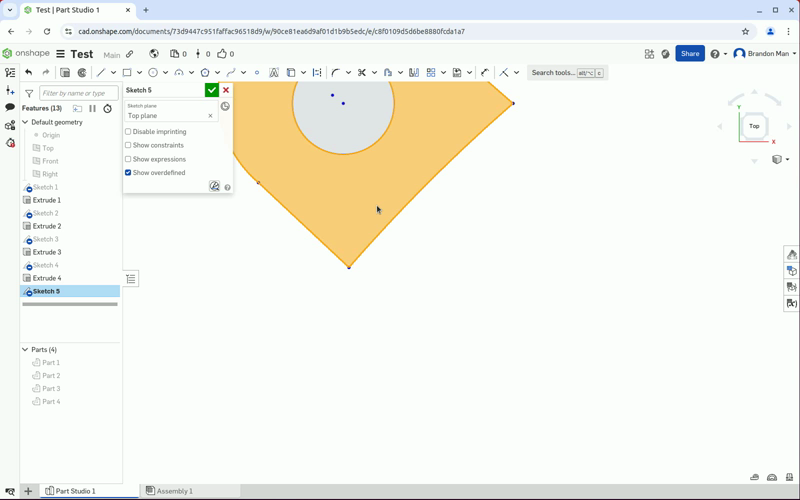
scroll(-6)
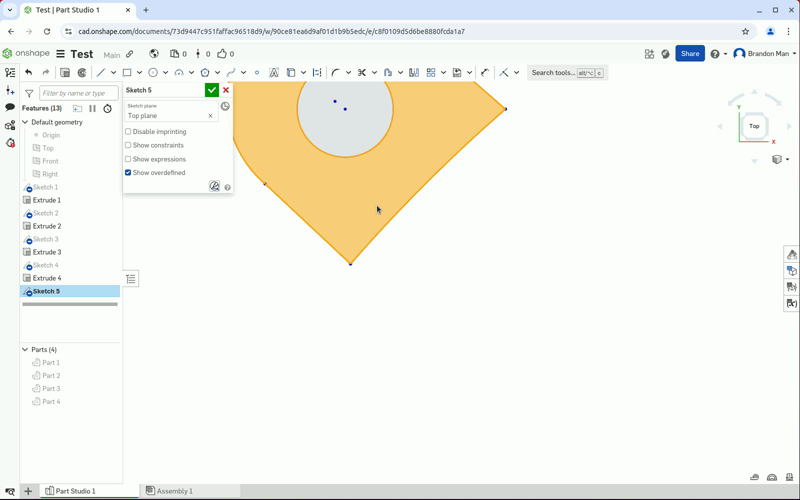
scroll(-6)
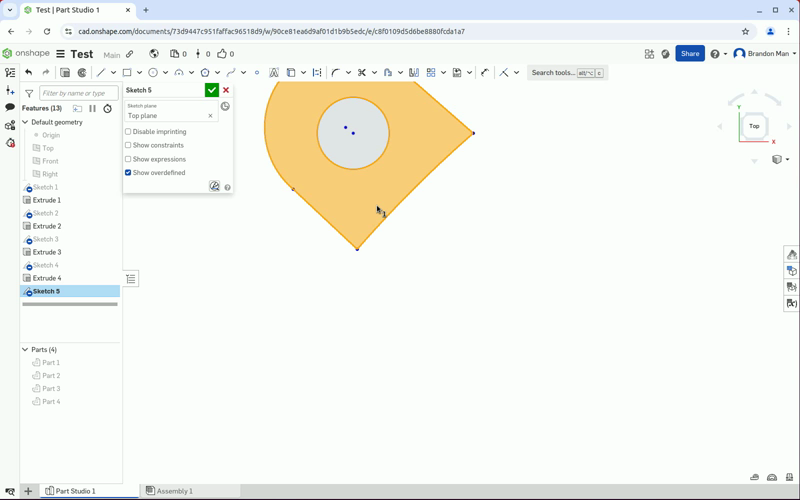
scroll(-6)
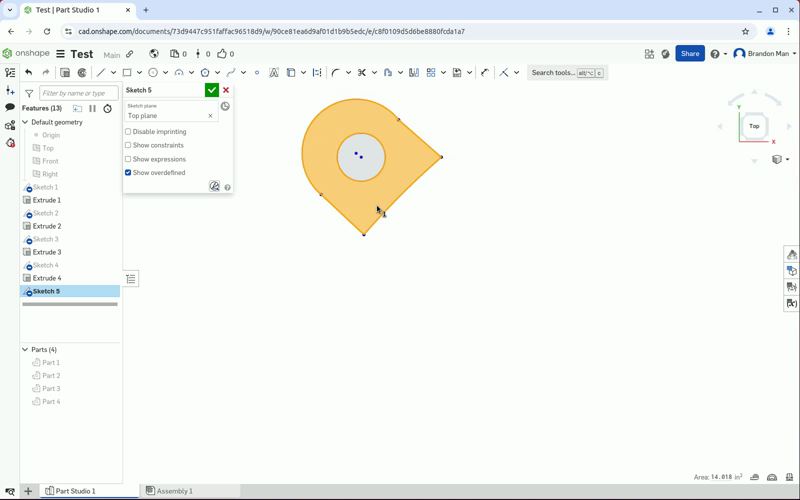
scroll(-6)
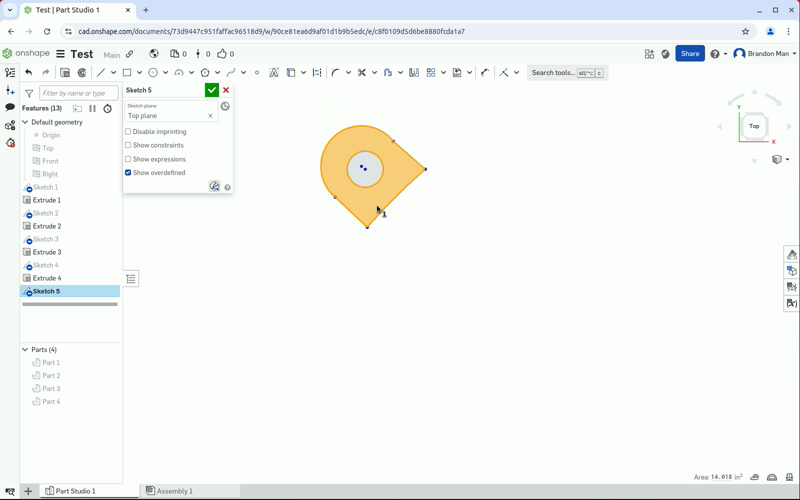
scroll(-6)
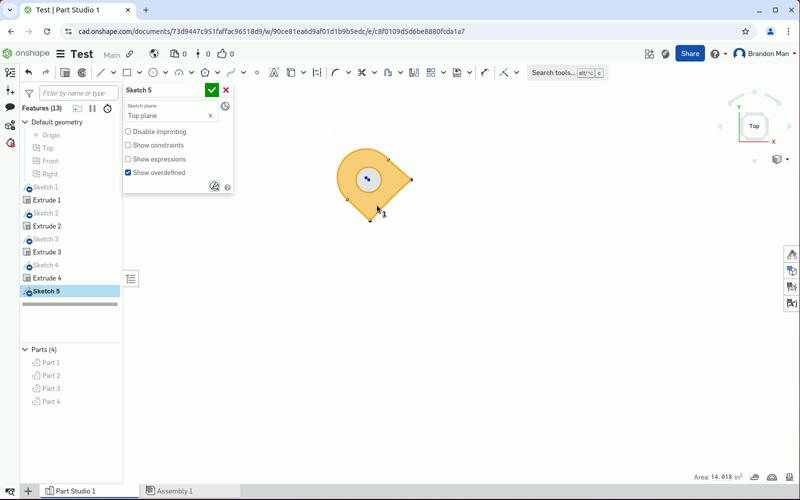
scroll(-6)
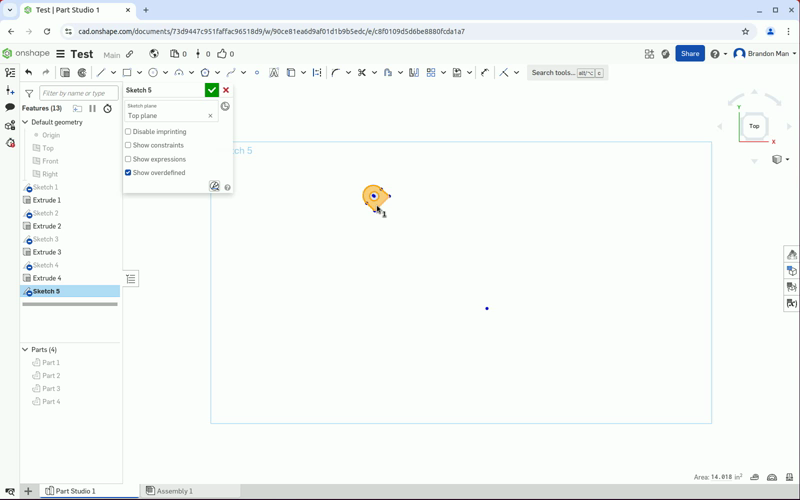
mouse_move(73, 352)
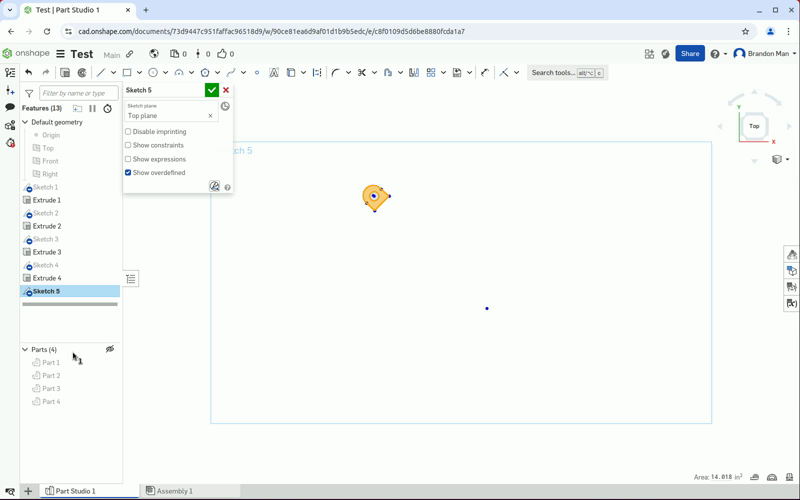
key(shift+y)
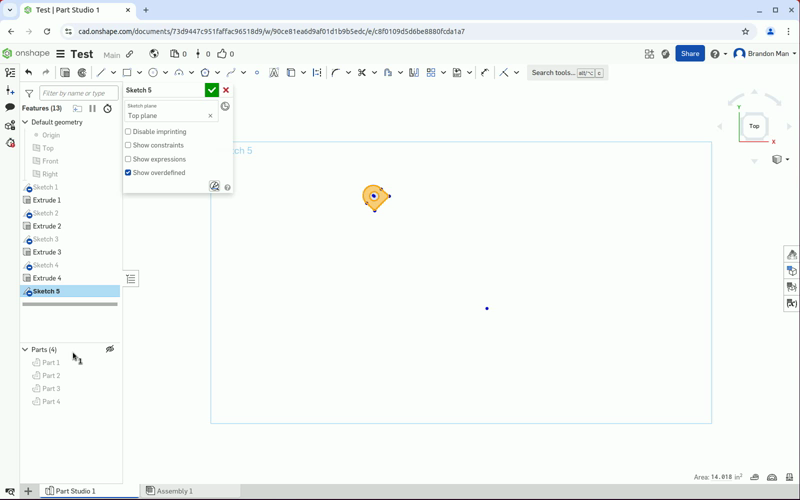
key(shift+e)
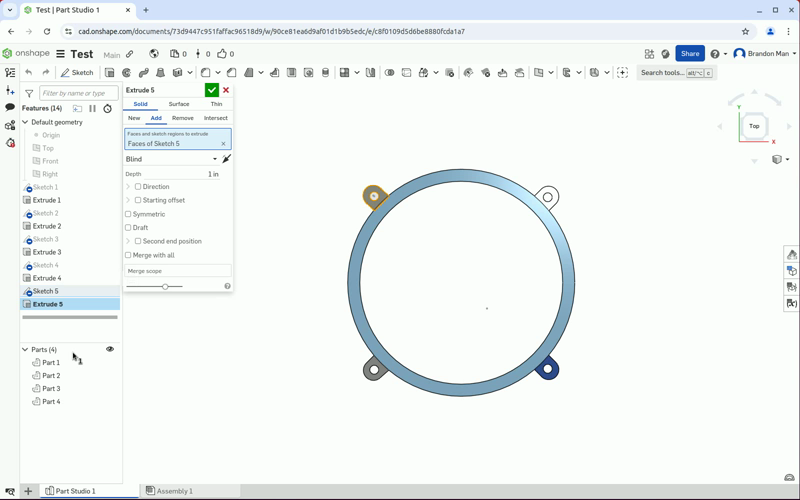
mouse_move(143, 106)
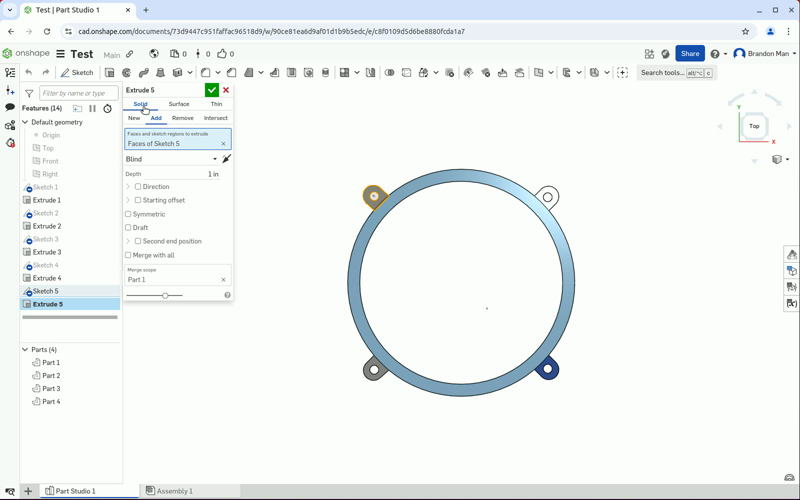
click(143, 106)
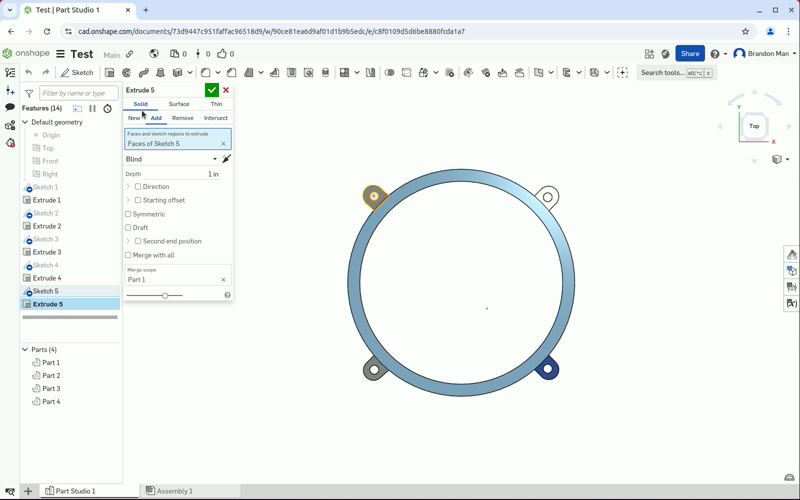
mouse_move(137, 120)
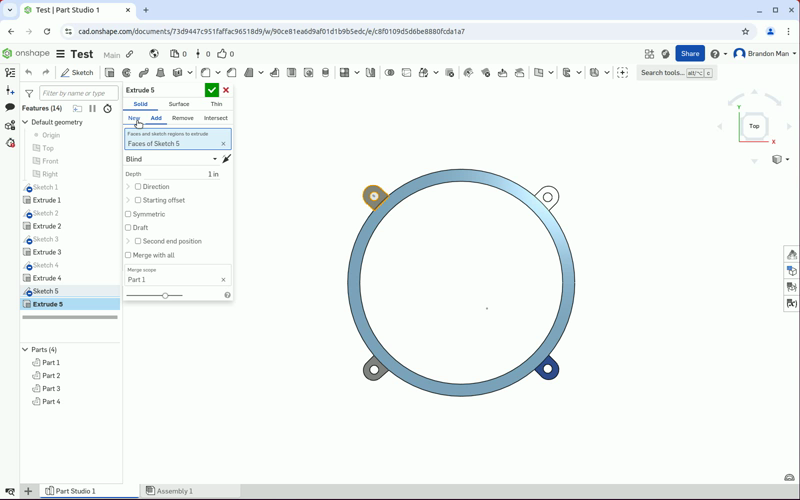
click(137, 120)
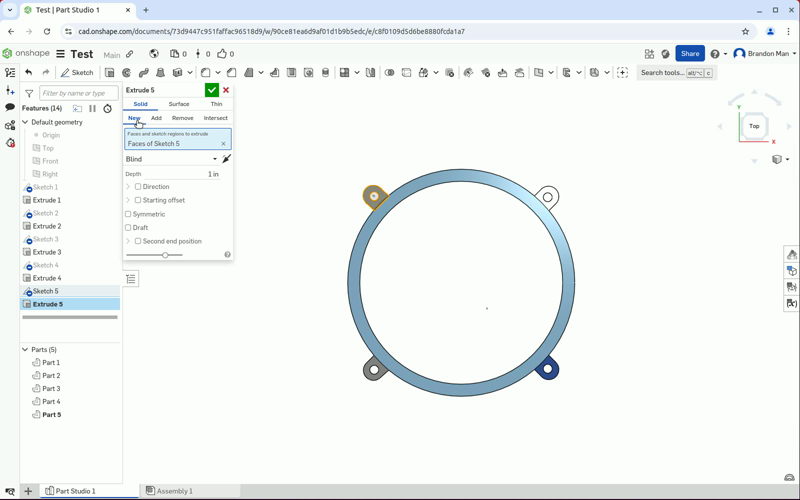
key(tab, 4)
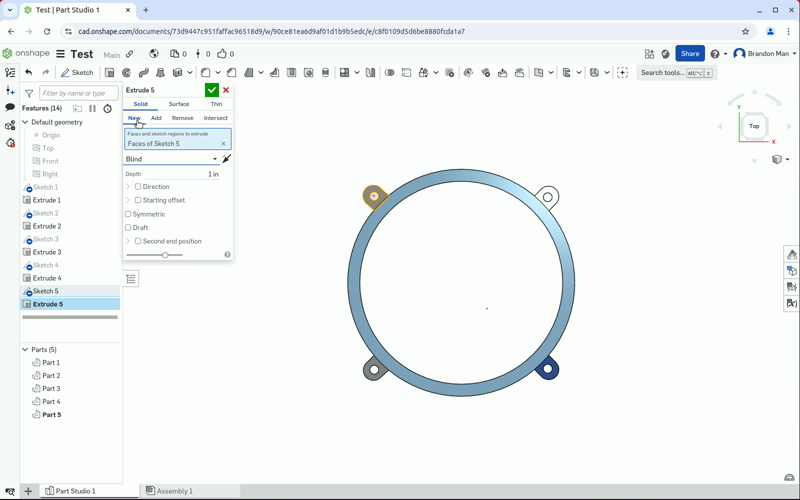
text(3.37)
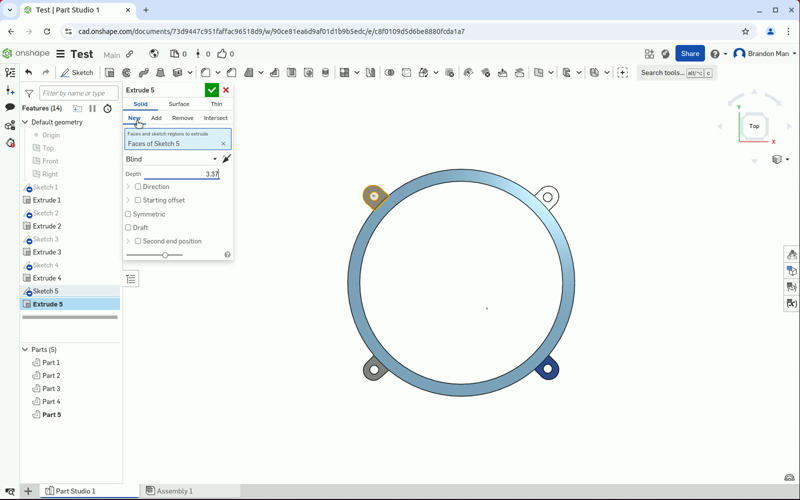
key(enter)
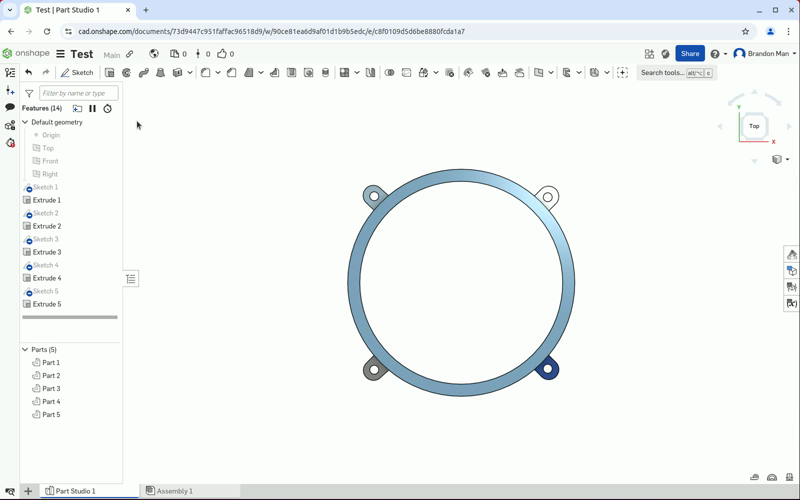
key(shift+h)
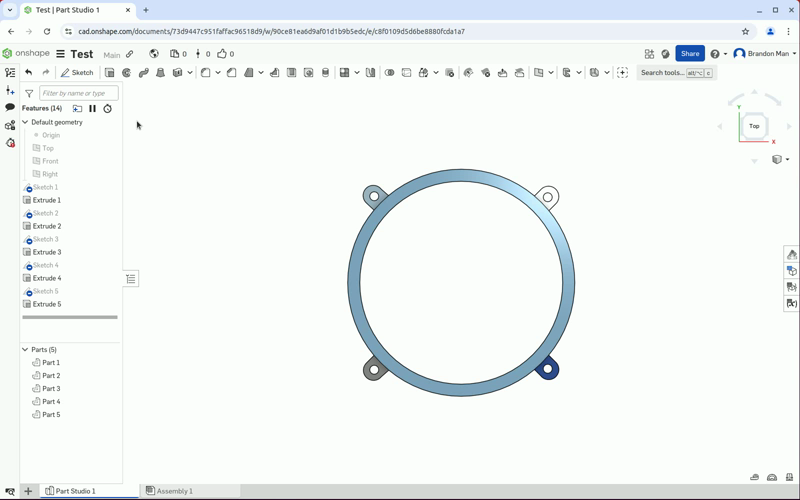
key(shift+h)
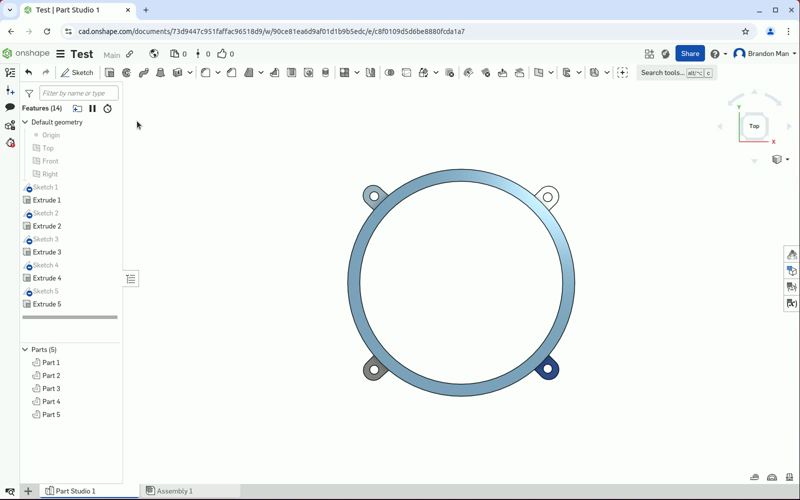
mouse_move(73, 189)
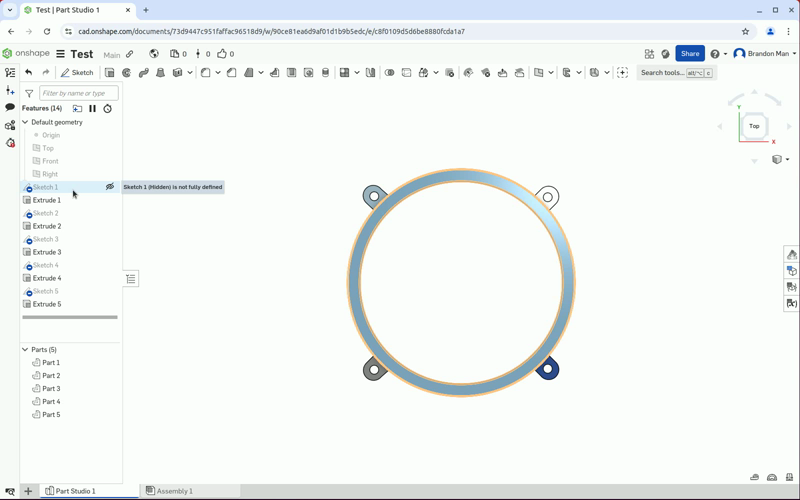
click(73, 189)
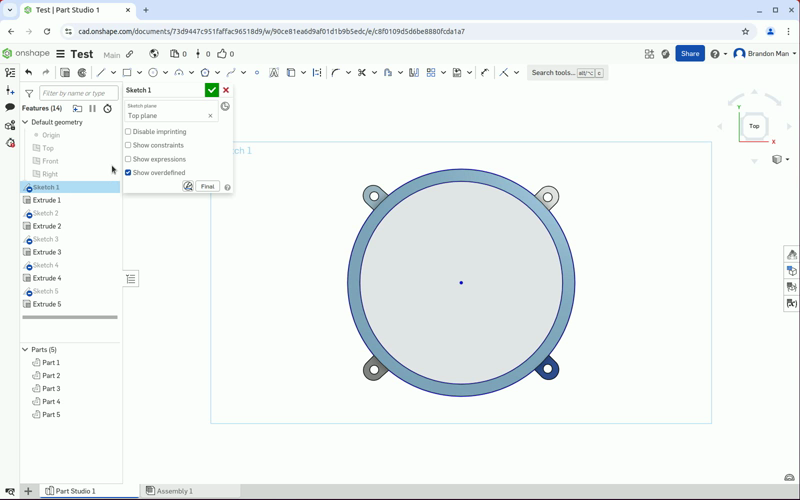
mouse_move(229, 92)
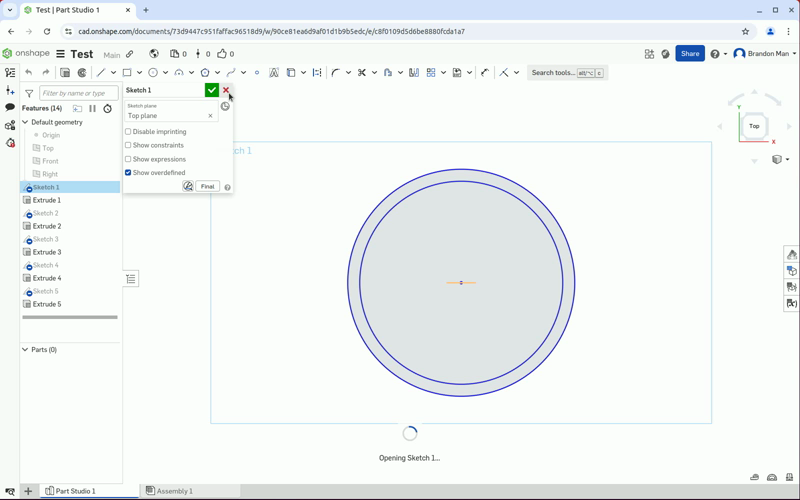
click(229, 92)
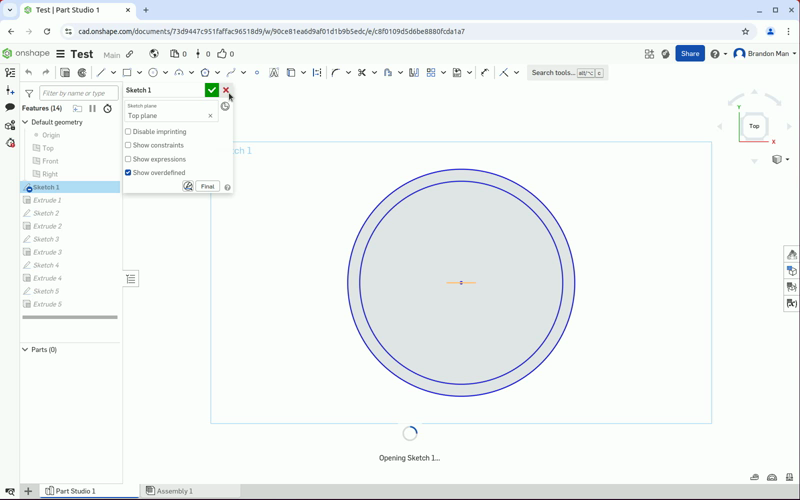
key(shift+s)
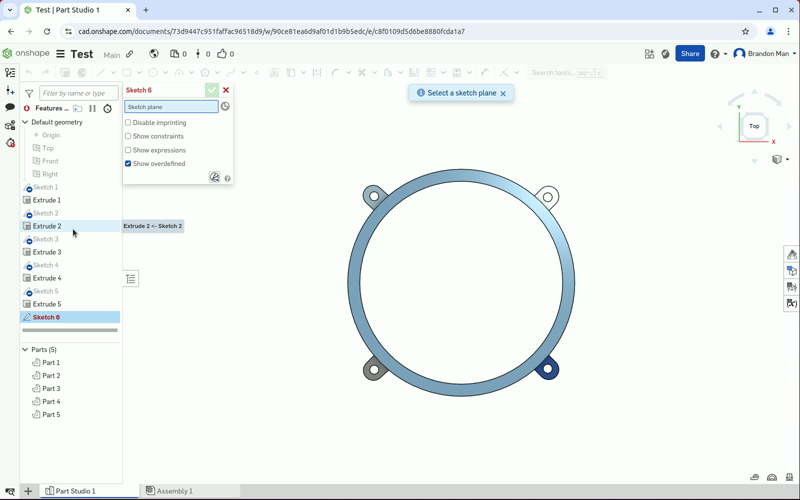
scroll(3)
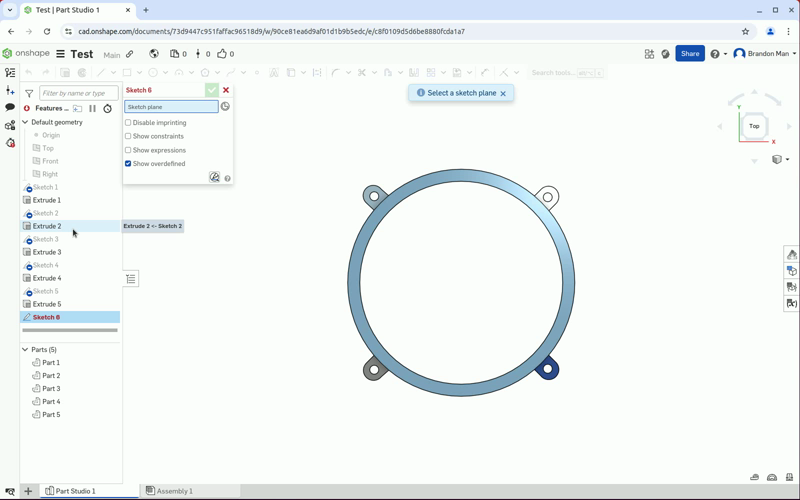
mouse_move(73, 150)
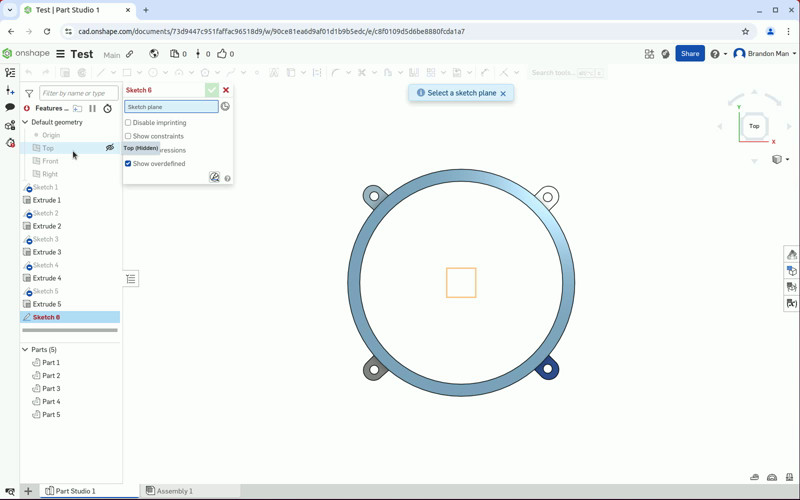
click(73, 150)
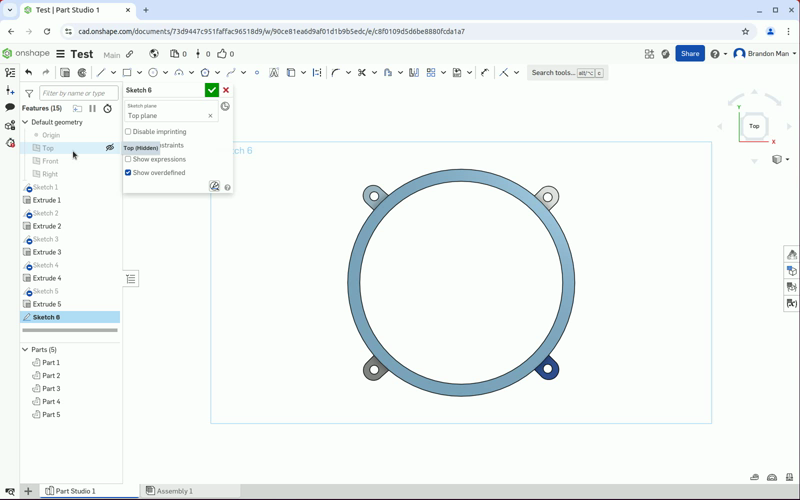
mouse_move(73, 352)
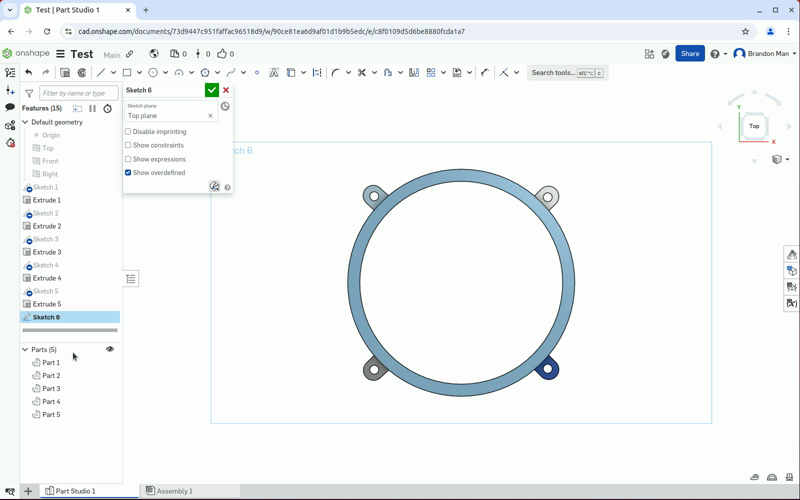
key(y)
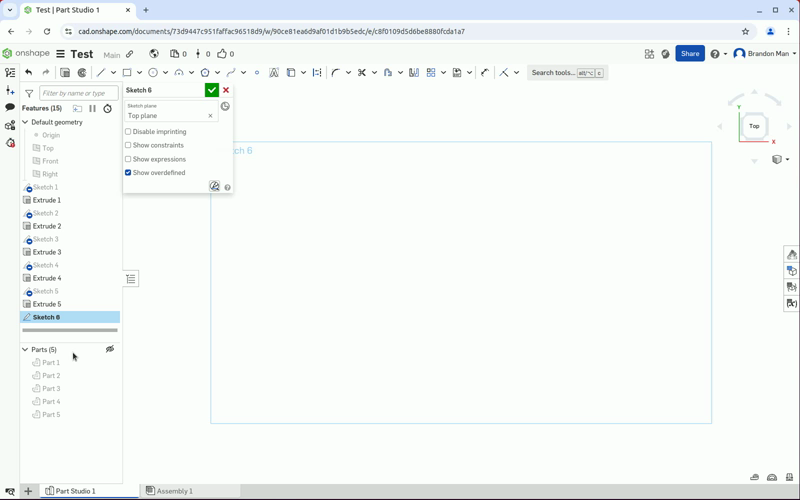
key(c)
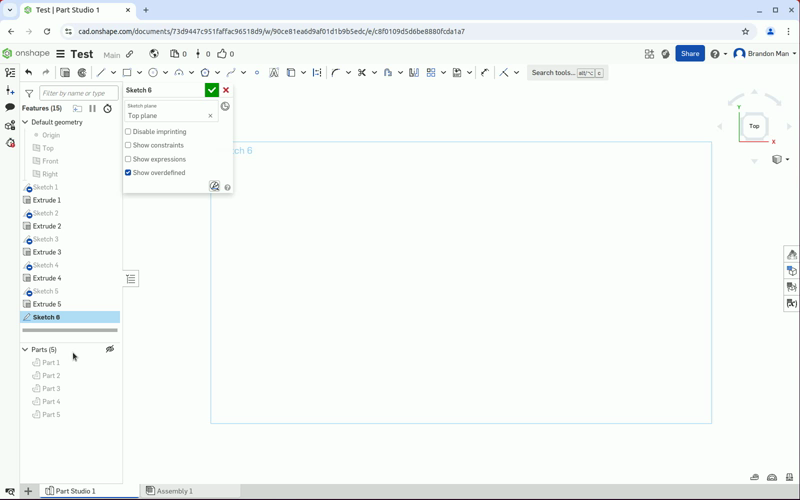
key_down(shift)
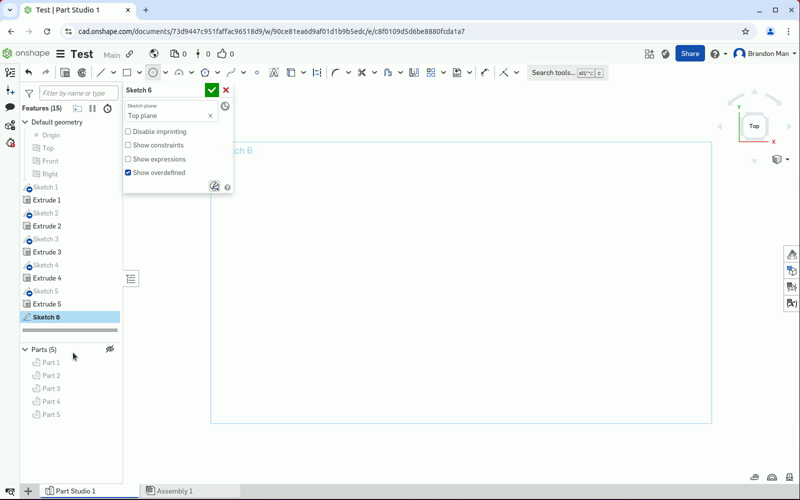
mouse_move(460, 282)
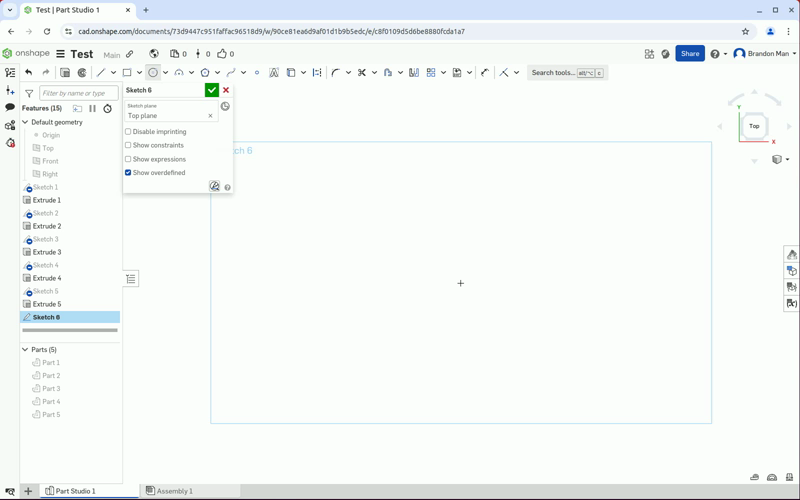
click(460, 282)
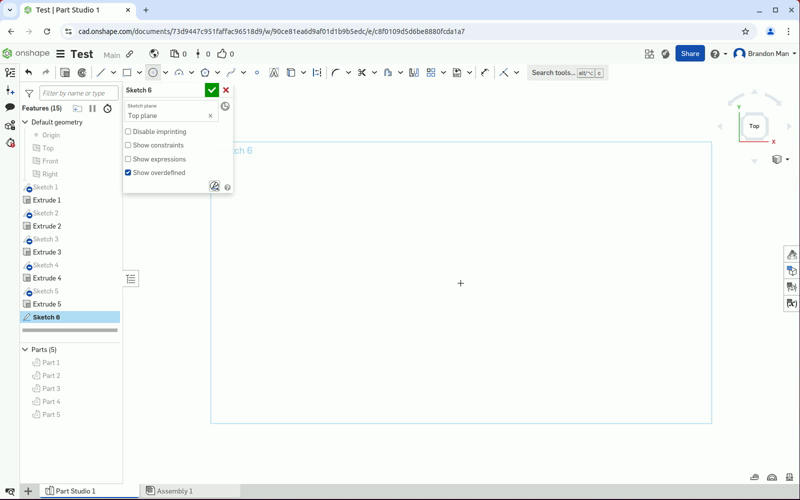
key_up(shift)
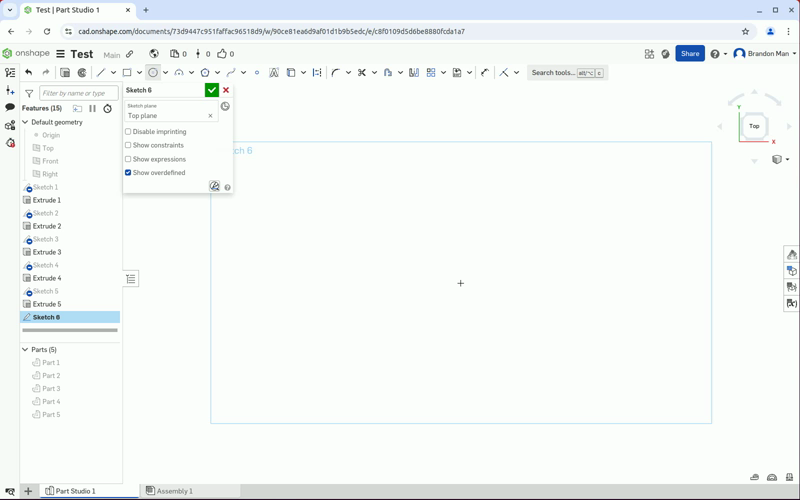
mouse_move(561, 282)
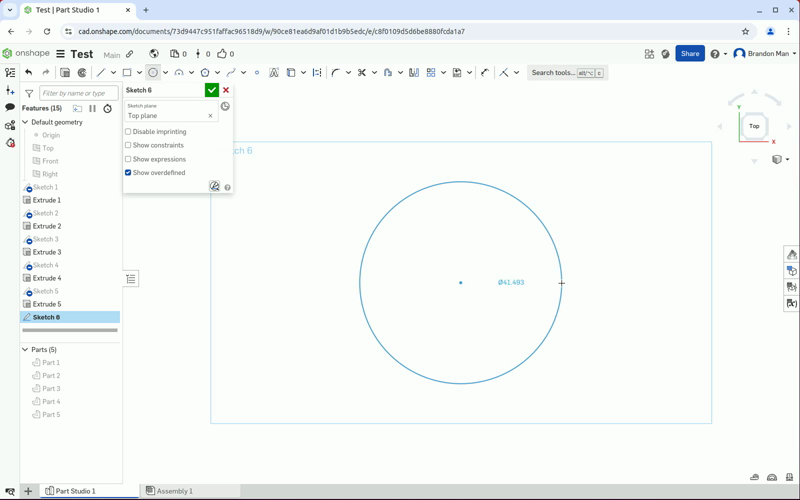
click(561, 282)
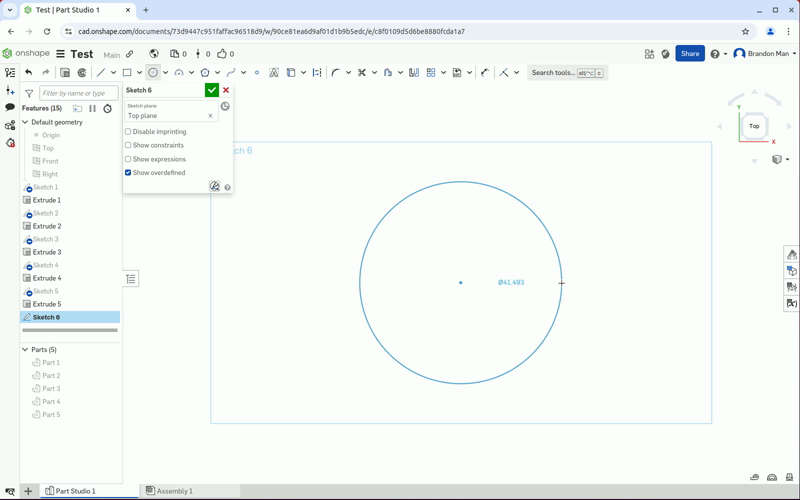
key(esc)
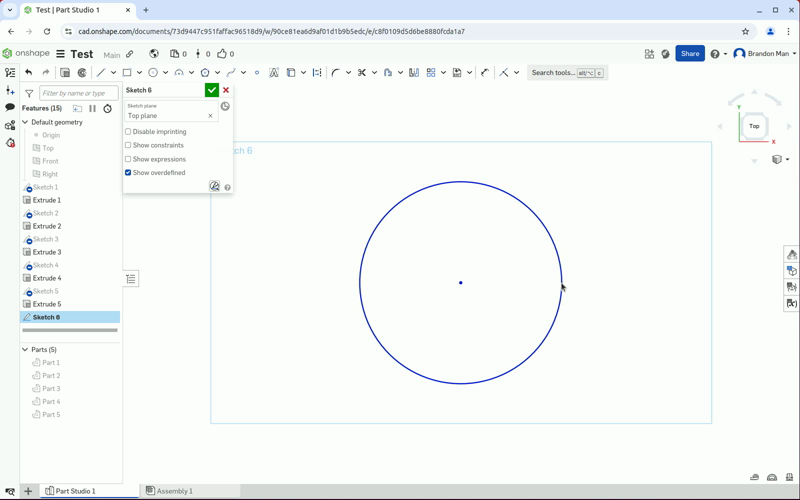
key(c)
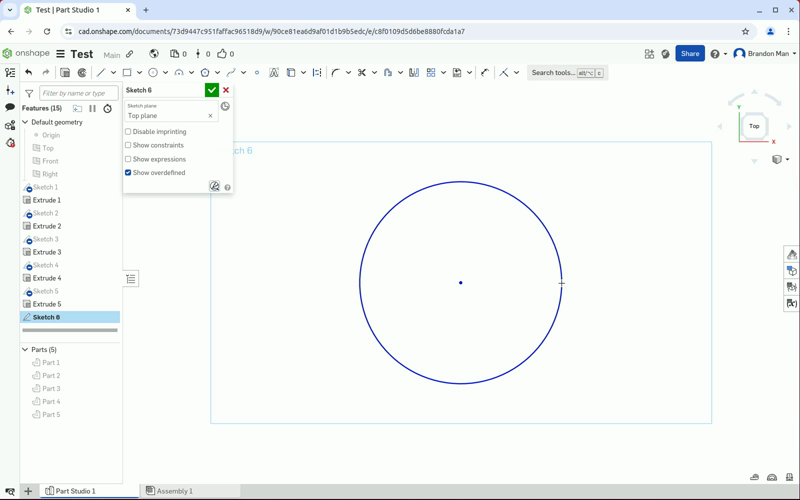
key_down(shift)
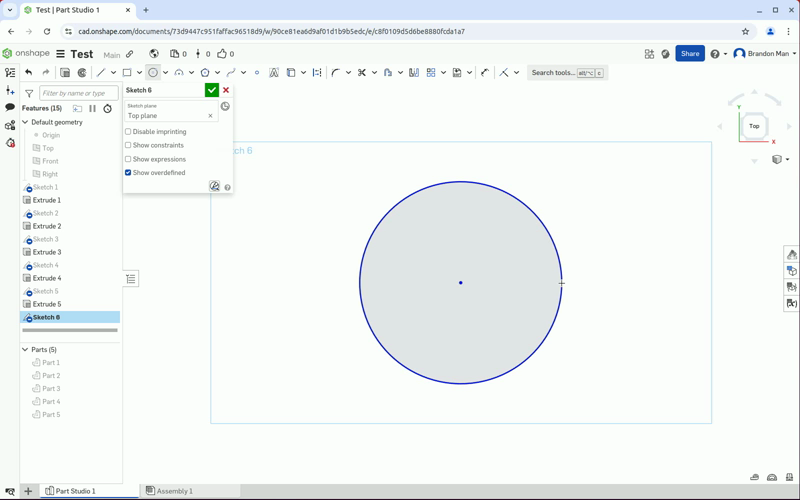
mouse_move(460, 282)
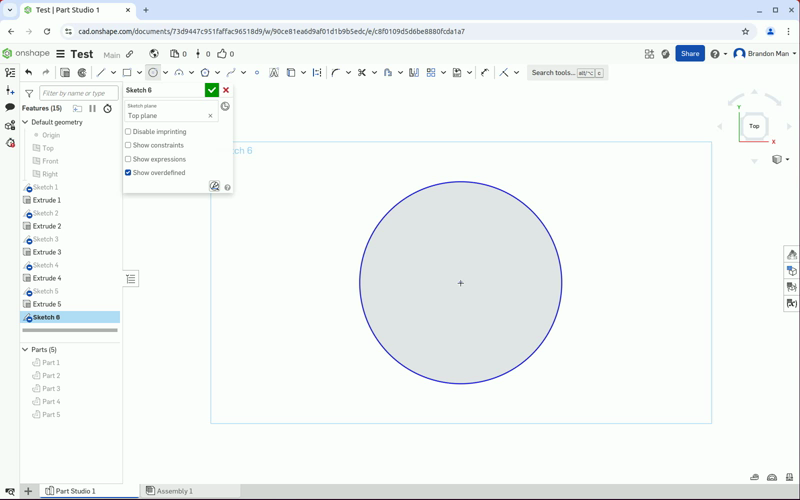
click(460, 282)
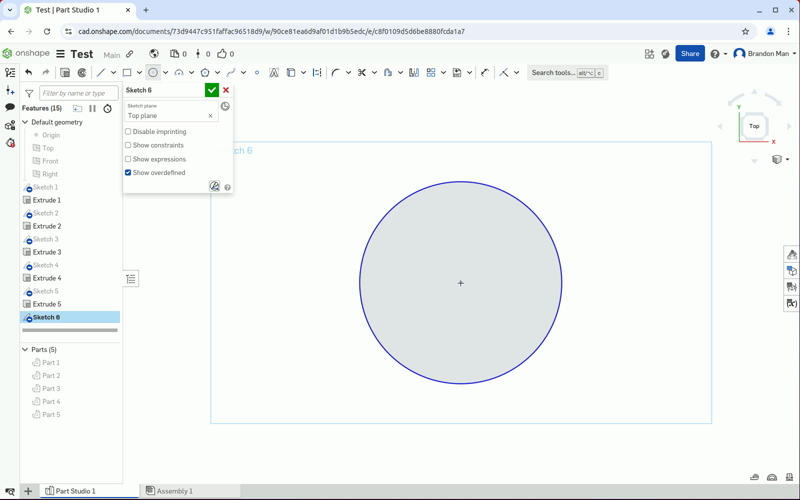
key_up(shift)
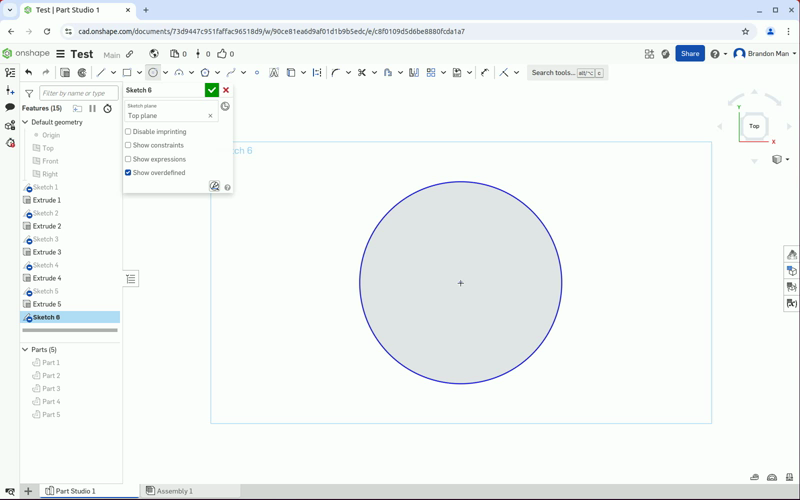
mouse_move(551, 282)
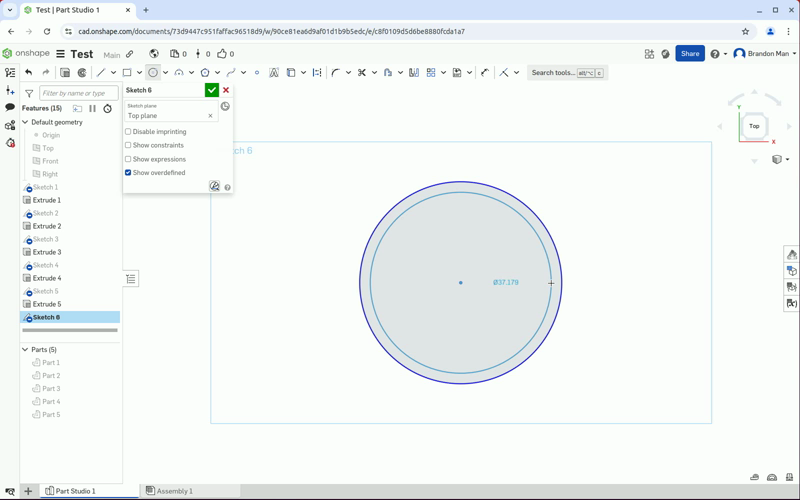
click(551, 282)
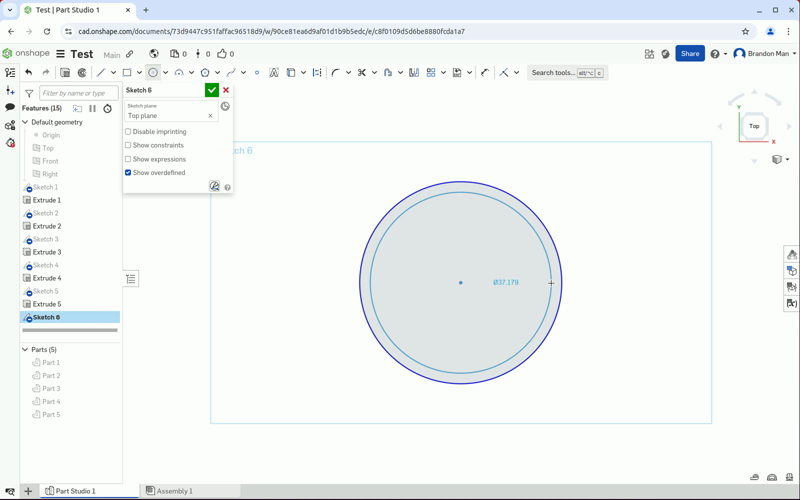
key(esc)
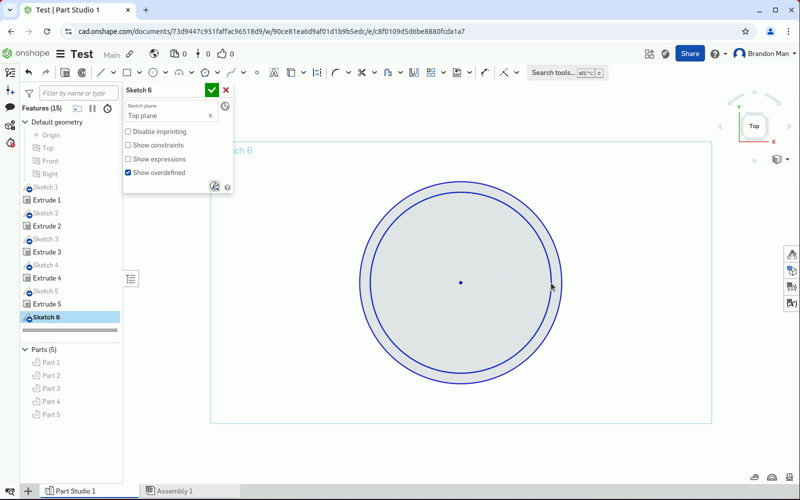
mouse_move(448, 378)
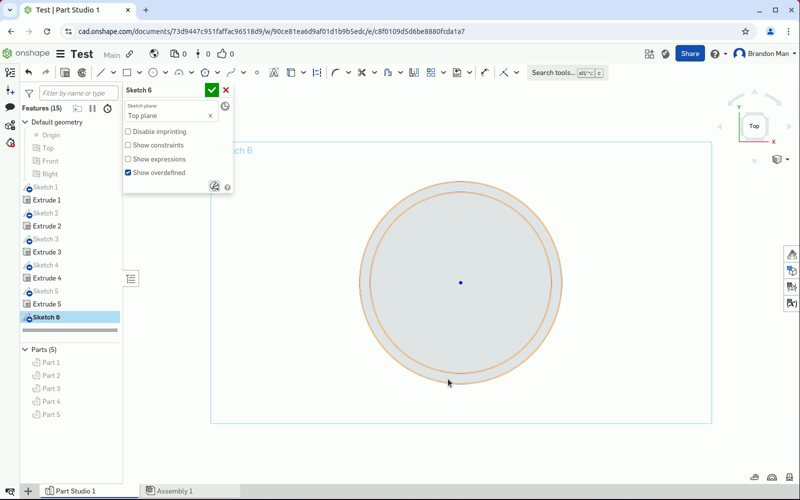
click(448, 378)
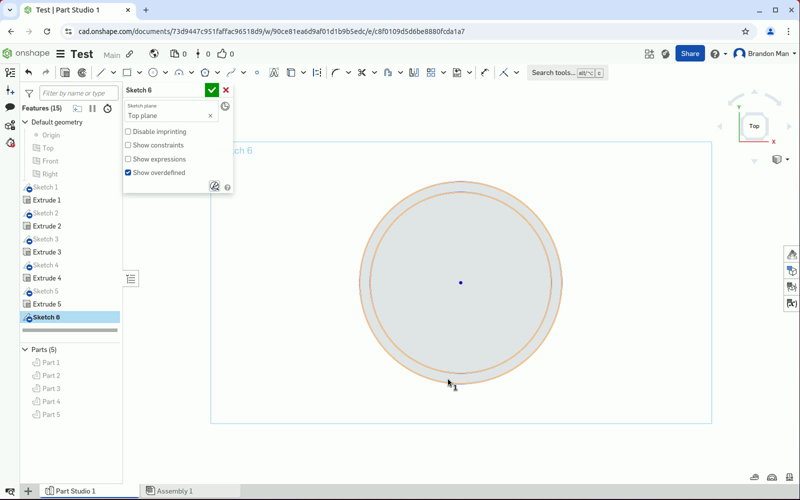
mouse_move(73, 352)
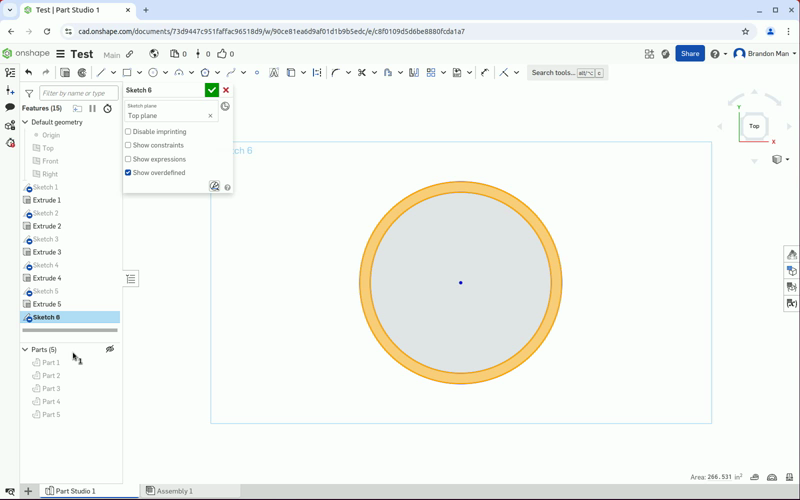
key(shift+y)
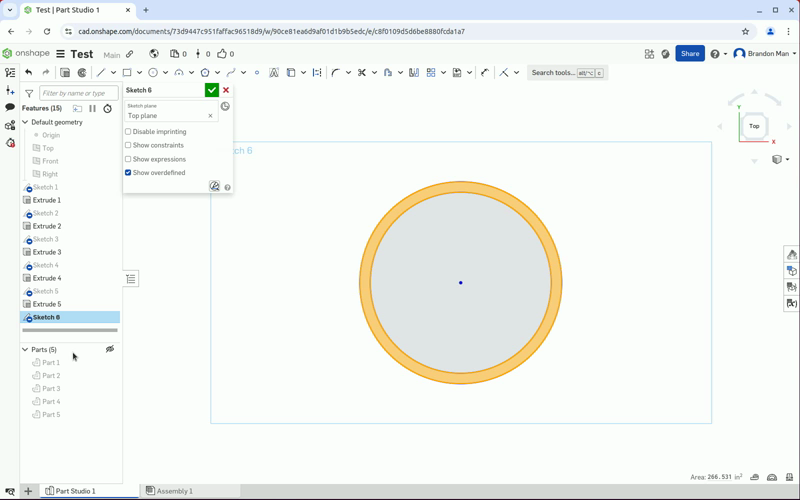
key(shift+e)
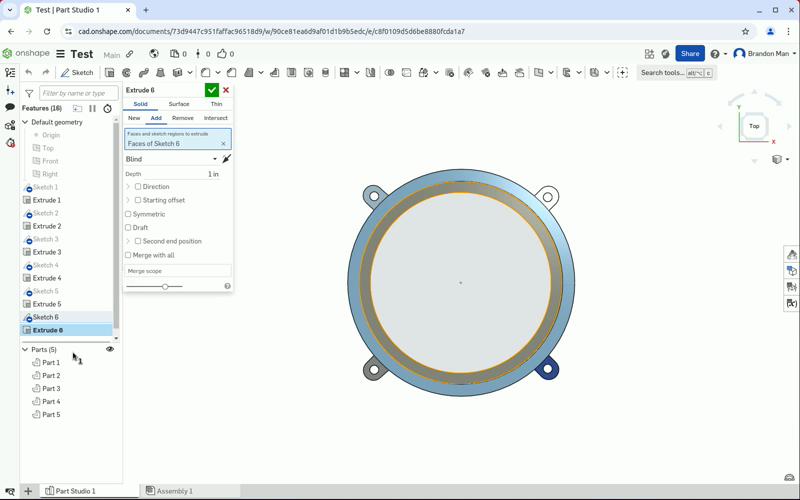
mouse_move(143, 106)
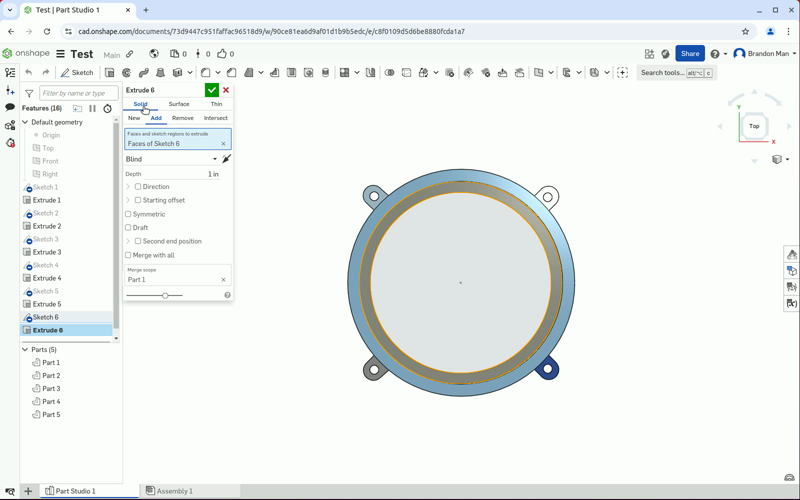
click(143, 106)
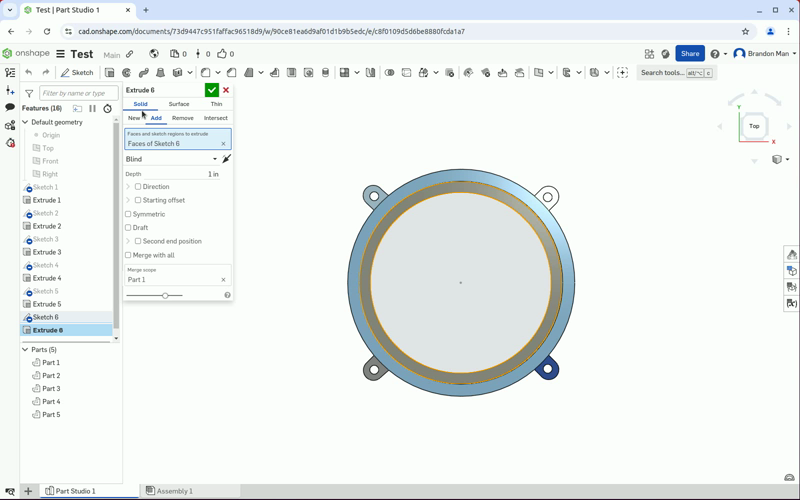
mouse_move(137, 120)
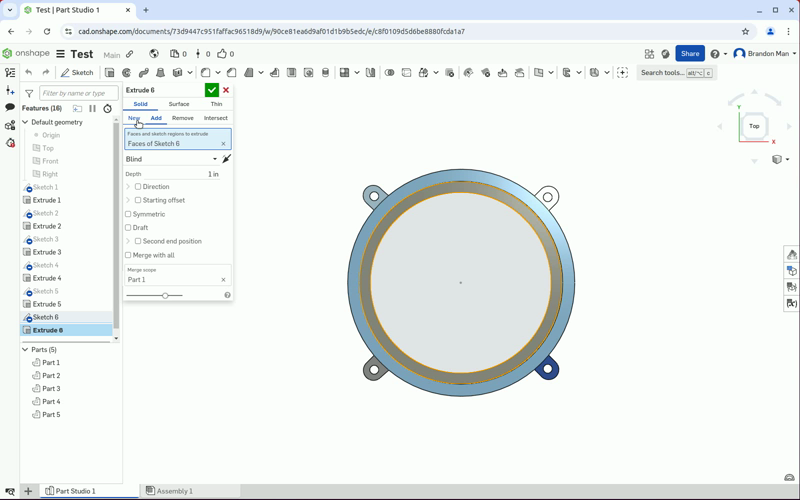
click(137, 120)
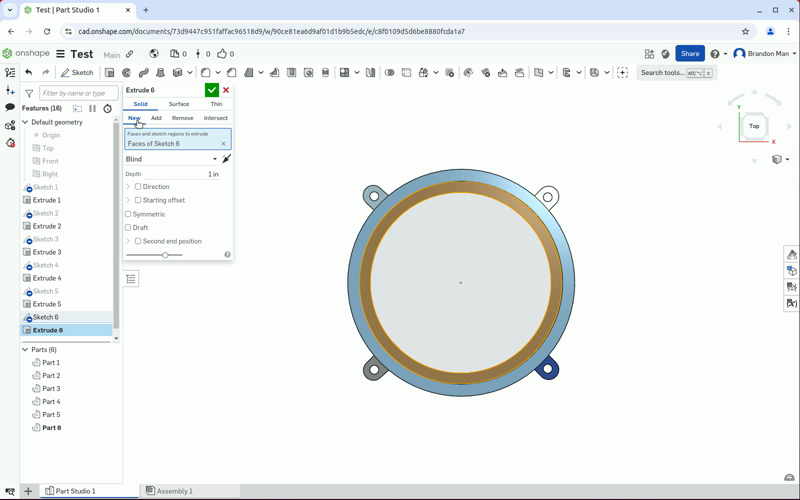
key(tab, 4)
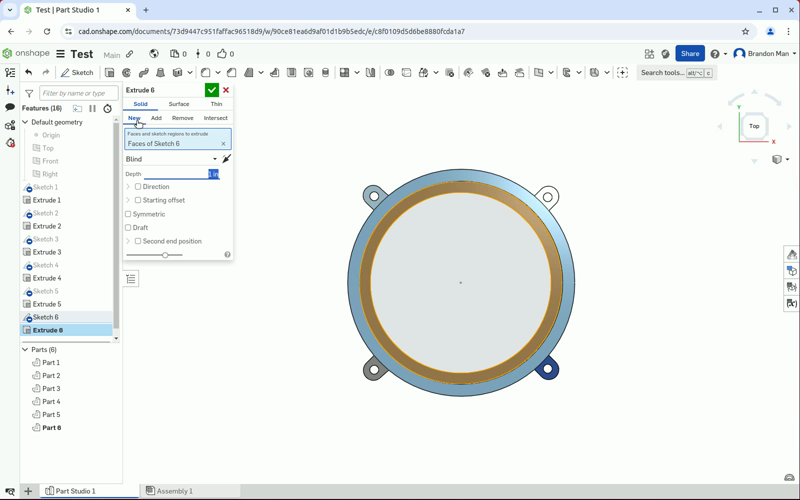
text(4.092)
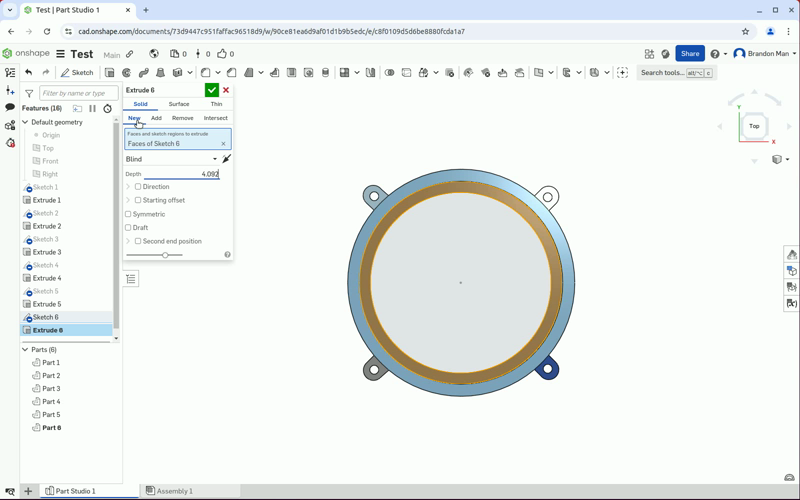
key(enter)
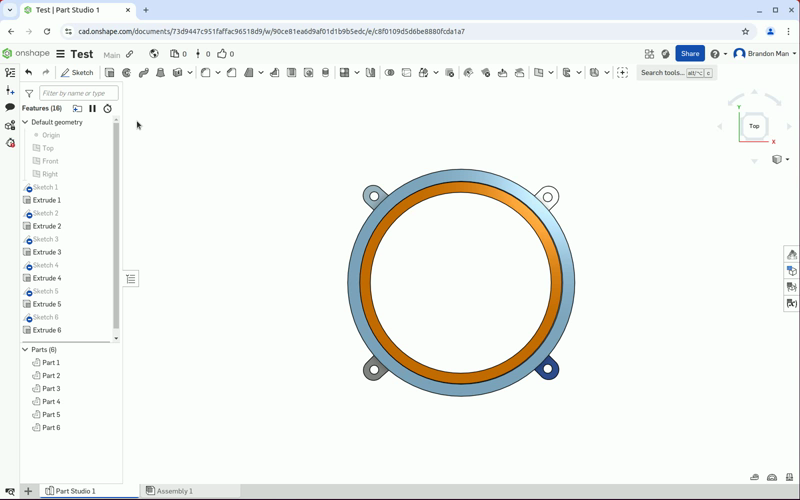
key(shift+h)
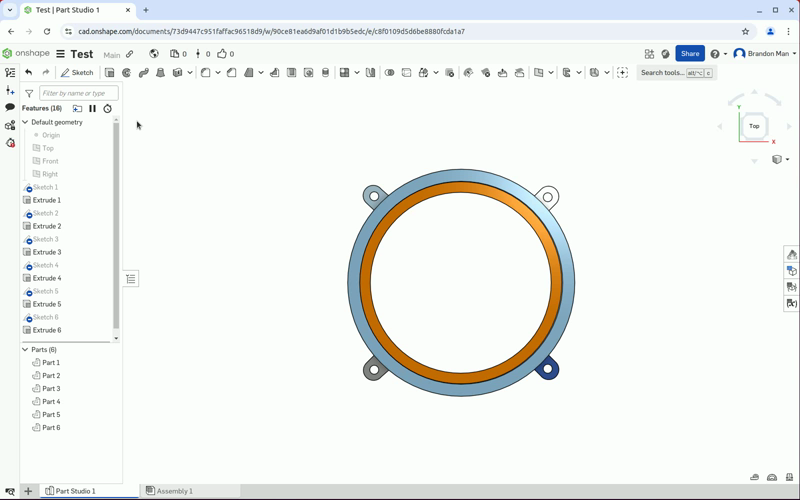
key(shift+h)
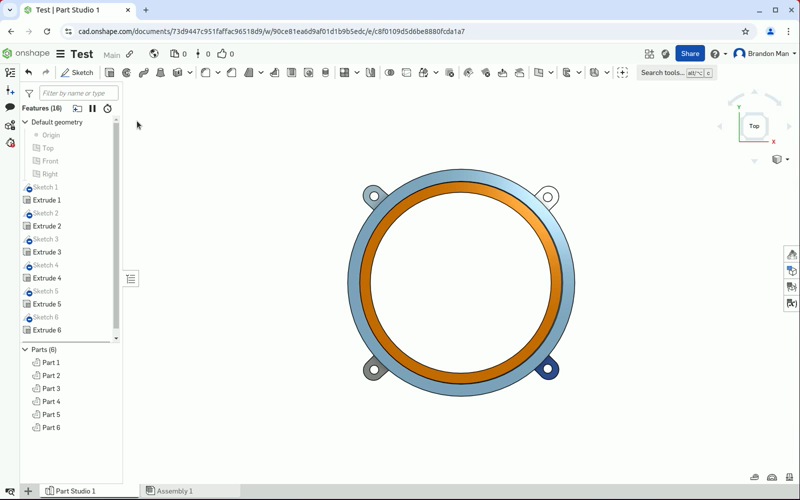
key(shift+7)
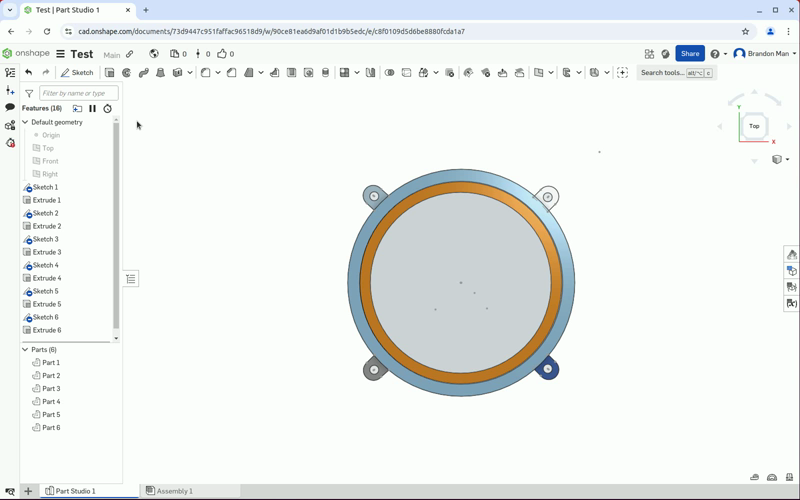
key(up, 3)
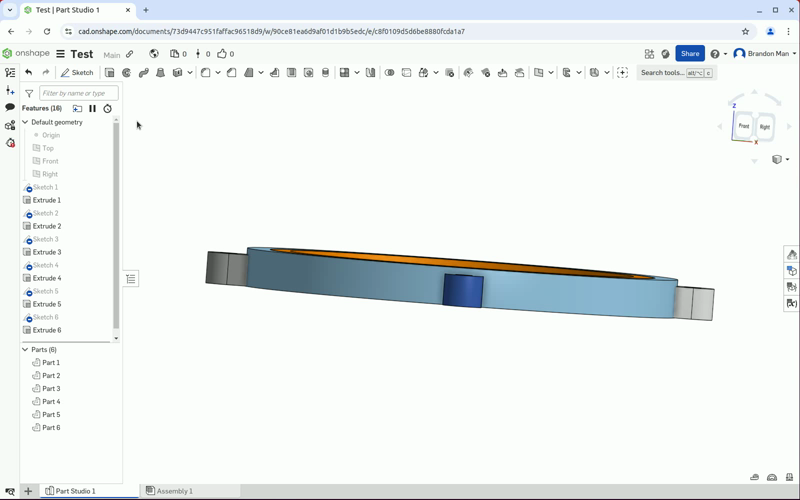
key(left, 3)
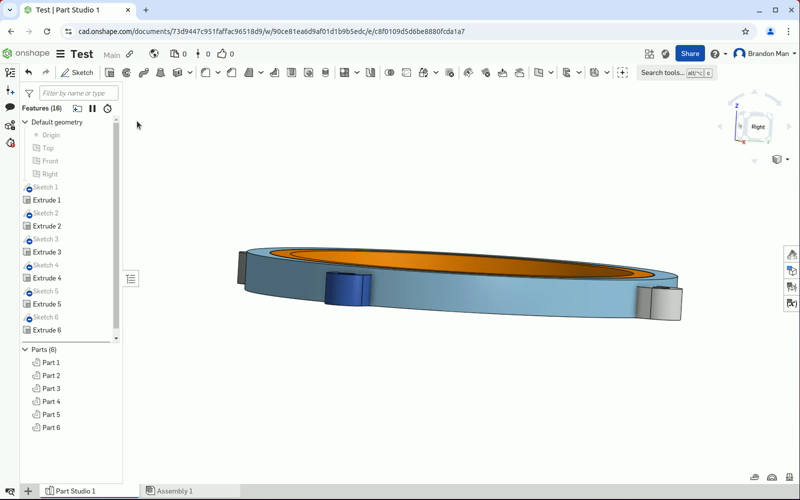
key(right, 3)
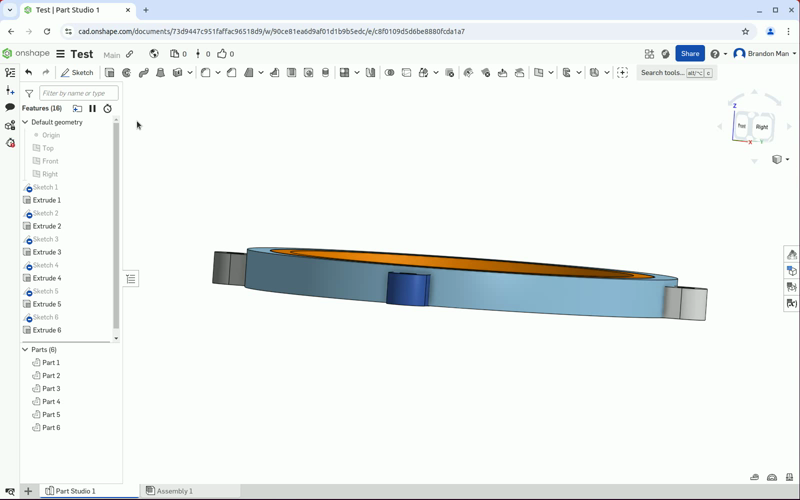
key(down, 3)
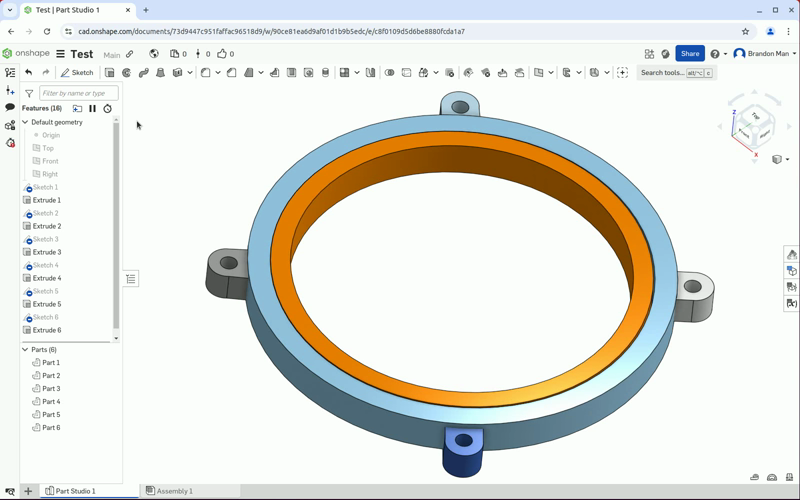
mouse_move(69, 189)
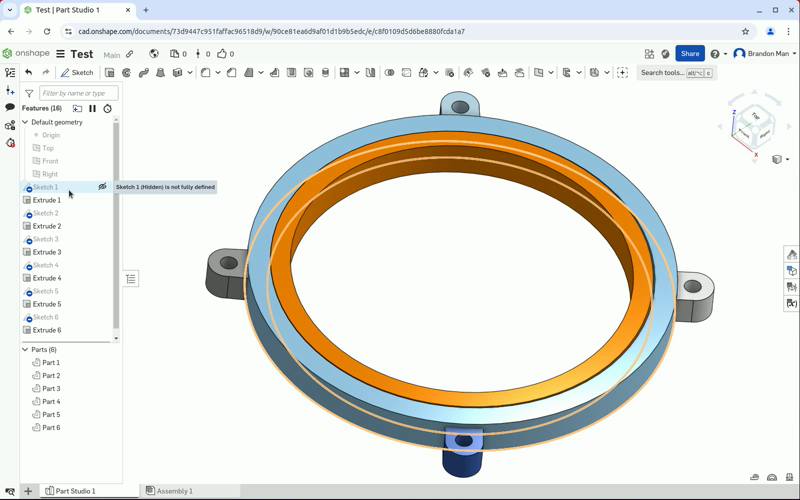
click(69, 189)